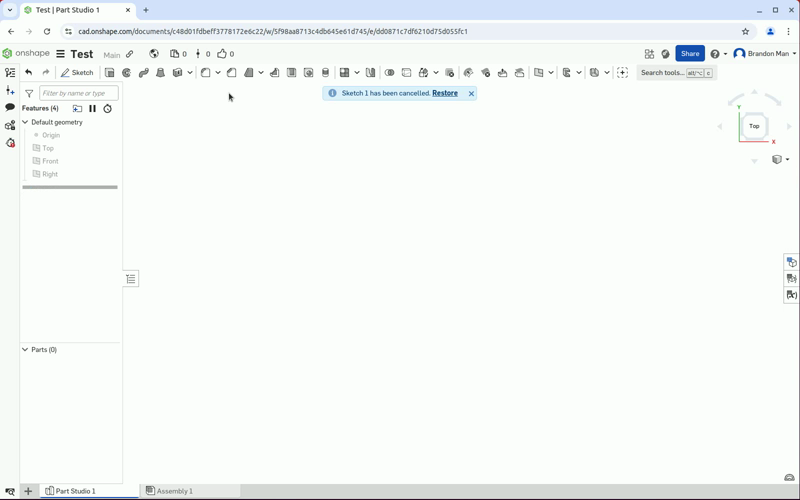
key(shift+h)
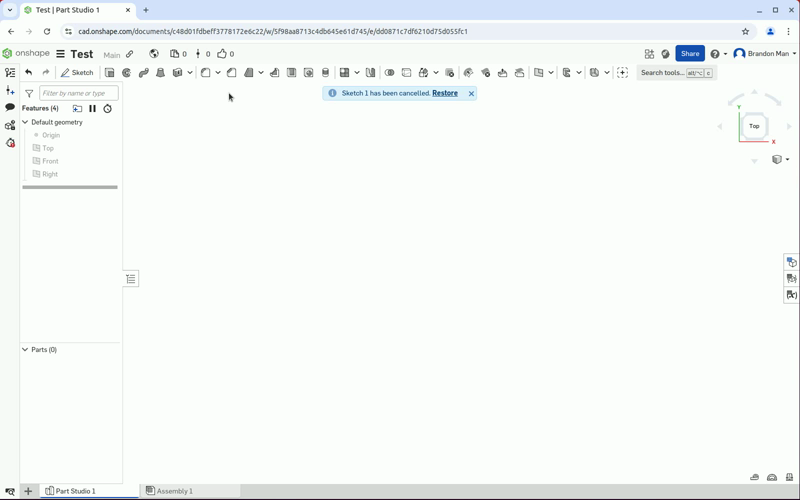
mouse_move(73, 352)
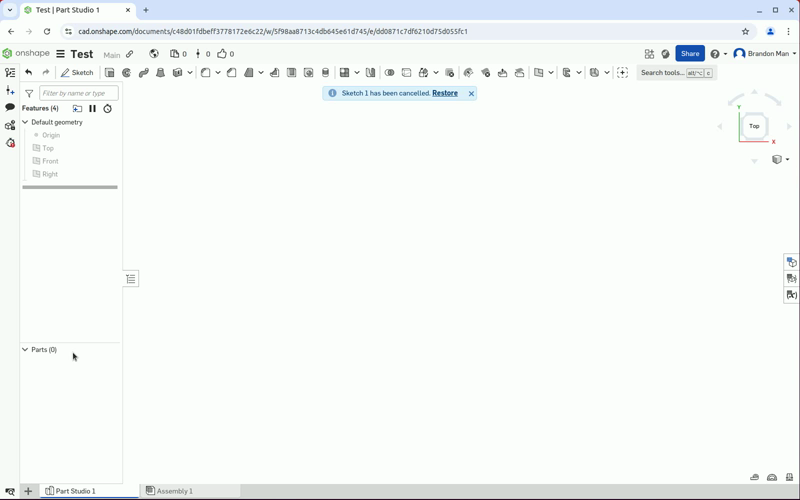
key(y)
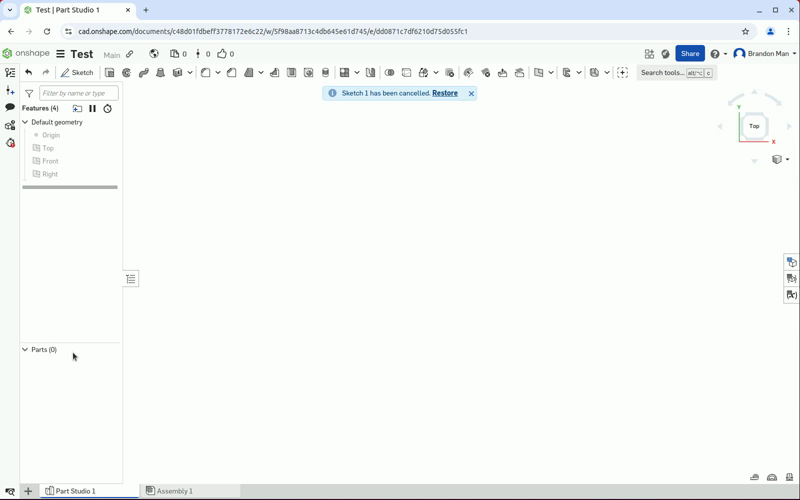
key(shift+p)
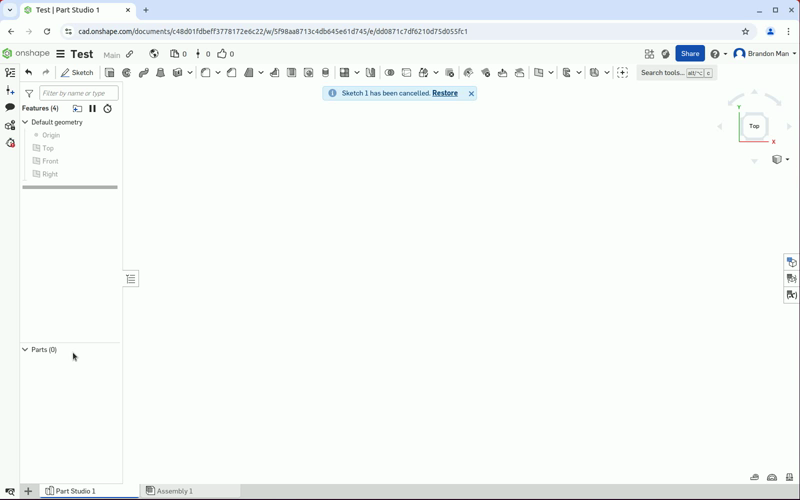
key(space)
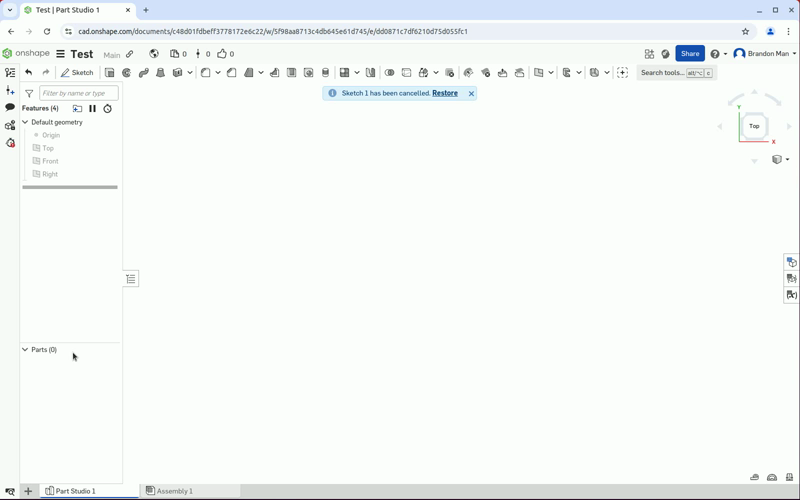
key_down(shift)
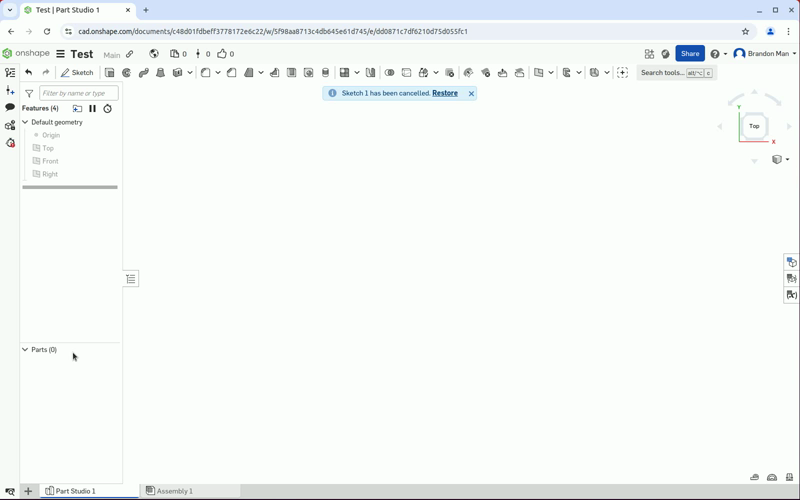
key(up)
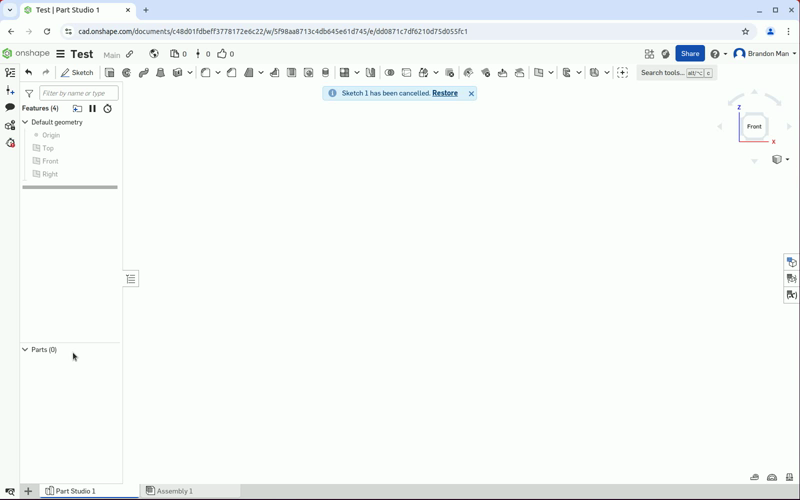
key_up(shift)
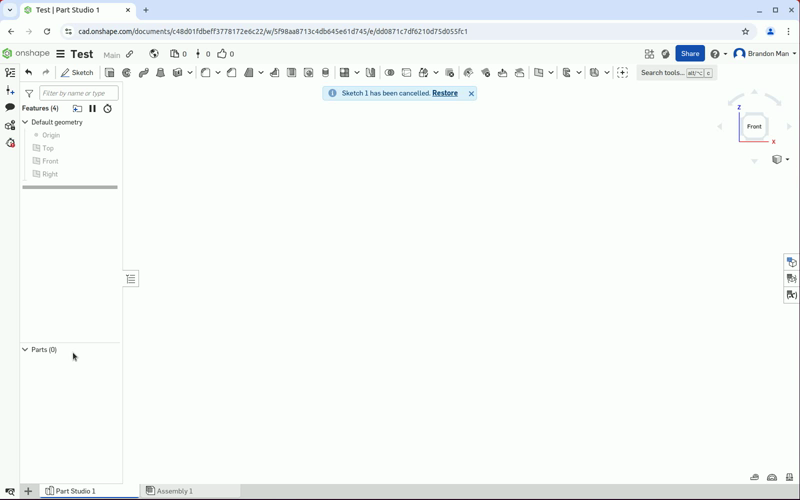
mouse_move(73, 352)
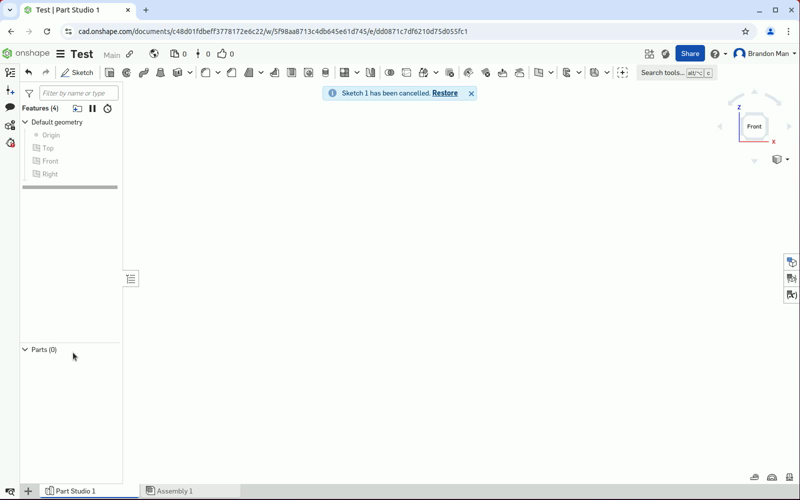
key(shift+y)
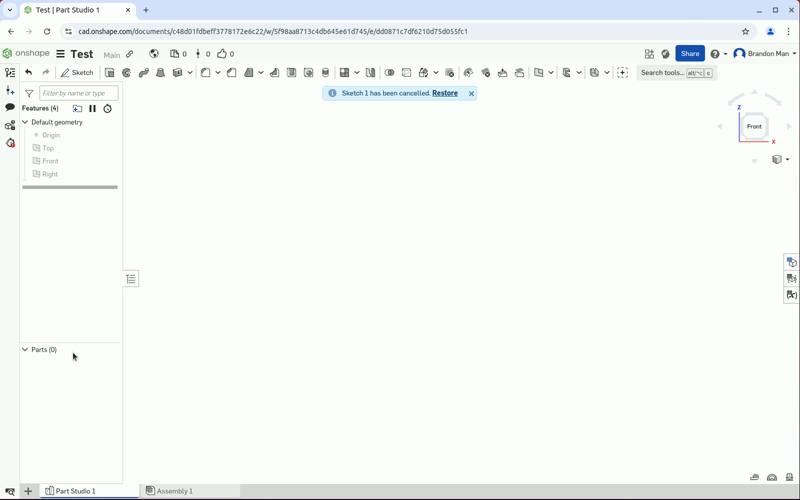
key(shift+s)
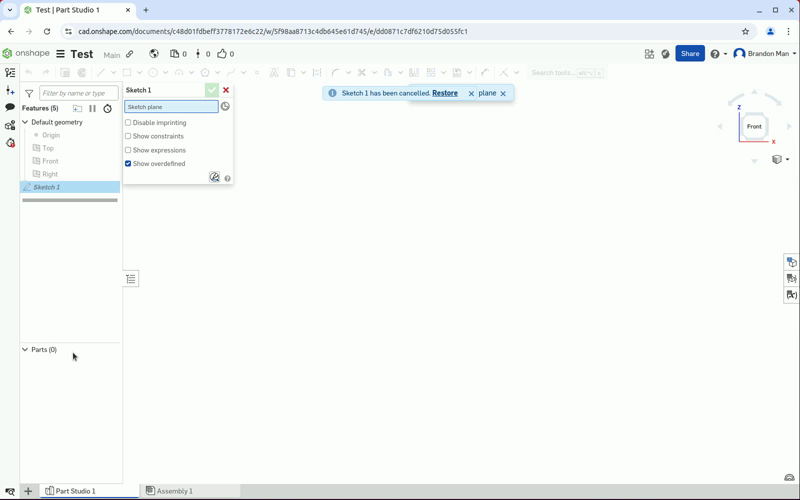
mouse_move(73, 163)
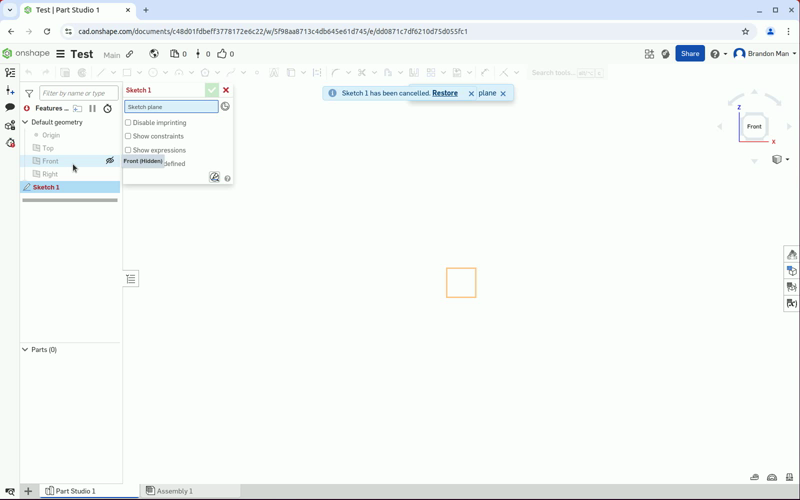
click(73, 163)
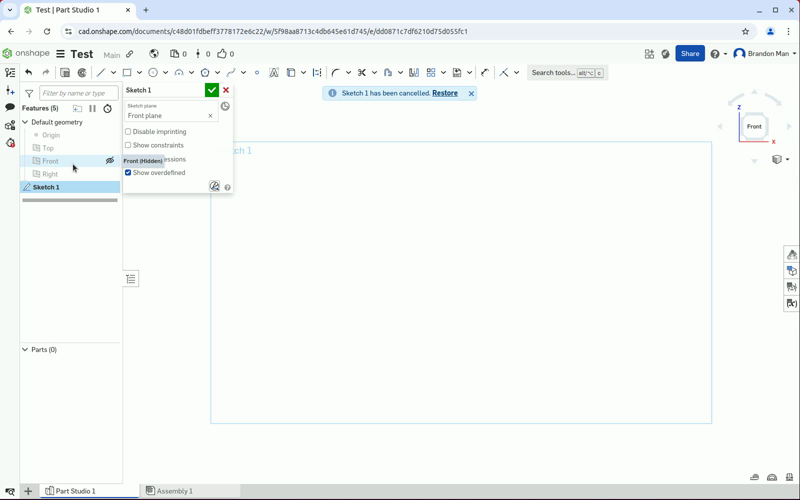
mouse_move(73, 352)
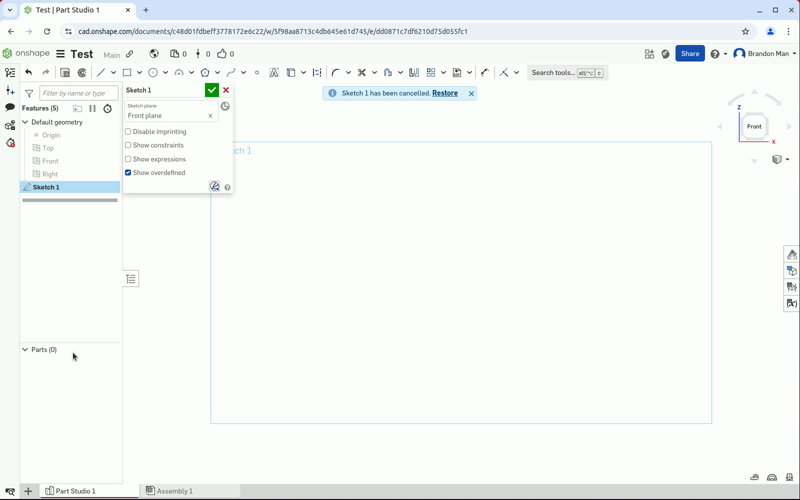
key(y)
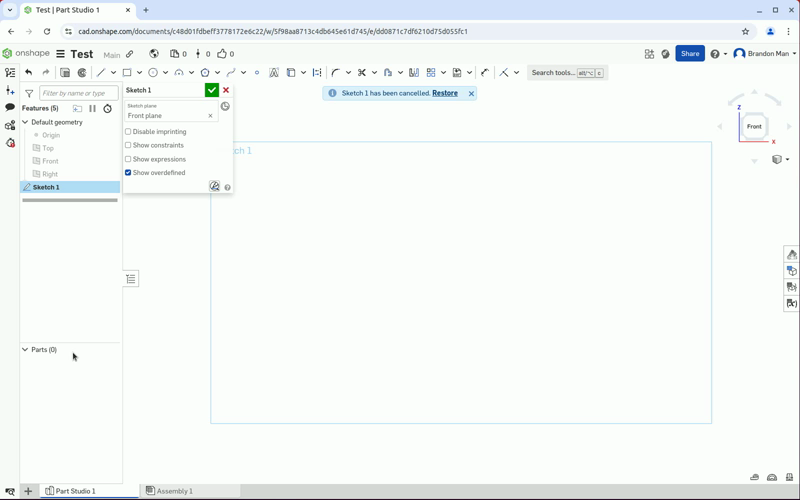
key(l)
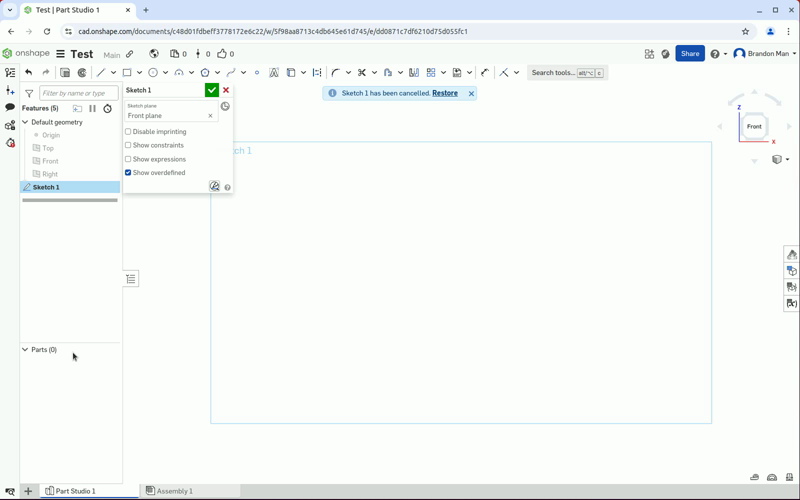
key_down(shift)
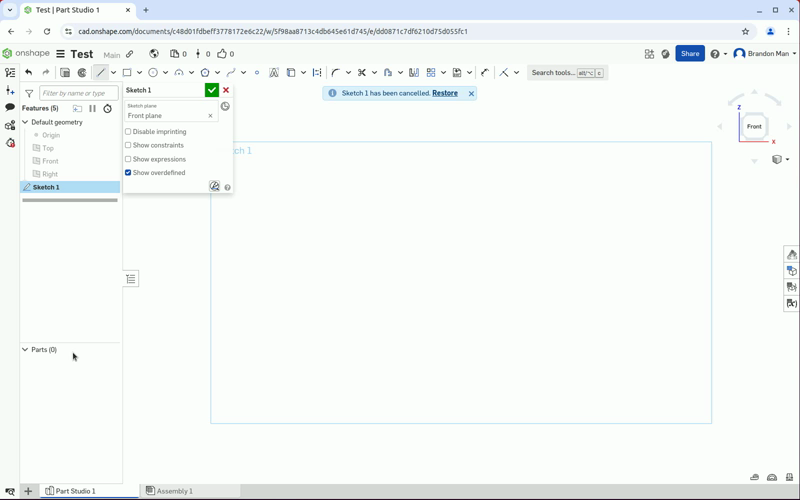
mouse_move(474, 345)
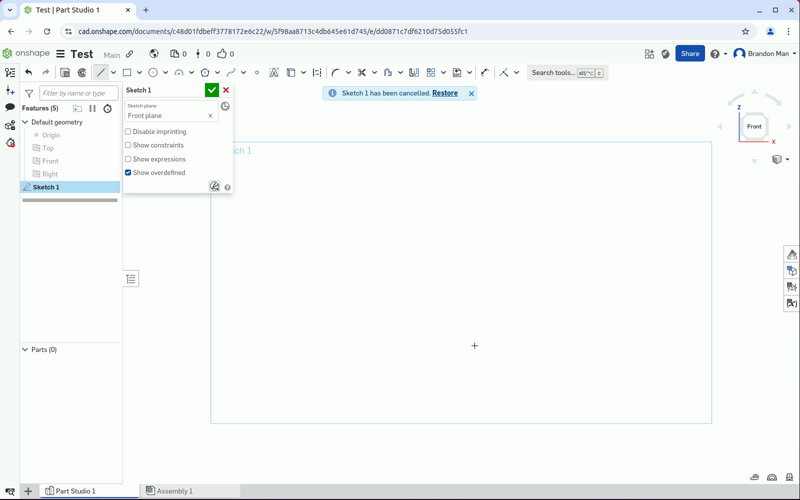
click(474, 345)
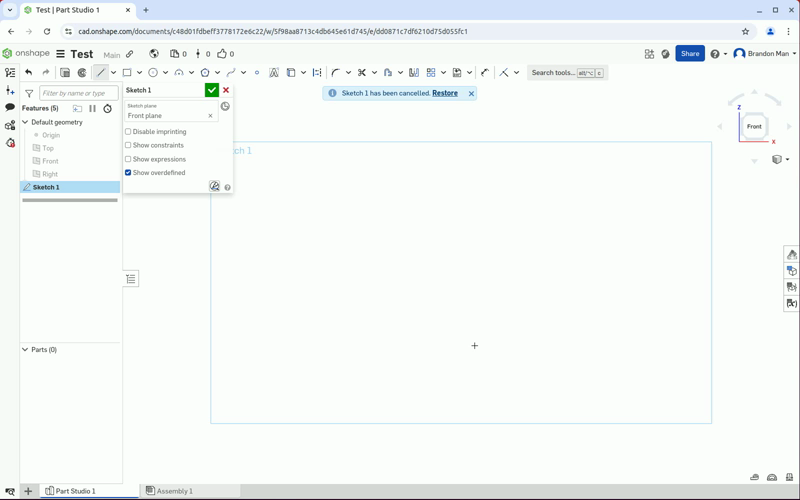
key_up(shift)
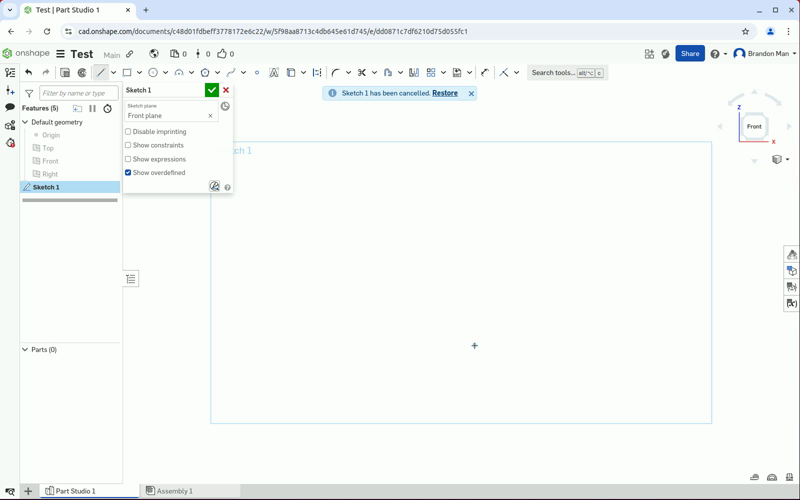
key_down(shift)
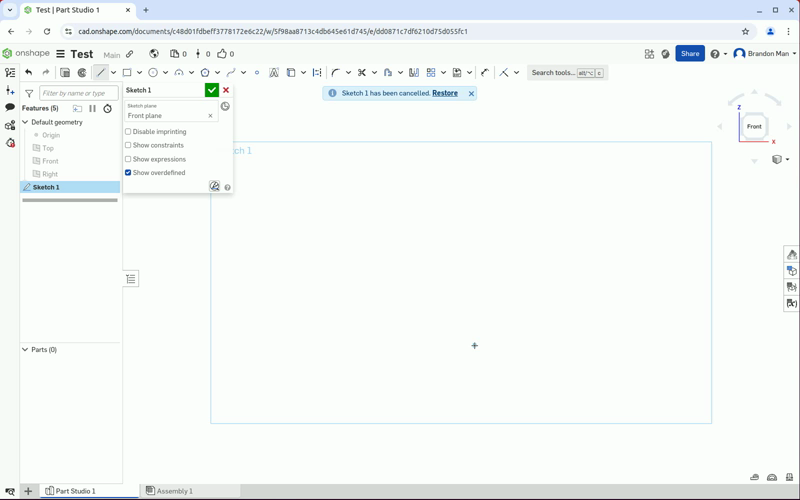
mouse_move(504, 345)
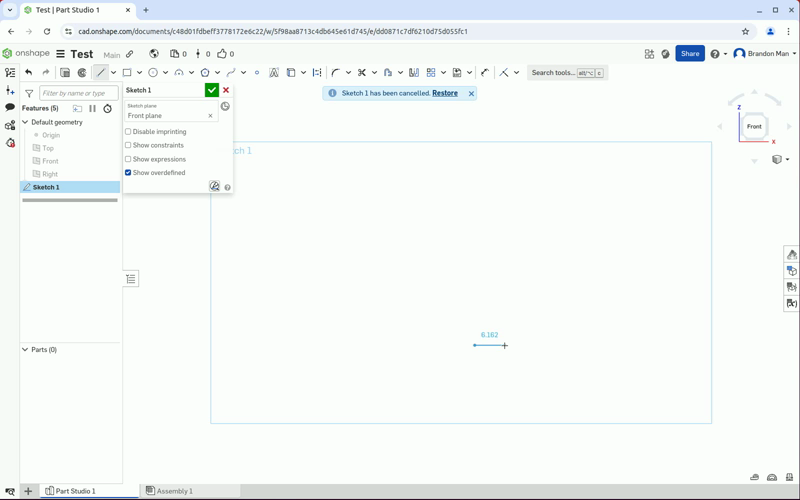
mouse_move(496, 345)
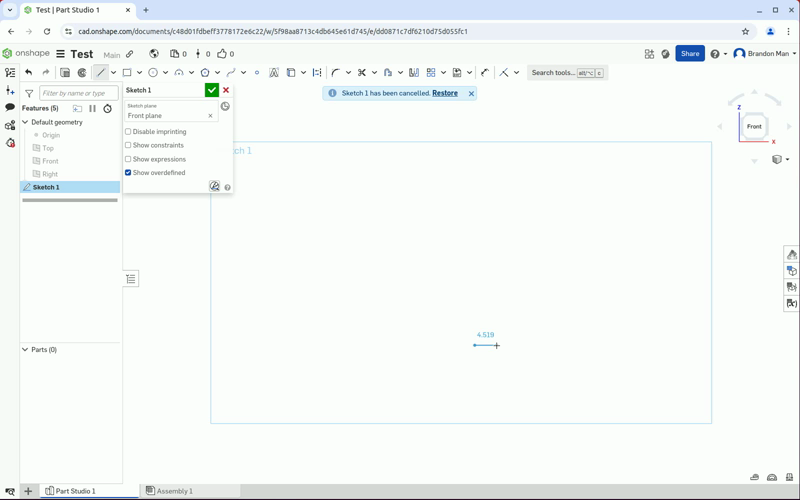
click(496, 345)
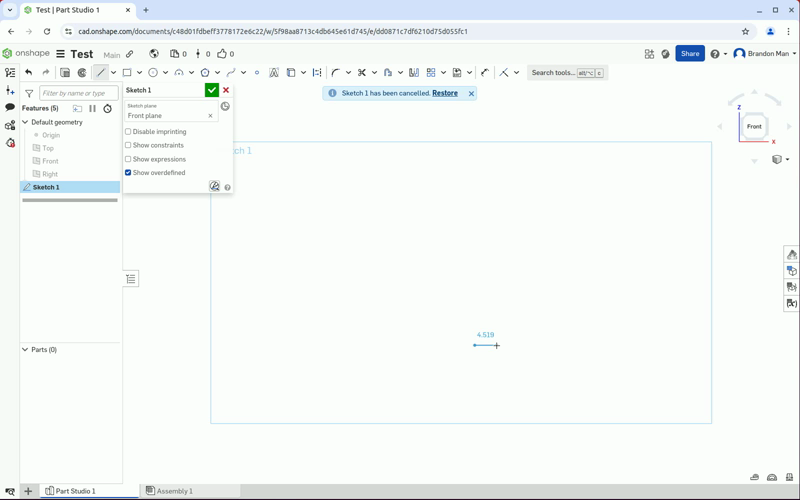
key_up(shift)
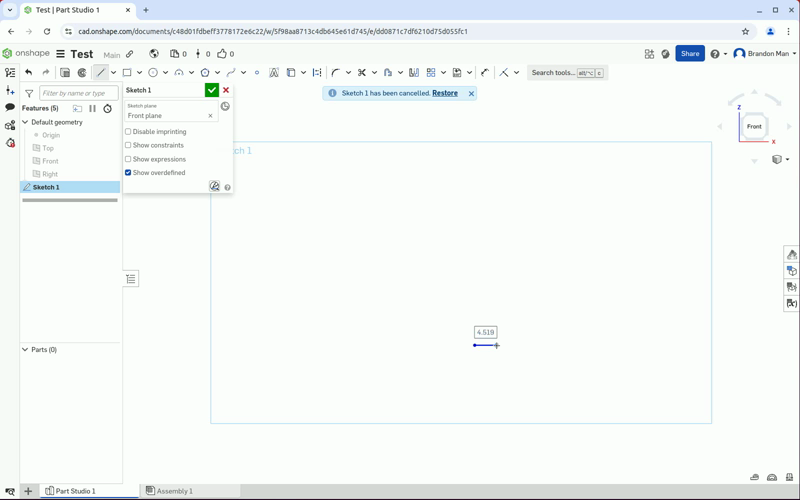
key_down(shift)
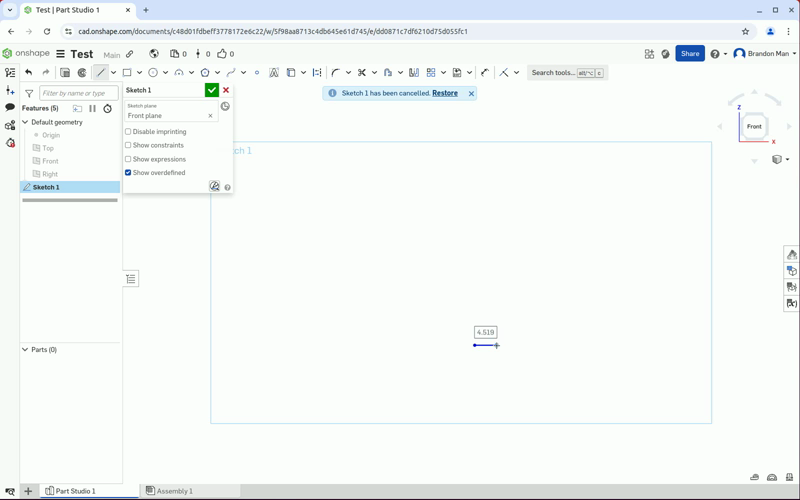
mouse_move(526, 345)
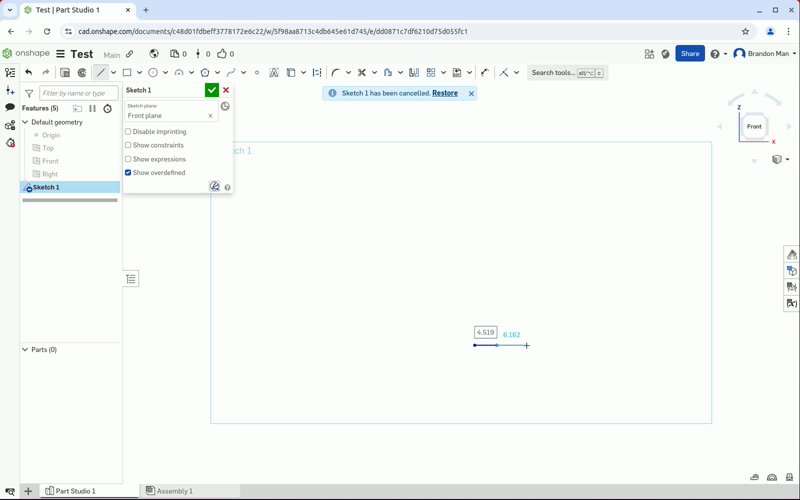
mouse_move(496, 319)
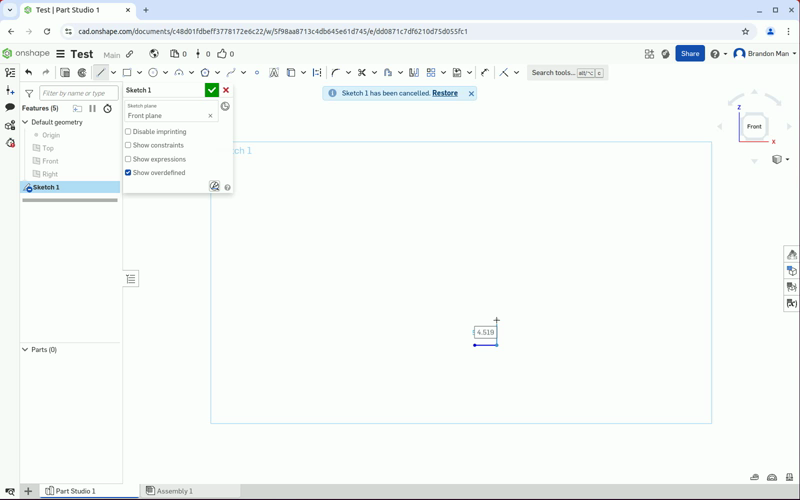
click(496, 319)
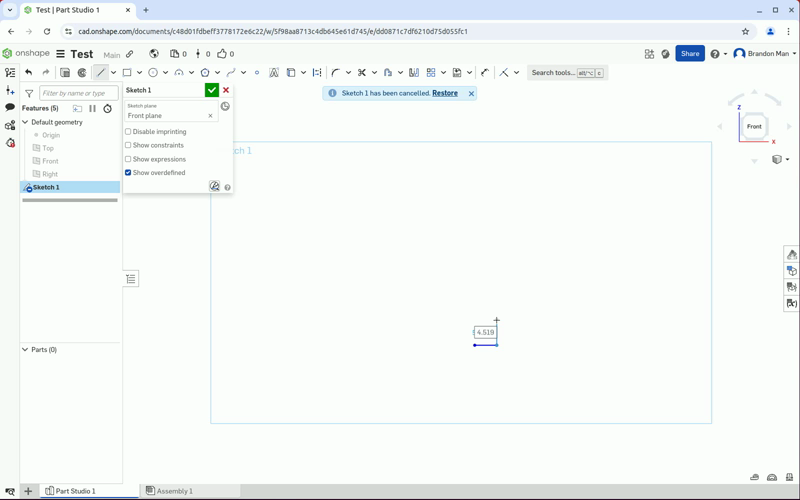
key_up(shift)
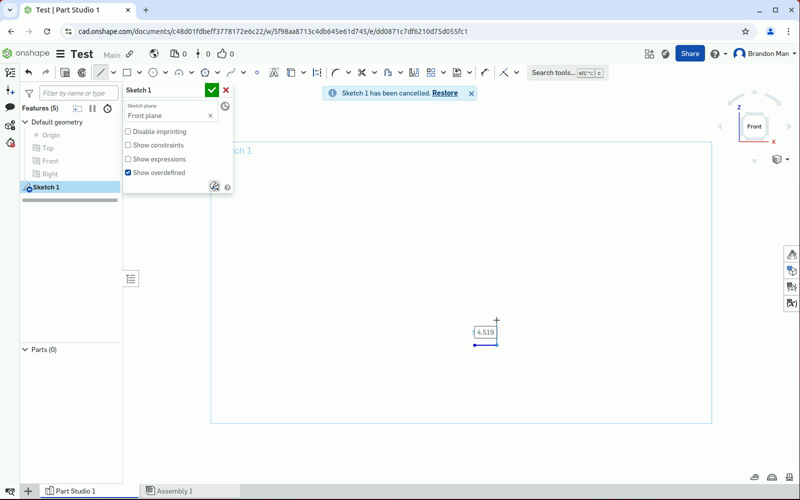
key_down(shift)
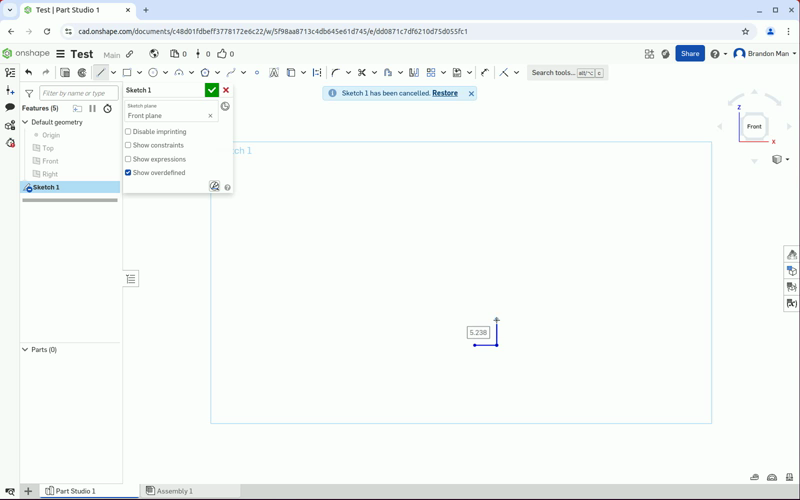
mouse_move(526, 319)
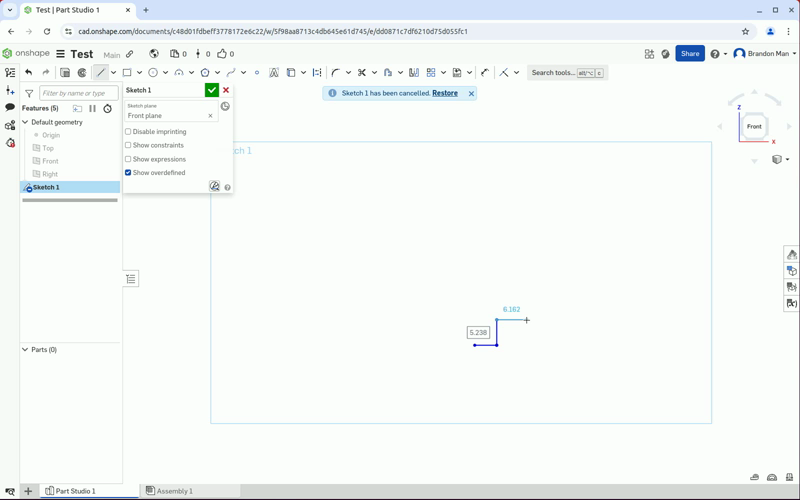
mouse_move(474, 319)
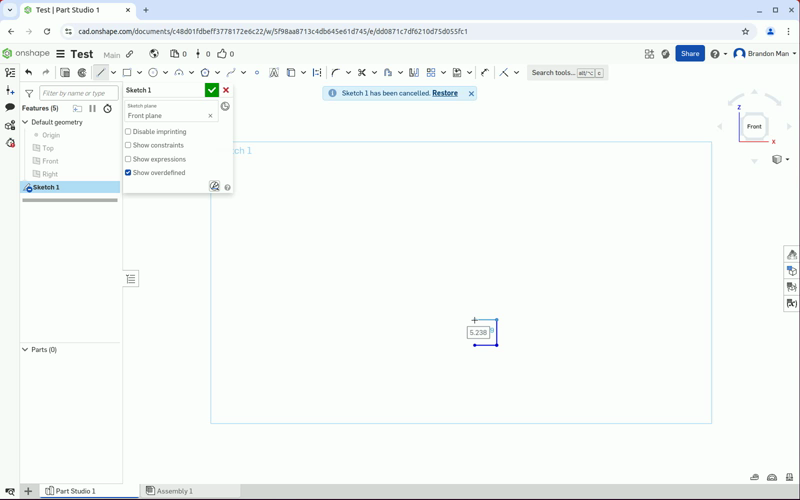
click(474, 319)
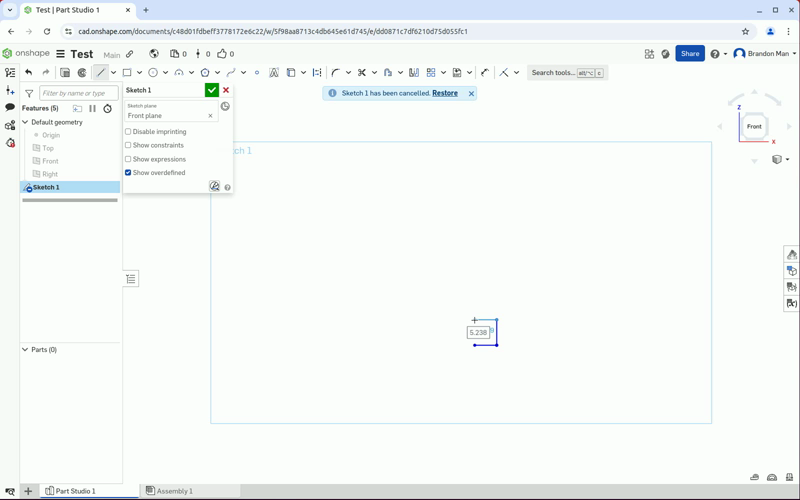
key_up(shift)
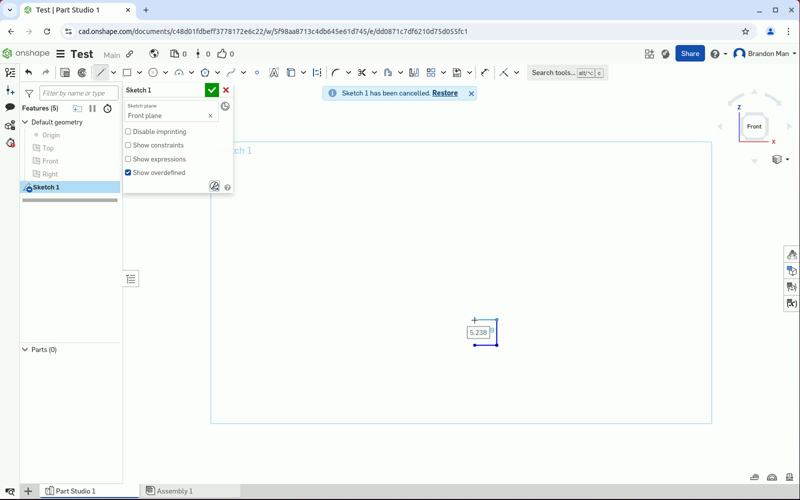
mouse_move(504, 319)
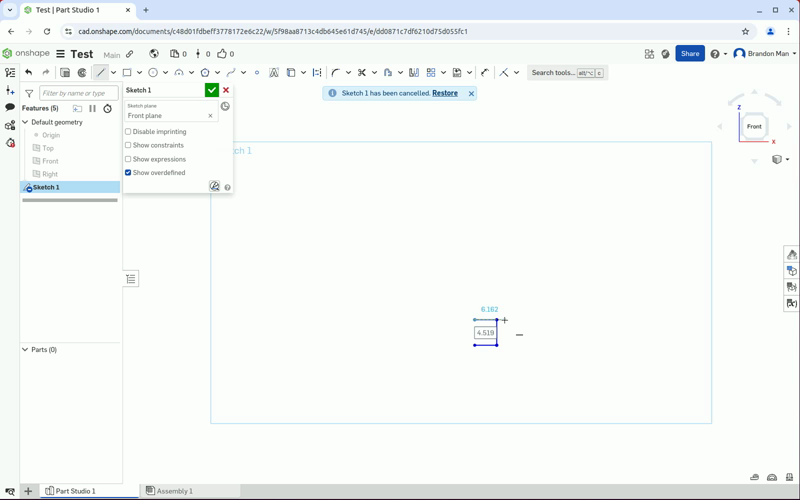
key_down(shift)
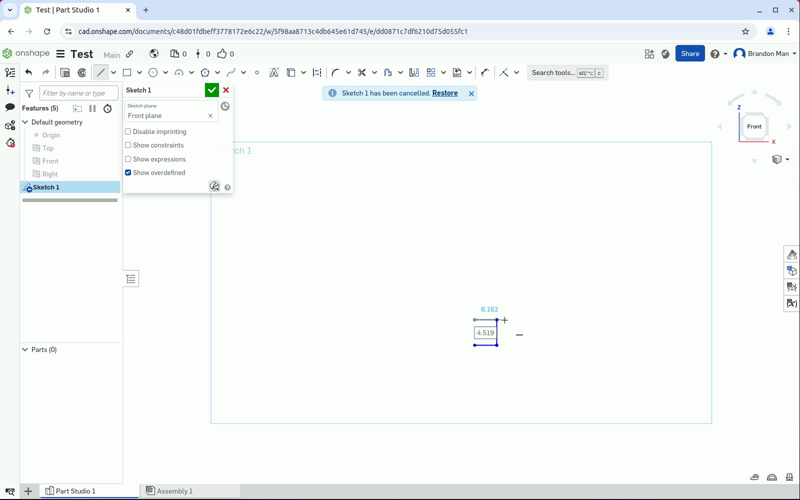
mouse_move(474, 345)
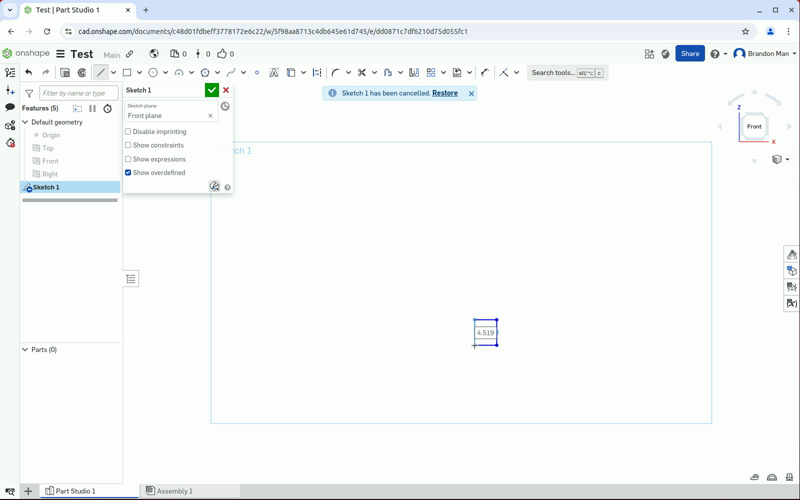
key_up(shift)
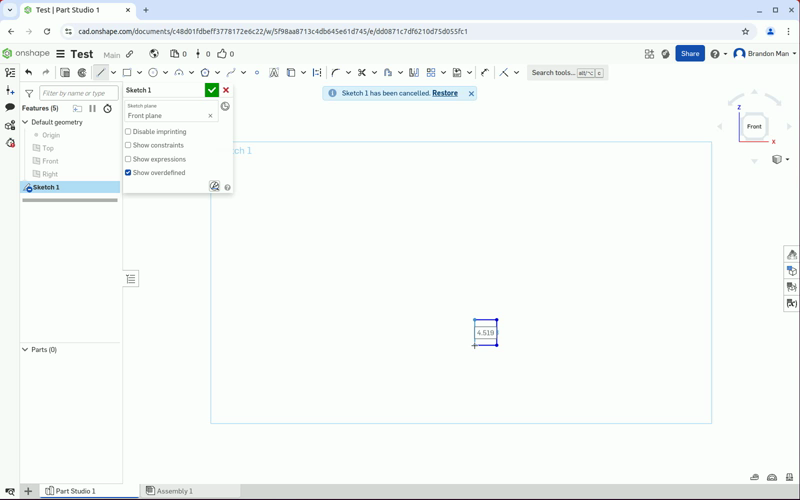
click(474, 345)
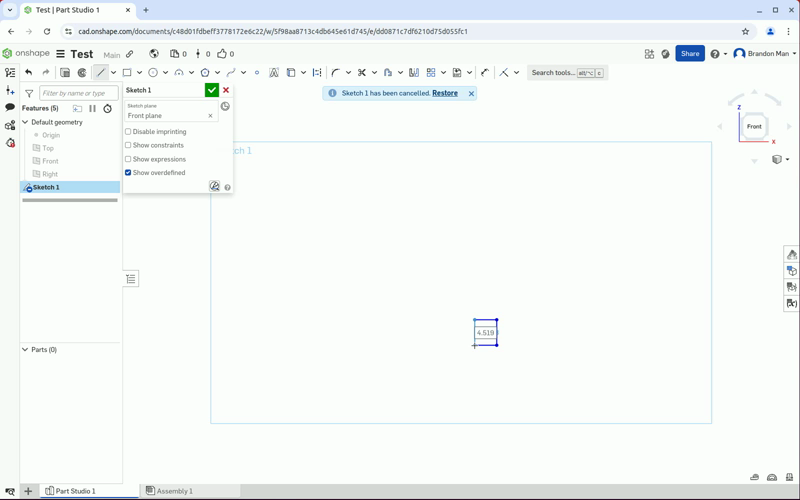
key(esc)
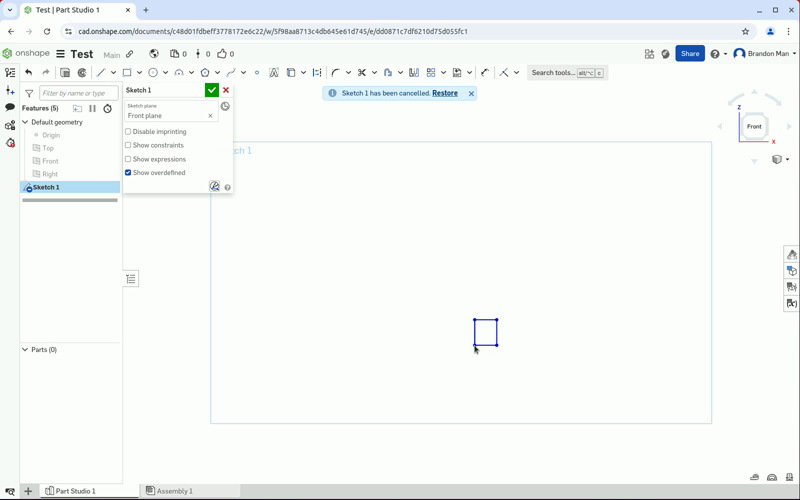
mouse_move(495, 324)
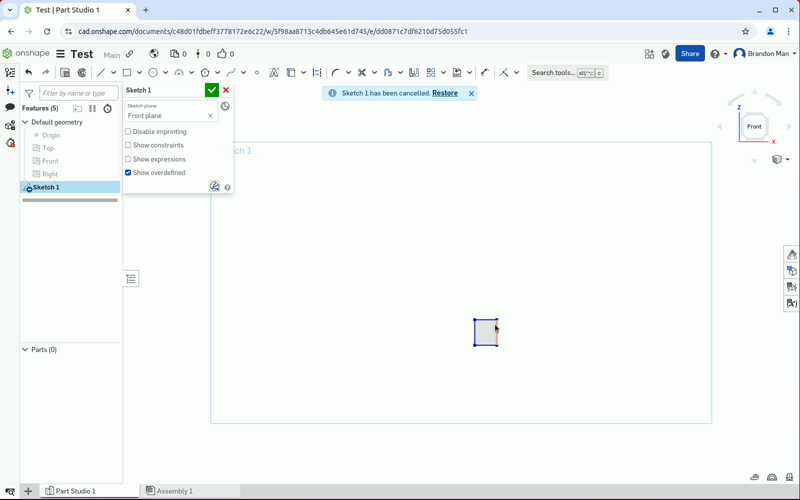
scroll(6)
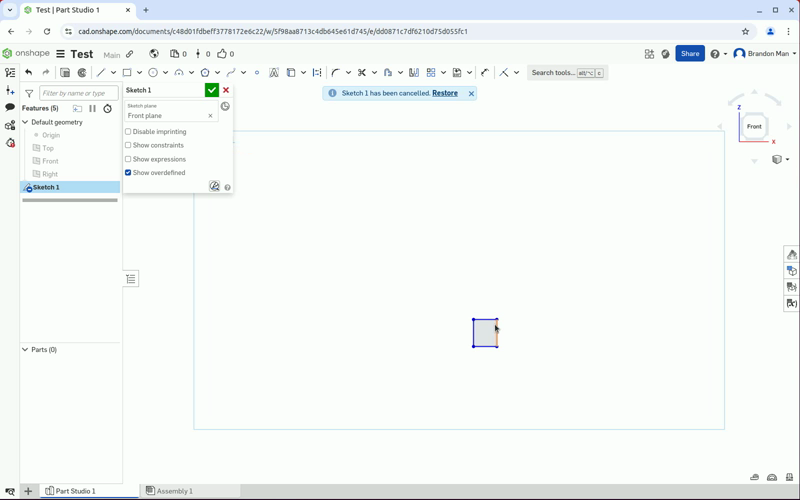
scroll(6)
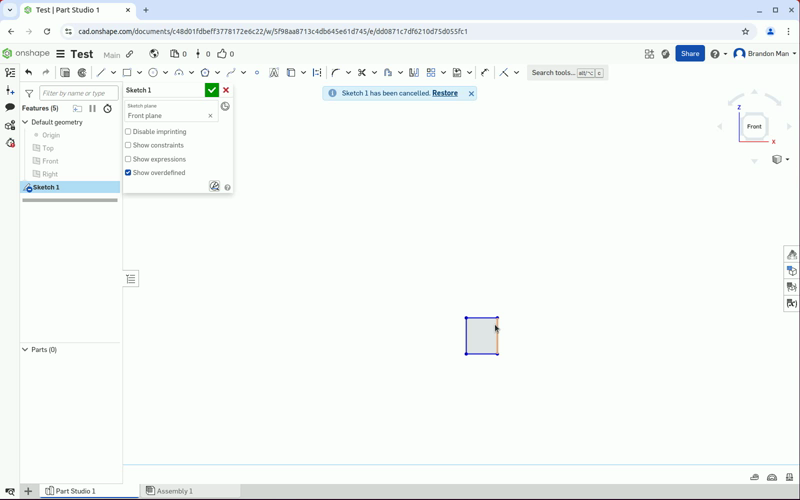
scroll(6)
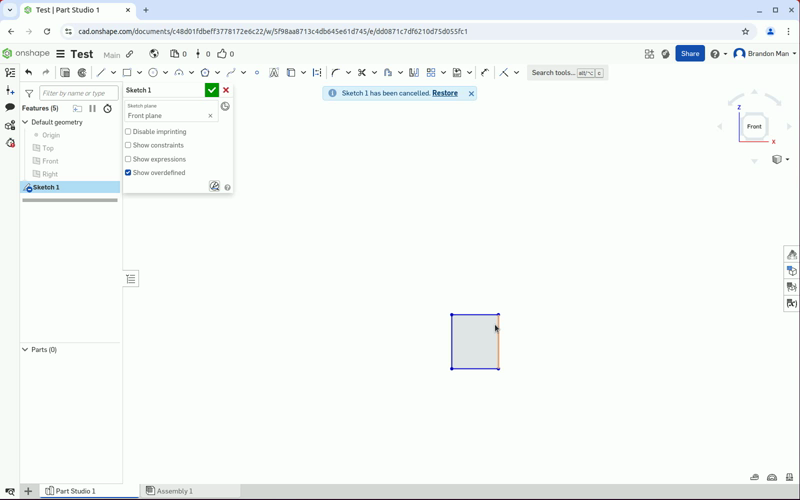
scroll(6)
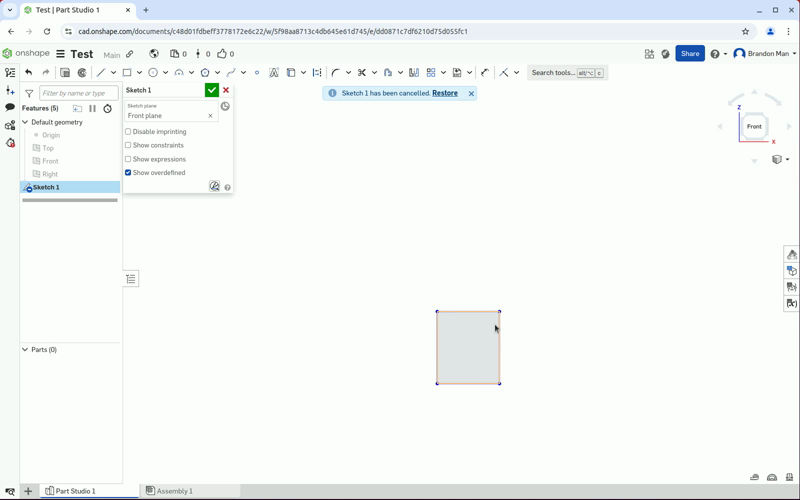
scroll(6)
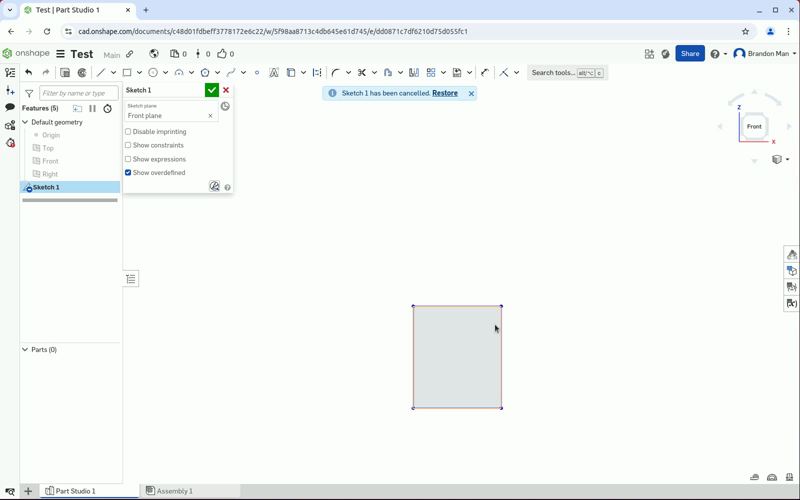
scroll(6)
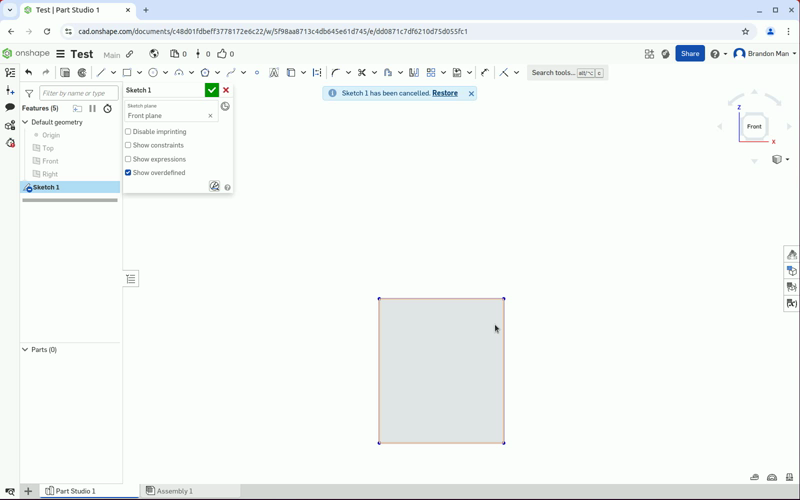
scroll(6)
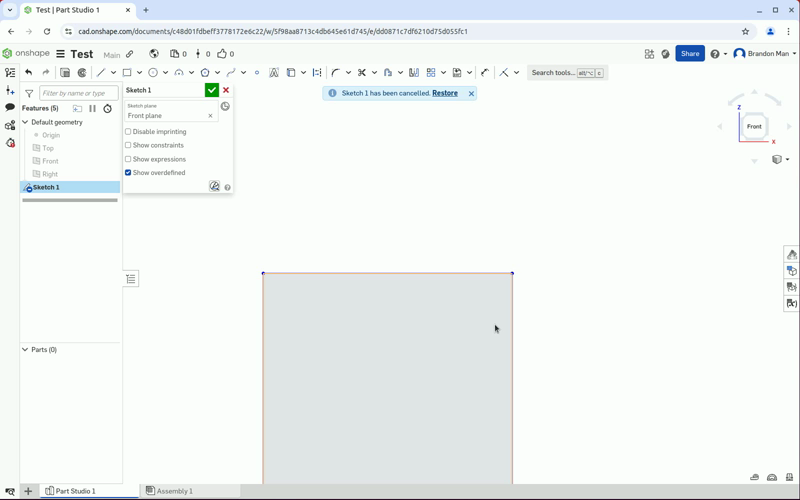
click(495, 324)
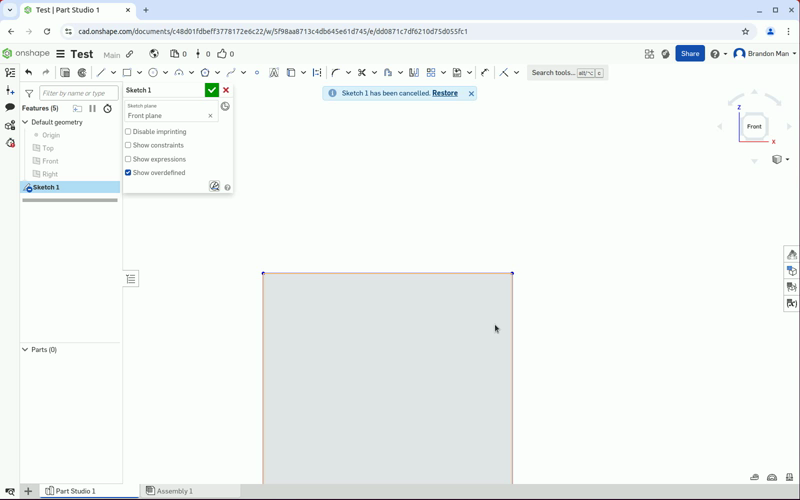
scroll(-6)
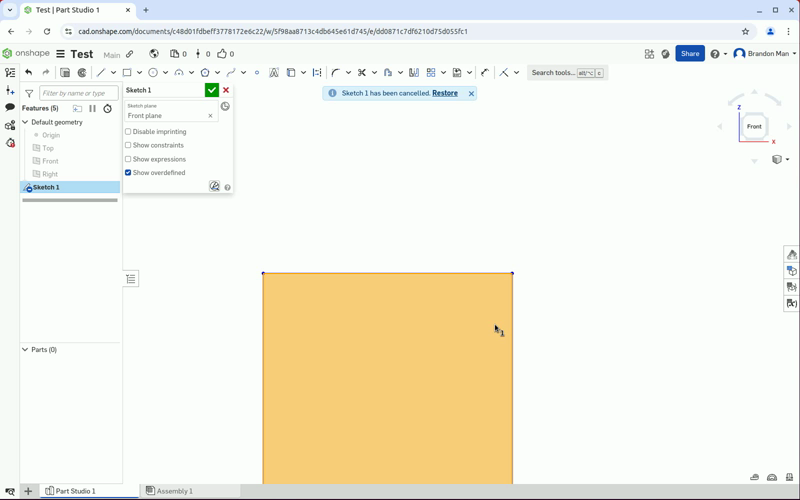
scroll(-6)
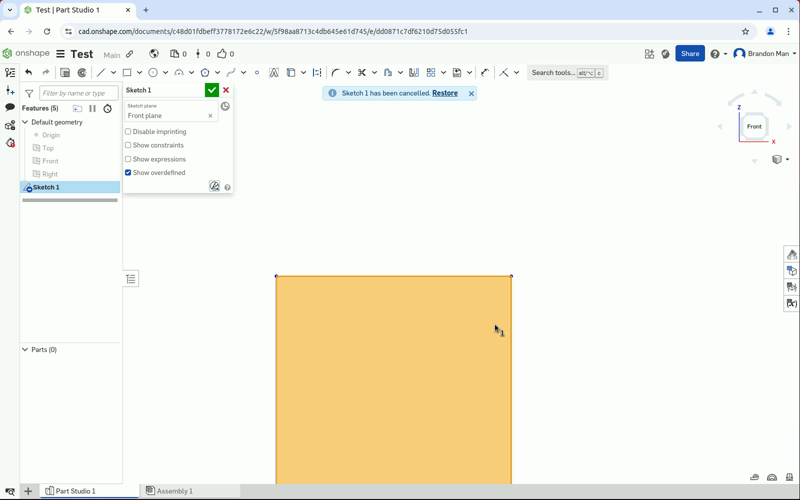
scroll(-6)
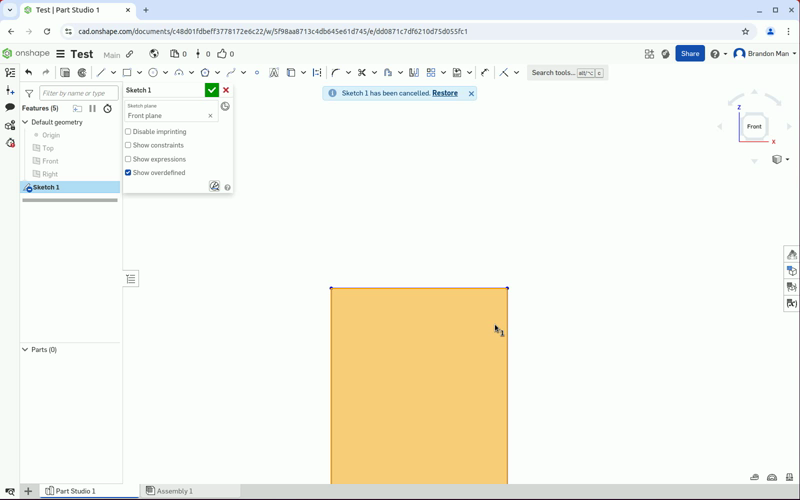
scroll(-6)
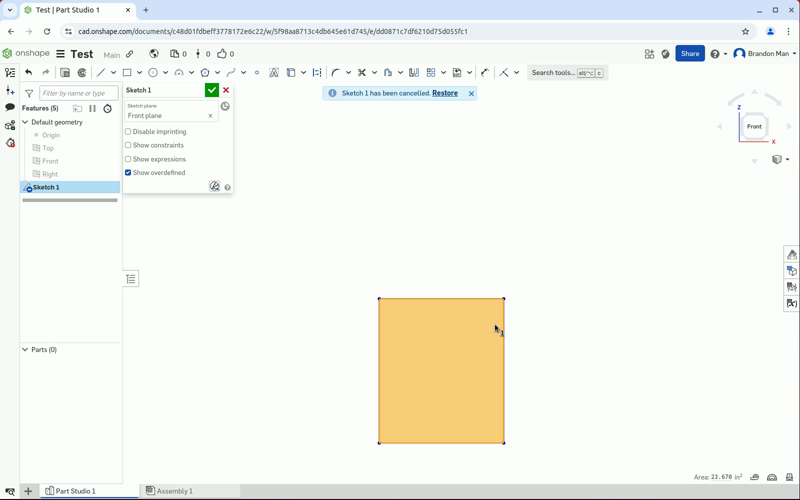
scroll(-6)
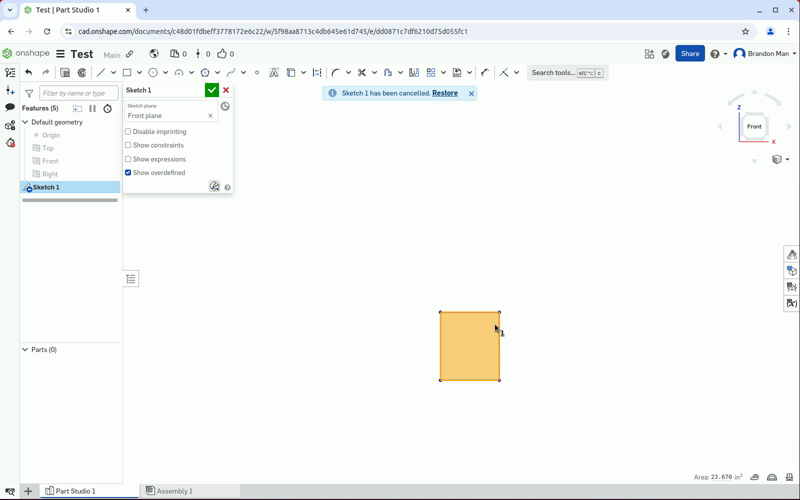
scroll(-6)
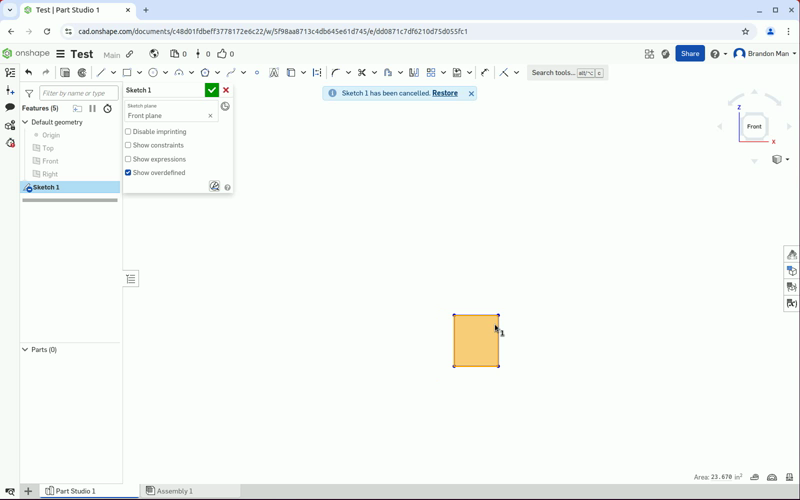
scroll(-6)
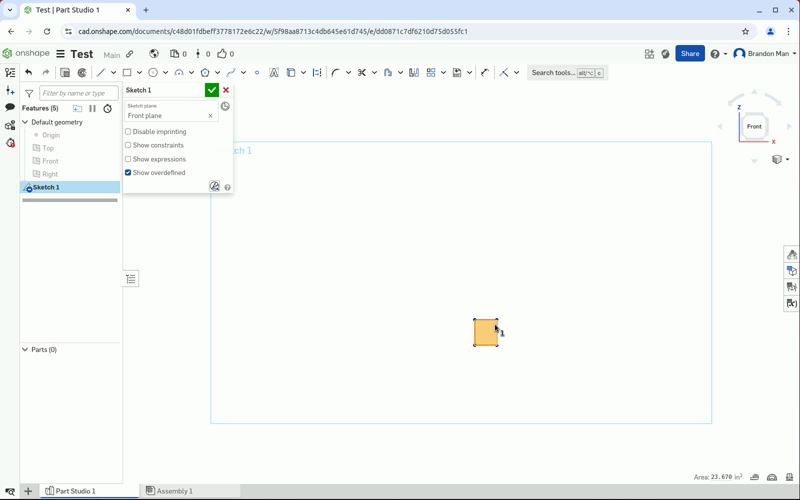
mouse_move(73, 352)
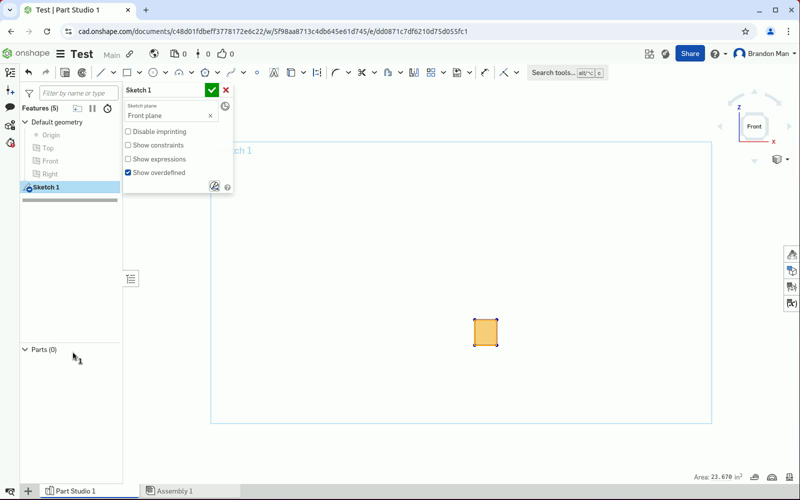
key(shift+y)
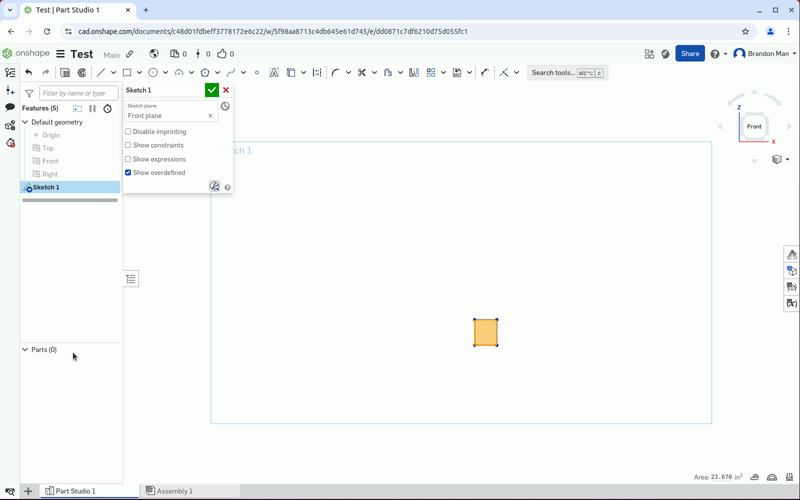
key(shift+e)
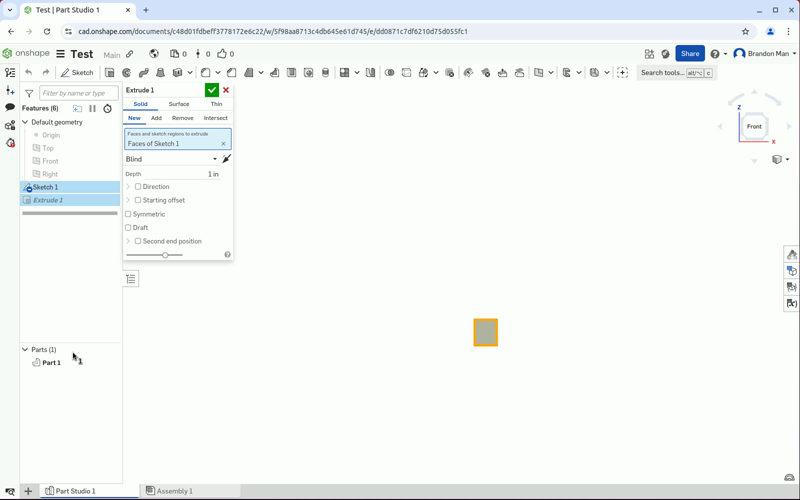
mouse_move(143, 106)
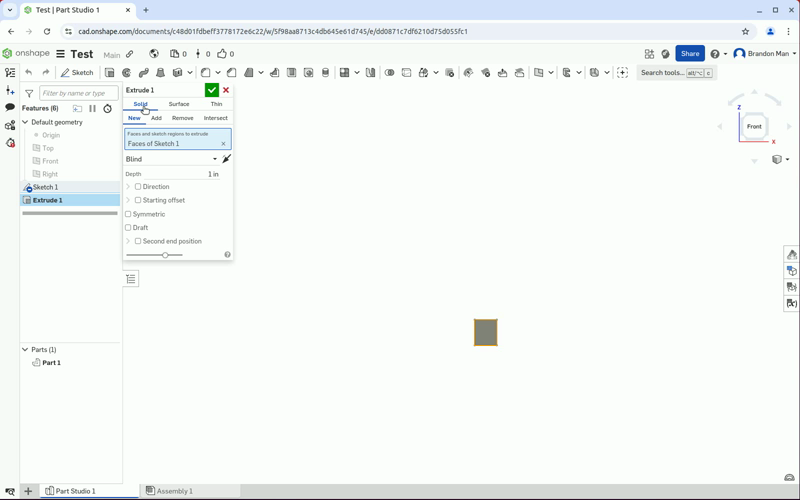
click(143, 106)
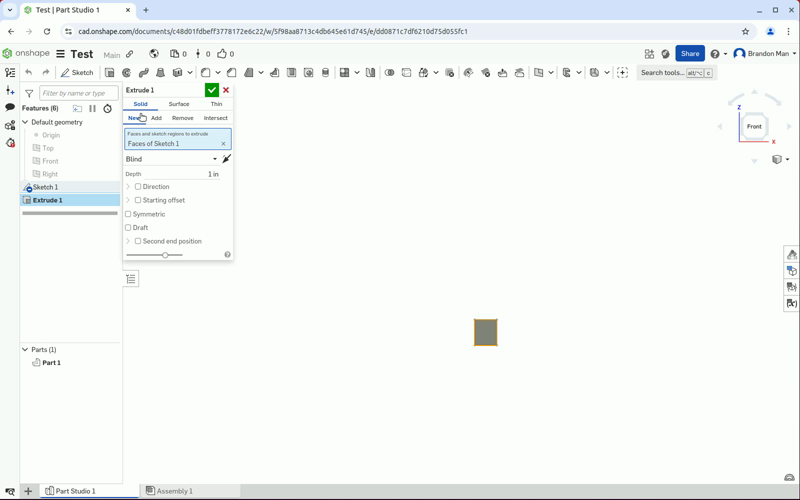
mouse_move(137, 120)
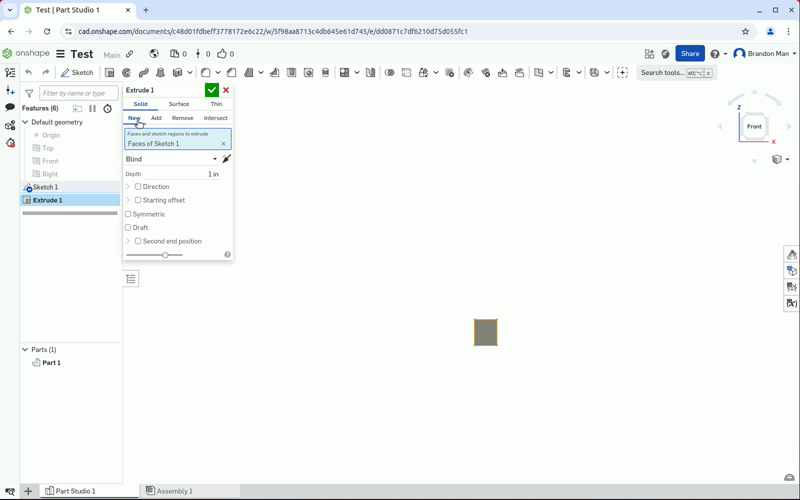
click(137, 120)
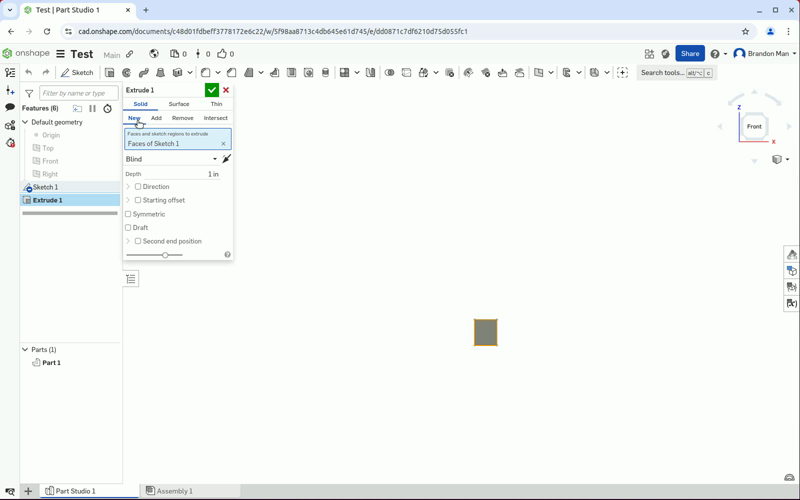
key(tab, 4)
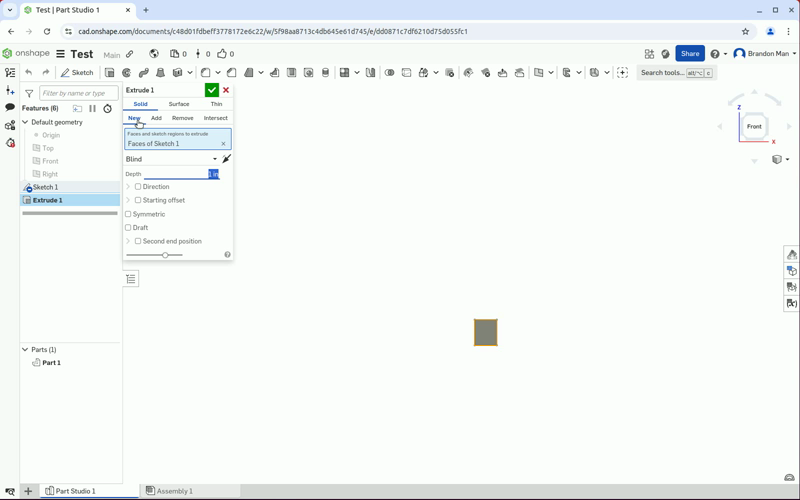
text(2.648)
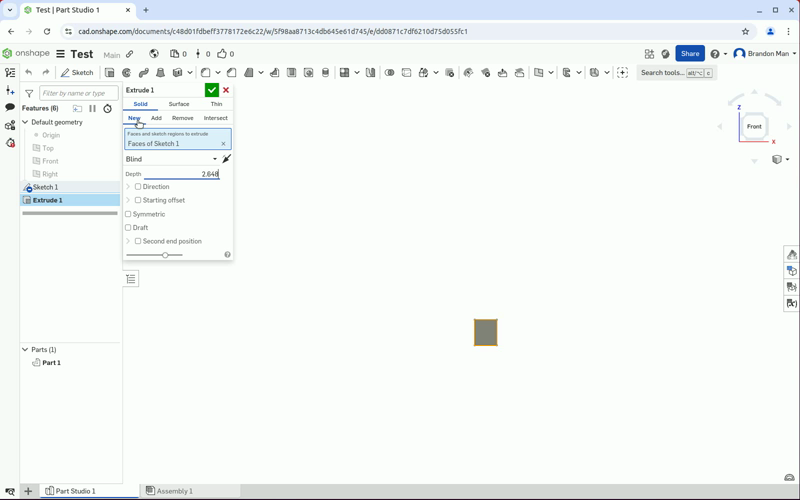
key(enter)
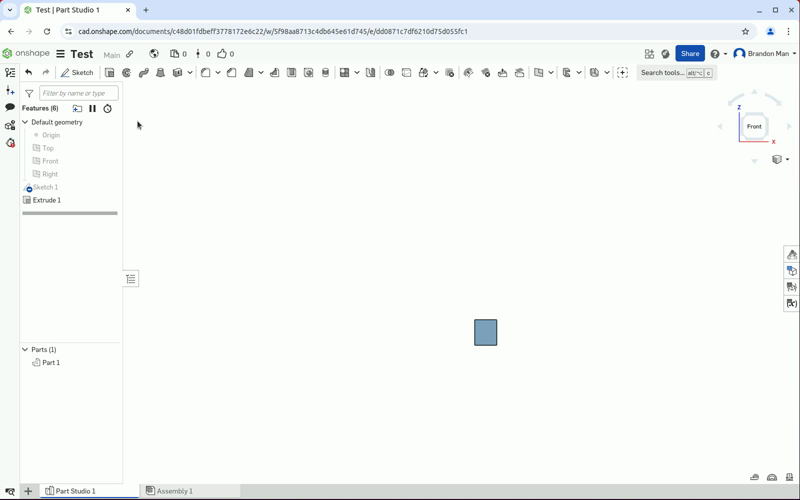
key(shift+h)
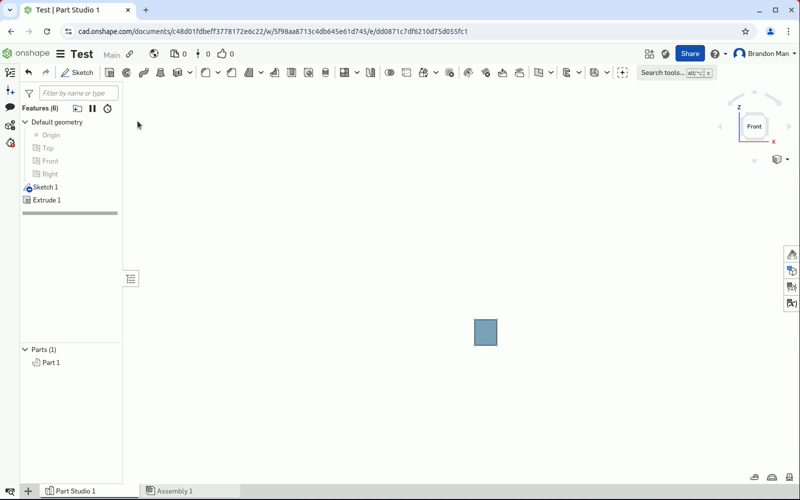
key(shift+h)
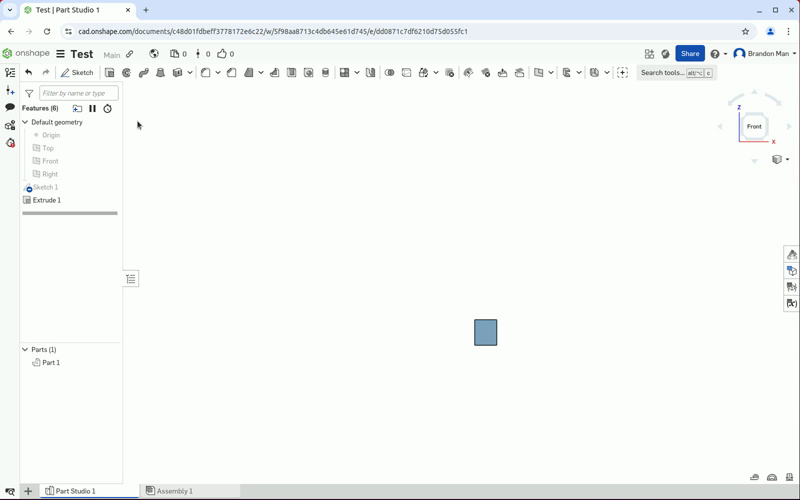
mouse_move(73, 189)
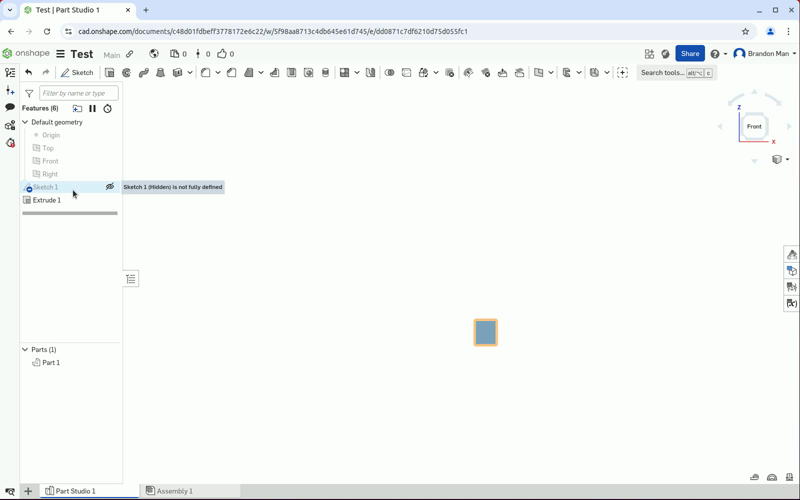
click(73, 189)
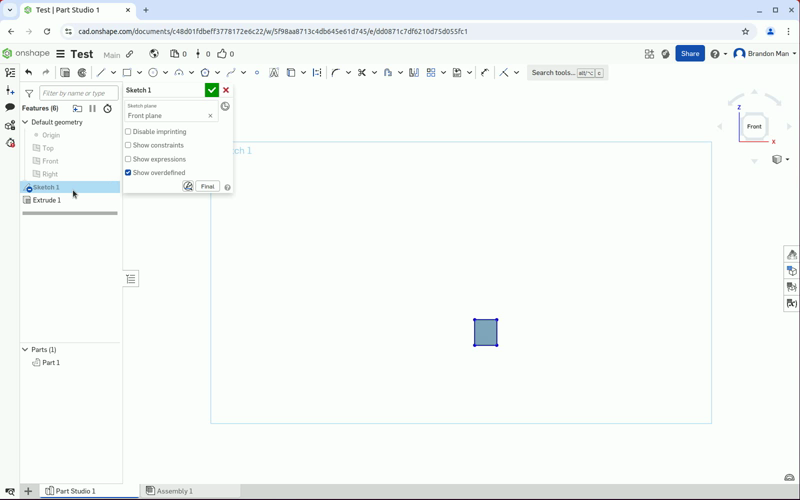
mouse_move(229, 92)
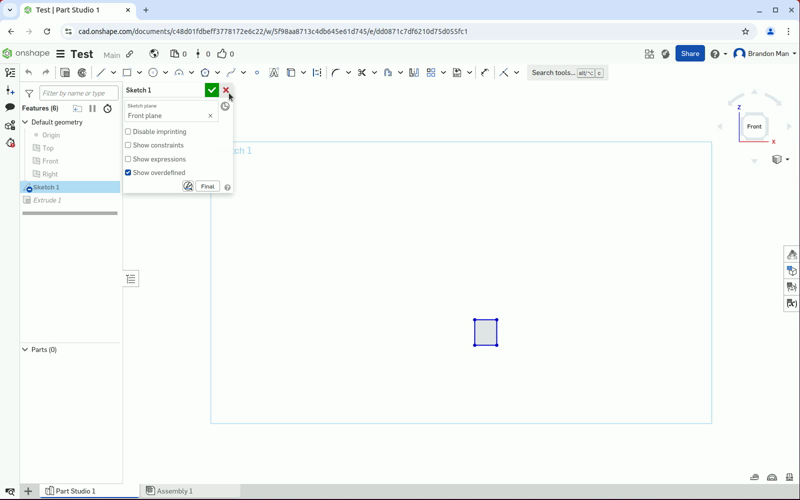
click(229, 92)
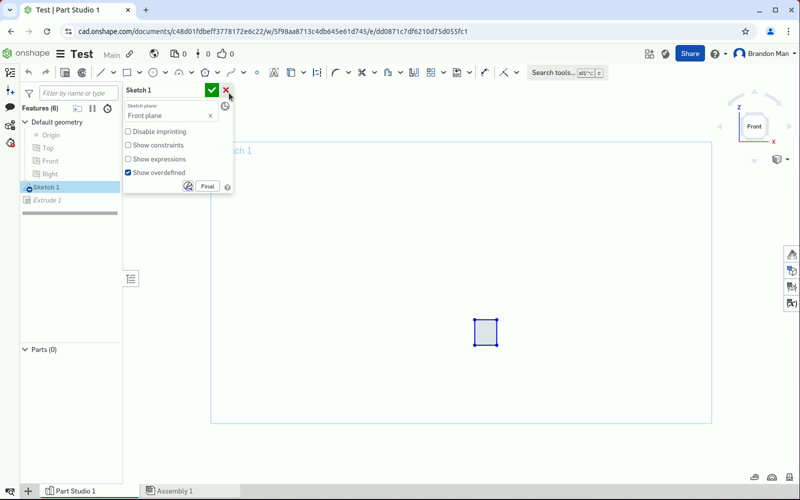
key(shift+s)
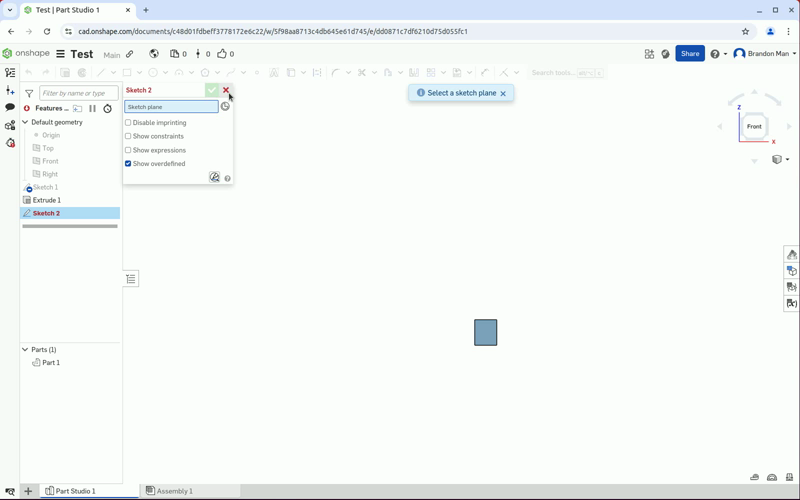
mouse_move(73, 163)
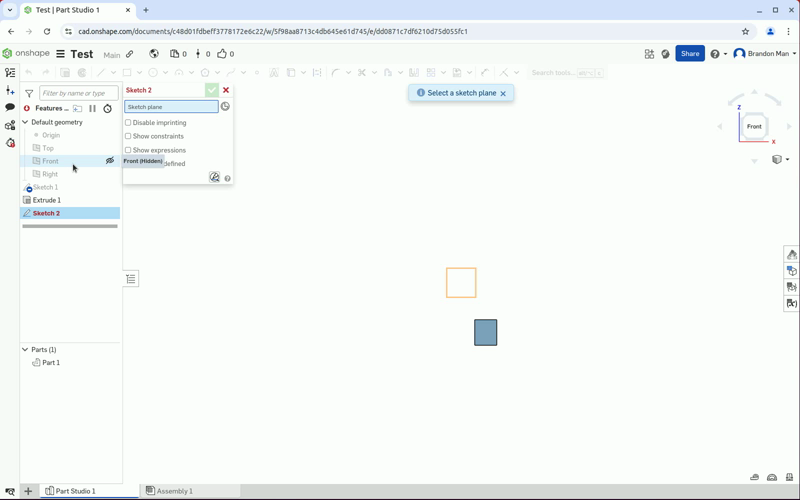
click(73, 163)
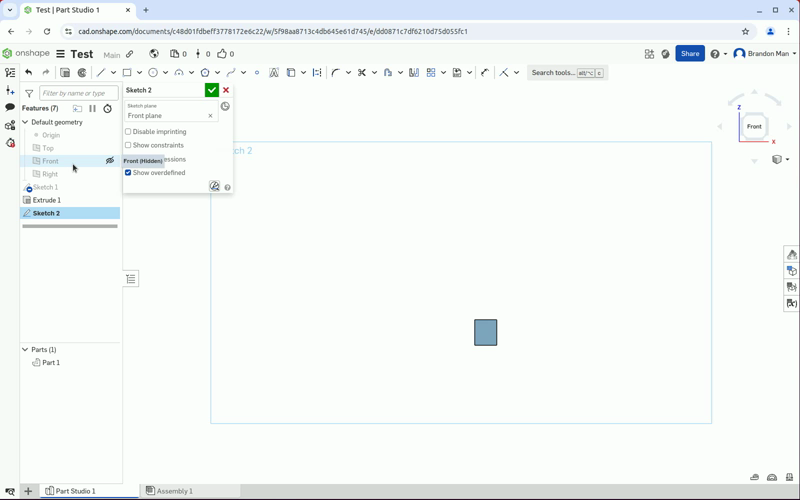
mouse_move(73, 352)
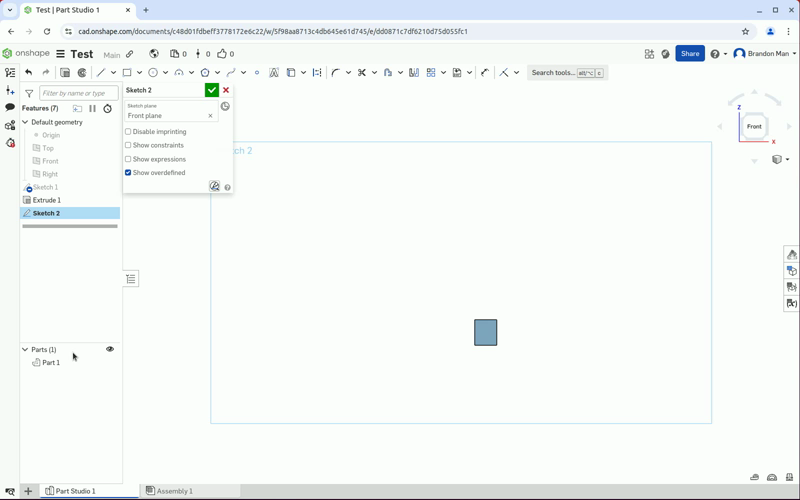
key(y)
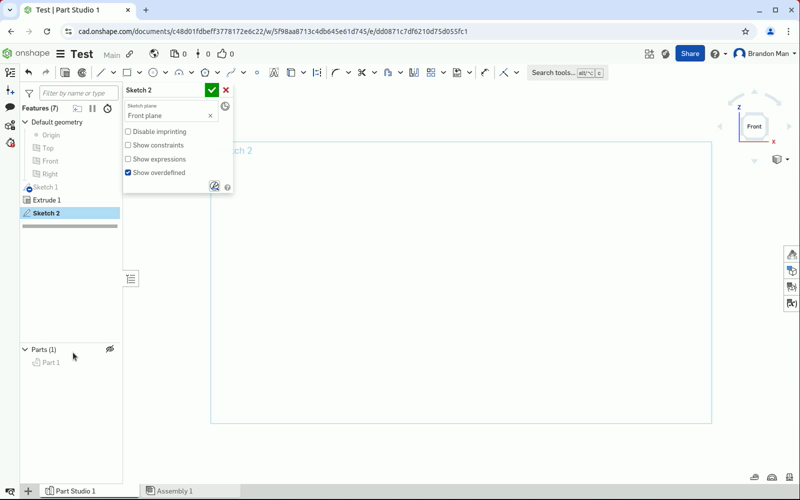
key(l)
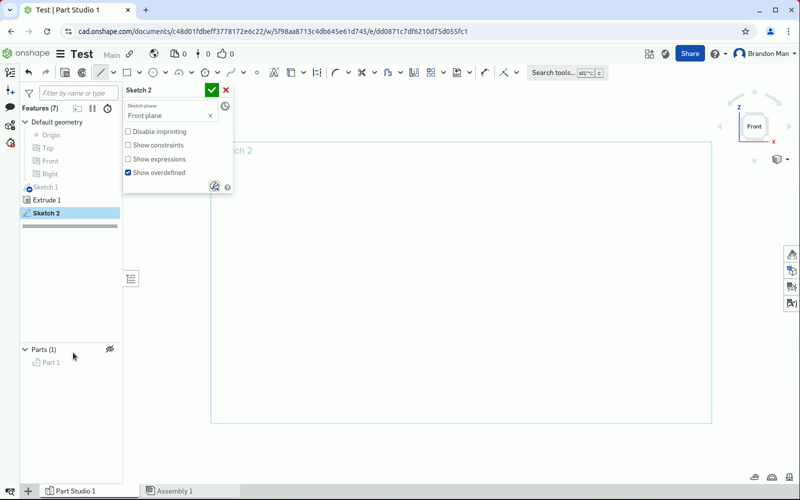
key_down(shift)
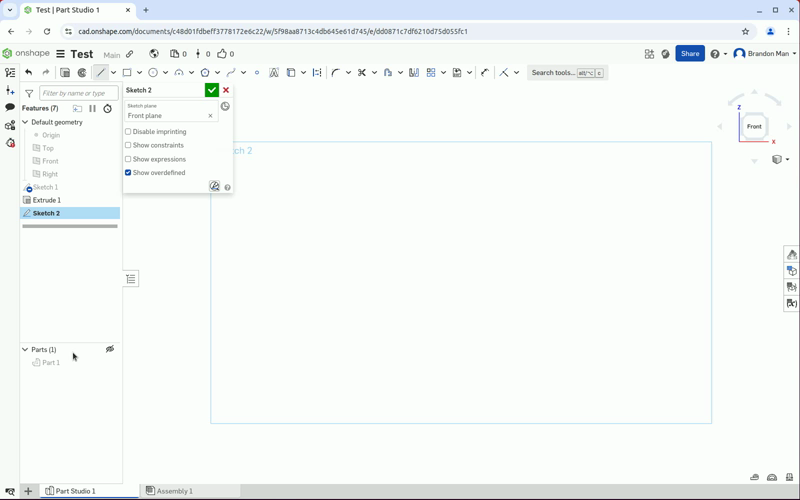
mouse_move(474, 244)
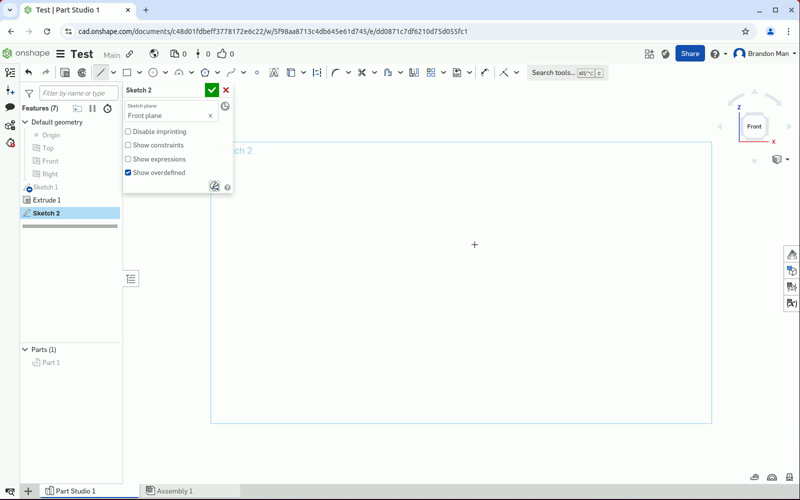
click(474, 244)
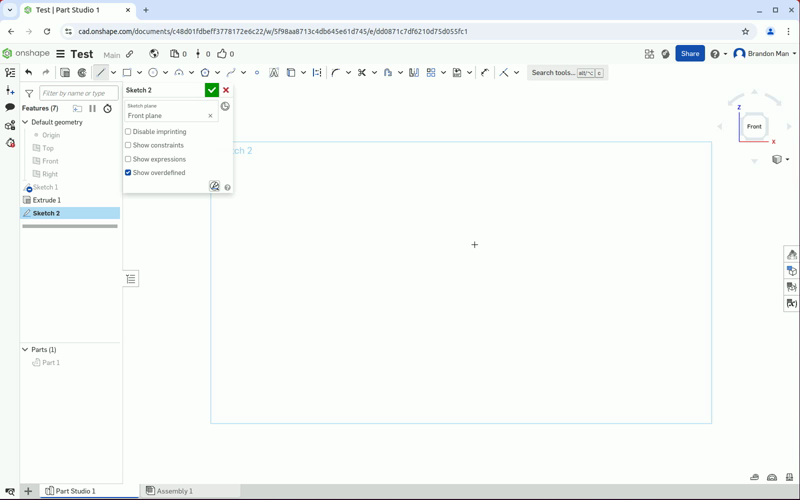
key_up(shift)
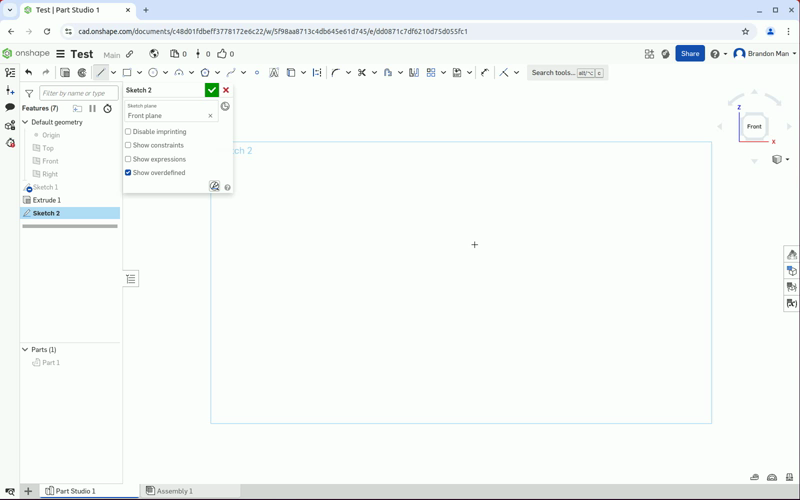
key_down(shift)
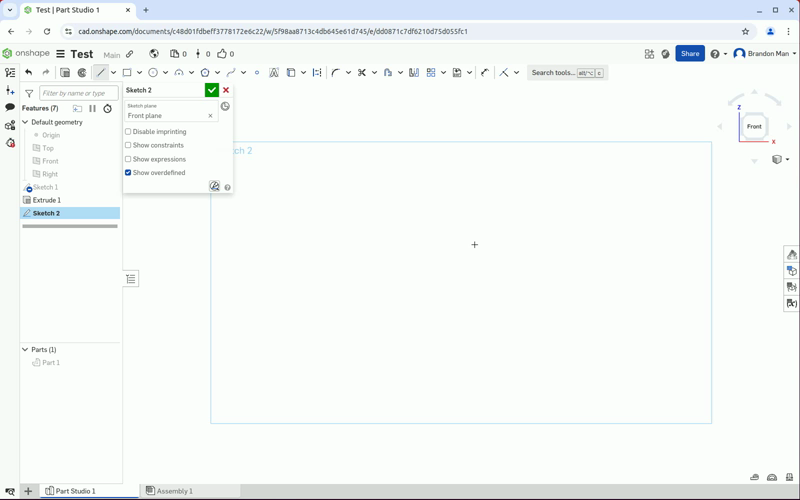
mouse_move(504, 244)
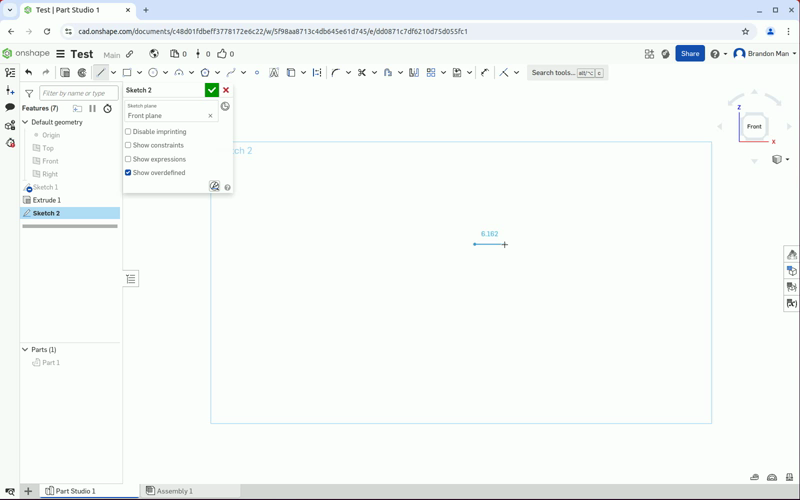
mouse_move(496, 244)
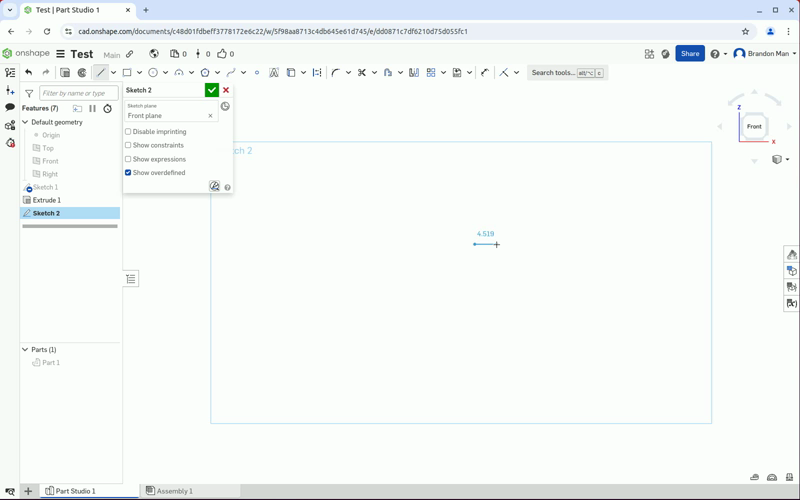
click(496, 244)
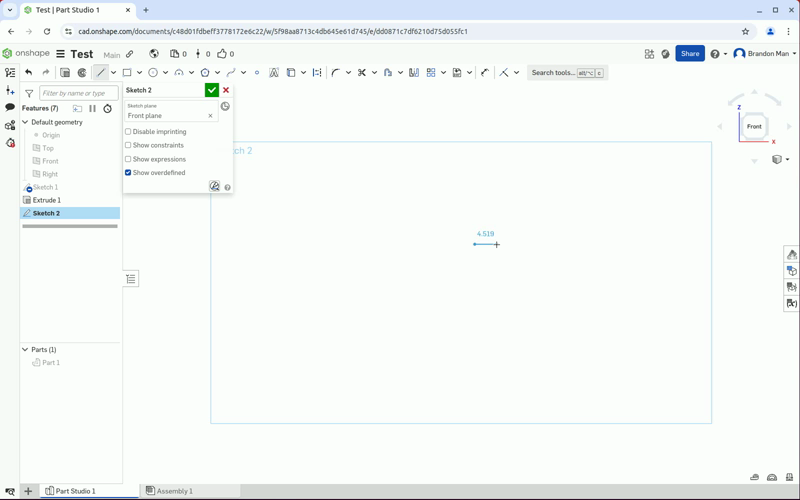
key_up(shift)
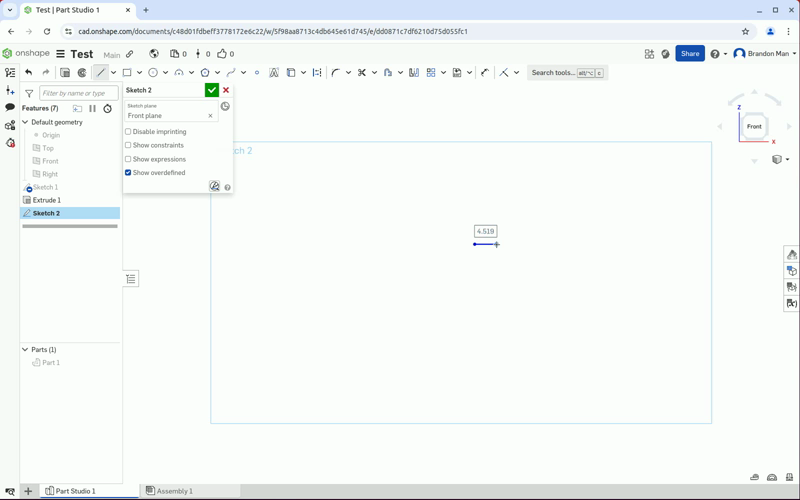
key_down(shift)
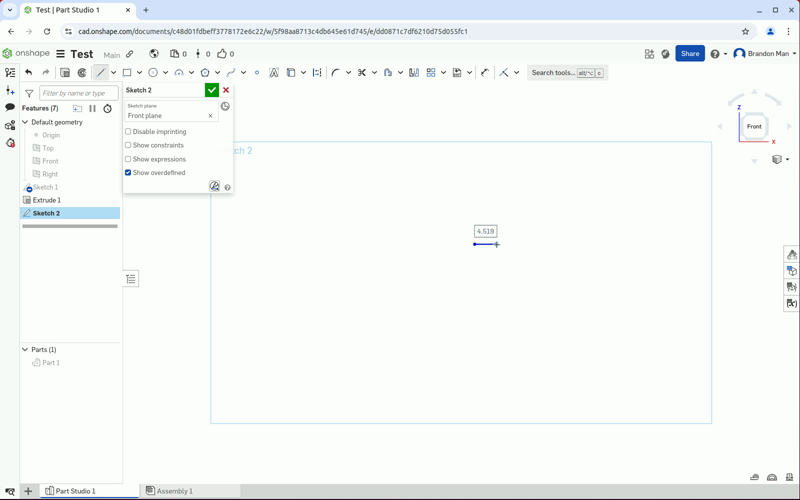
mouse_move(526, 244)
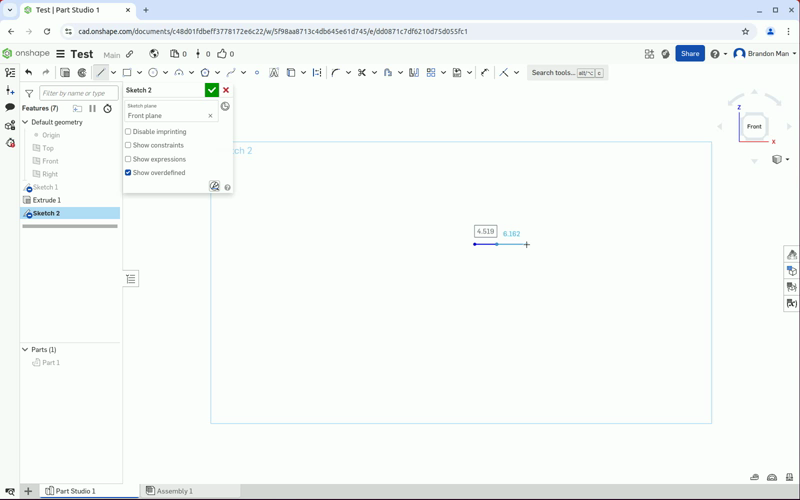
mouse_move(496, 218)
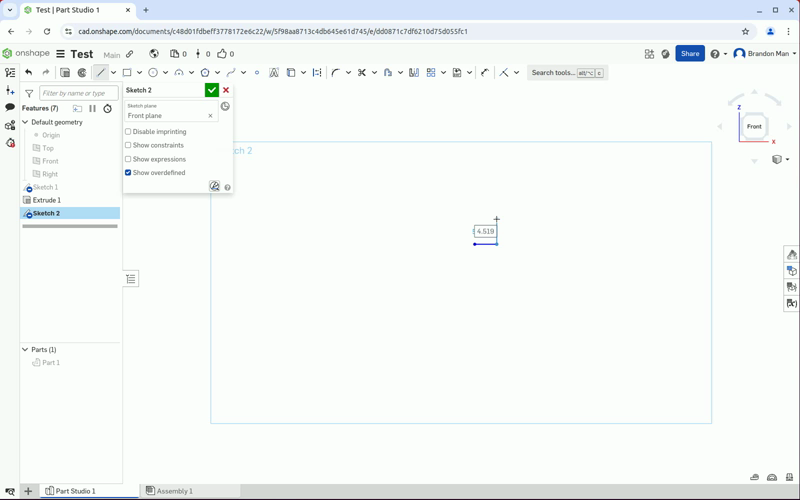
click(496, 218)
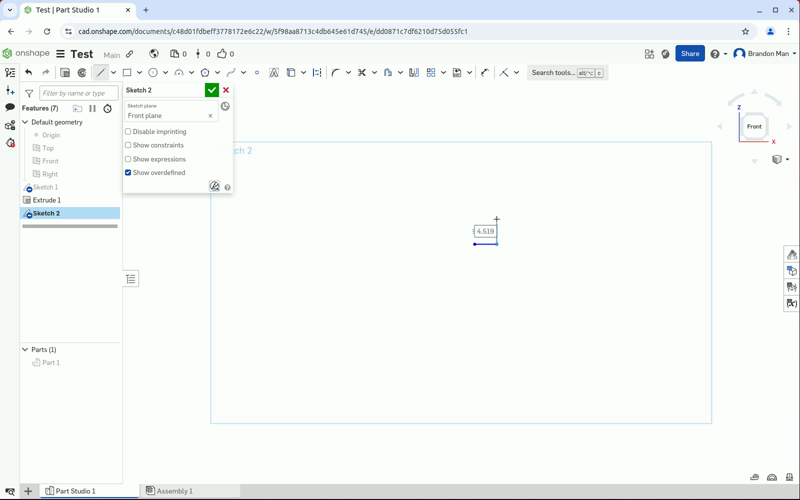
key_up(shift)
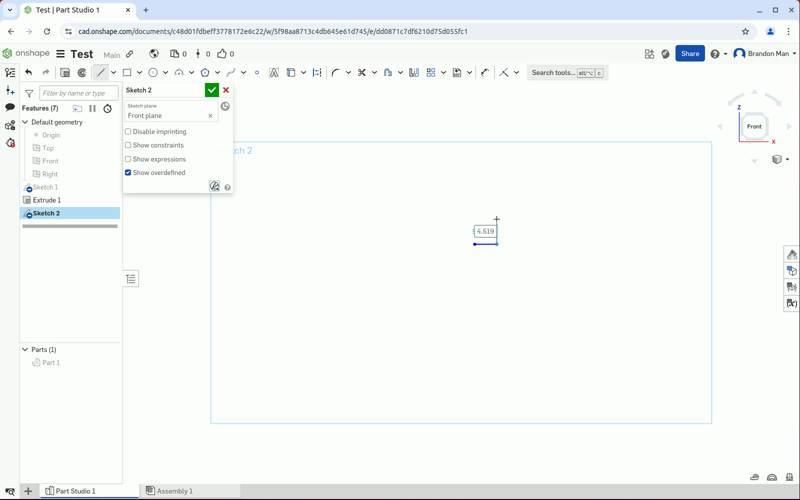
key_down(shift)
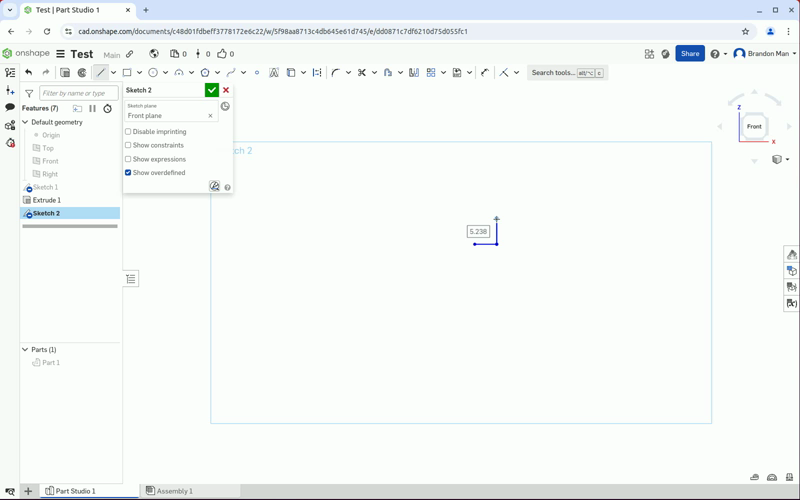
mouse_move(526, 218)
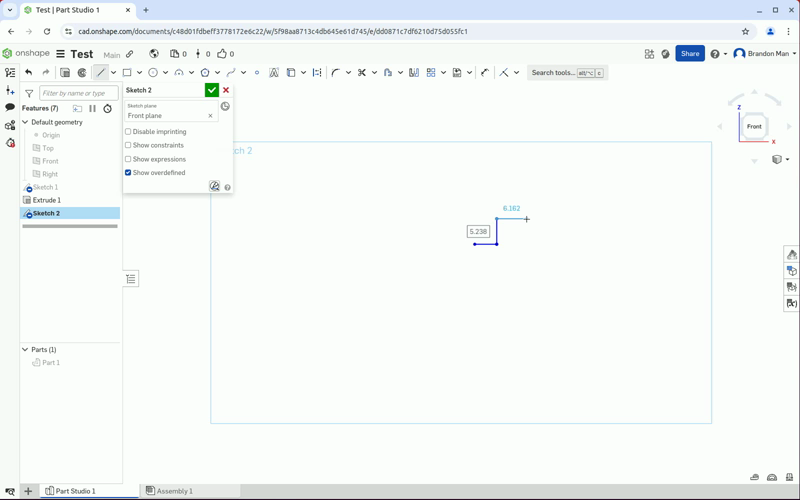
mouse_move(474, 218)
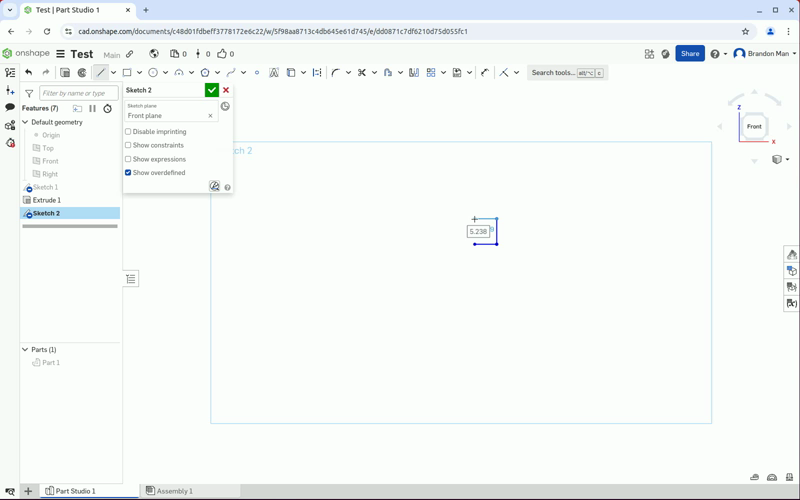
click(474, 218)
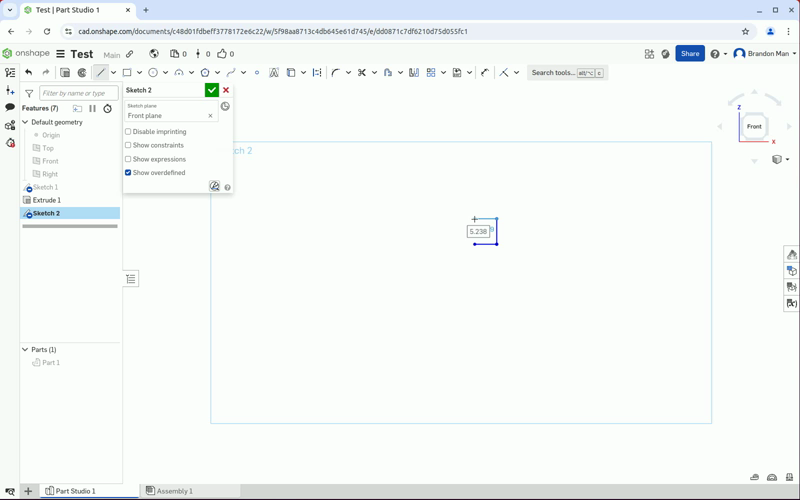
key_up(shift)
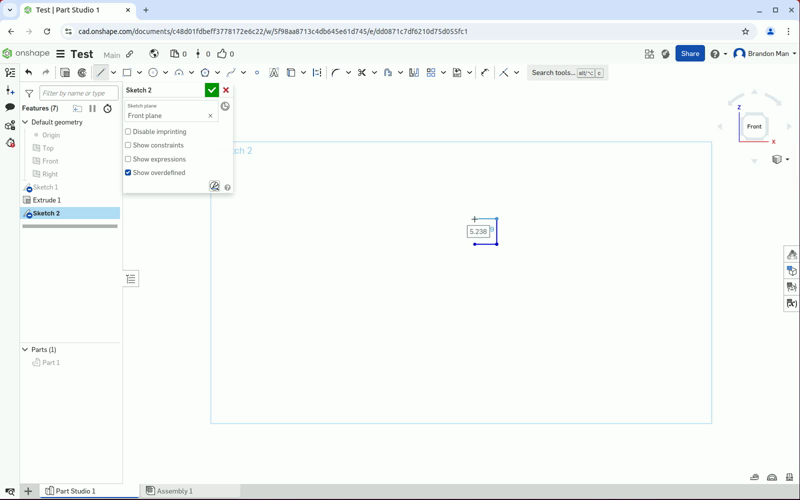
mouse_move(504, 218)
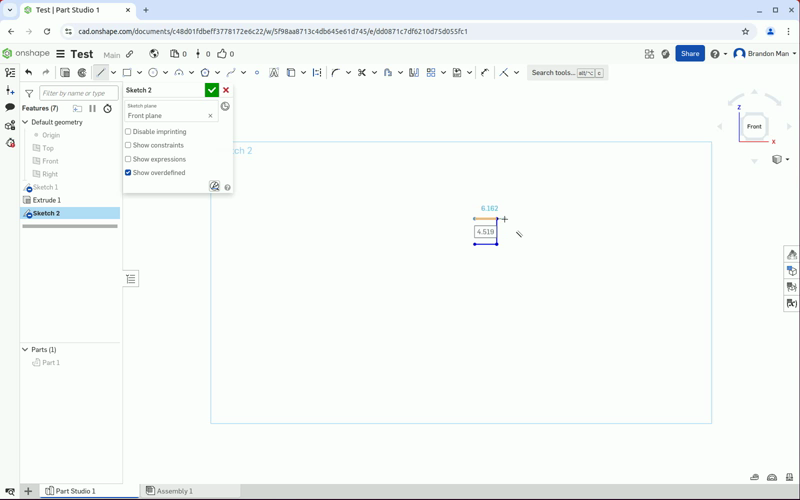
key_down(shift)
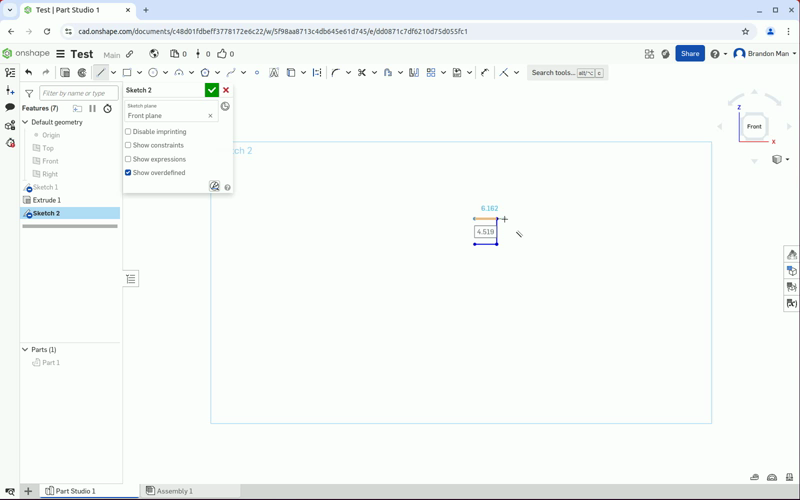
mouse_move(474, 244)
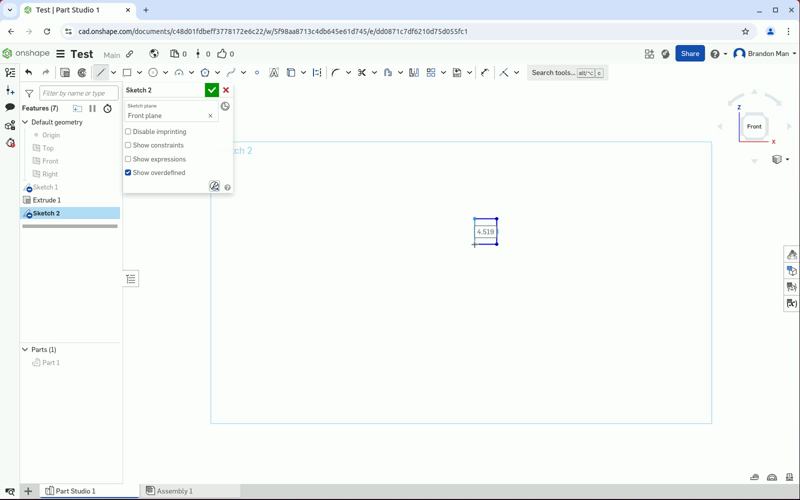
key_up(shift)
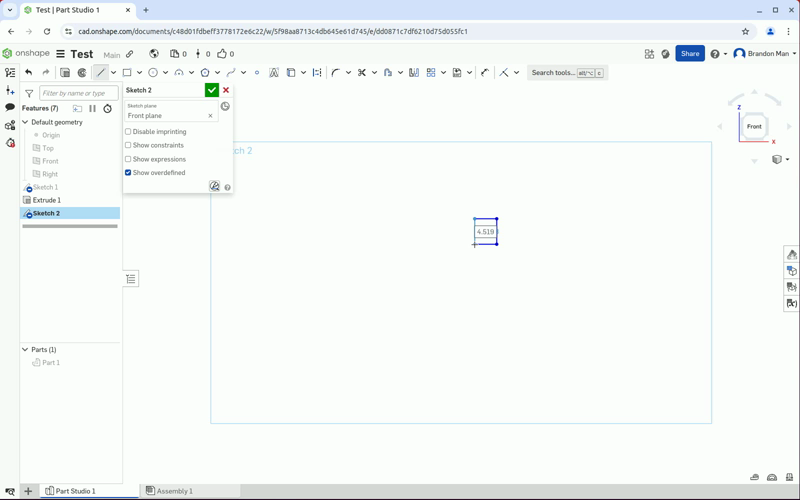
click(474, 244)
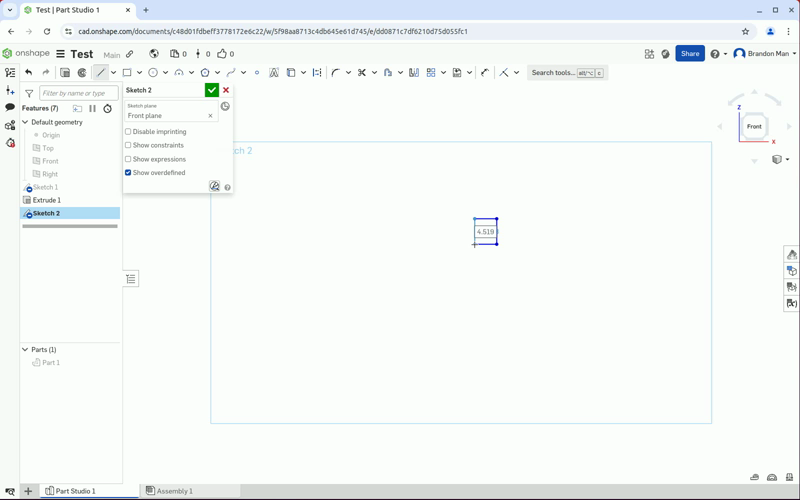
key(esc)
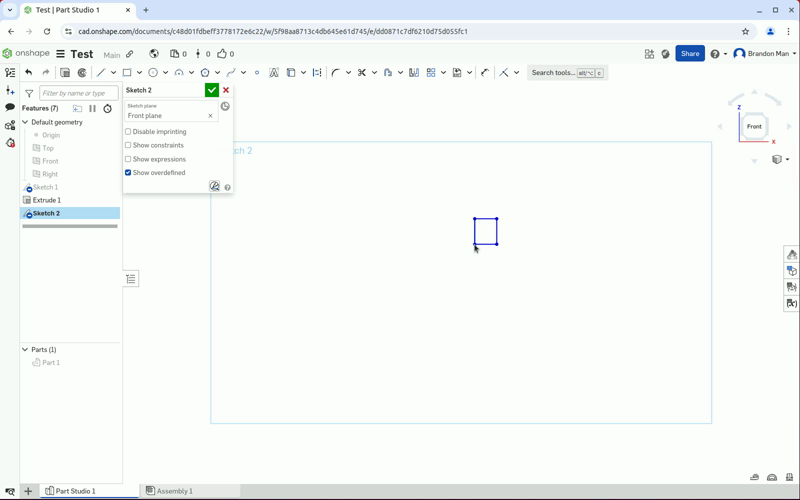
mouse_move(487, 219)
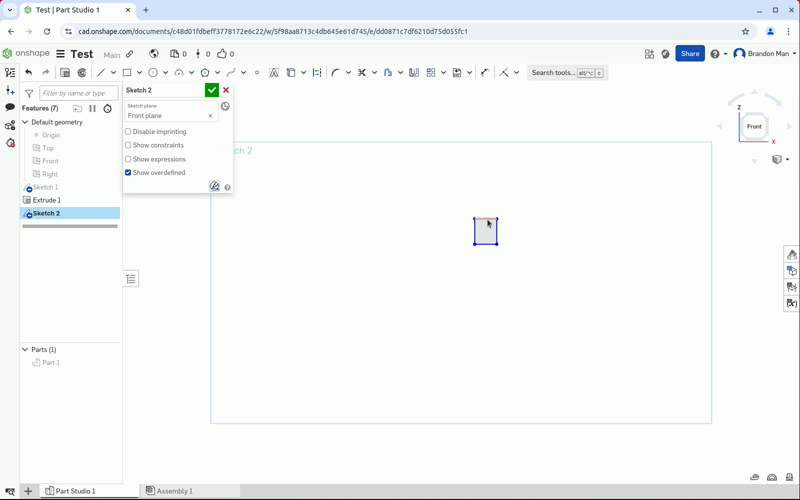
scroll(6)
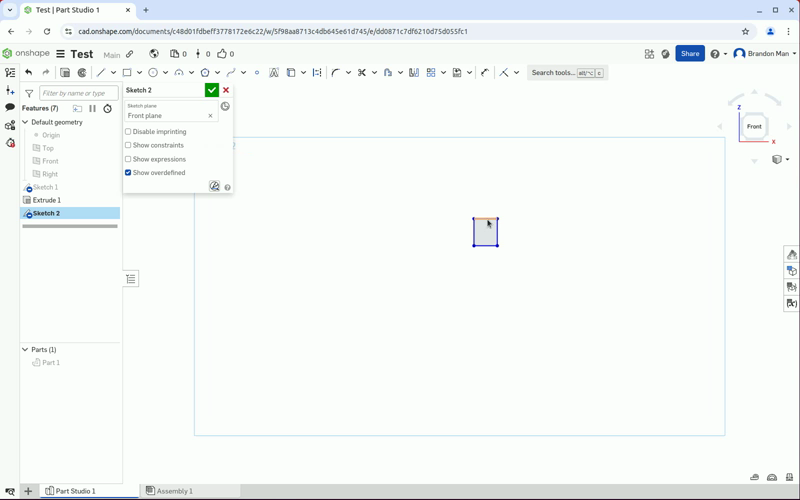
scroll(6)
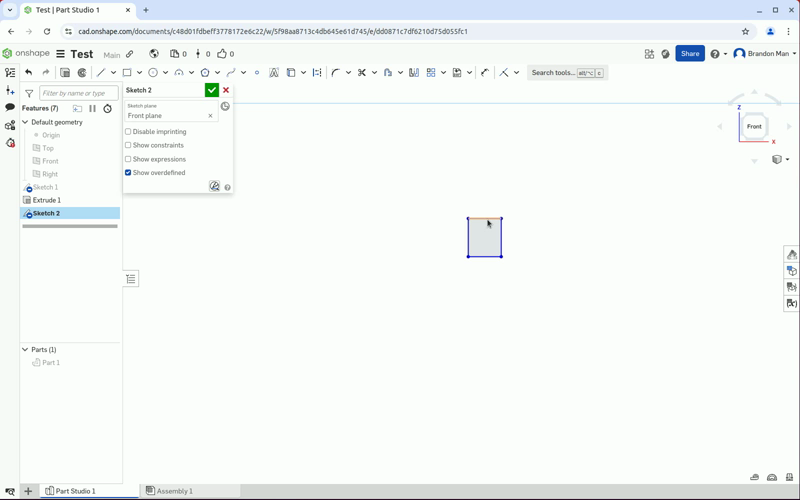
scroll(6)
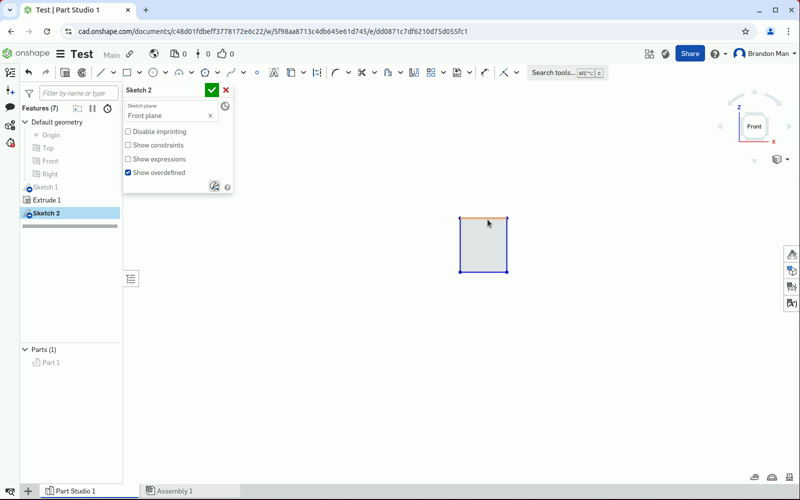
scroll(6)
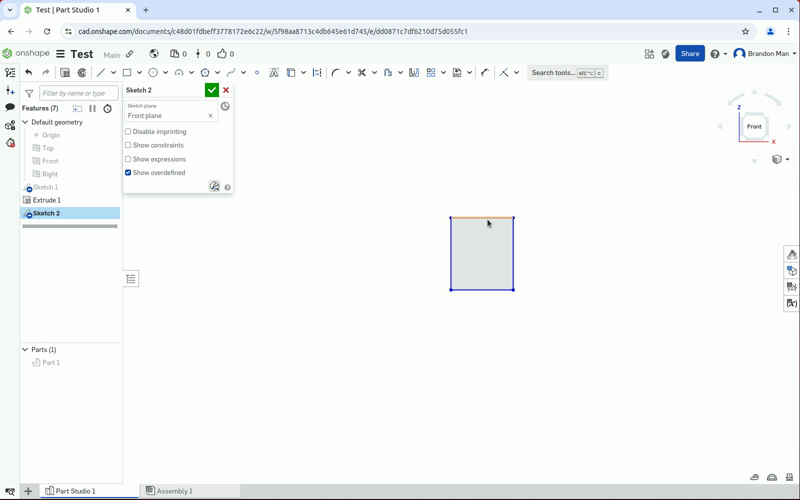
scroll(6)
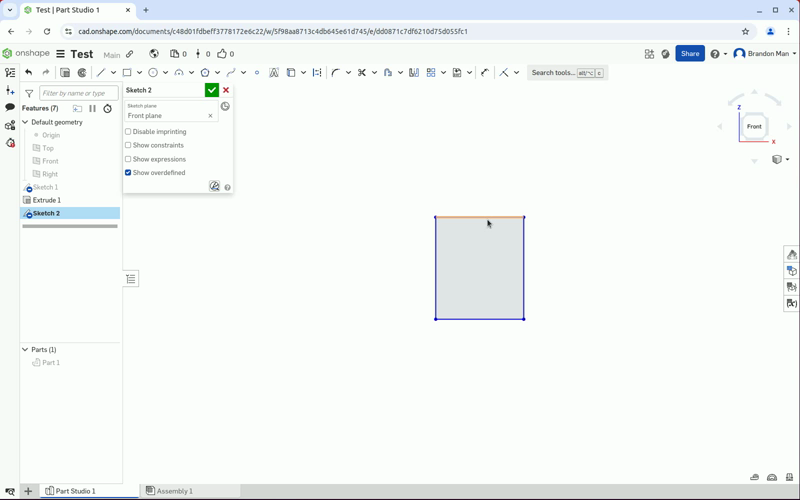
scroll(6)
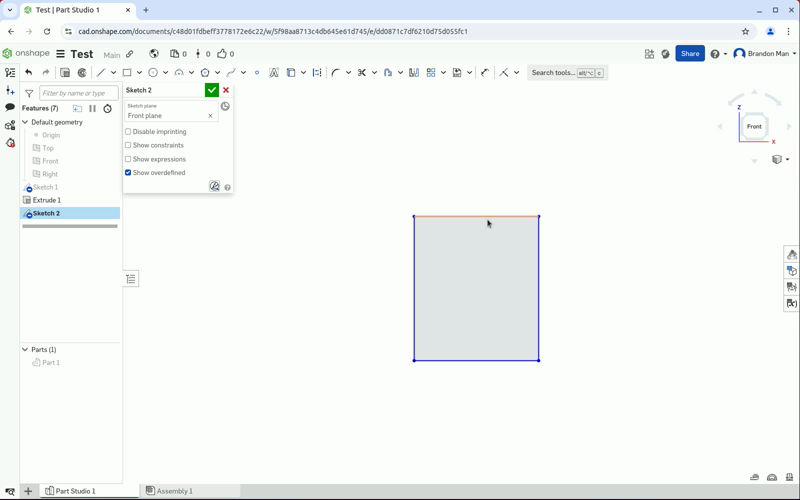
scroll(6)
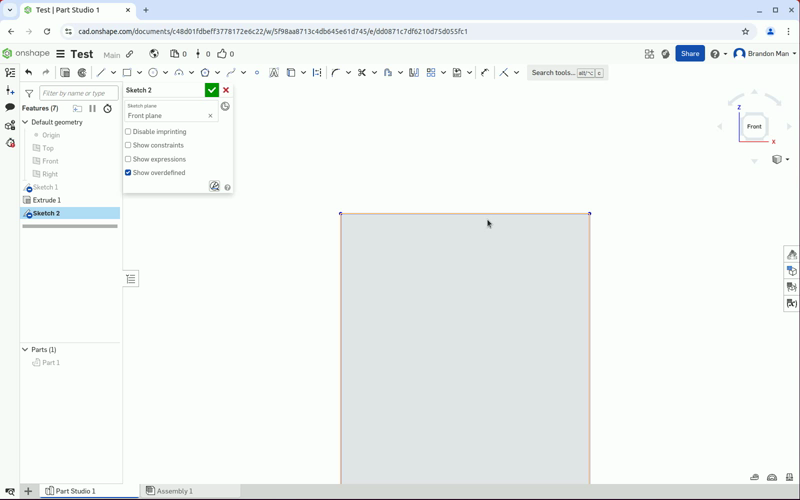
click(487, 219)
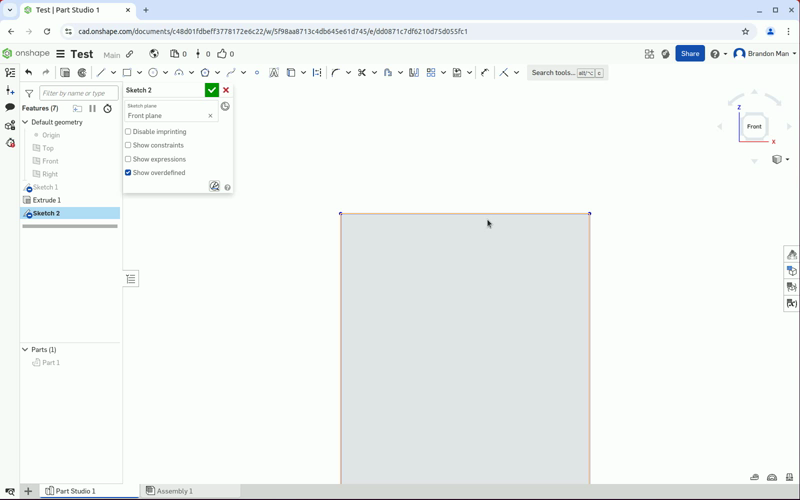
scroll(-6)
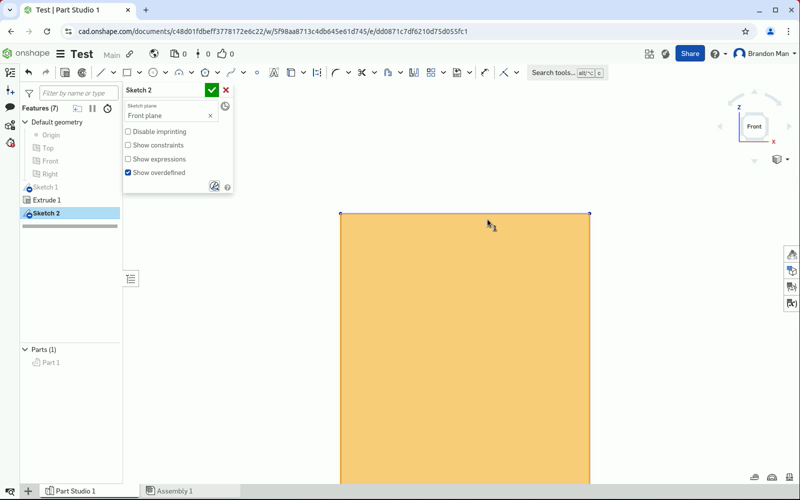
scroll(-6)
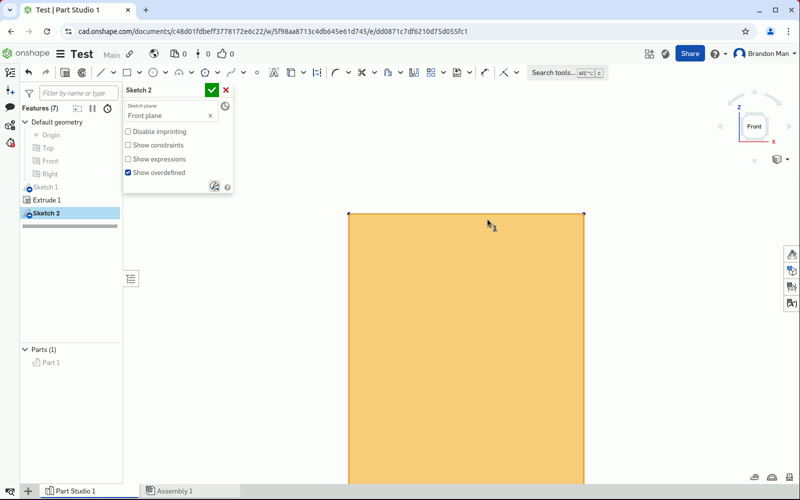
scroll(-6)
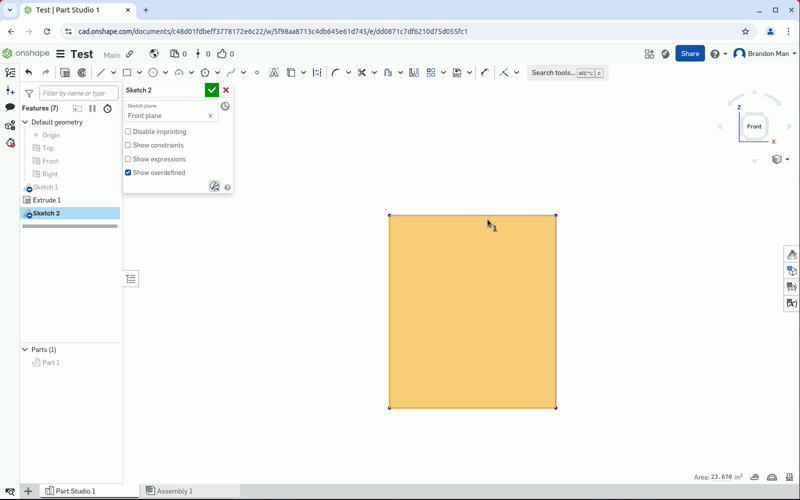
scroll(-6)
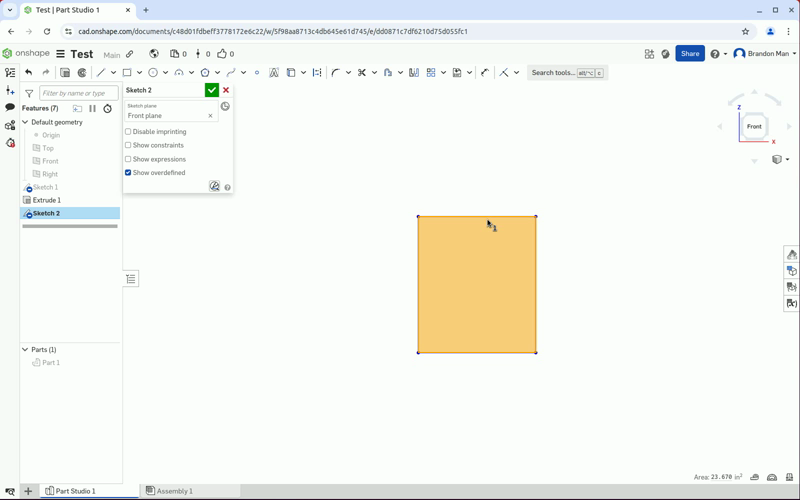
scroll(-6)
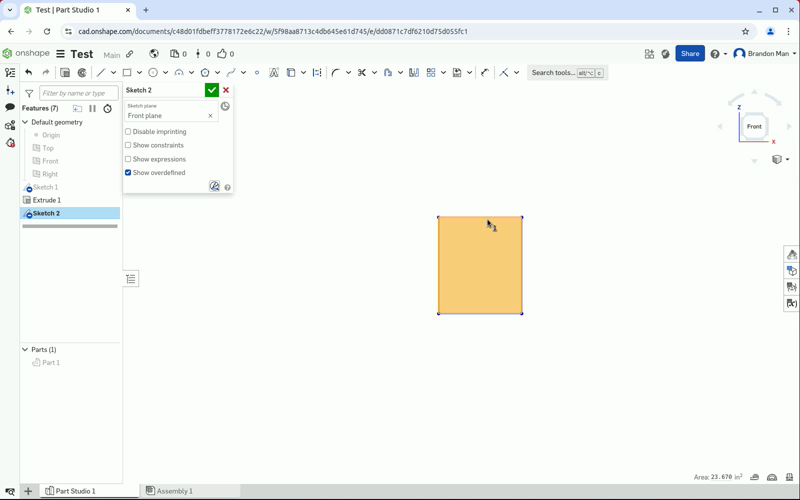
scroll(-6)
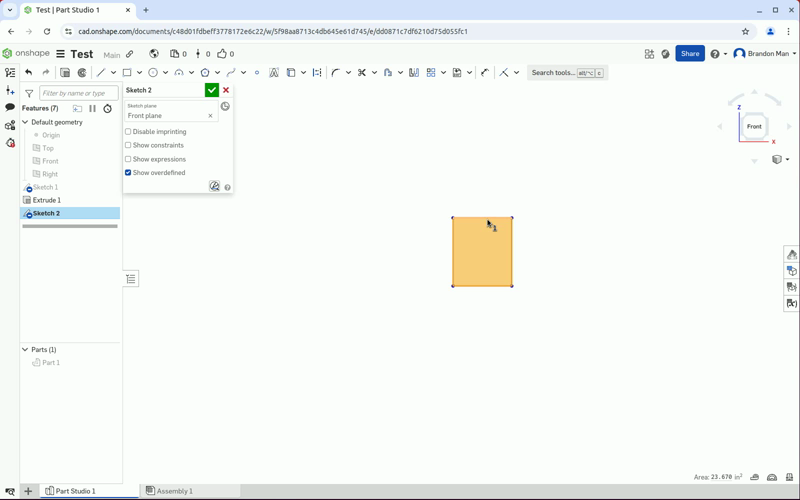
scroll(-6)
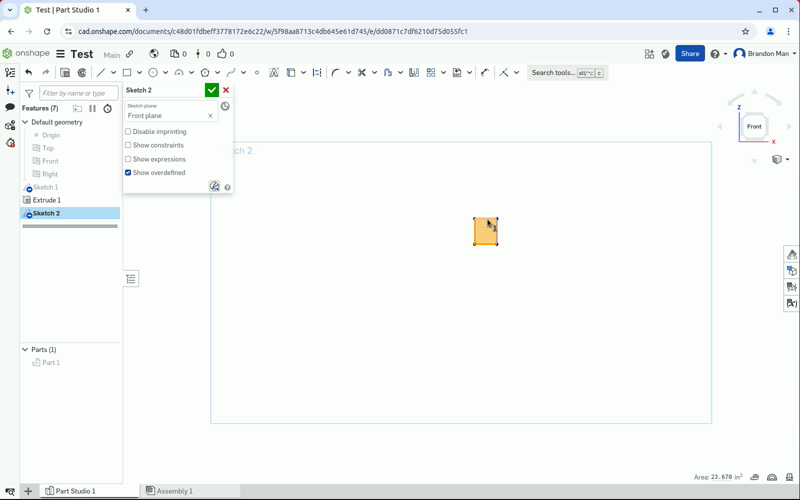
mouse_move(73, 352)
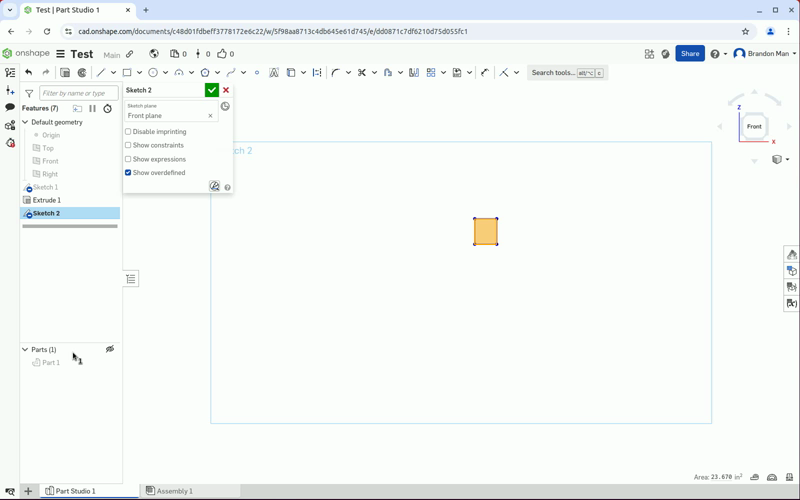
key(shift+y)
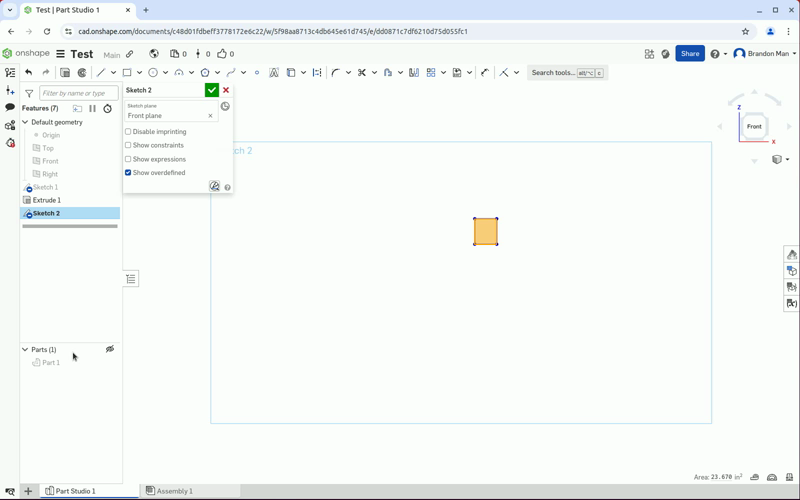
key(shift+e)
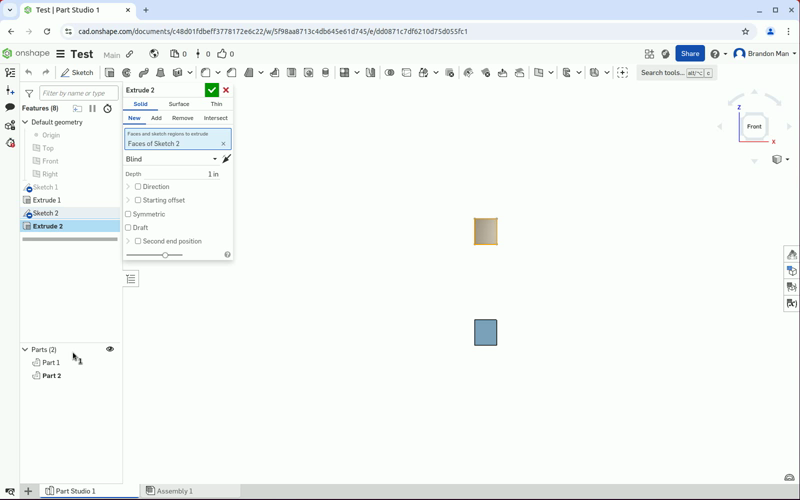
mouse_move(143, 106)
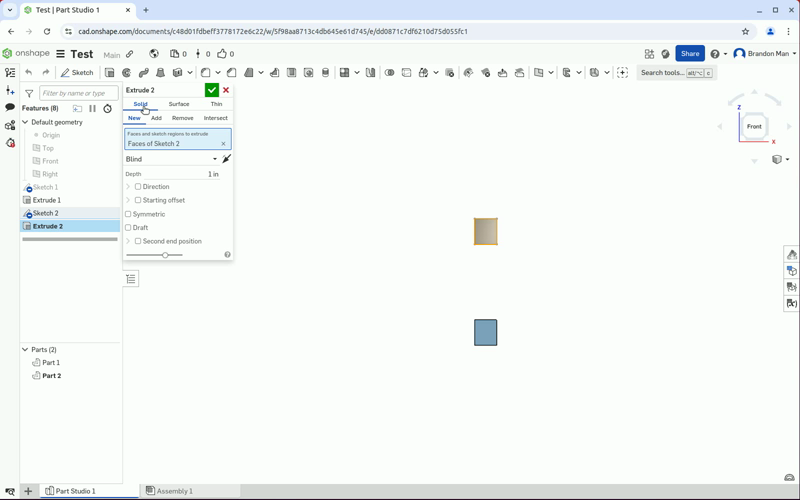
click(143, 106)
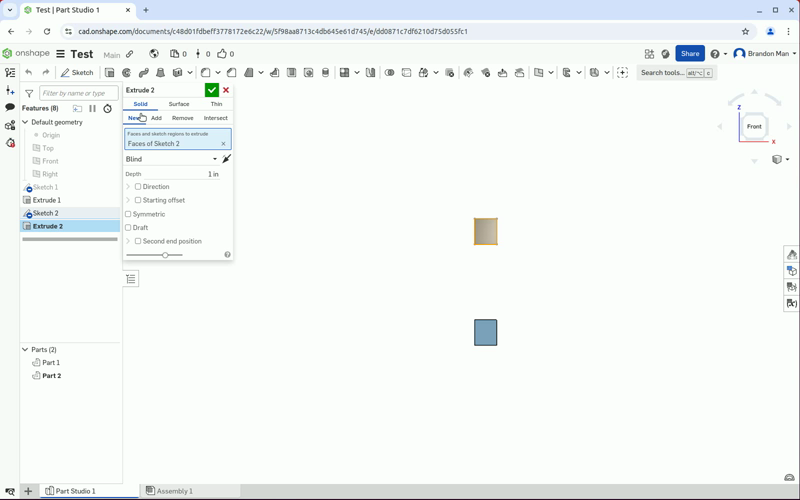
mouse_move(137, 120)
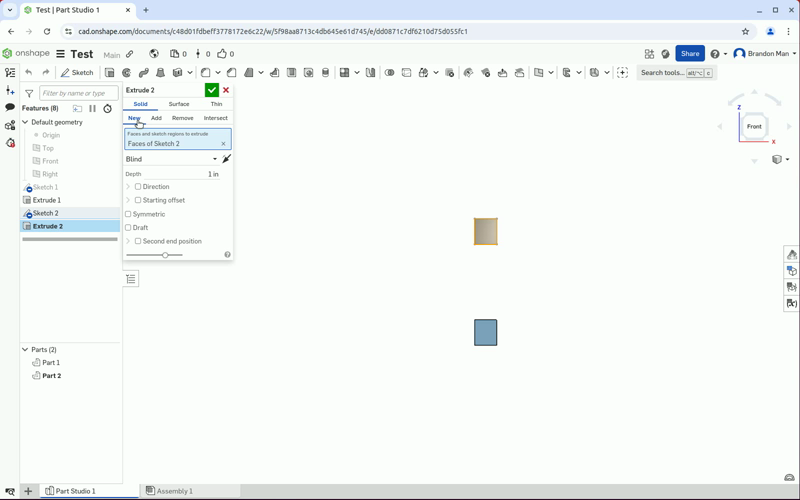
click(137, 120)
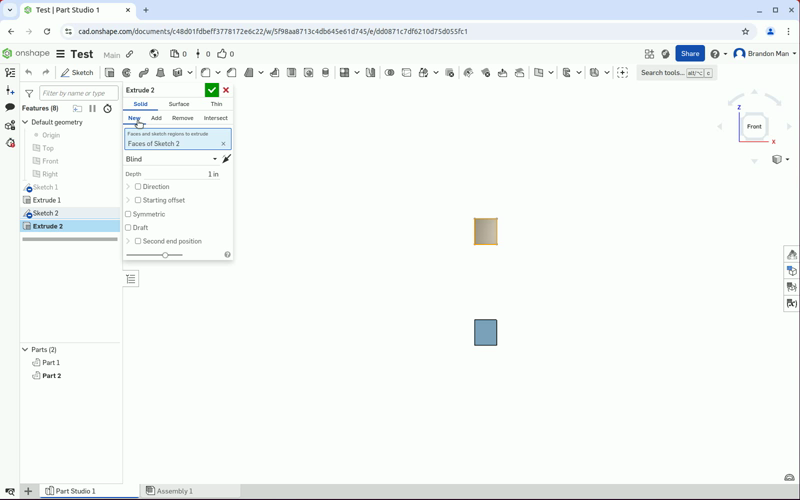
key(tab, 4)
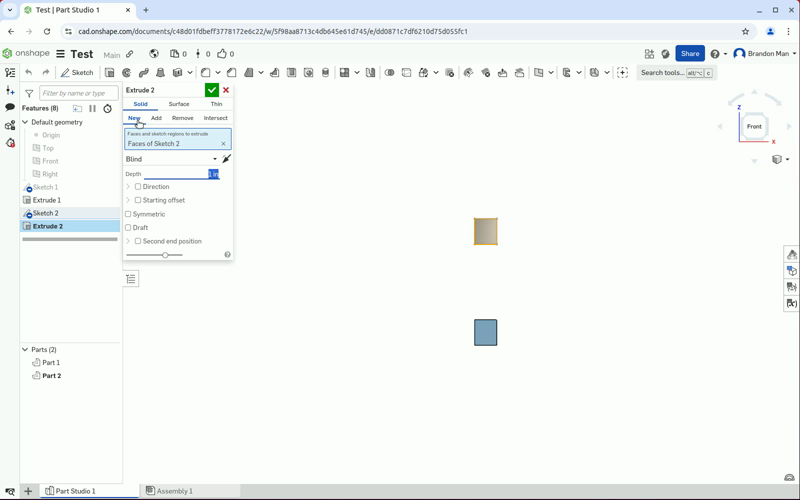
text(2.648)
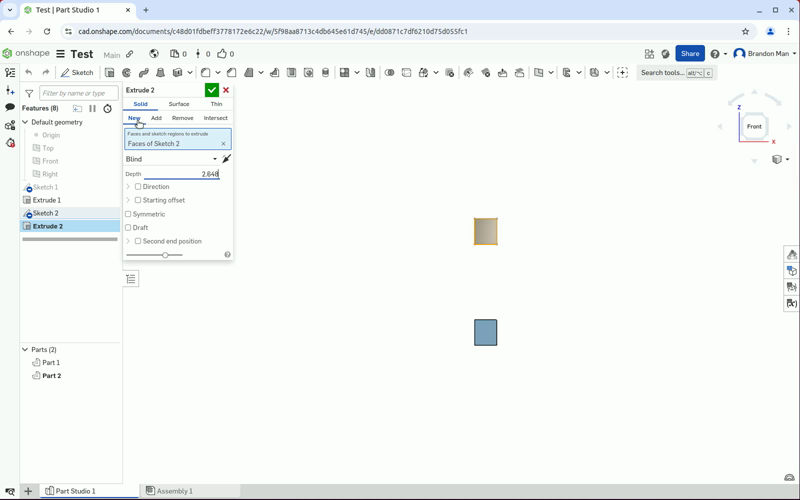
key(enter)
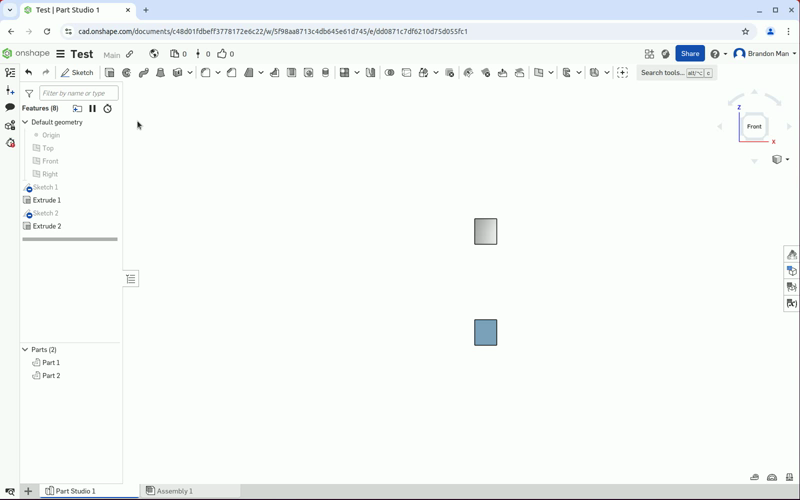
key(shift+h)
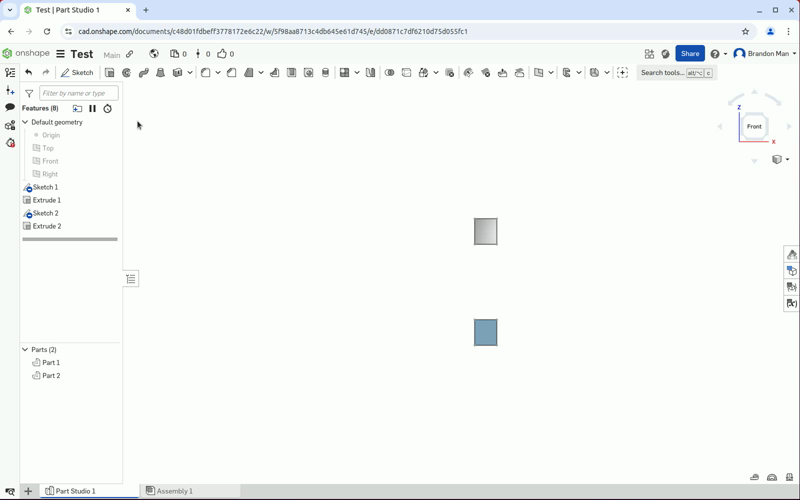
key(shift+h)
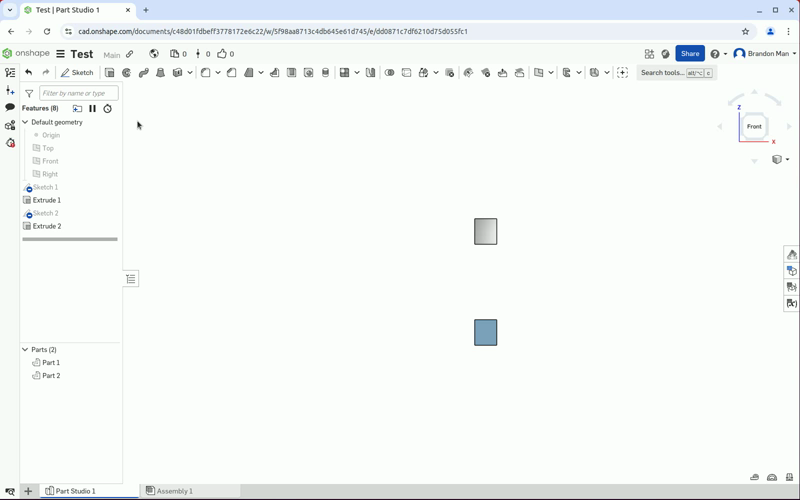
mouse_move(73, 189)
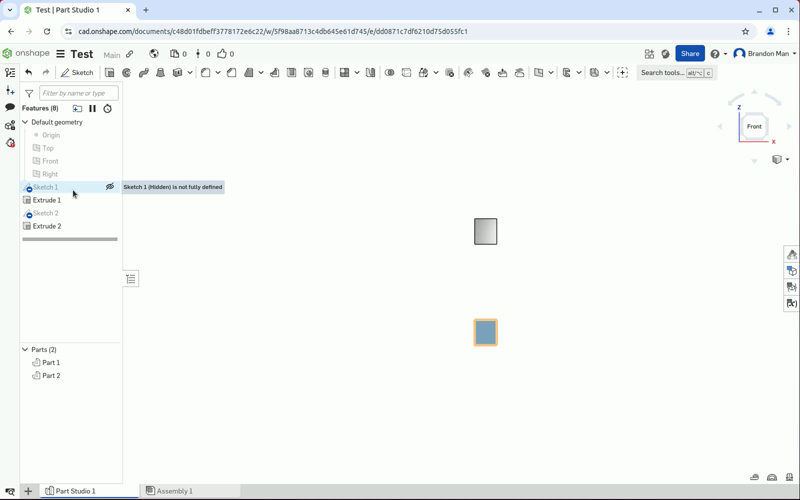
click(73, 189)
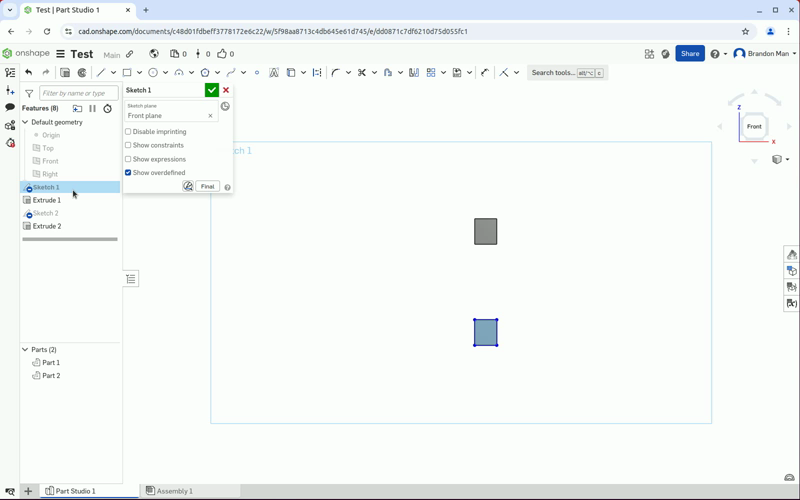
mouse_move(229, 92)
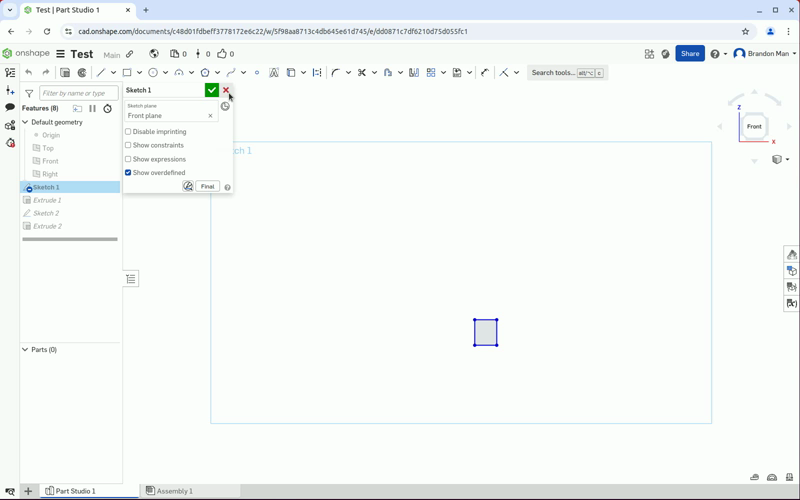
click(229, 92)
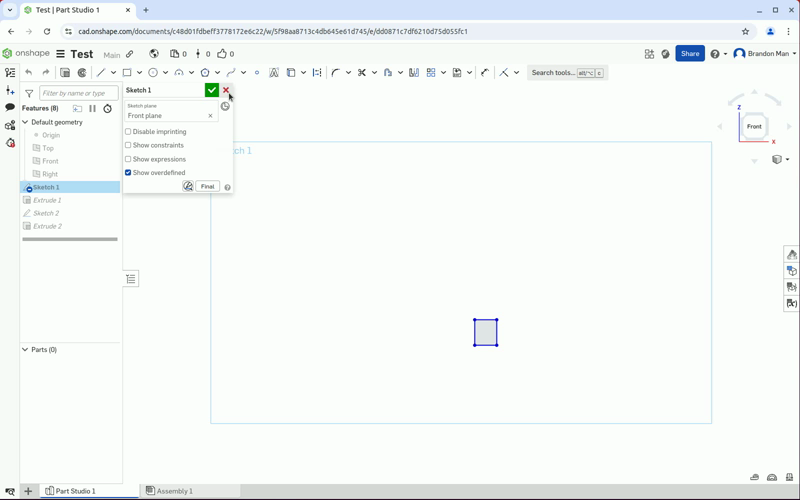
key(shift+s)
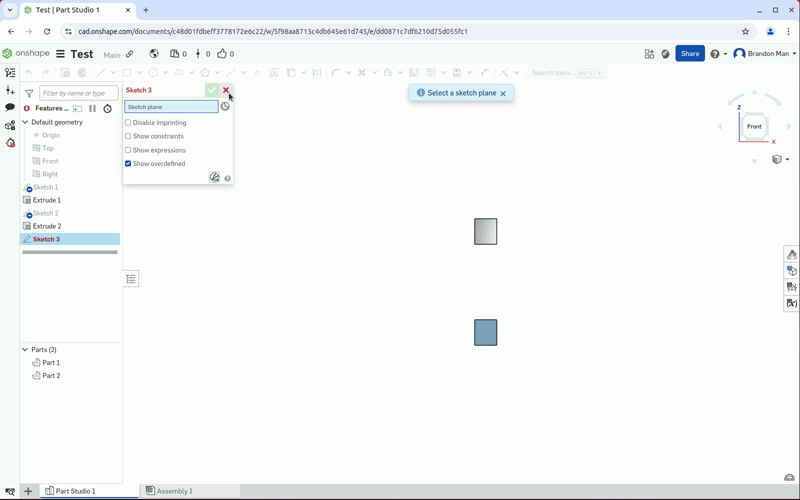
mouse_move(73, 163)
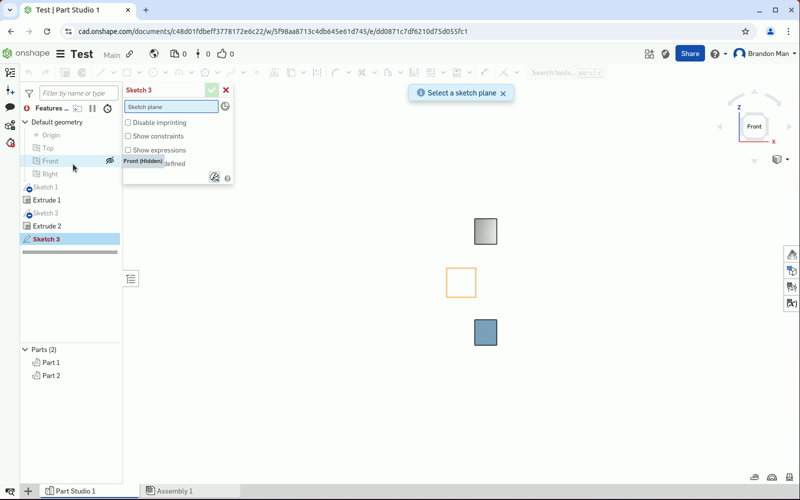
click(73, 163)
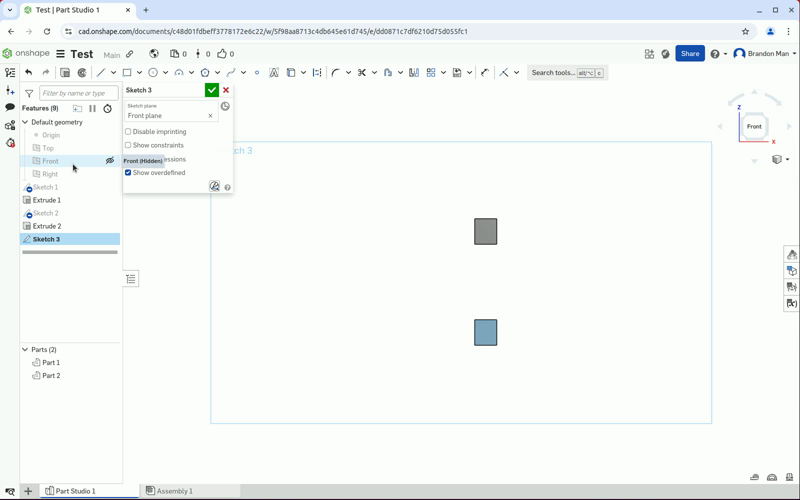
mouse_move(73, 352)
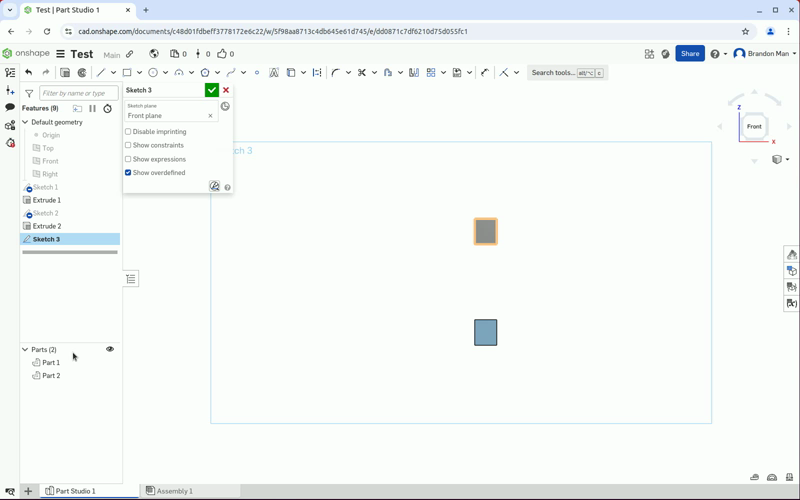
key(y)
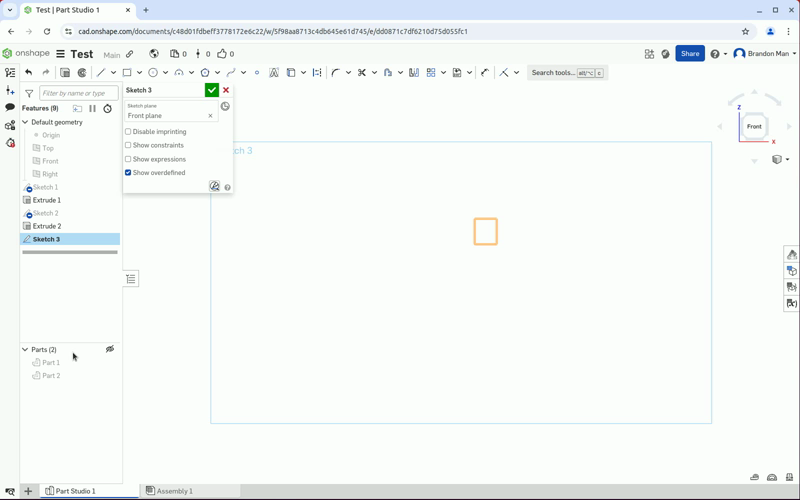
key(l)
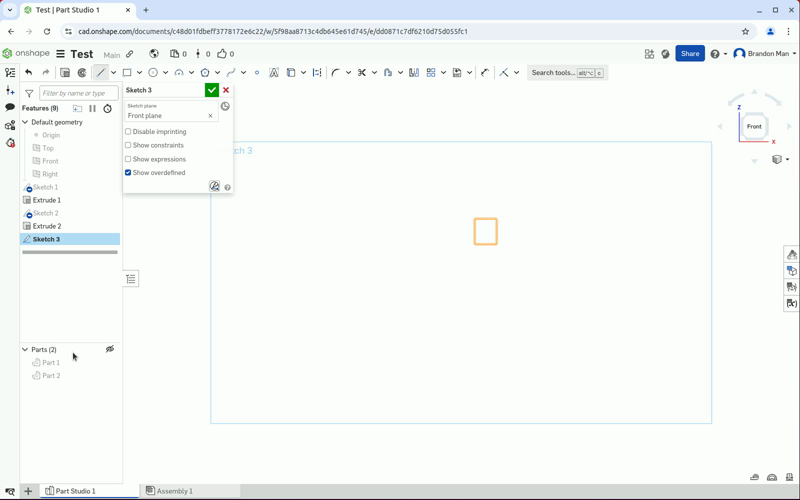
key_down(shift)
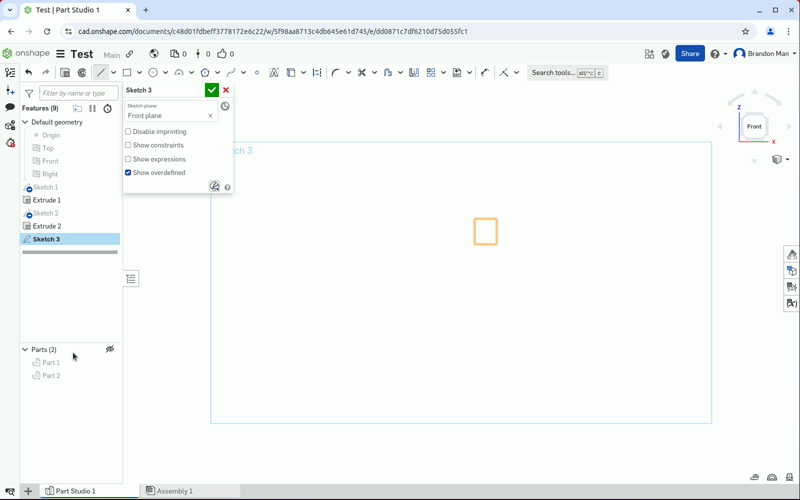
mouse_move(426, 345)
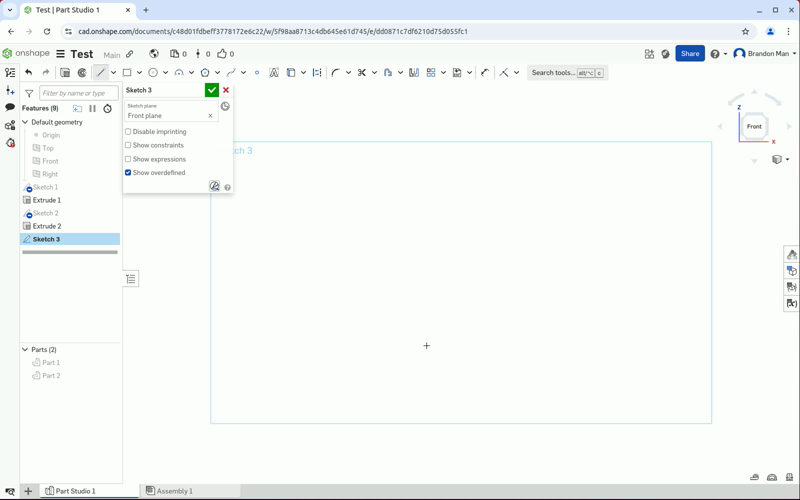
click(426, 345)
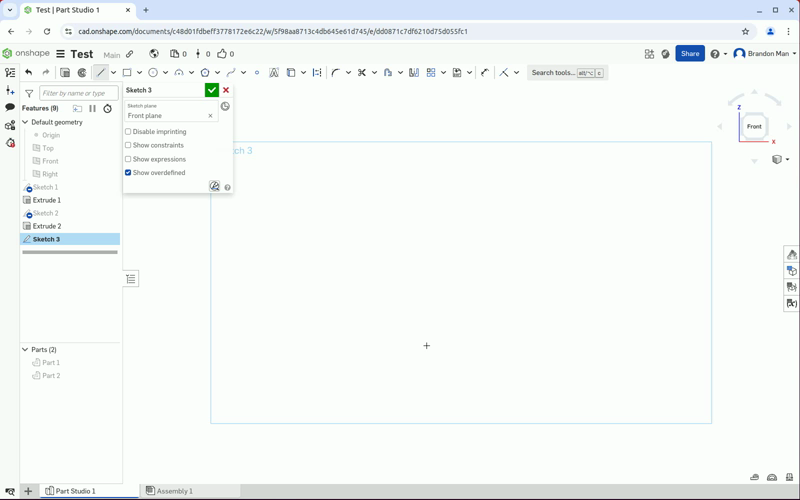
key_up(shift)
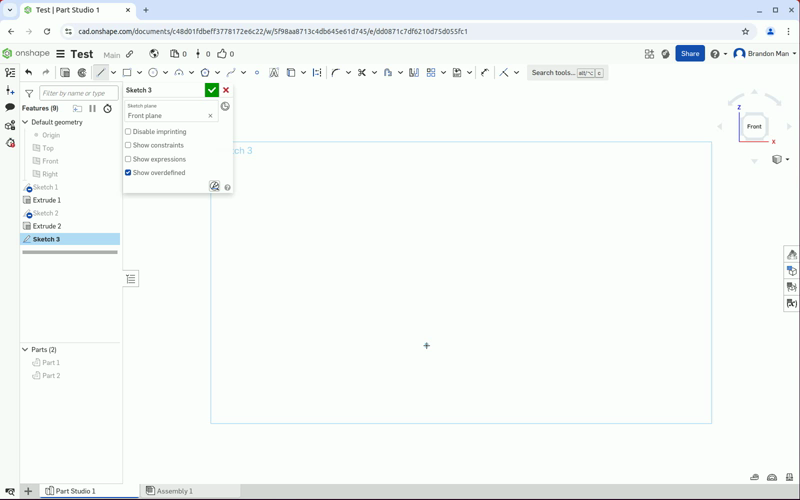
key_down(shift)
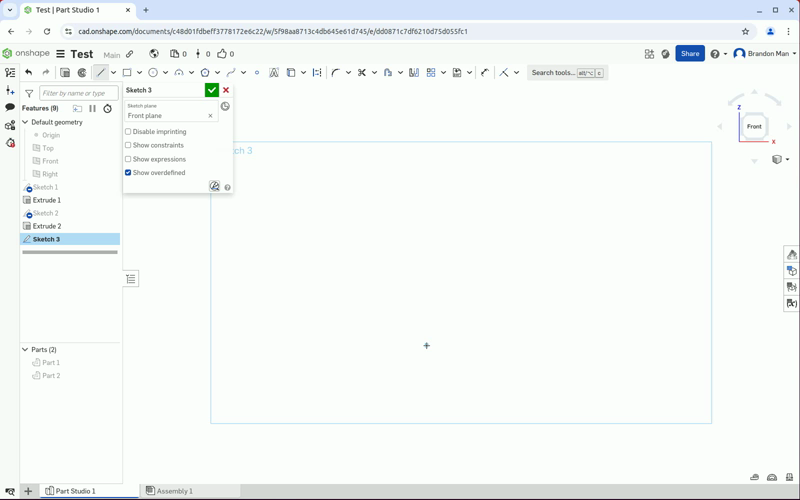
mouse_move(456, 345)
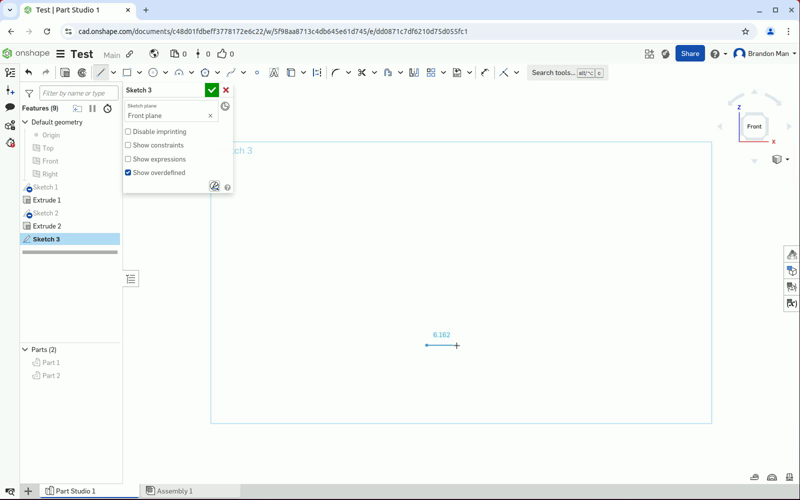
mouse_move(448, 345)
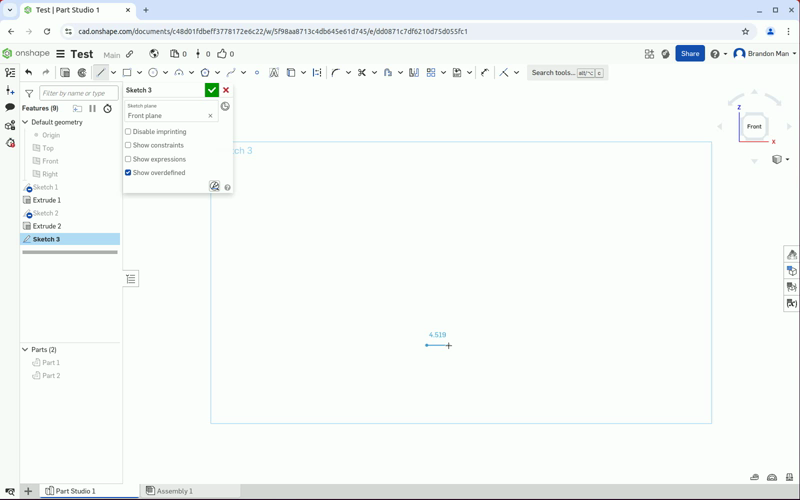
click(448, 345)
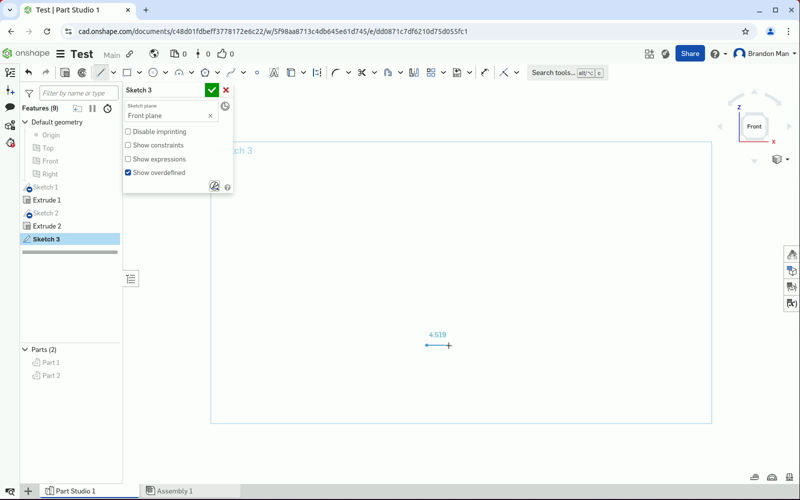
key_up(shift)
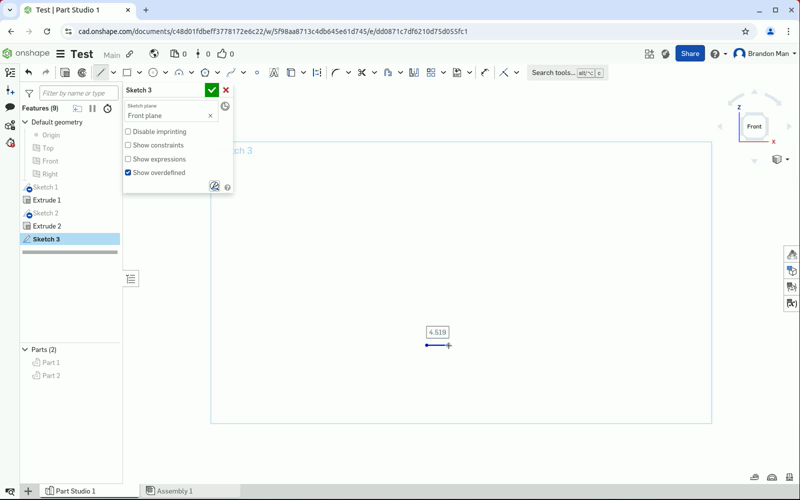
key_down(shift)
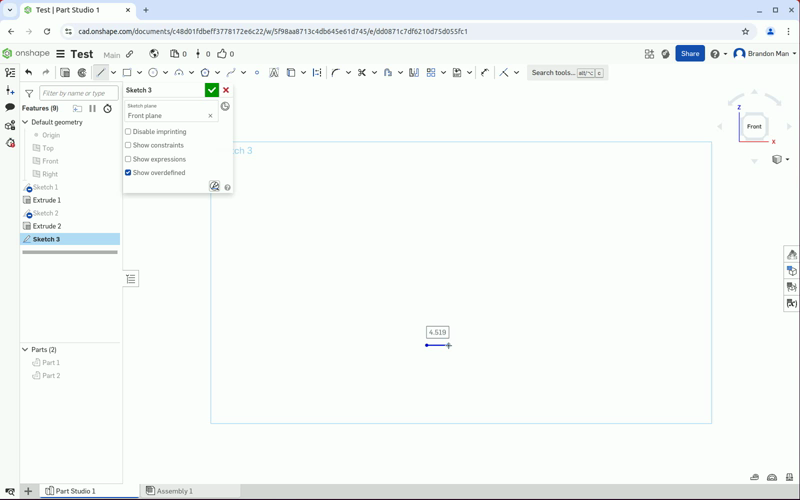
mouse_move(478, 345)
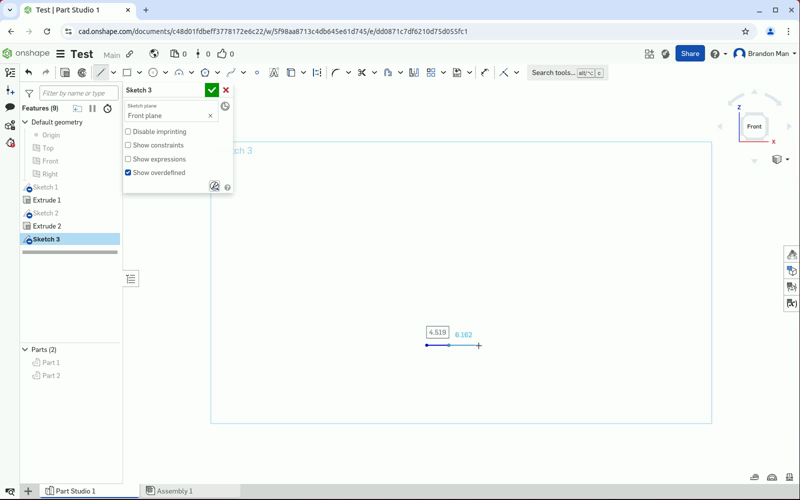
mouse_move(448, 319)
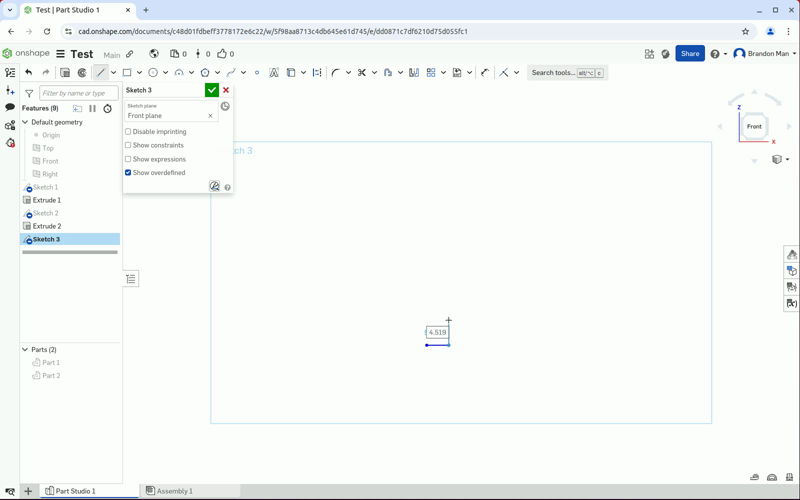
click(448, 319)
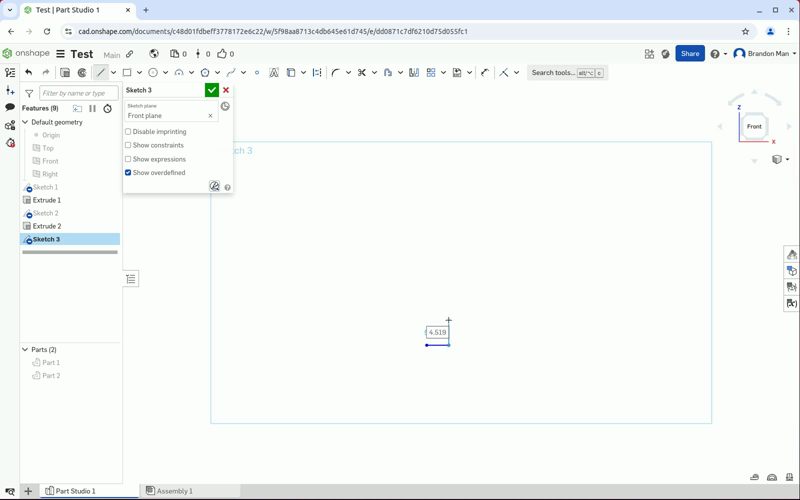
key_up(shift)
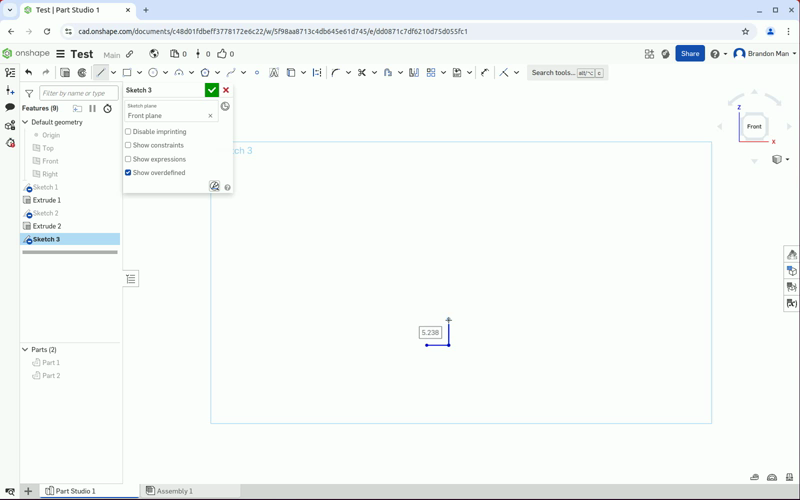
key_down(shift)
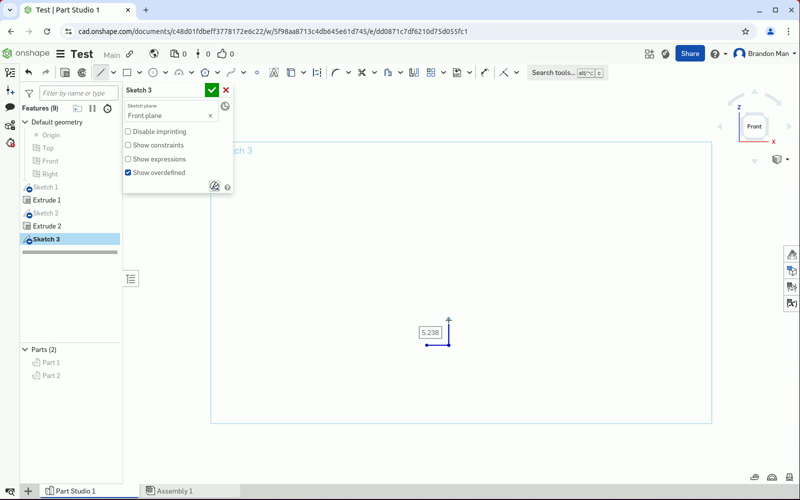
mouse_move(478, 319)
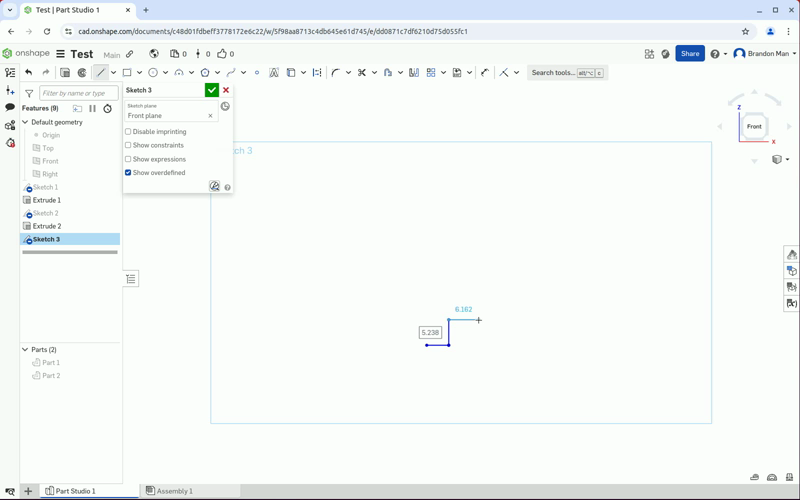
mouse_move(426, 319)
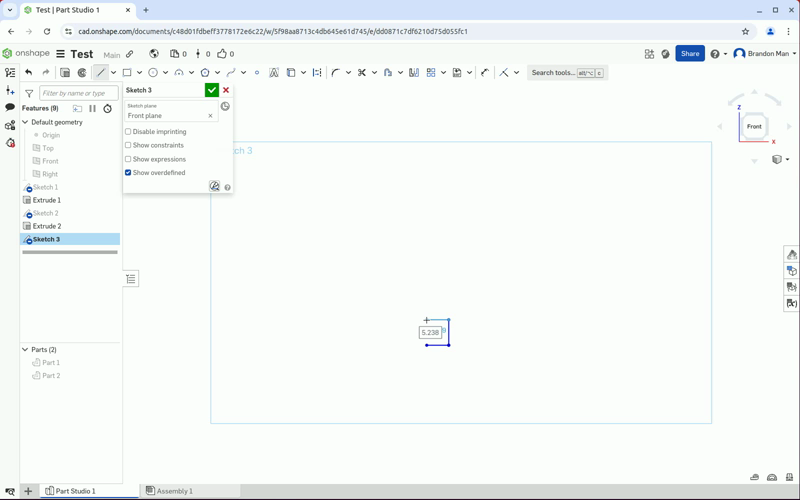
click(426, 319)
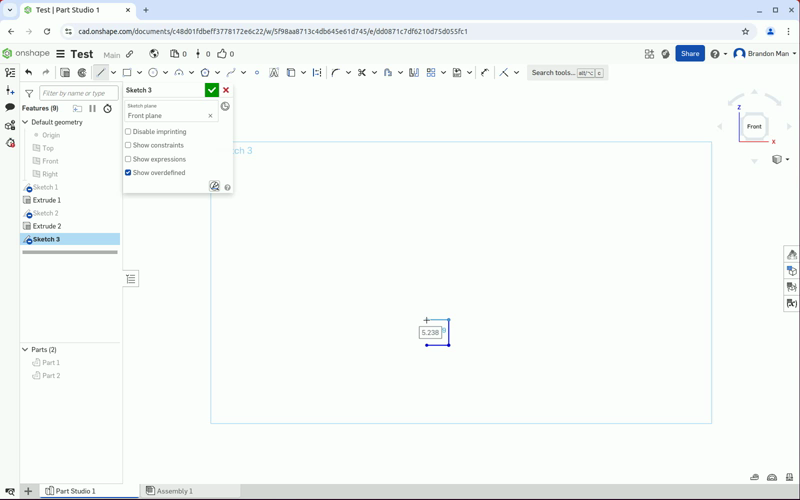
key_up(shift)
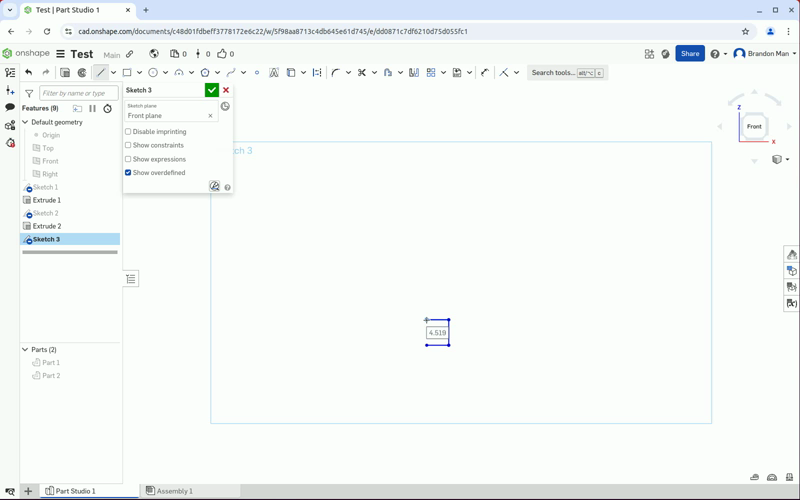
mouse_move(456, 319)
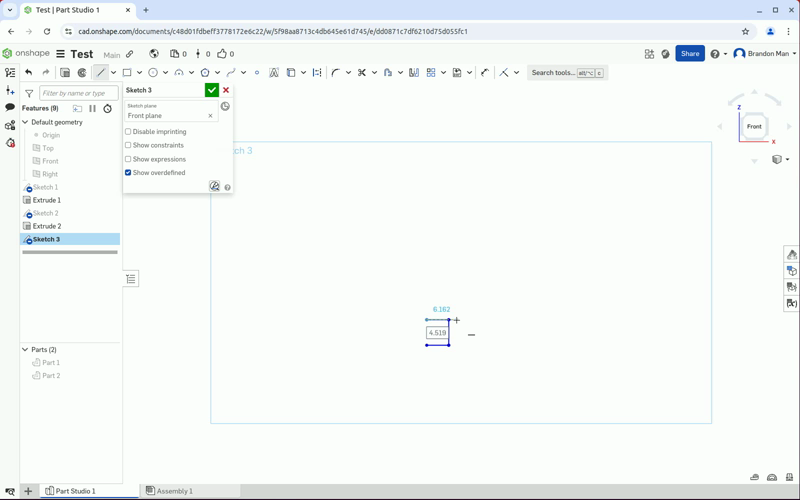
key_down(shift)
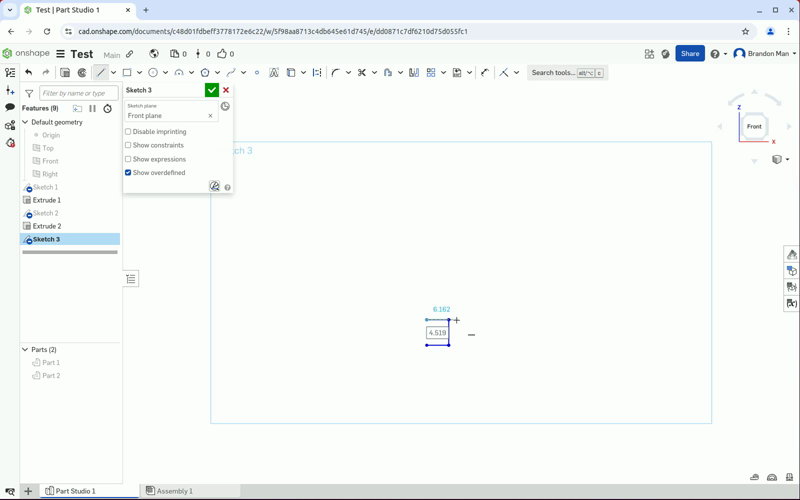
mouse_move(426, 345)
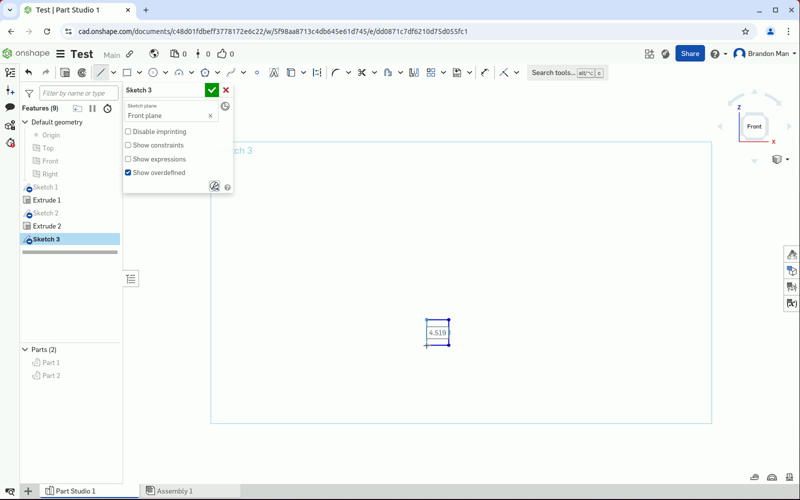
key_up(shift)
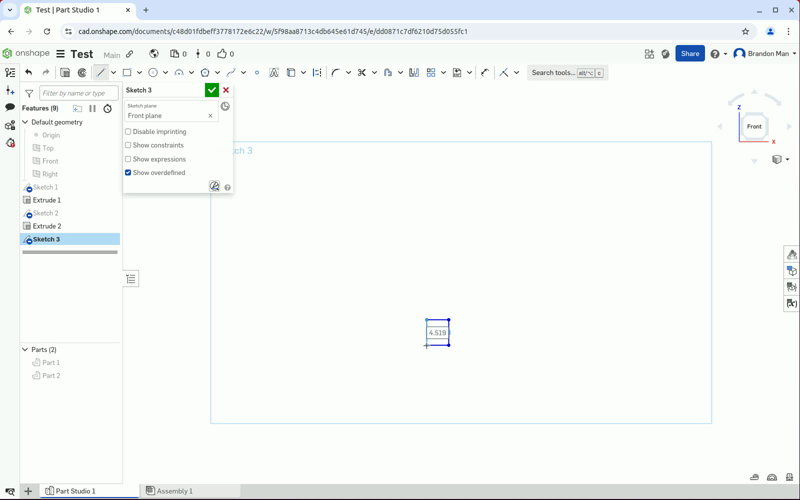
click(426, 345)
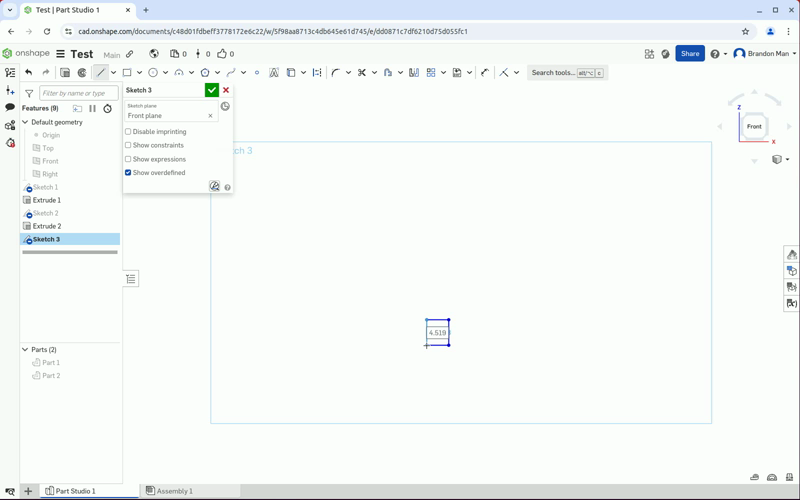
key(esc)
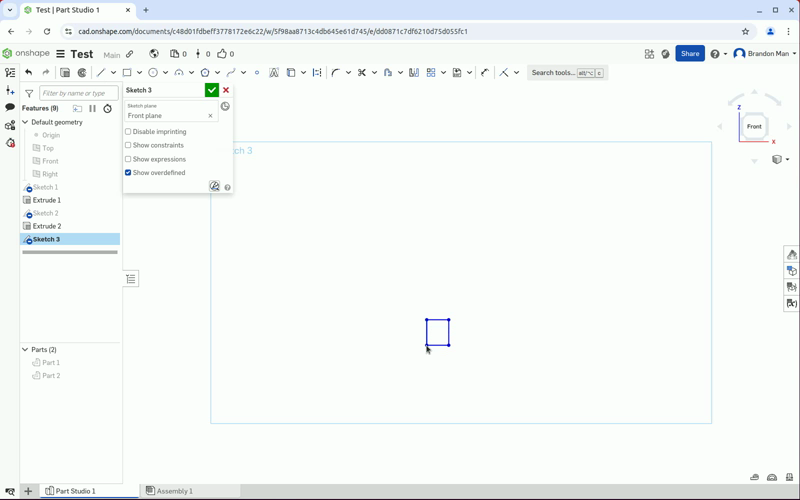
mouse_move(441, 321)
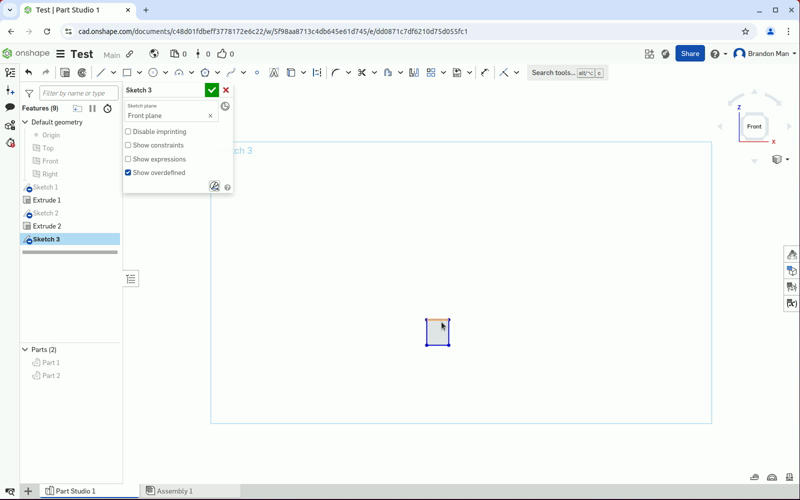
scroll(6)
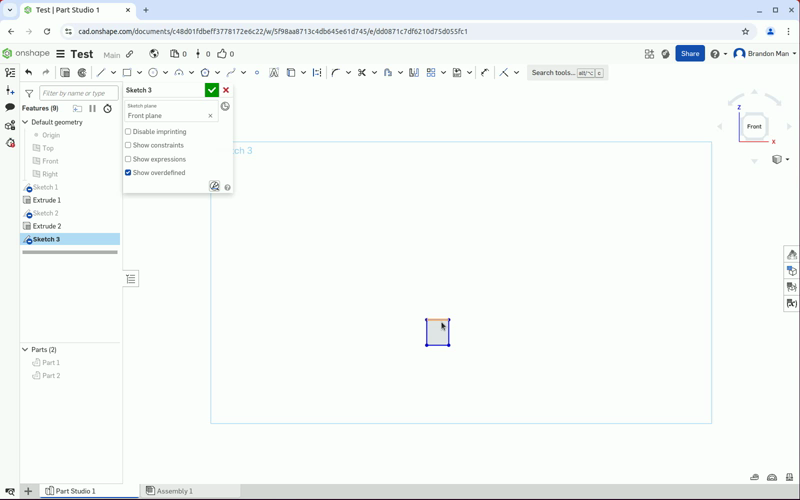
scroll(6)
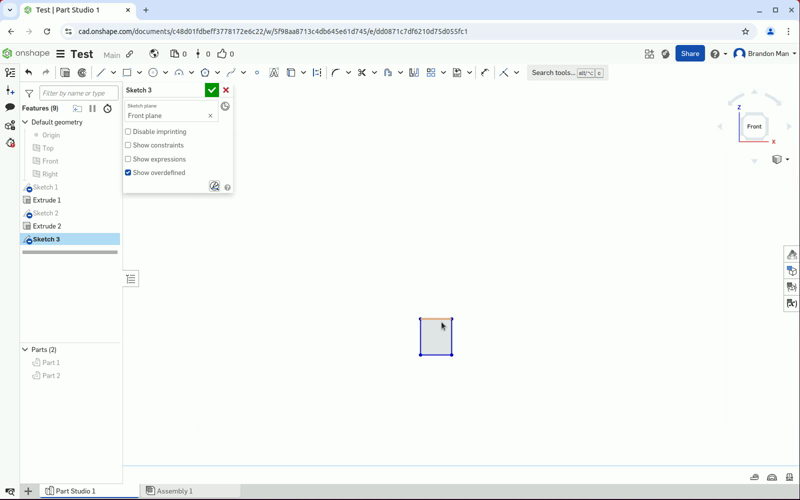
scroll(6)
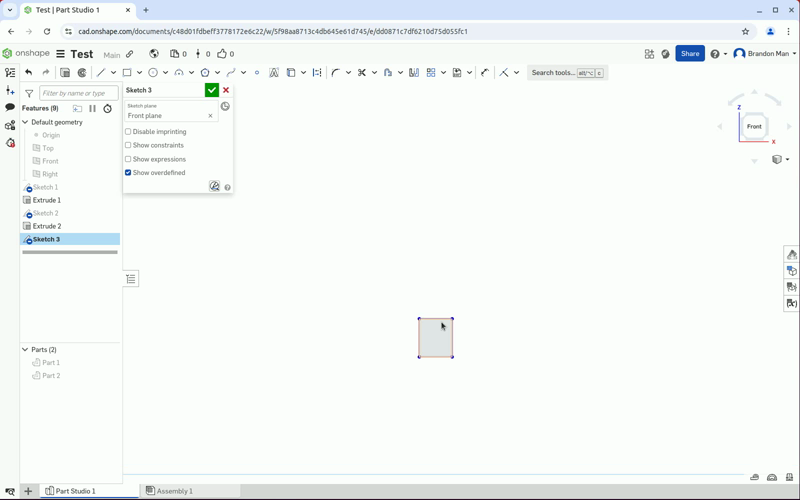
scroll(6)
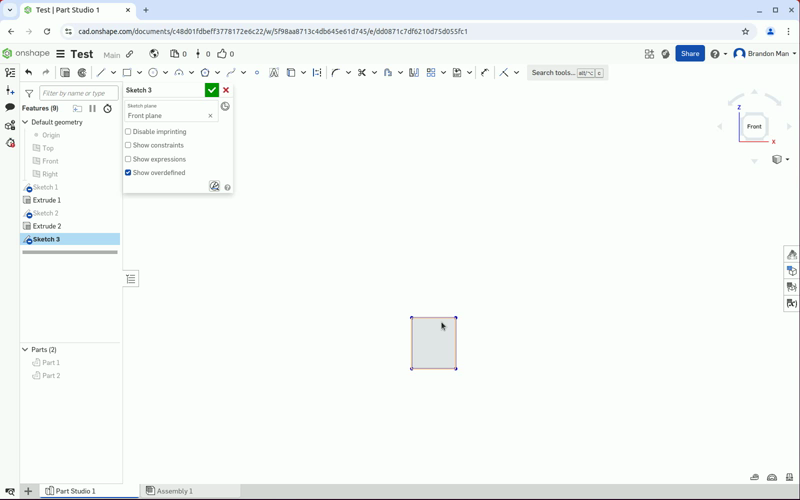
scroll(6)
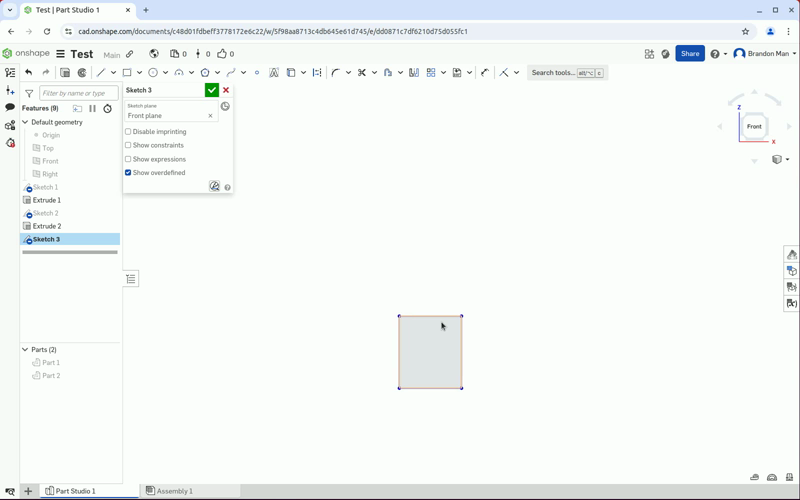
scroll(6)
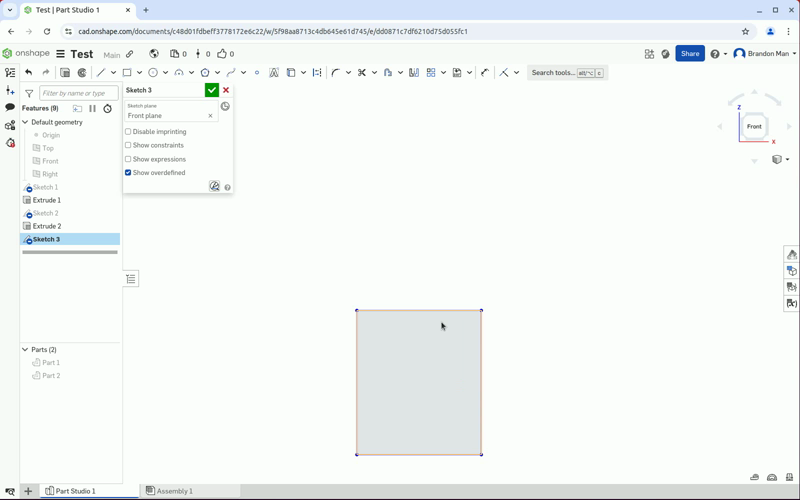
scroll(6)
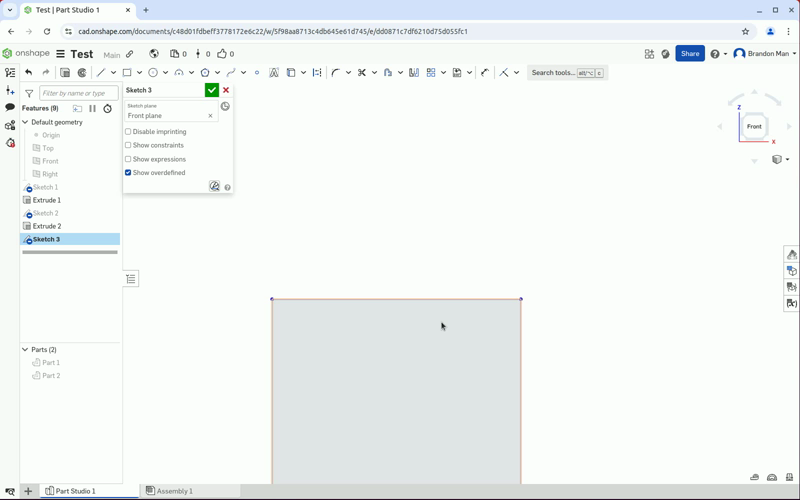
click(441, 321)
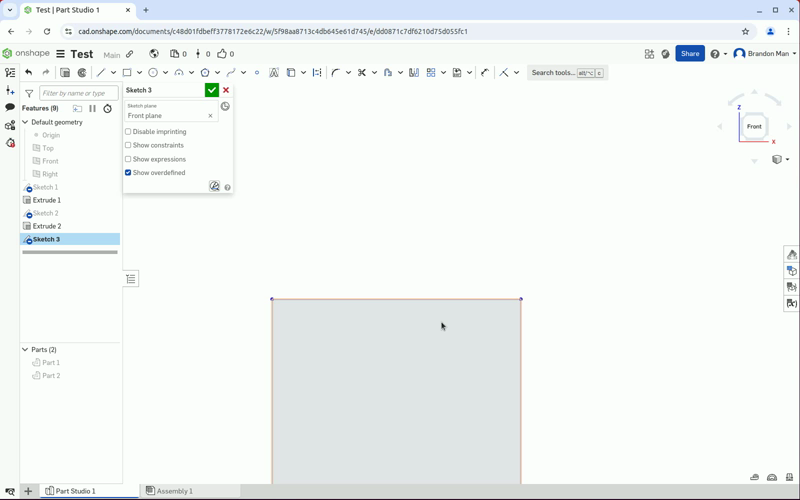
scroll(-6)
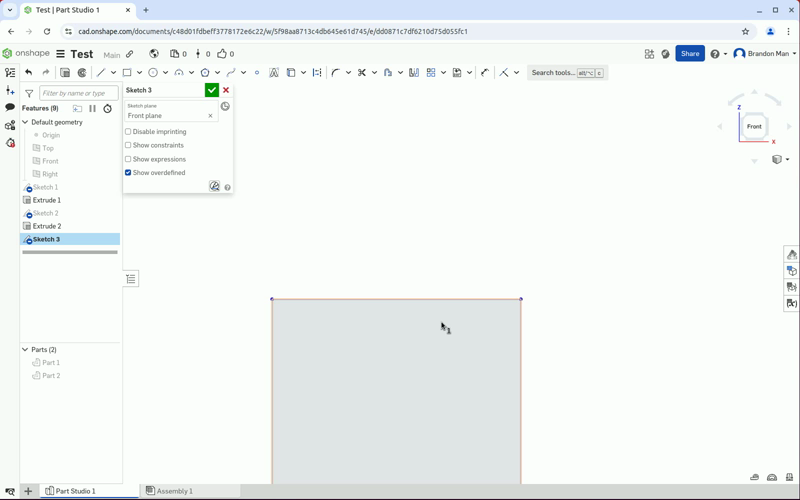
scroll(-6)
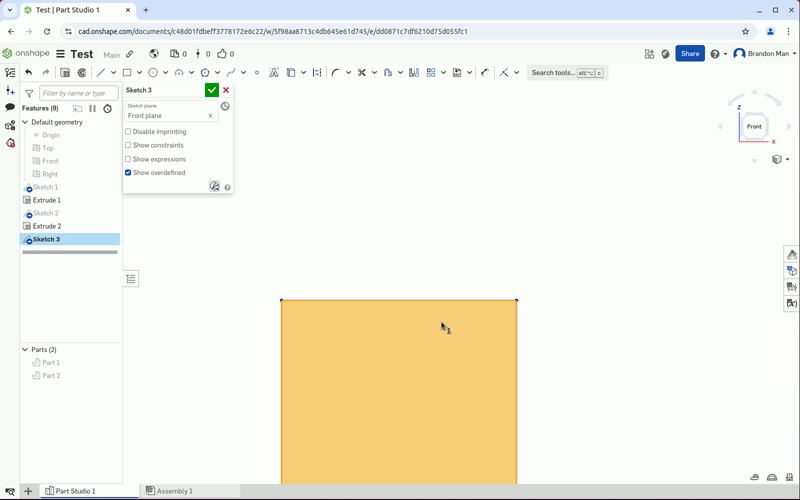
scroll(-6)
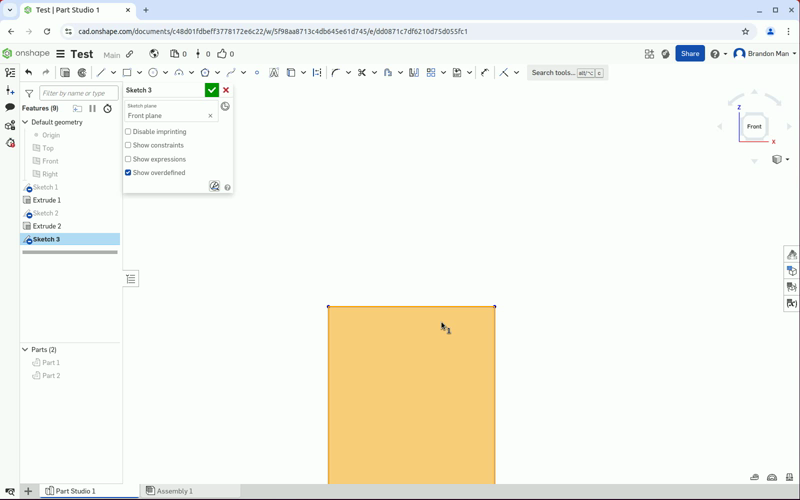
scroll(-6)
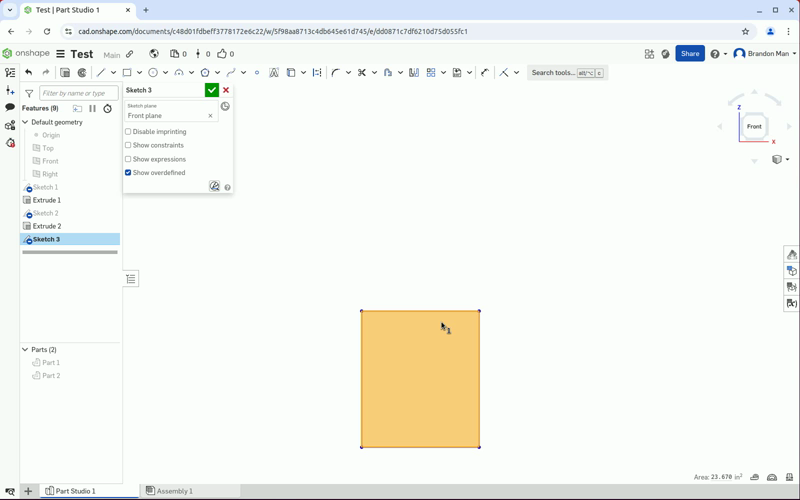
scroll(-6)
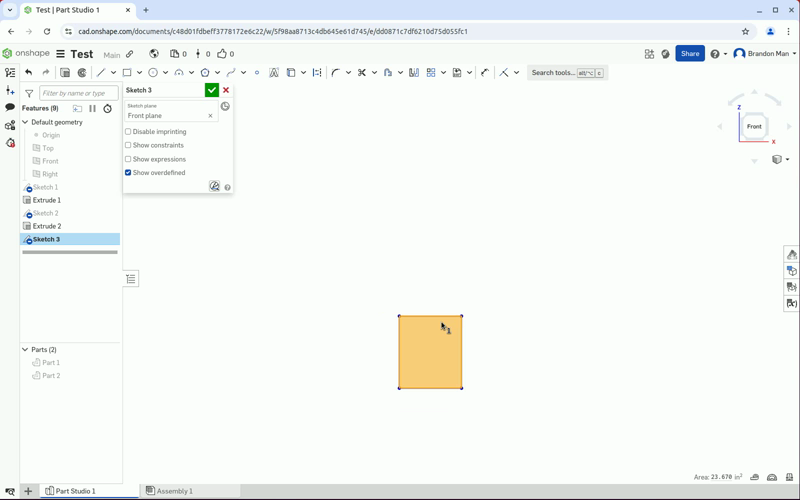
scroll(-6)
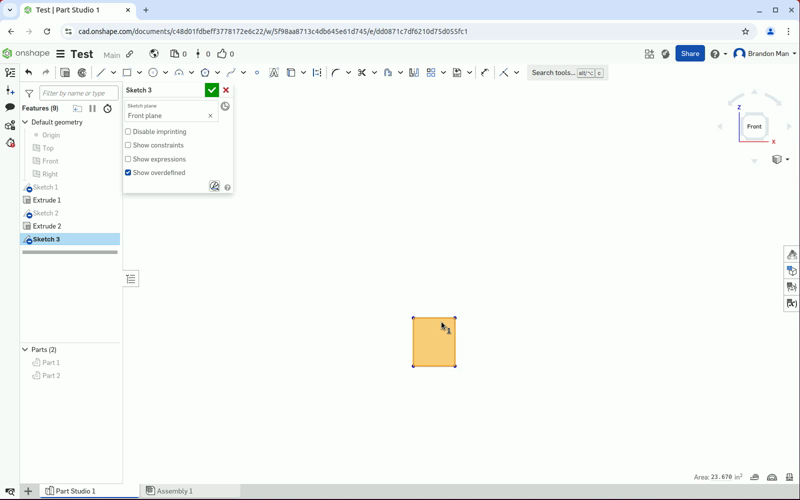
scroll(-6)
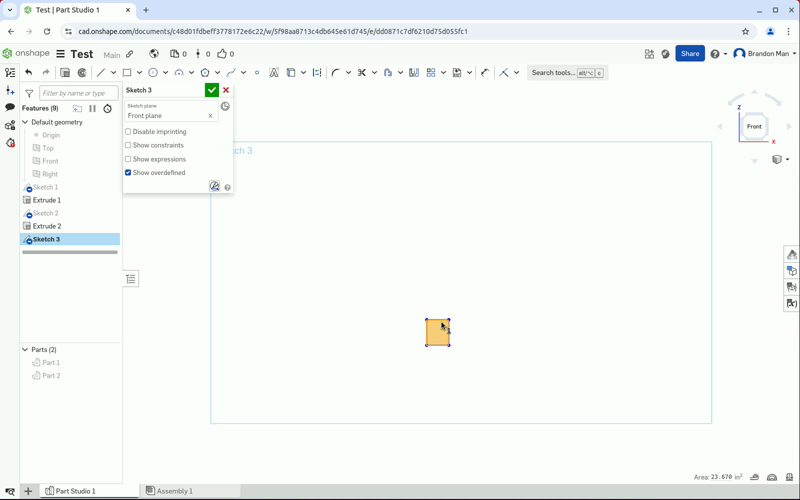
mouse_move(73, 352)
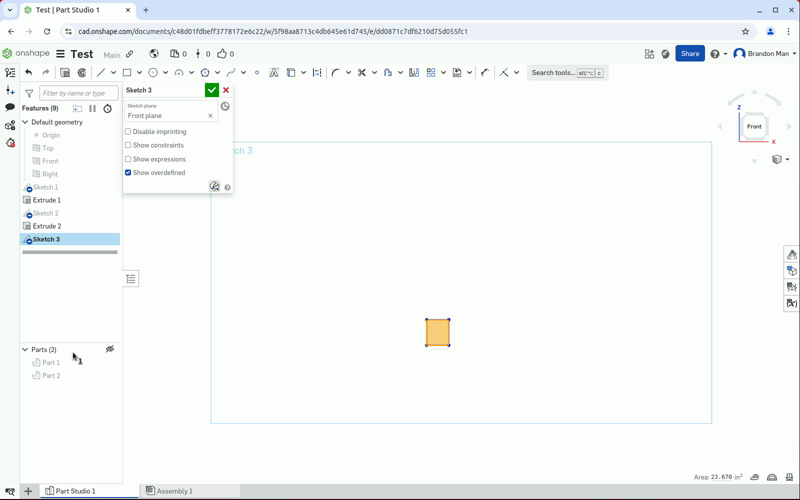
key(shift+y)
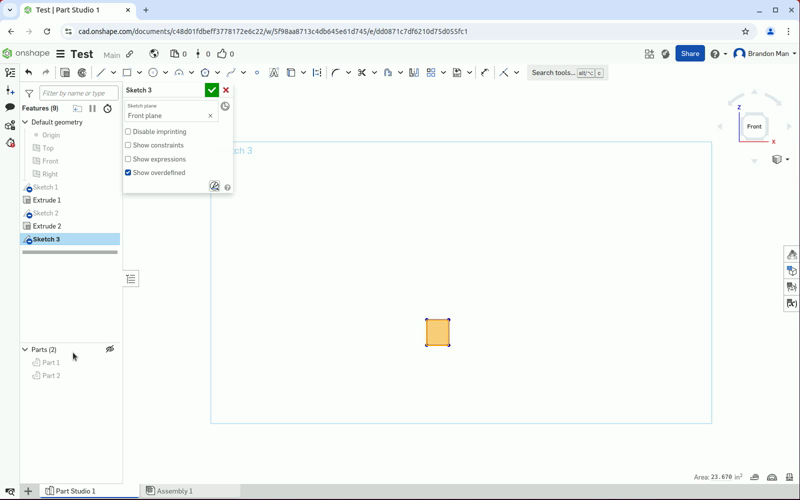
key(shift+e)
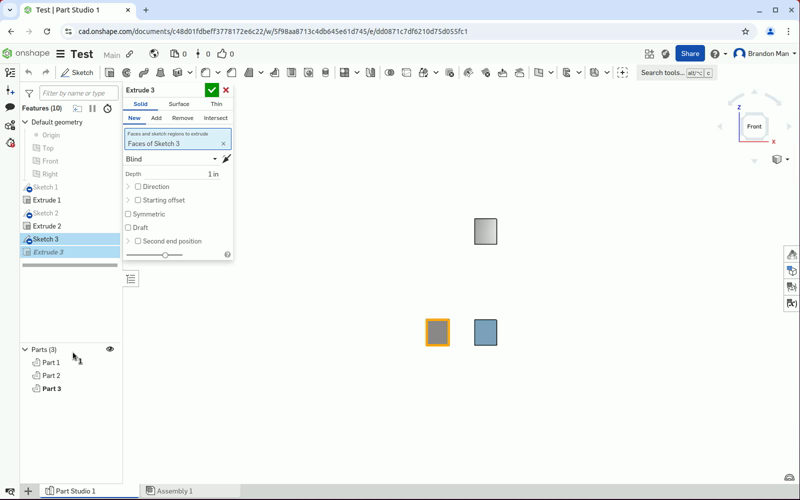
mouse_move(143, 106)
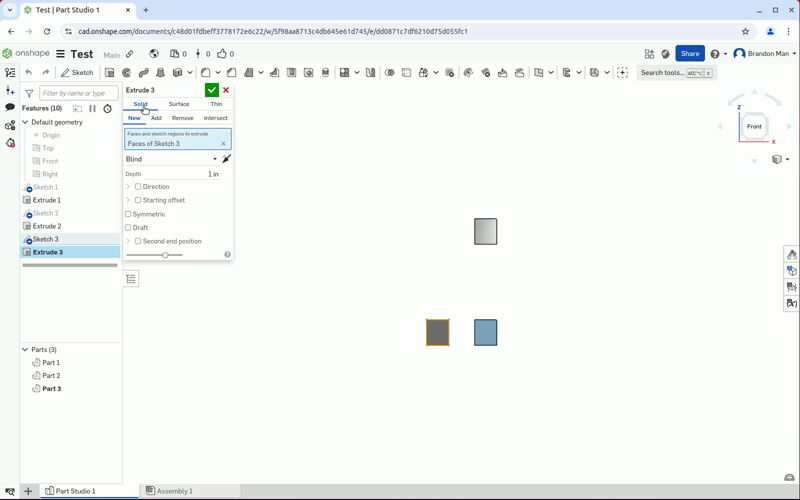
click(143, 106)
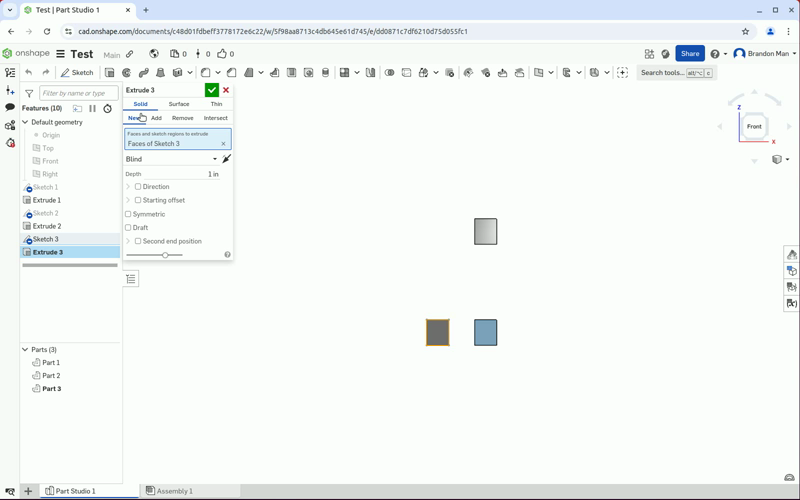
mouse_move(137, 120)
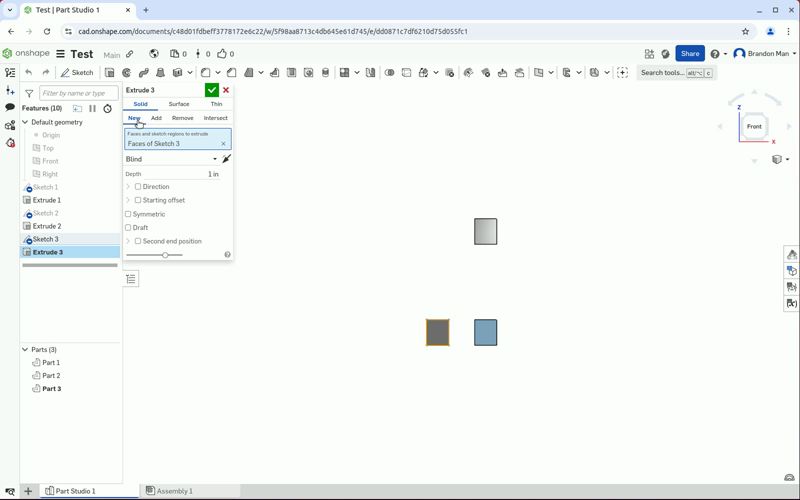
click(137, 120)
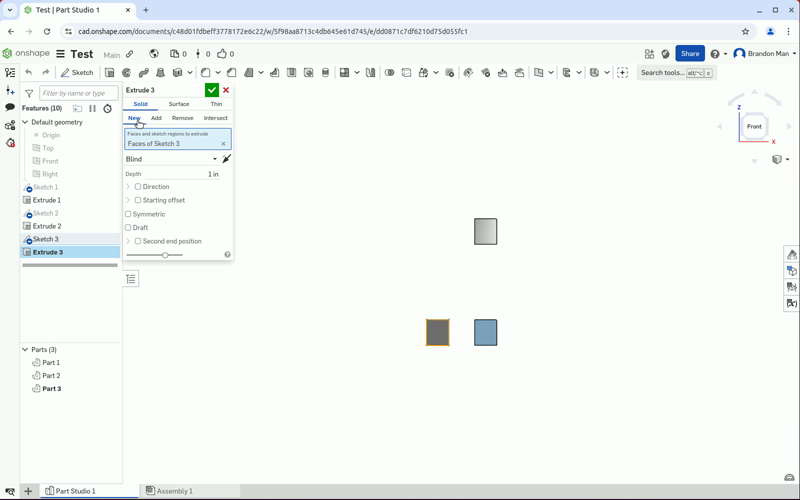
key(tab, 4)
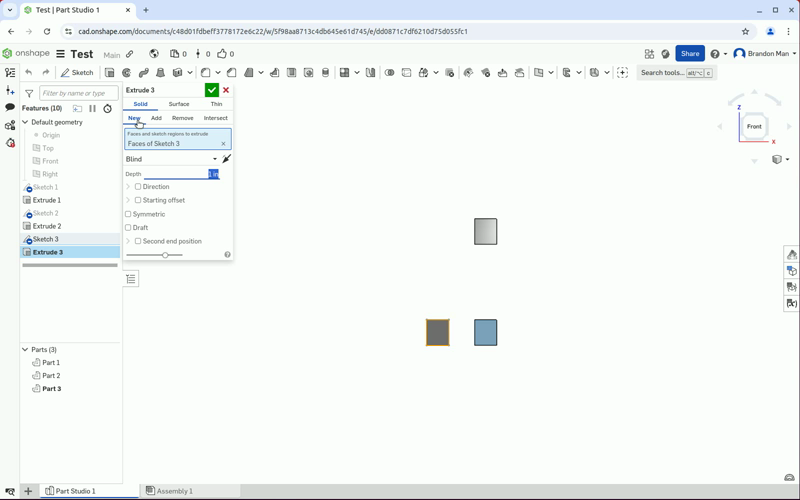
text(2.648)
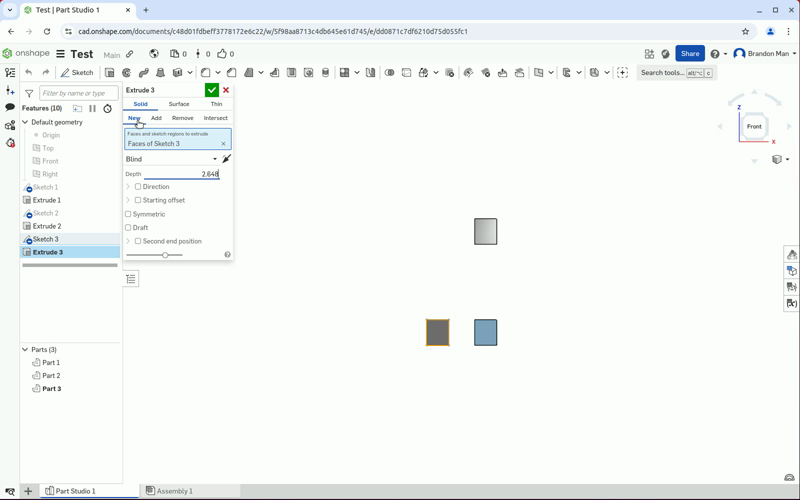
key(enter)
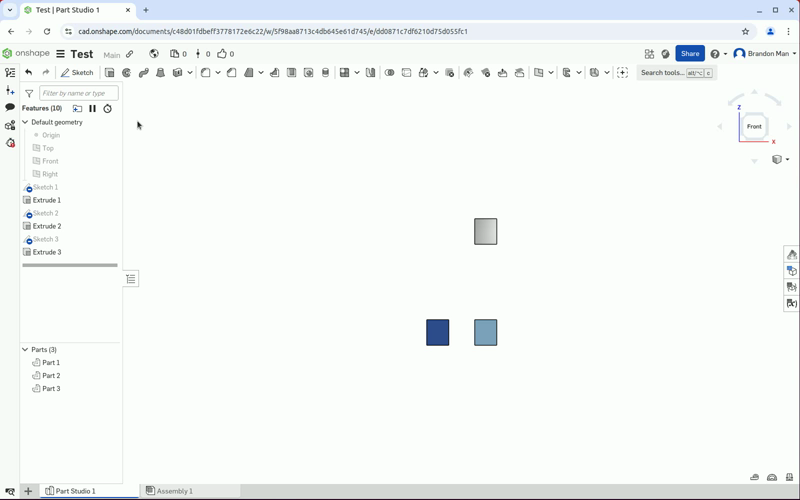
key(shift+h)
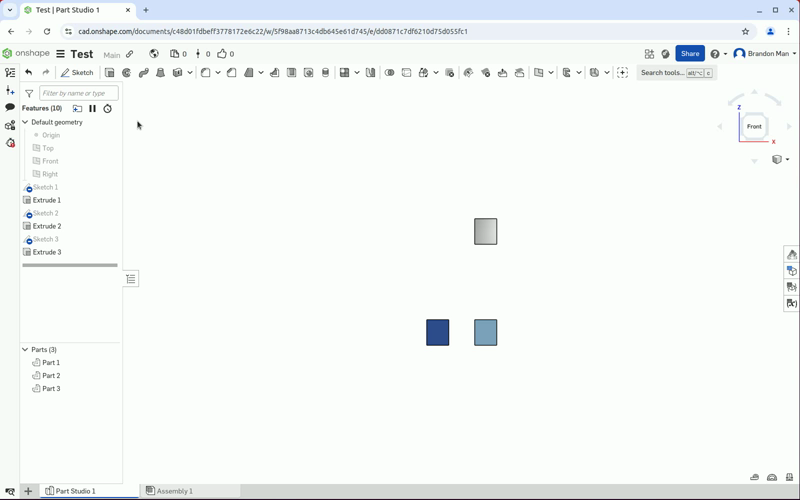
key(shift+h)
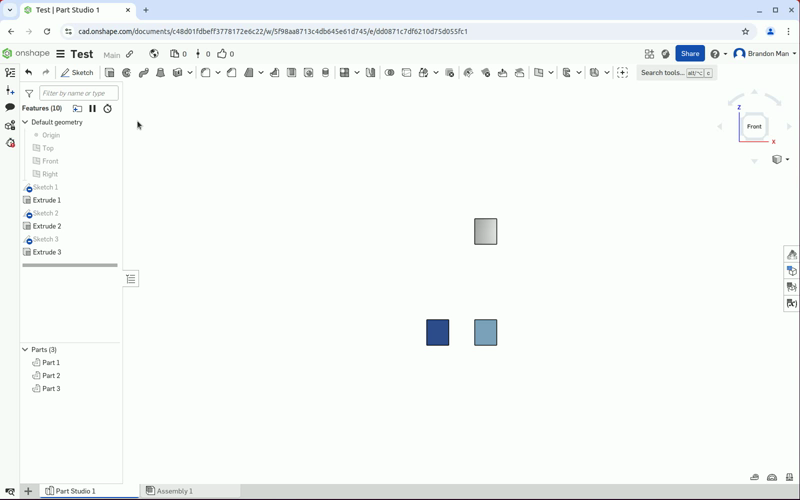
mouse_move(73, 189)
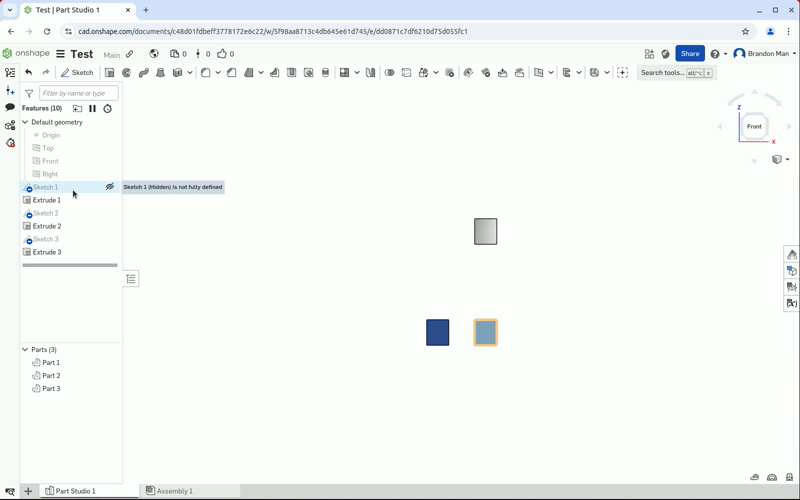
click(73, 189)
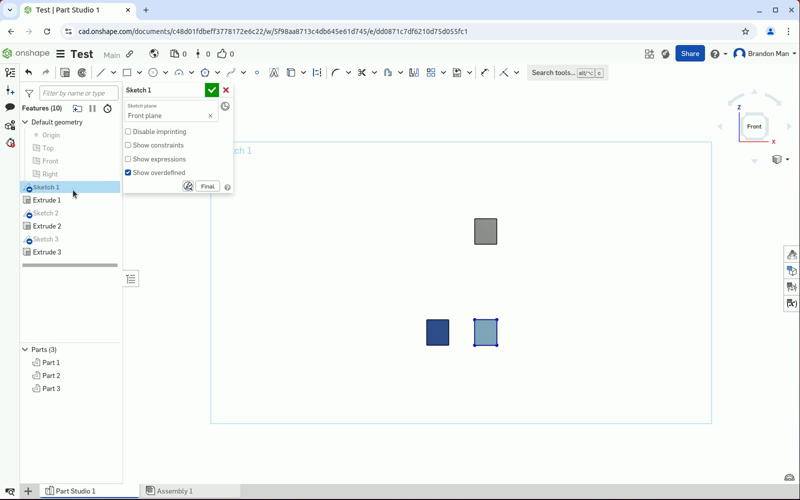
mouse_move(229, 92)
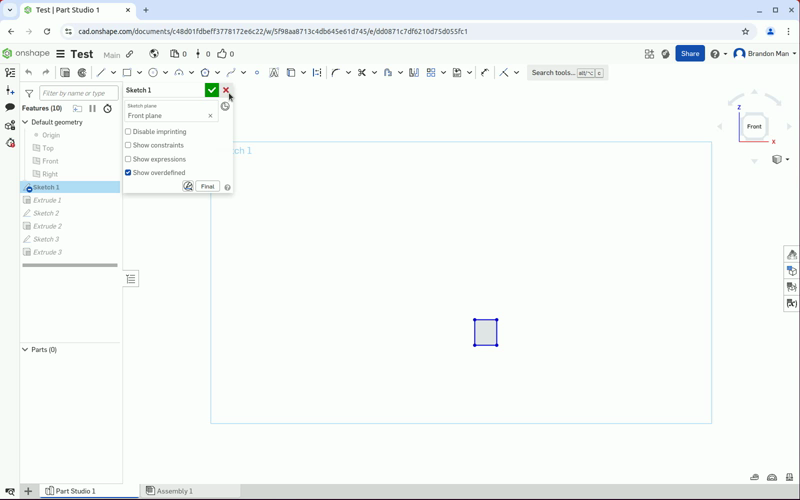
click(229, 92)
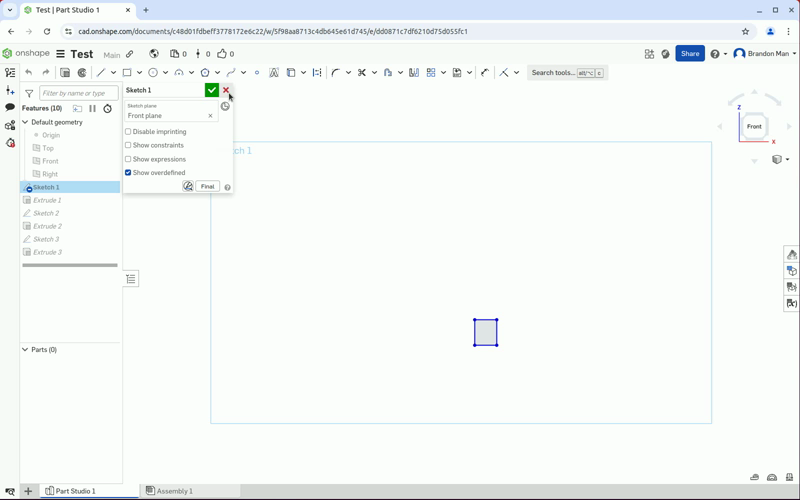
key(shift+s)
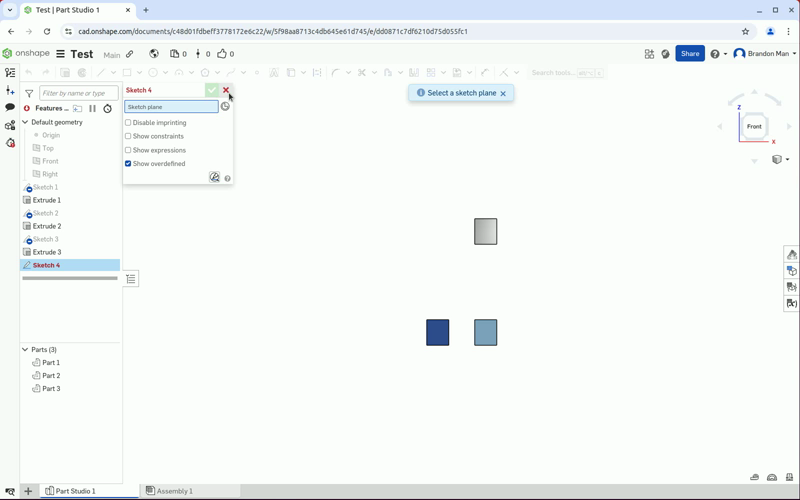
mouse_move(73, 163)
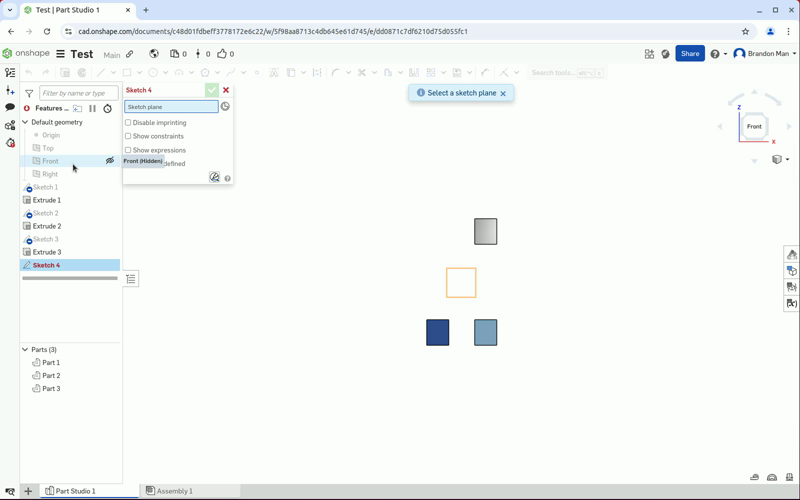
click(73, 163)
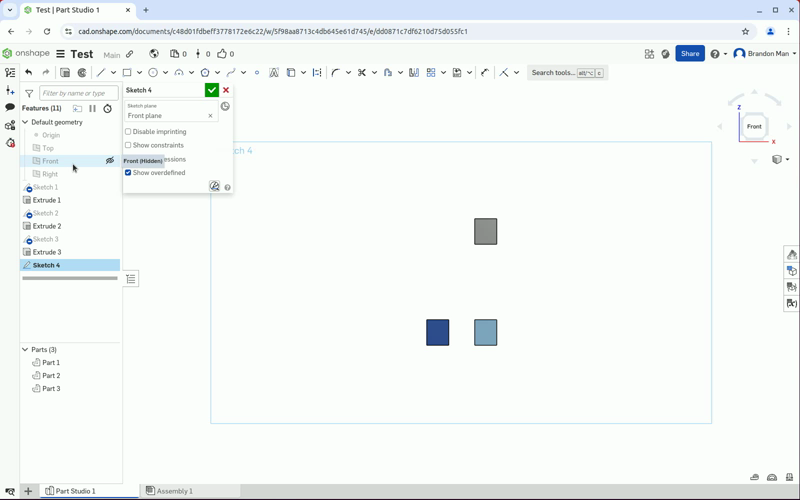
mouse_move(73, 352)
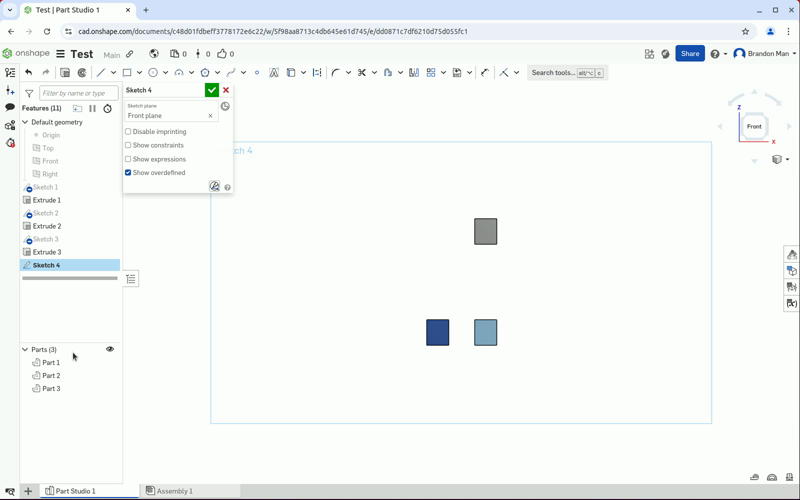
key(y)
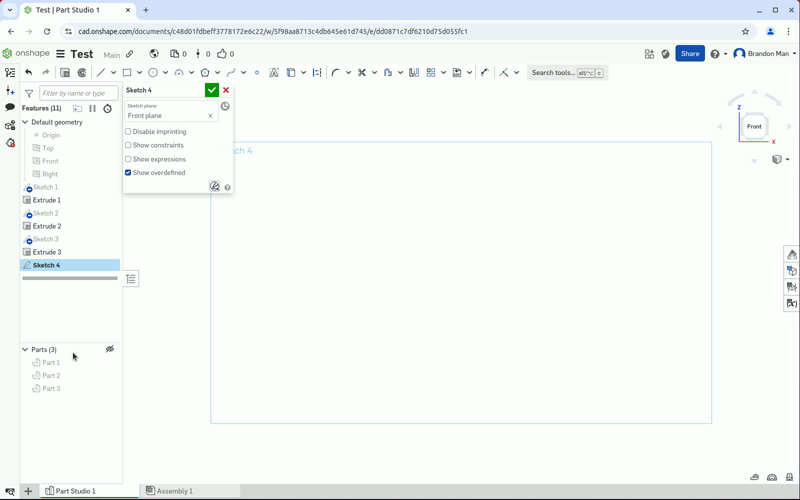
key(l)
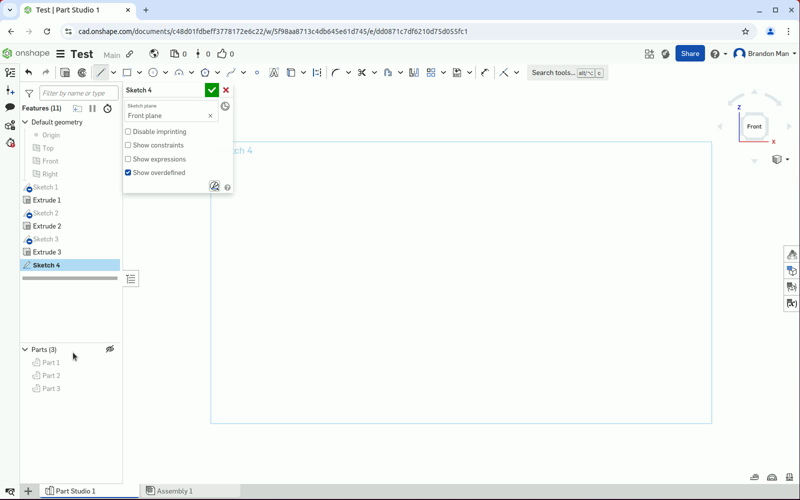
key_down(shift)
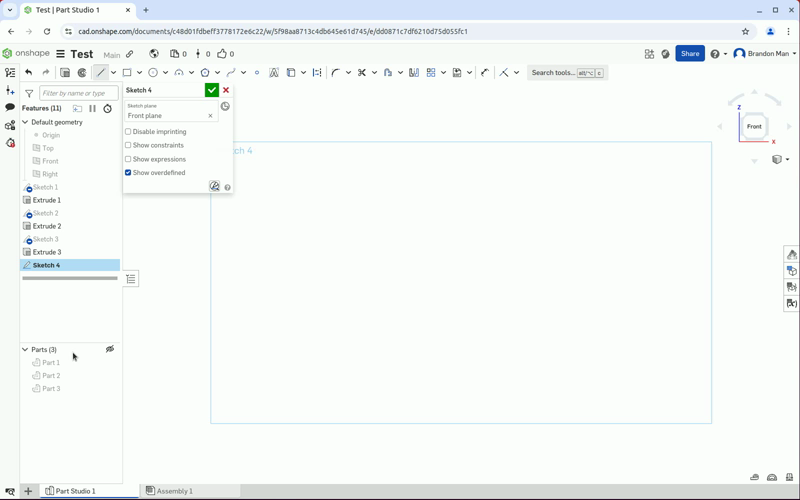
mouse_move(426, 244)
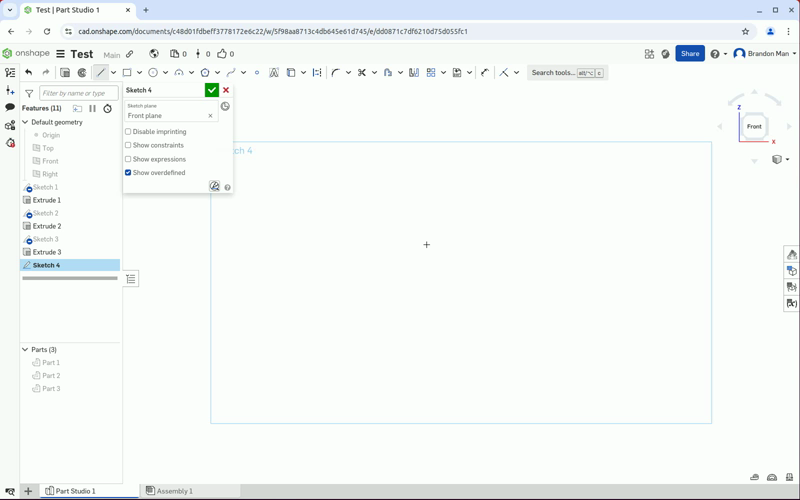
click(426, 244)
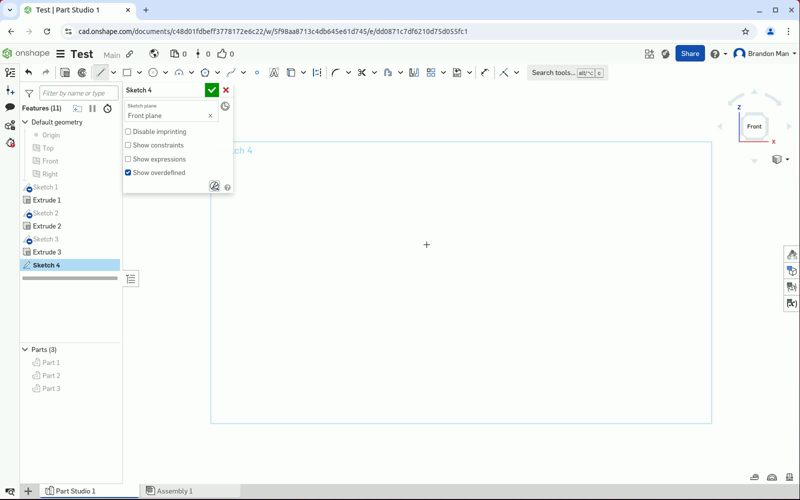
key_up(shift)
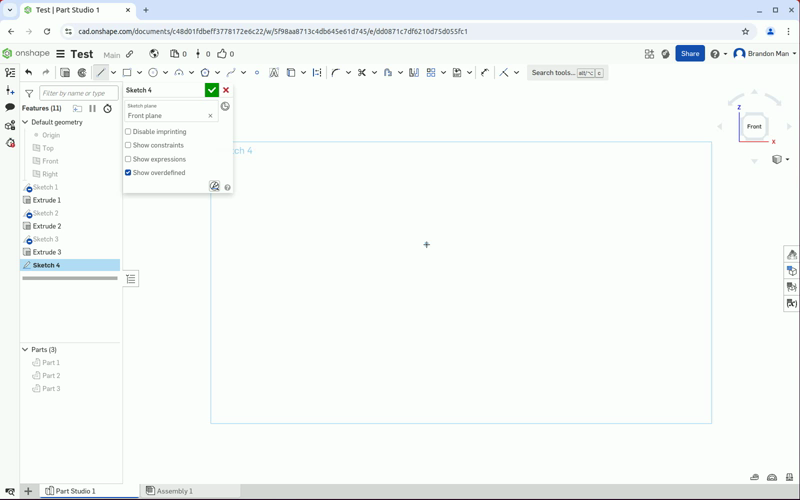
key_down(shift)
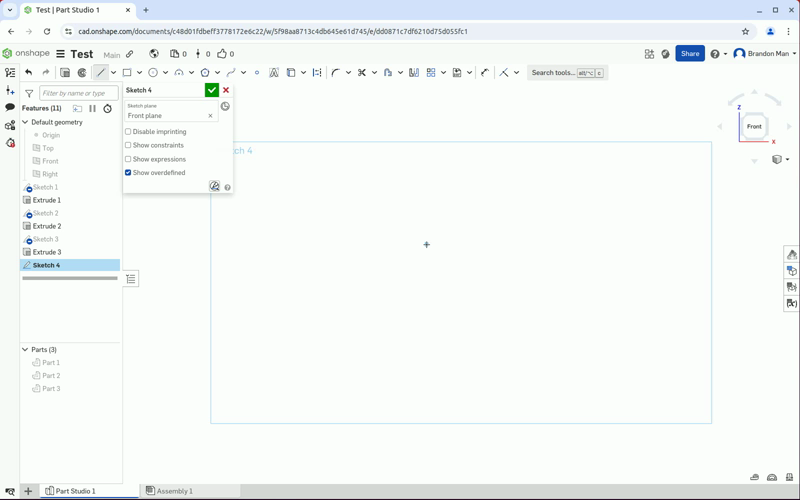
mouse_move(456, 244)
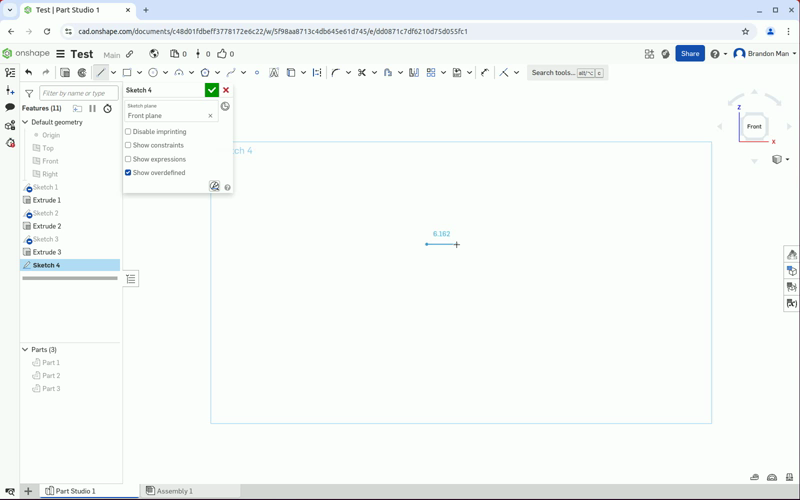
mouse_move(448, 244)
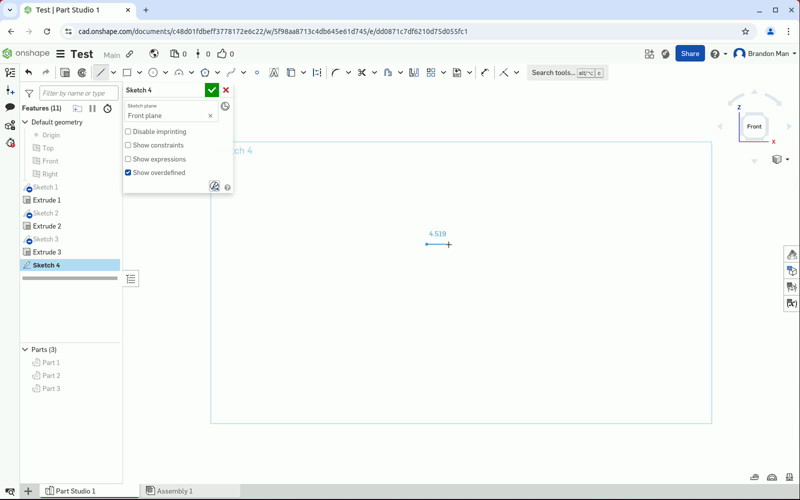
click(448, 244)
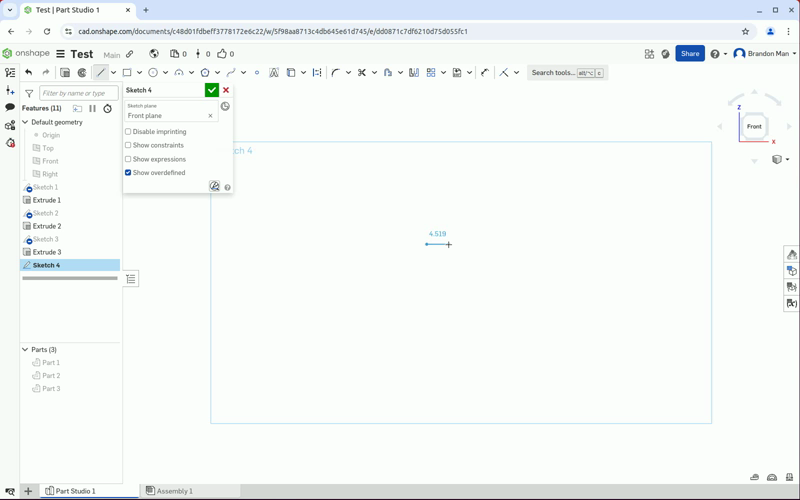
key_up(shift)
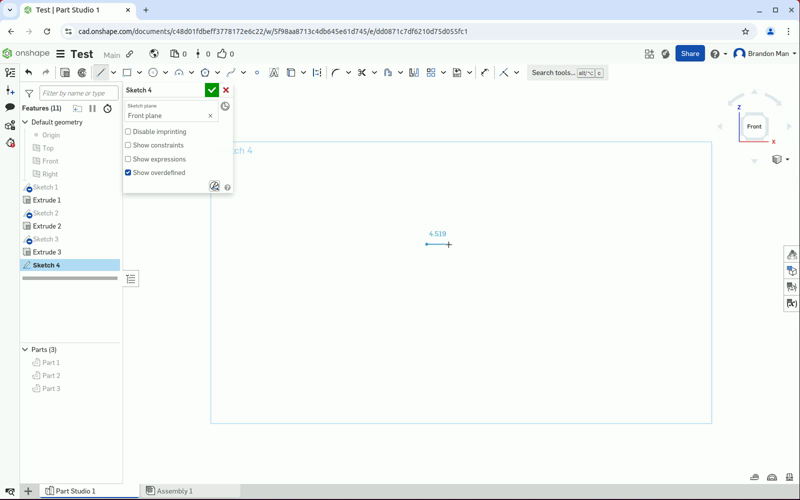
key_down(shift)
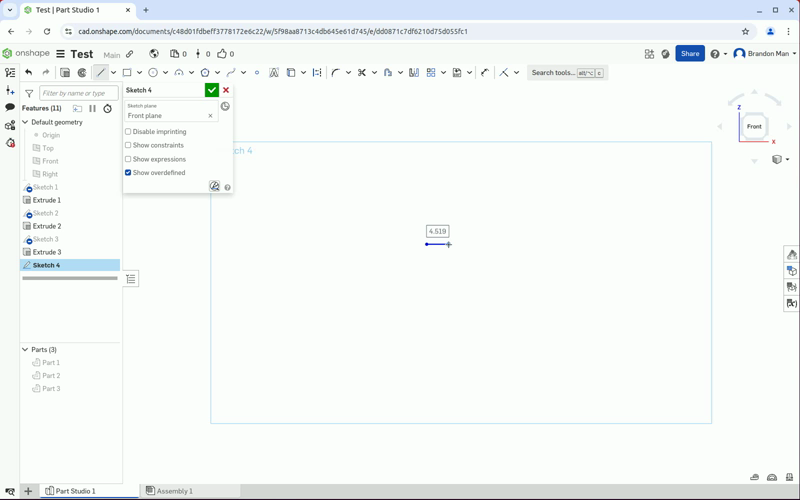
mouse_move(478, 244)
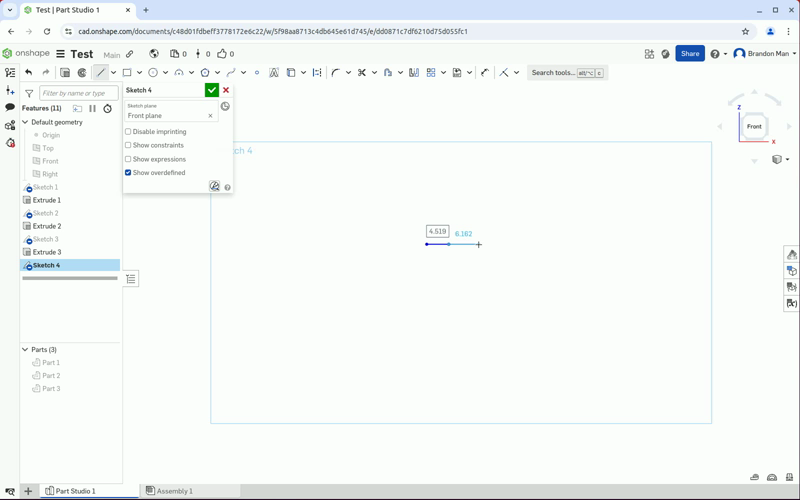
mouse_move(448, 218)
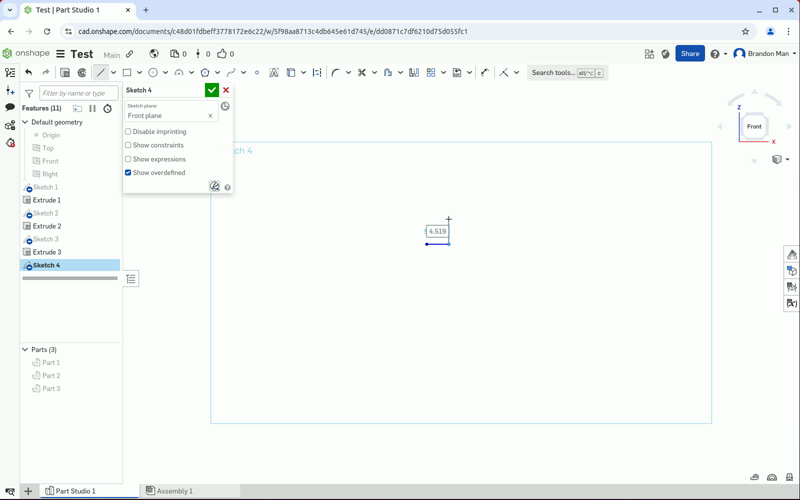
click(448, 218)
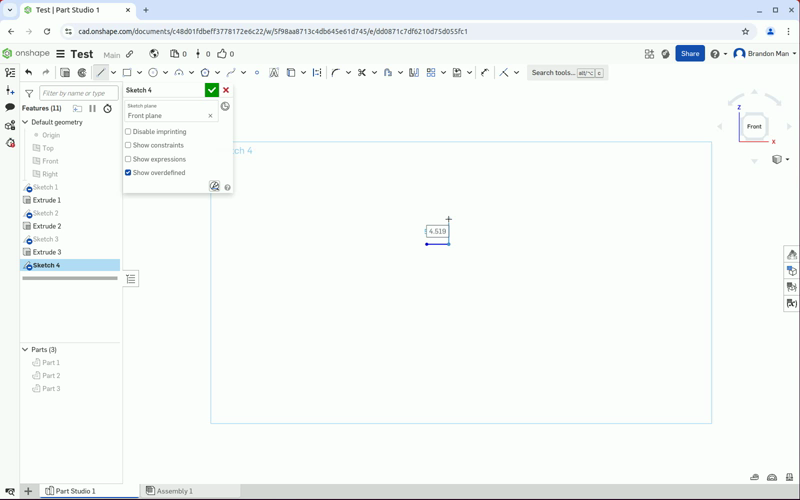
key_up(shift)
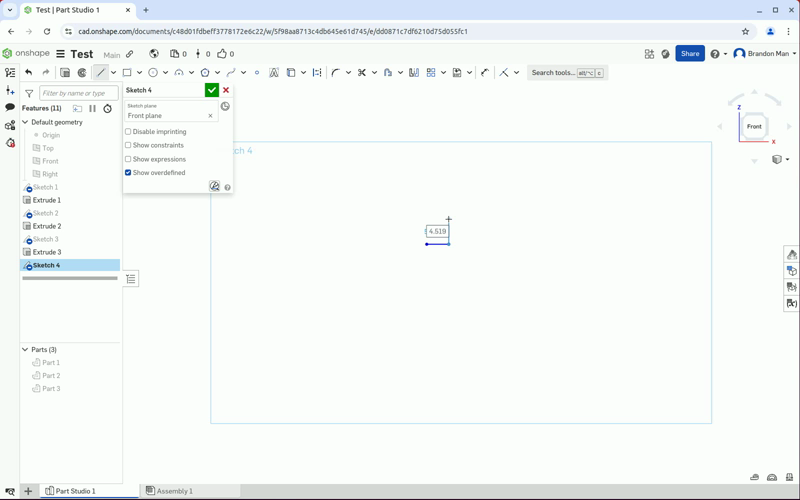
key_down(shift)
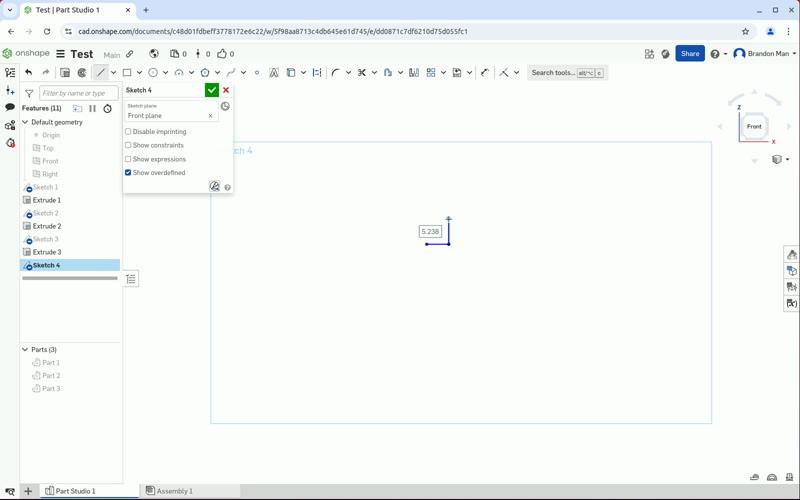
mouse_move(478, 218)
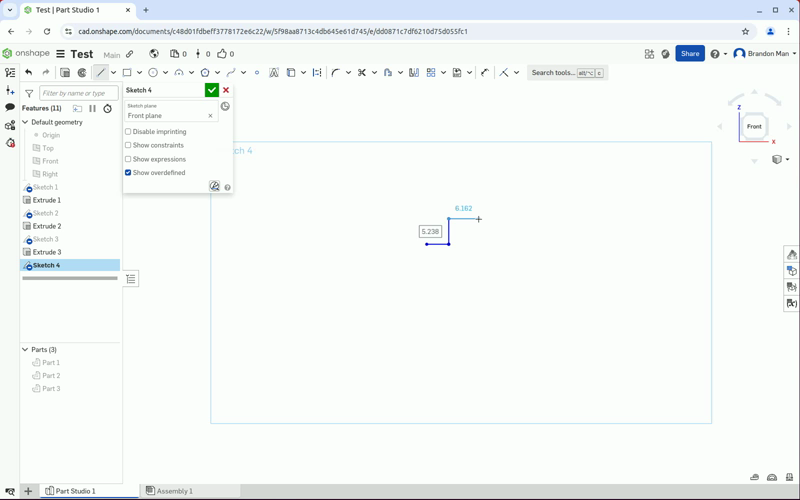
mouse_move(426, 218)
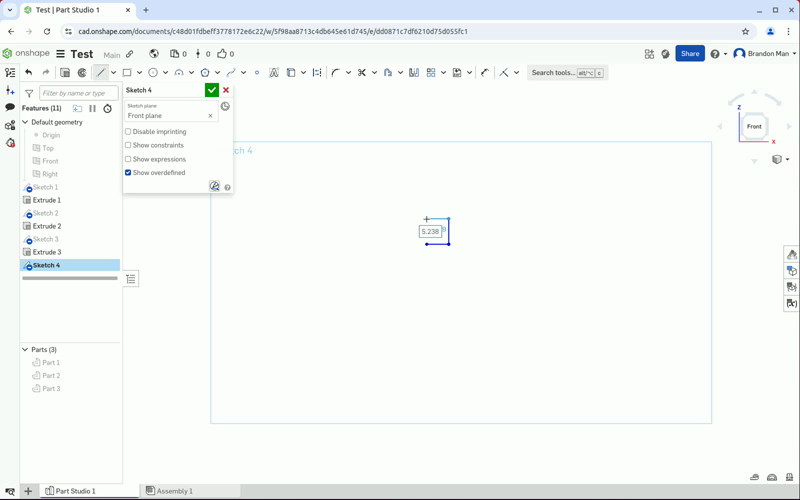
click(426, 218)
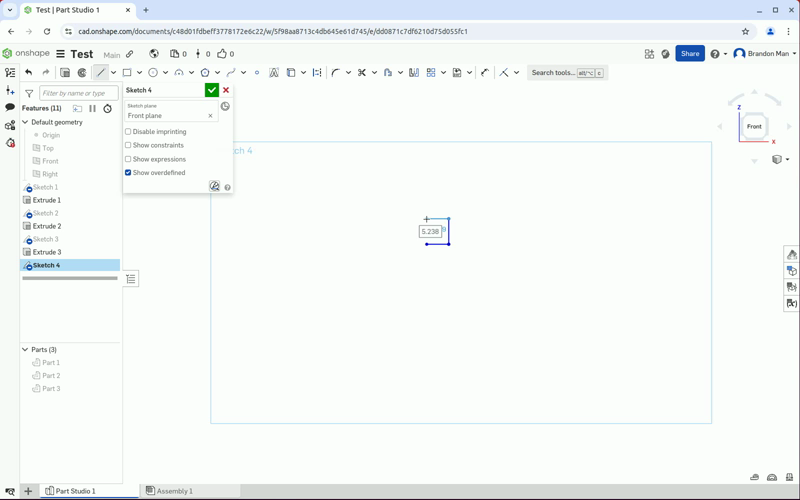
key_up(shift)
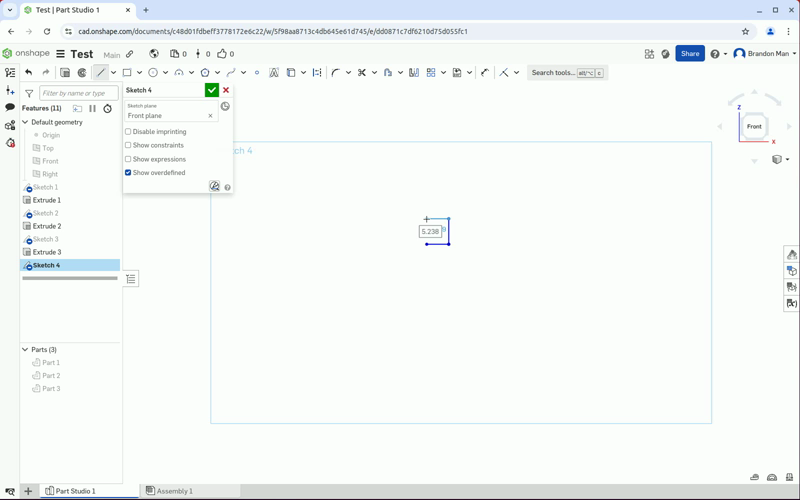
mouse_move(456, 218)
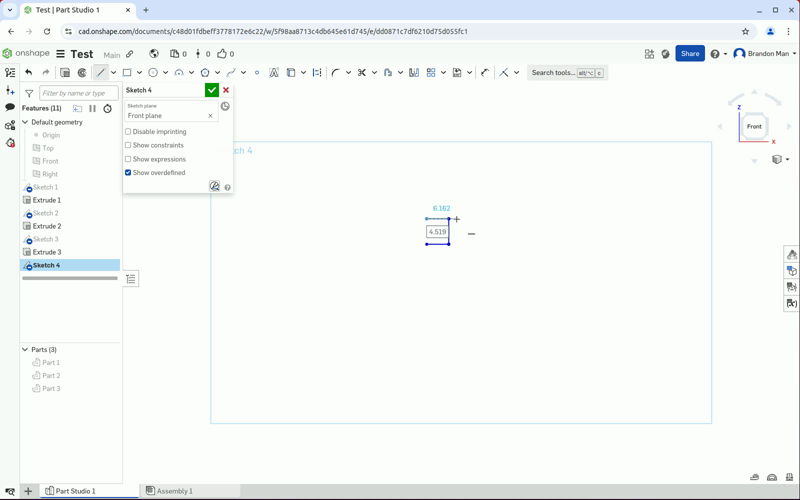
key_down(shift)
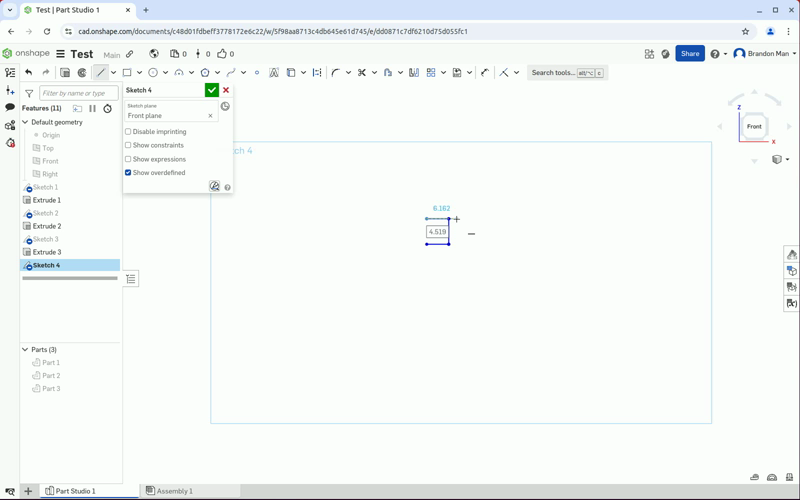
mouse_move(426, 244)
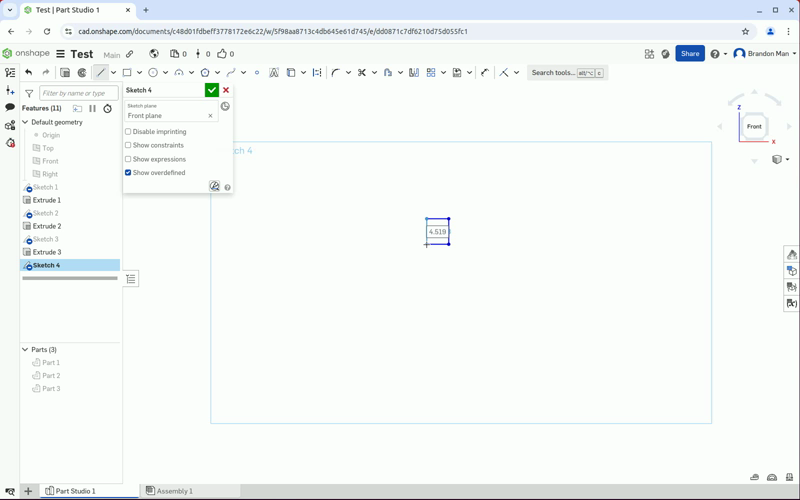
key_up(shift)
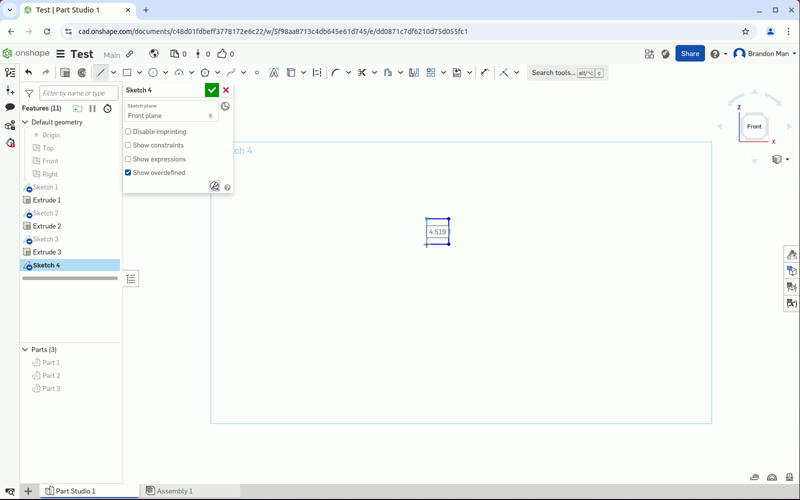
click(426, 244)
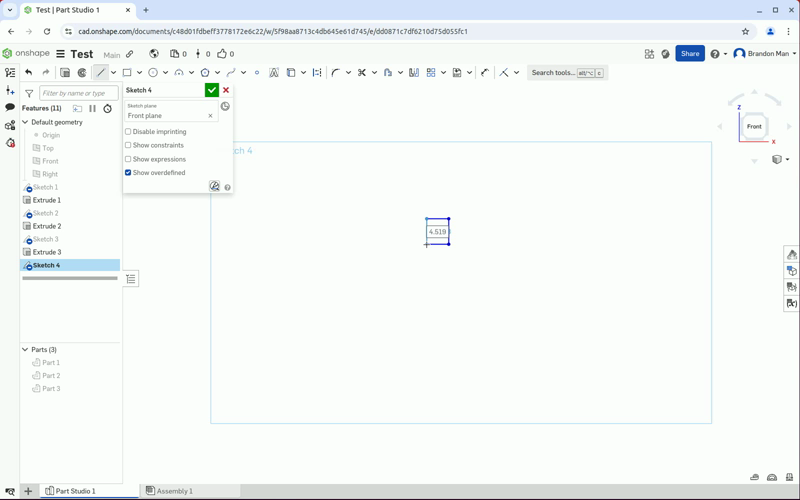
key(esc)
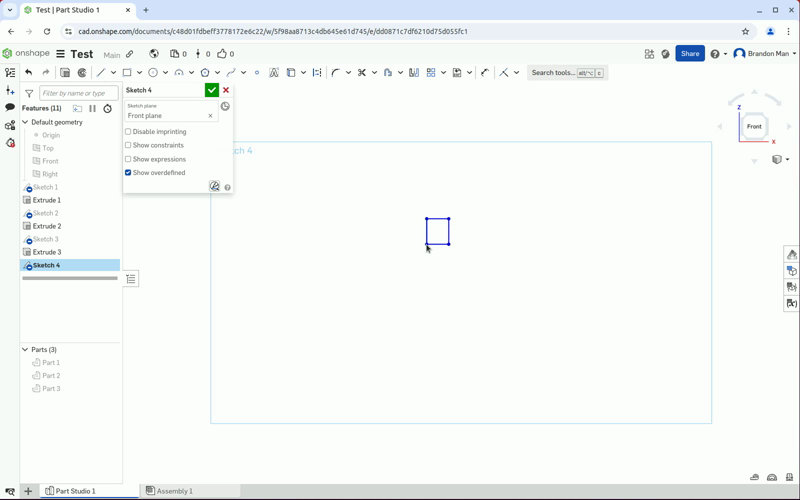
mouse_move(430, 228)
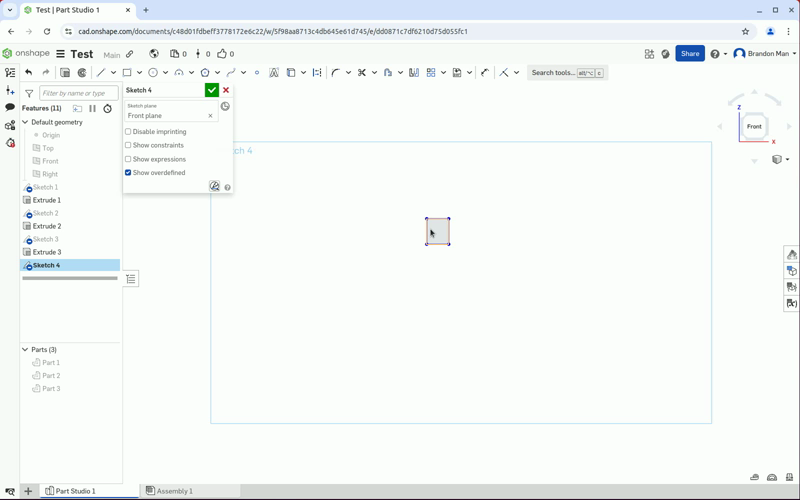
scroll(6)
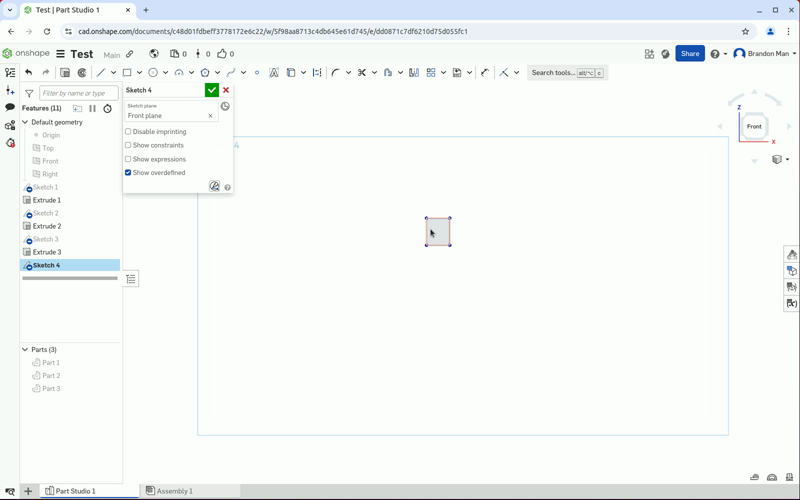
scroll(6)
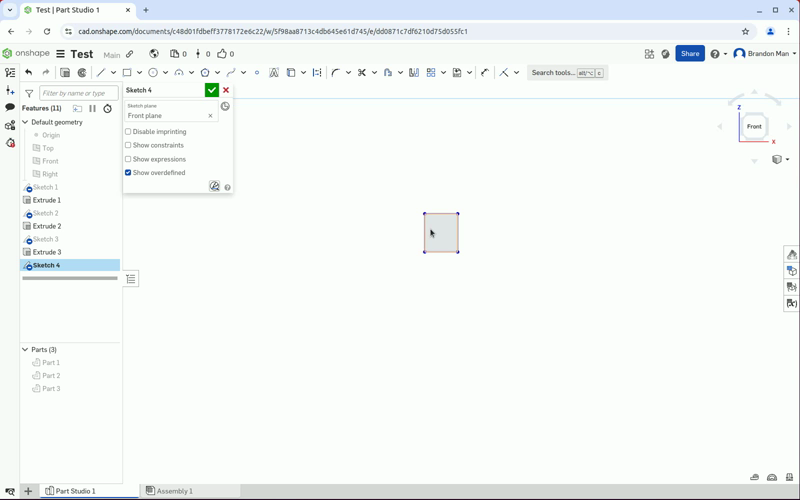
scroll(6)
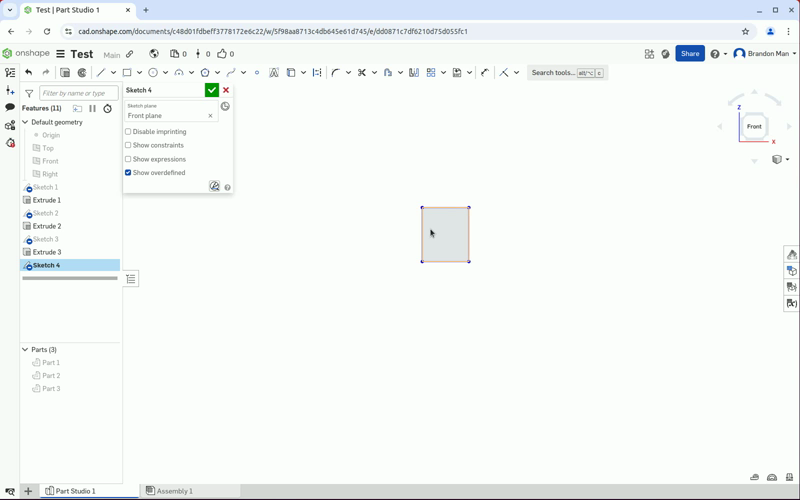
scroll(6)
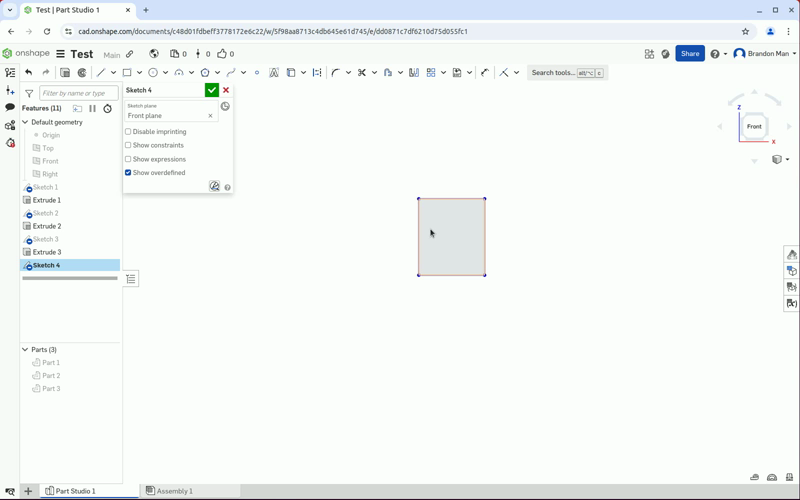
scroll(6)
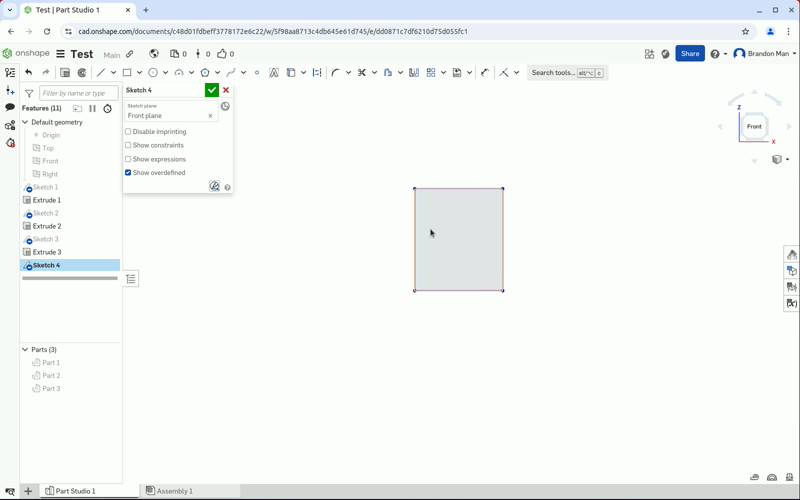
scroll(6)
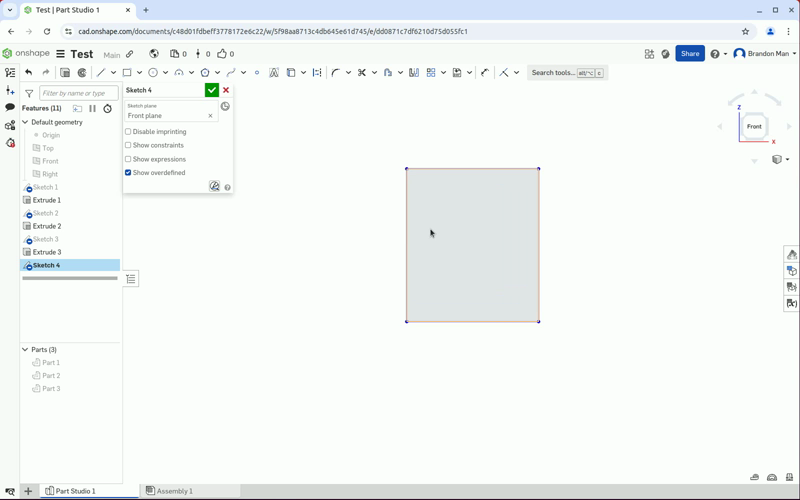
scroll(6)
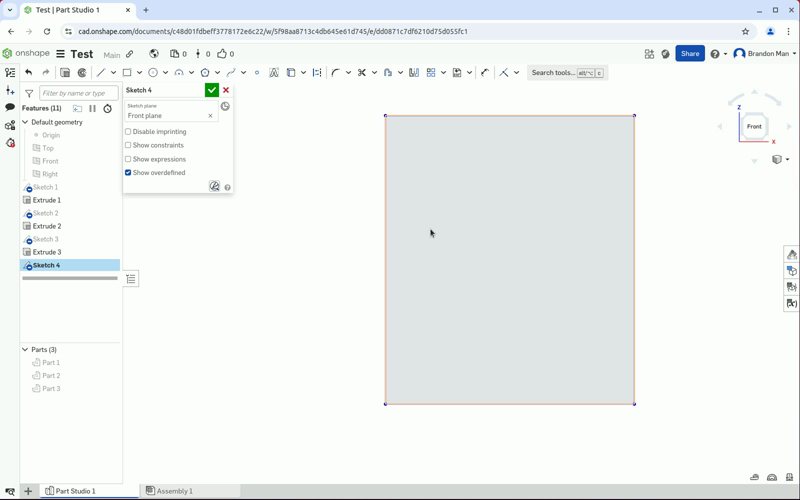
click(430, 228)
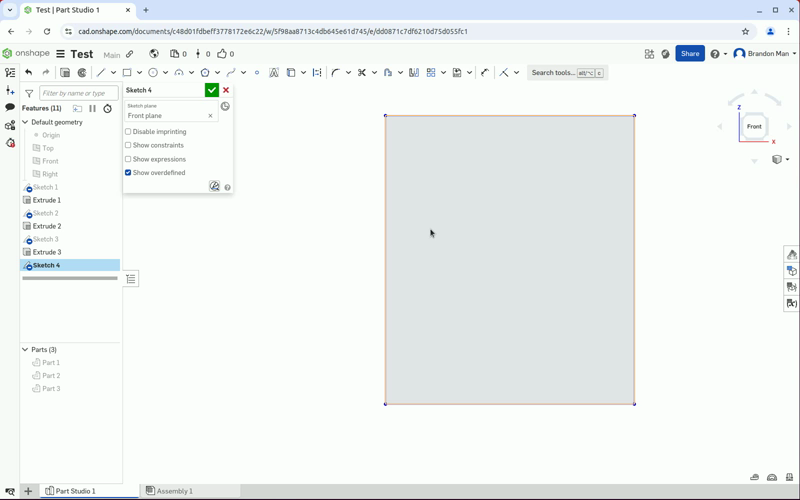
scroll(-6)
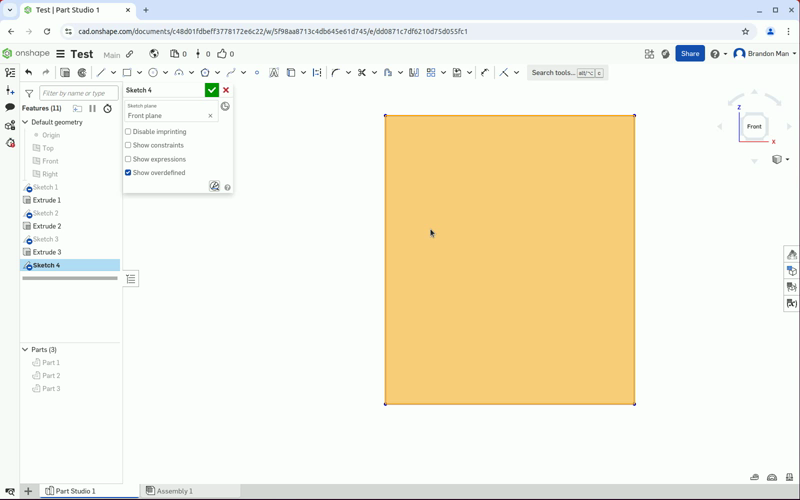
scroll(-6)
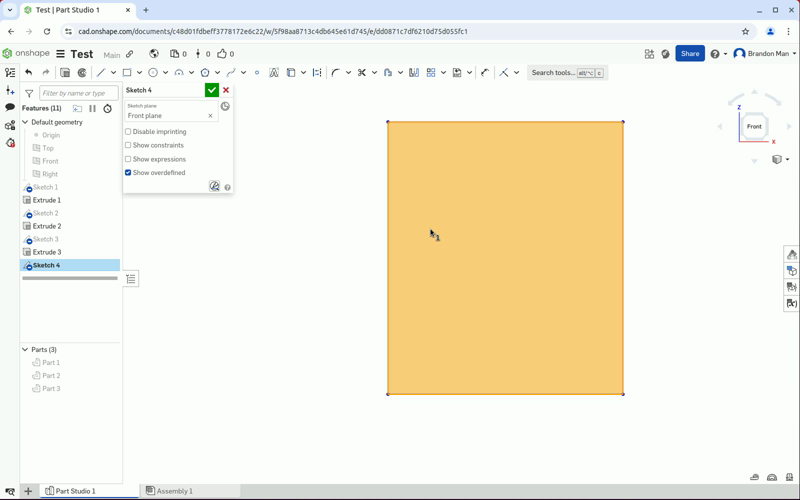
scroll(-6)
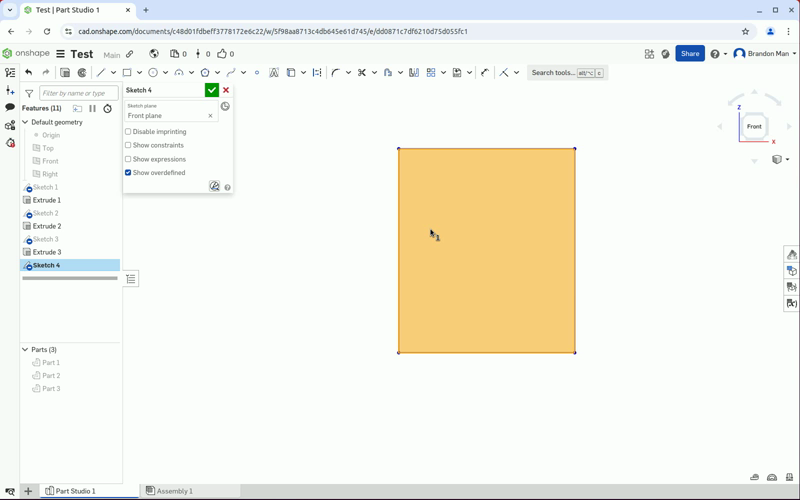
scroll(-6)
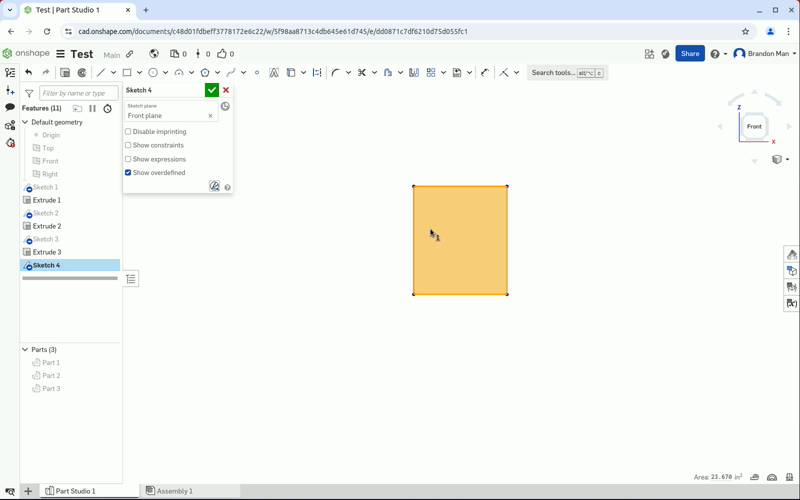
scroll(-6)
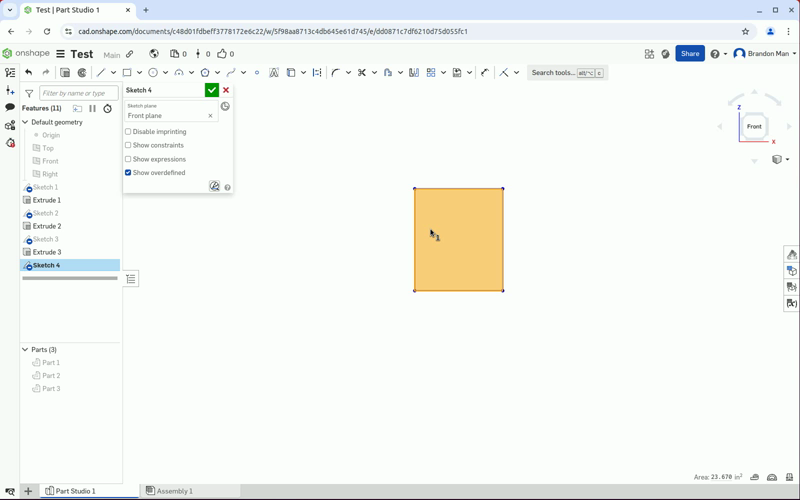
scroll(-6)
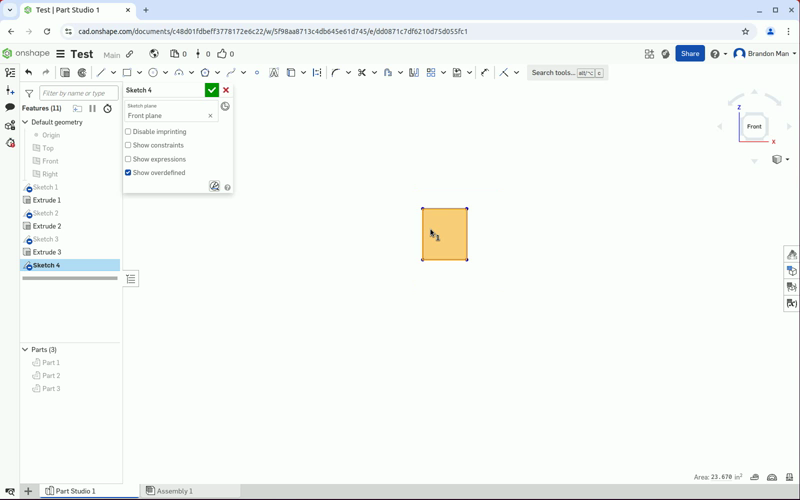
scroll(-6)
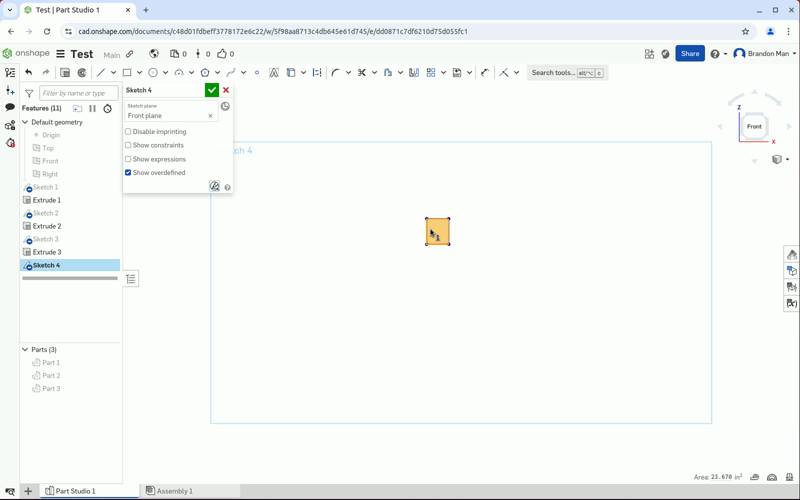
mouse_move(73, 352)
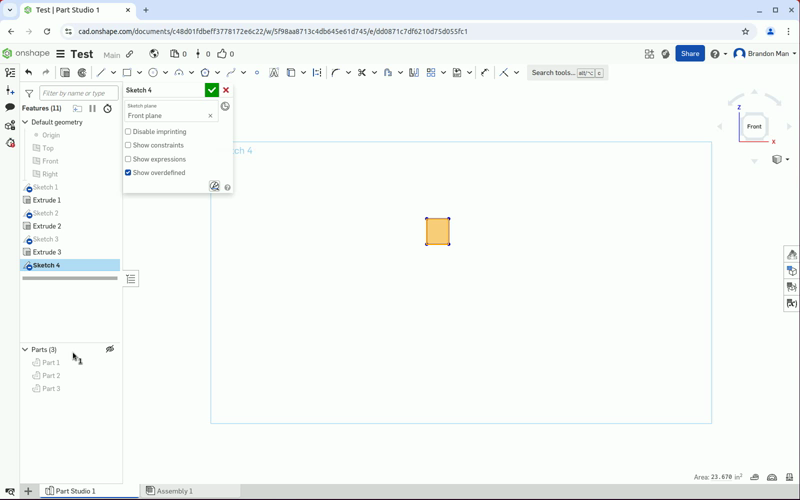
key(shift+y)
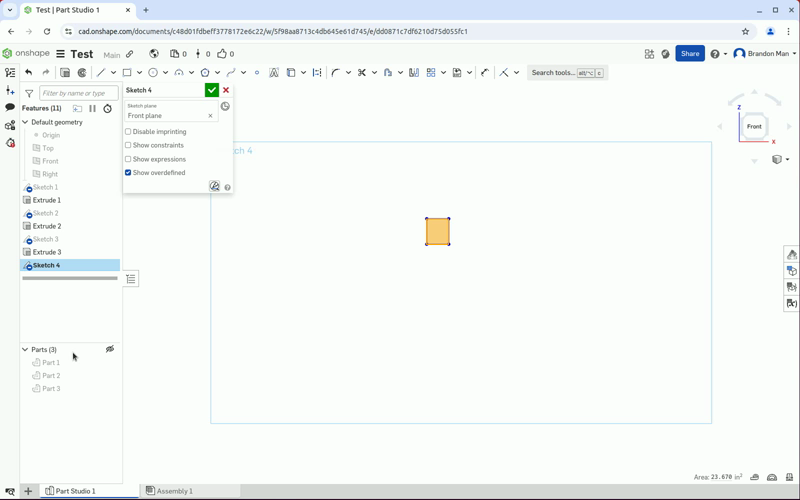
key(shift+e)
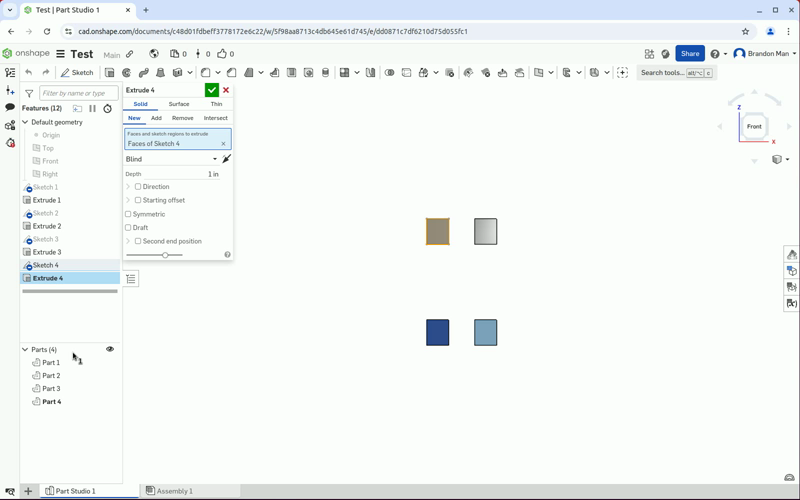
mouse_move(143, 106)
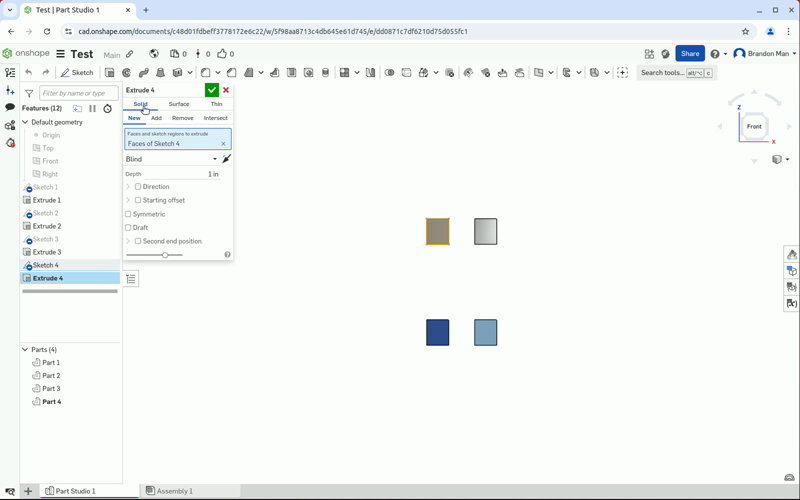
click(143, 106)
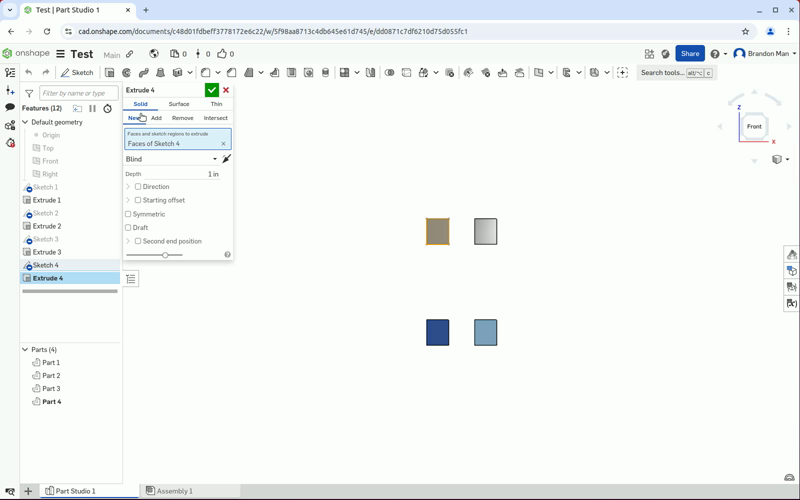
mouse_move(137, 120)
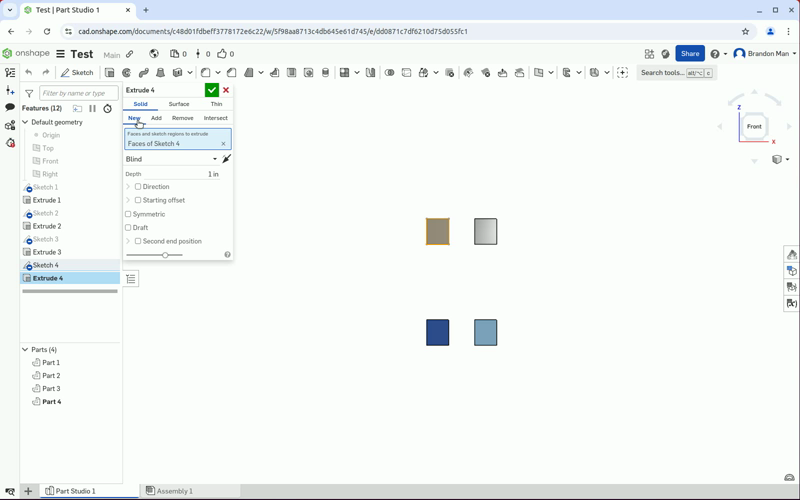
click(137, 120)
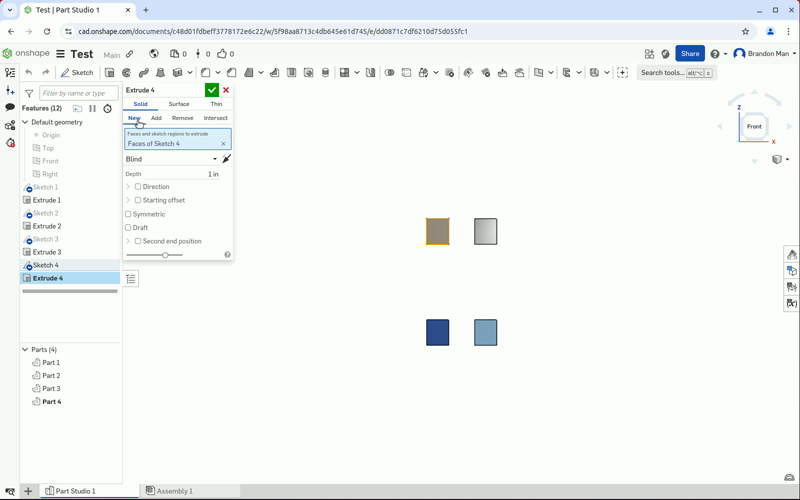
key(tab, 4)
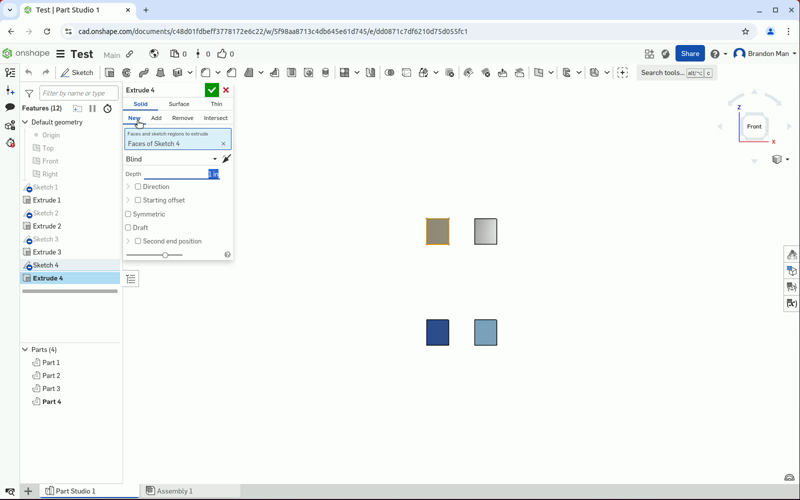
text(2.648)
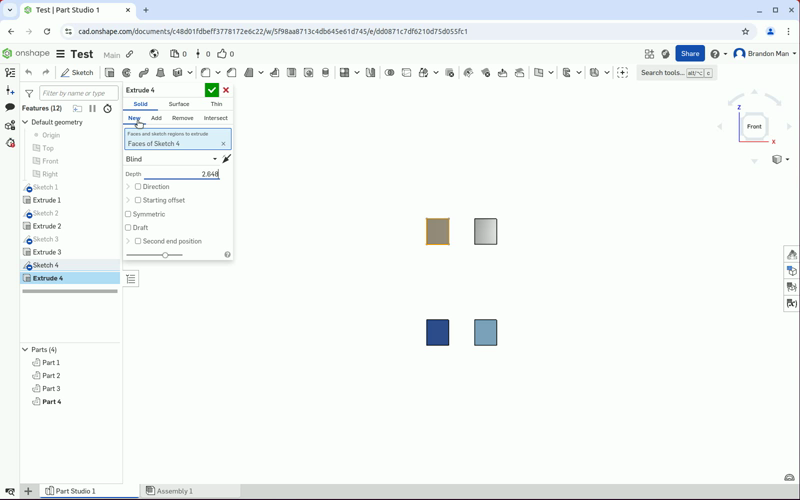
key(enter)
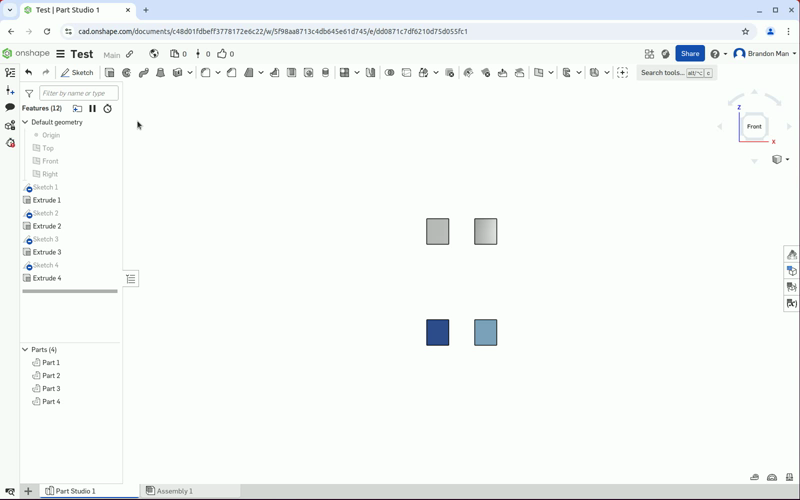
key(shift+h)
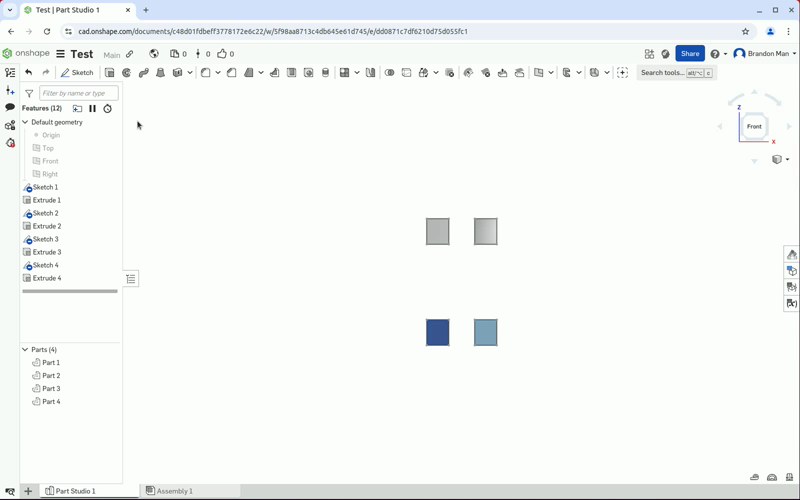
key(shift+h)
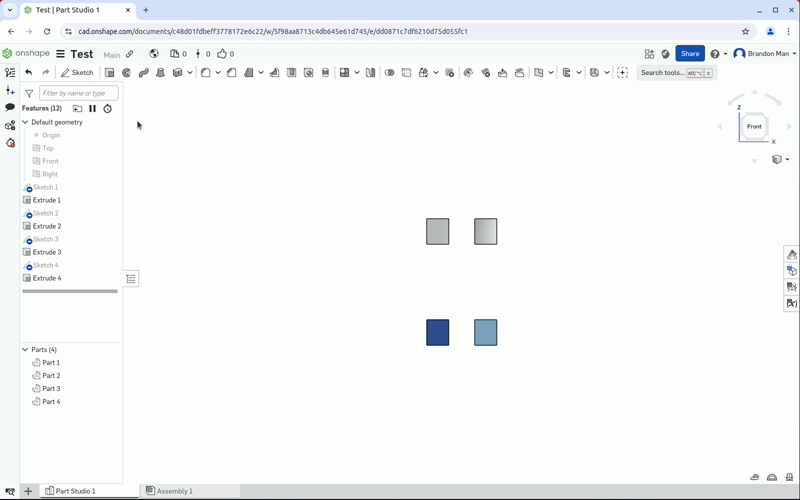
mouse_move(73, 189)
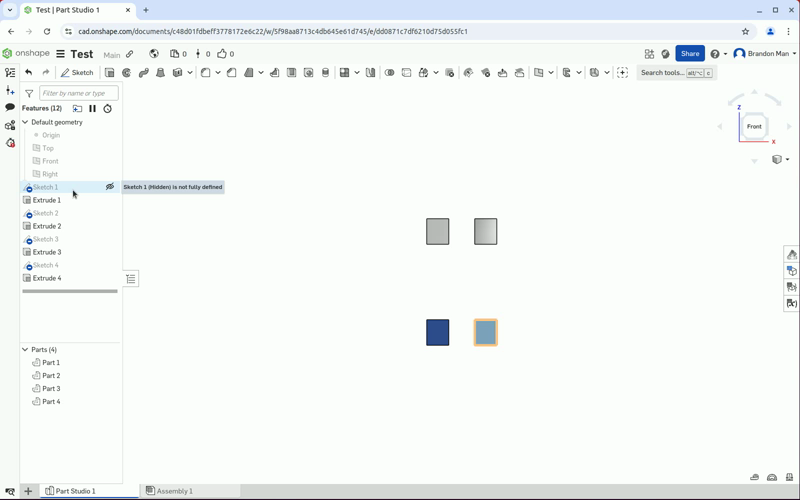
click(73, 189)
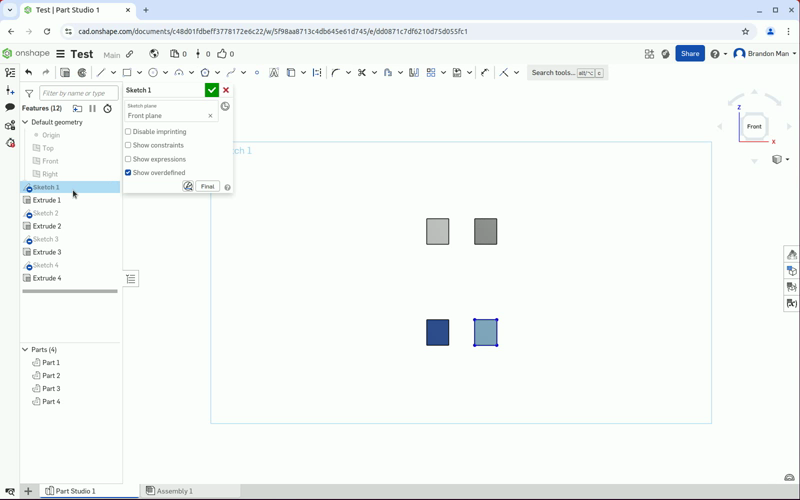
mouse_move(229, 92)
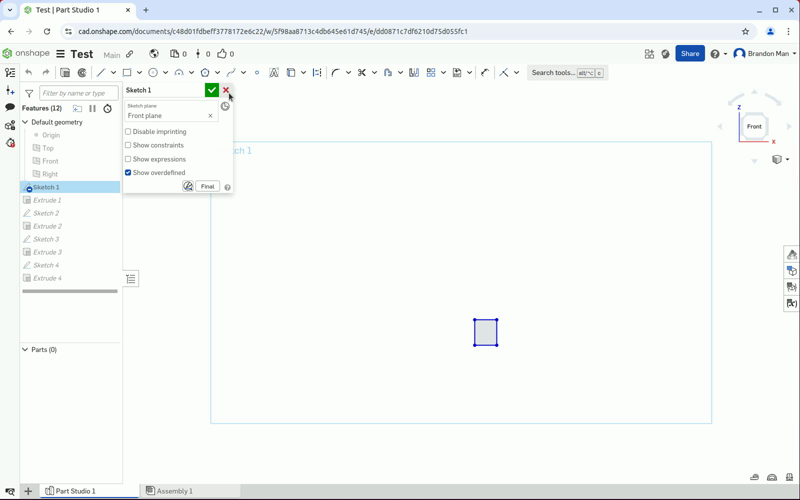
click(229, 92)
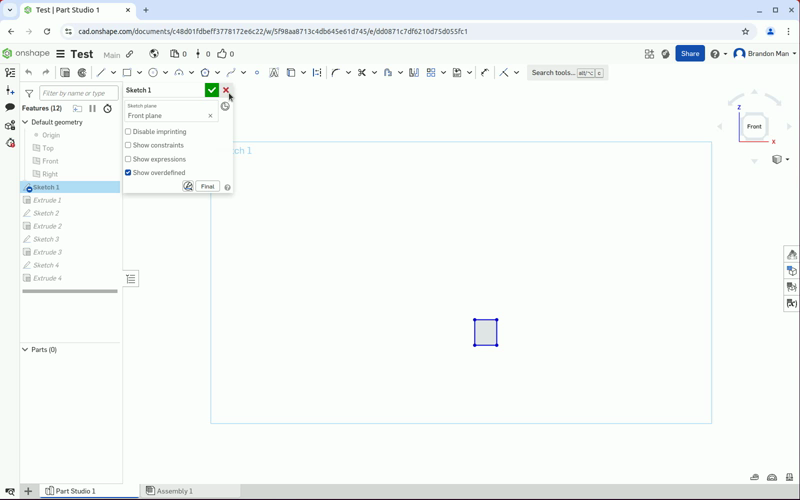
key(shift+s)
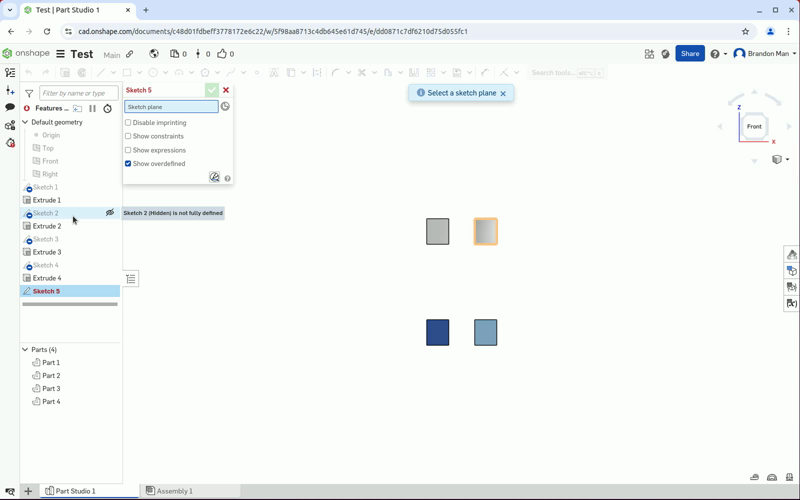
scroll(3)
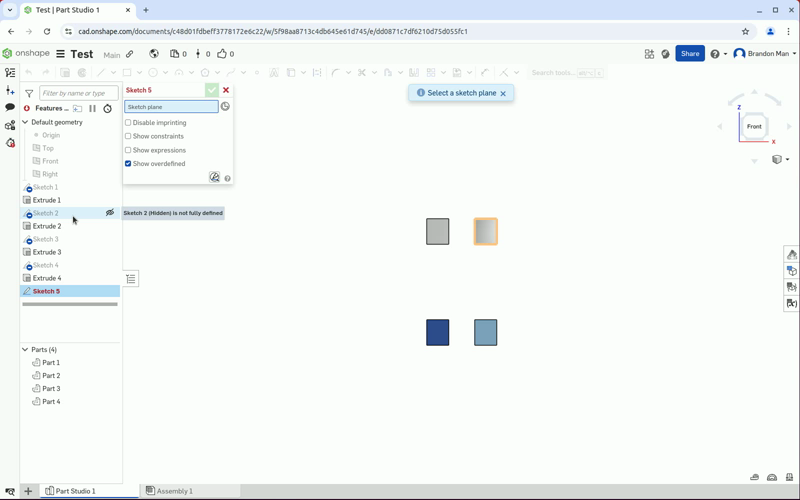
mouse_move(73, 163)
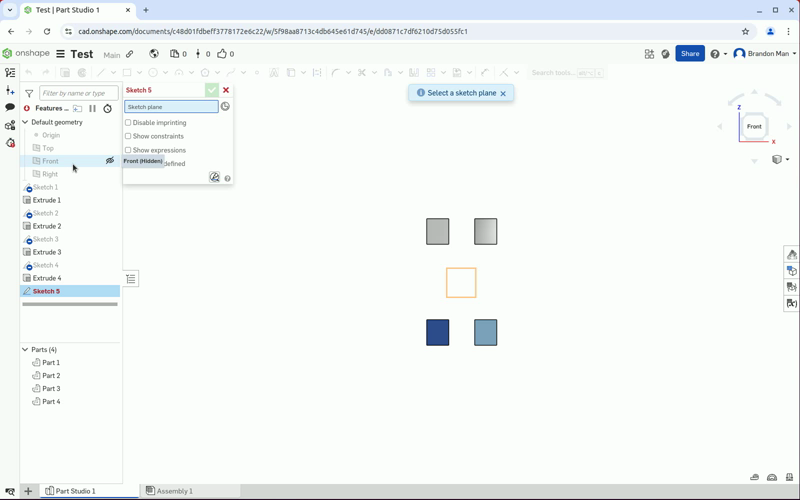
click(73, 163)
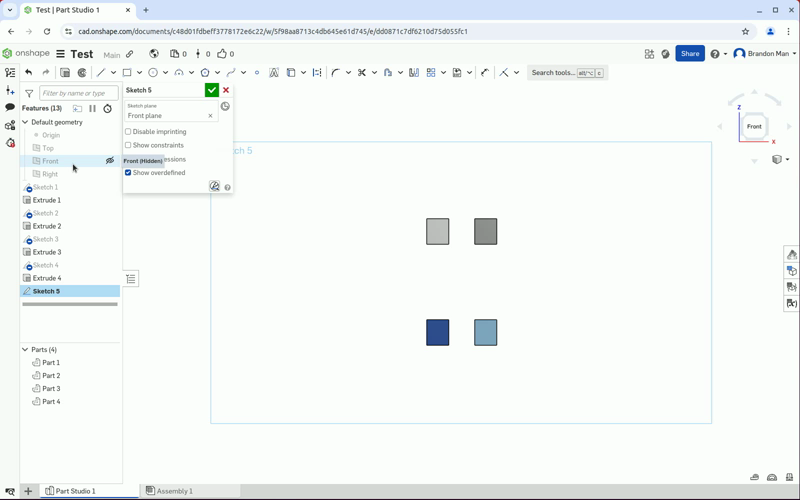
mouse_move(73, 352)
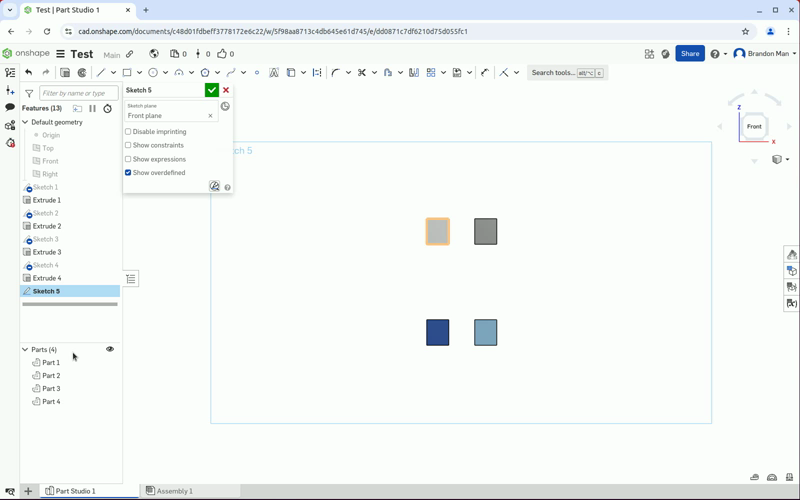
key(y)
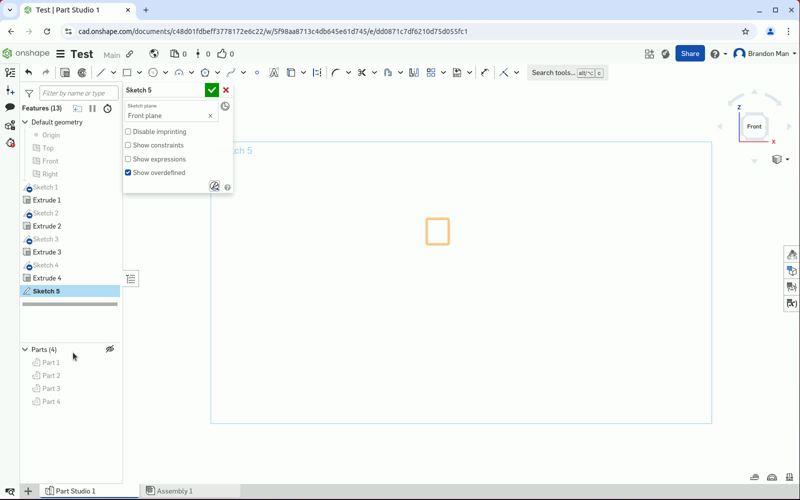
key(l)
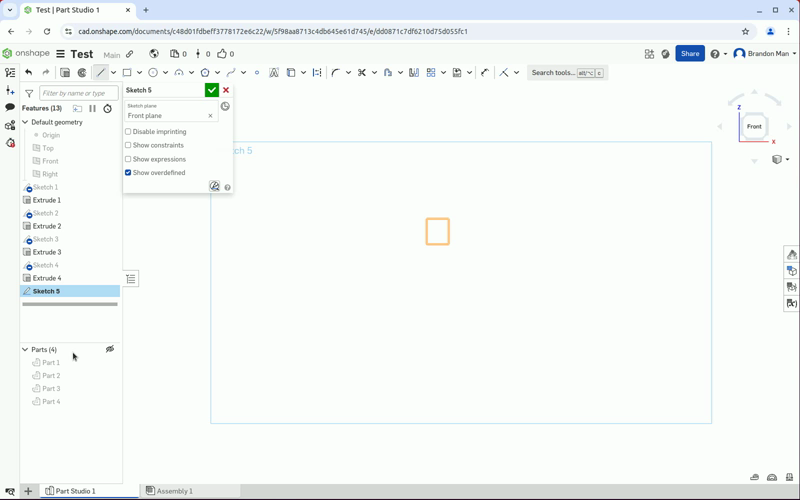
key_down(shift)
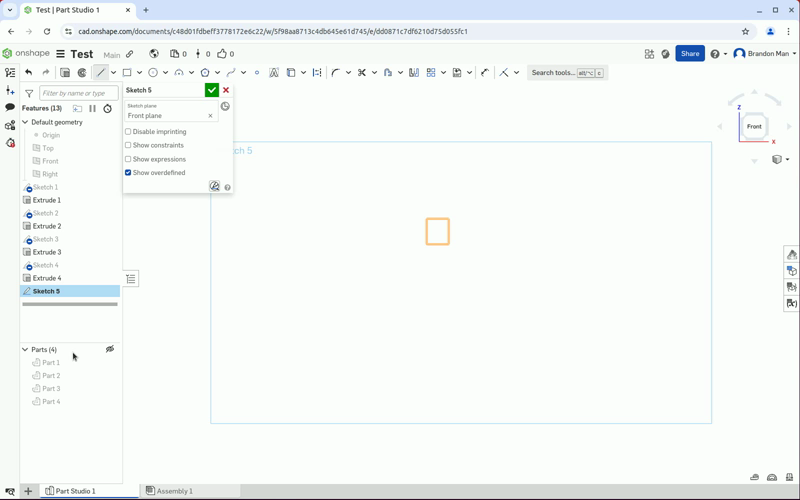
mouse_move(446, 321)
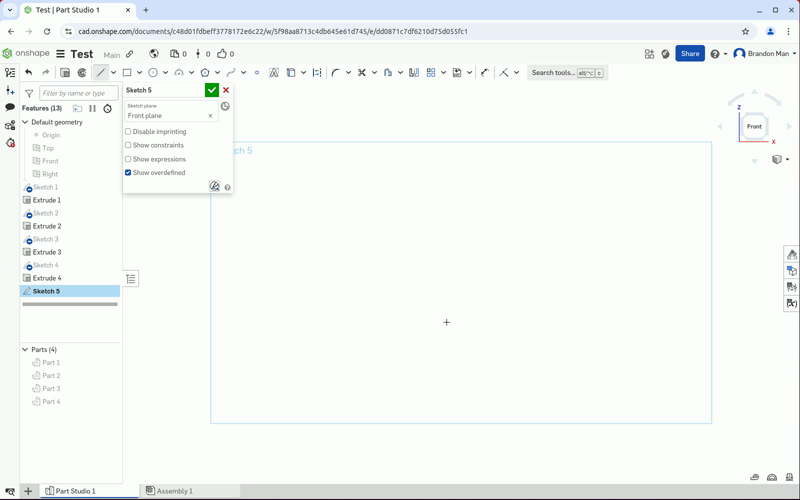
click(446, 321)
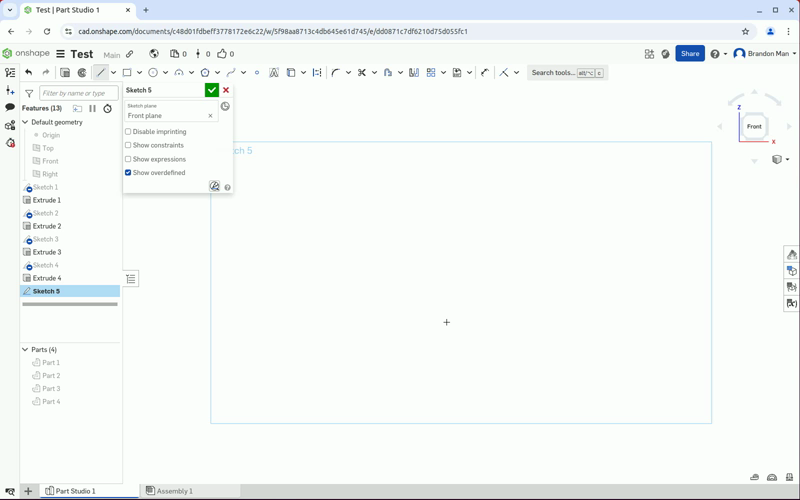
key_up(shift)
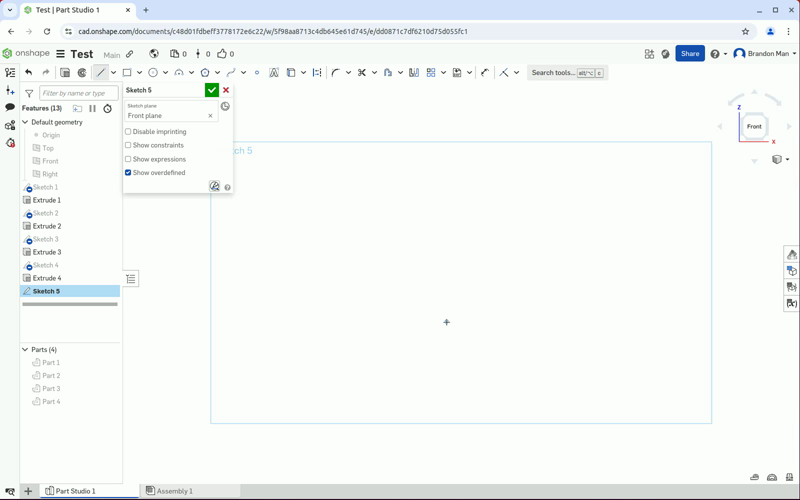
key_down(shift)
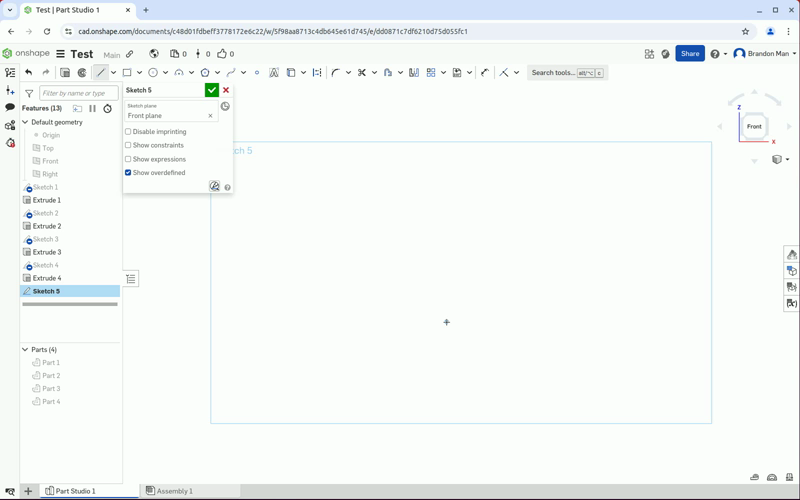
mouse_move(476, 321)
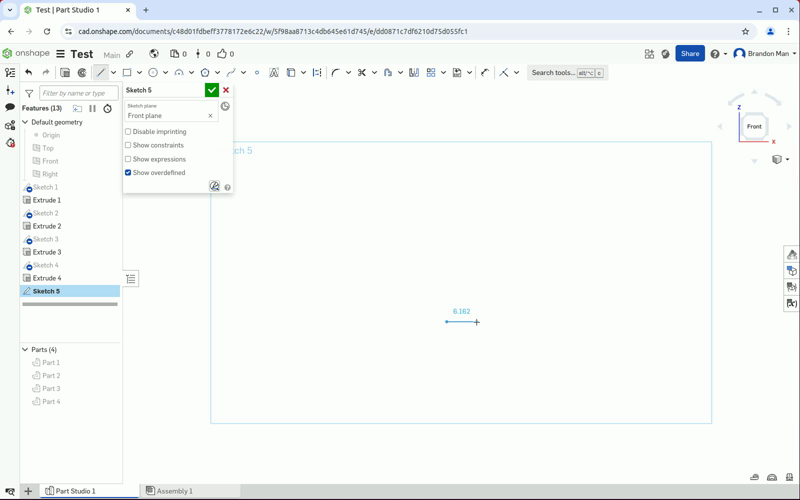
mouse_move(474, 321)
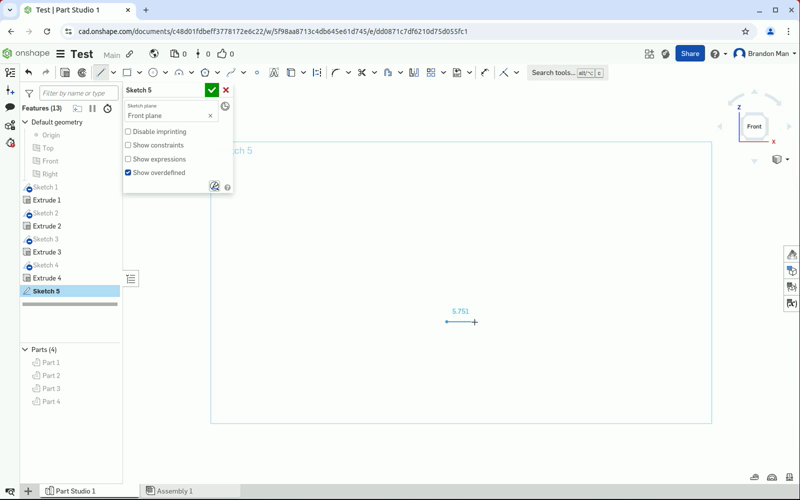
click(474, 321)
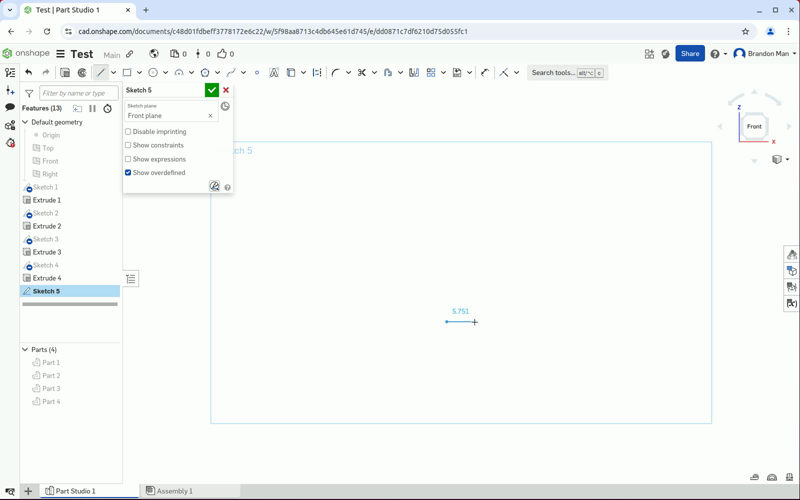
key_up(shift)
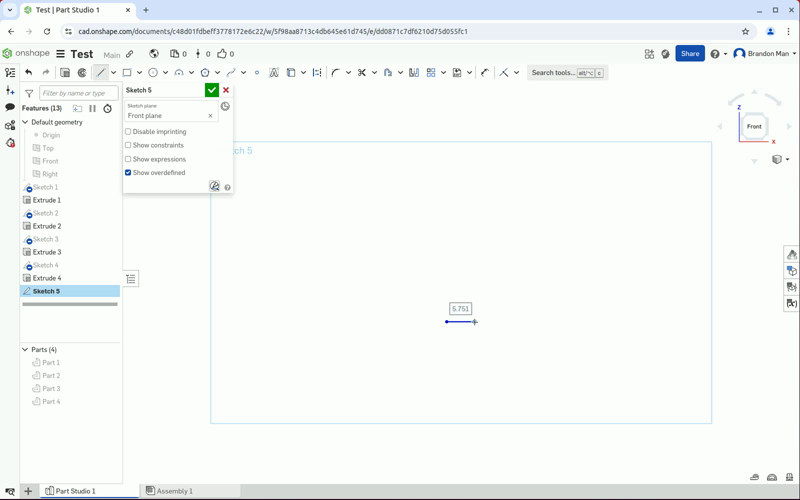
key_down(shift)
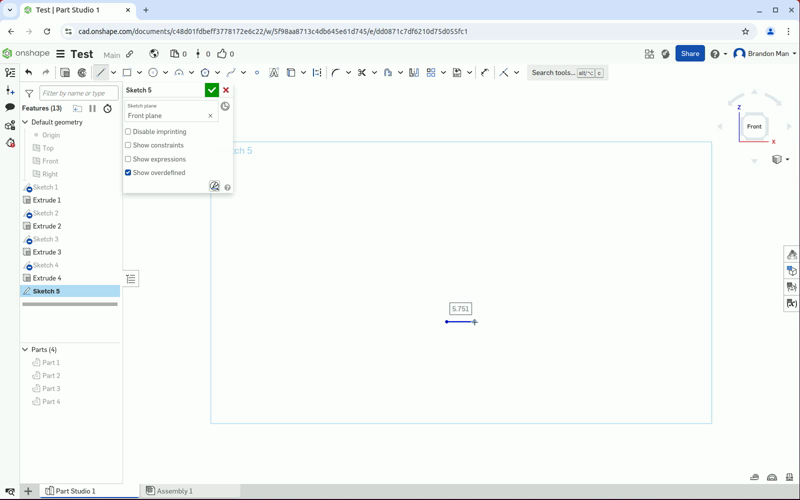
mouse_move(504, 321)
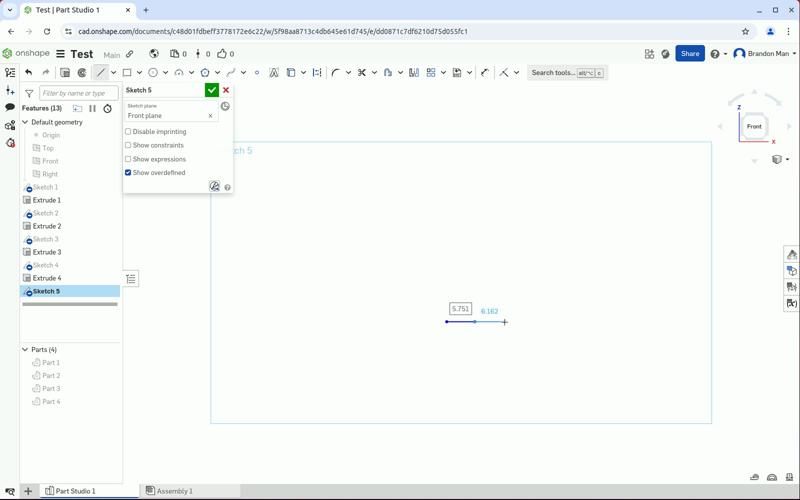
mouse_move(474, 282)
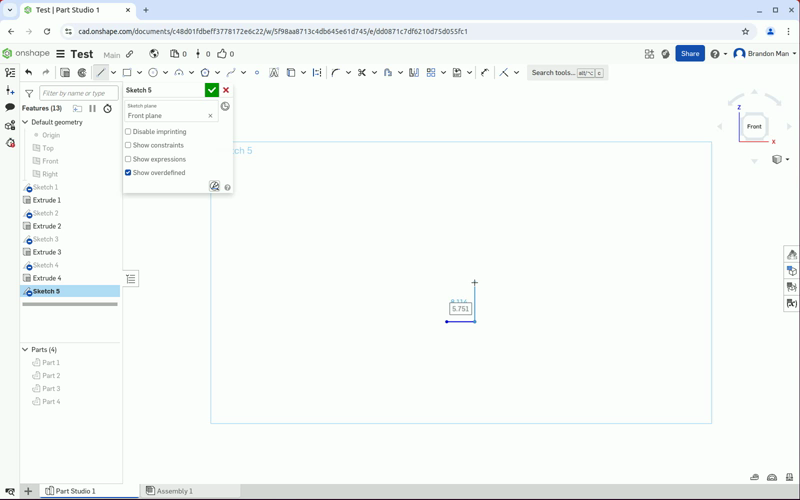
click(474, 282)
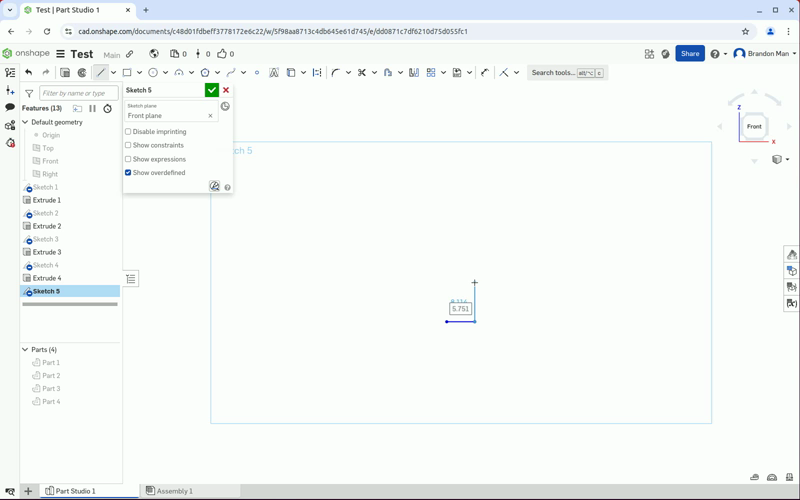
key_up(shift)
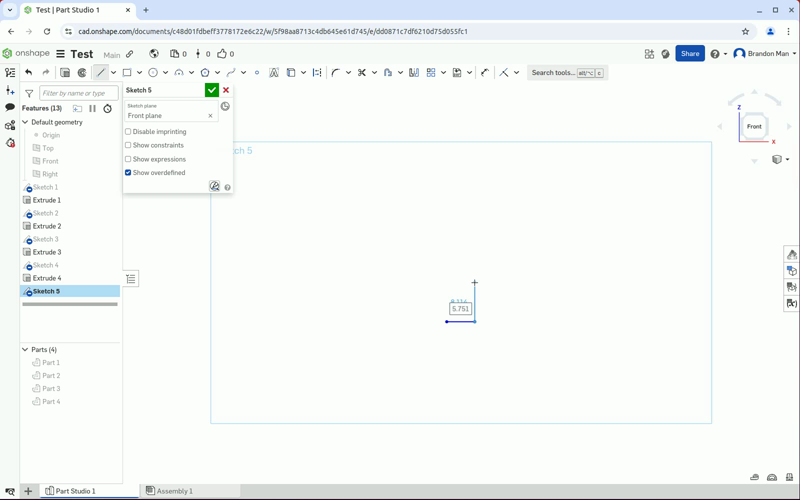
key_down(shift)
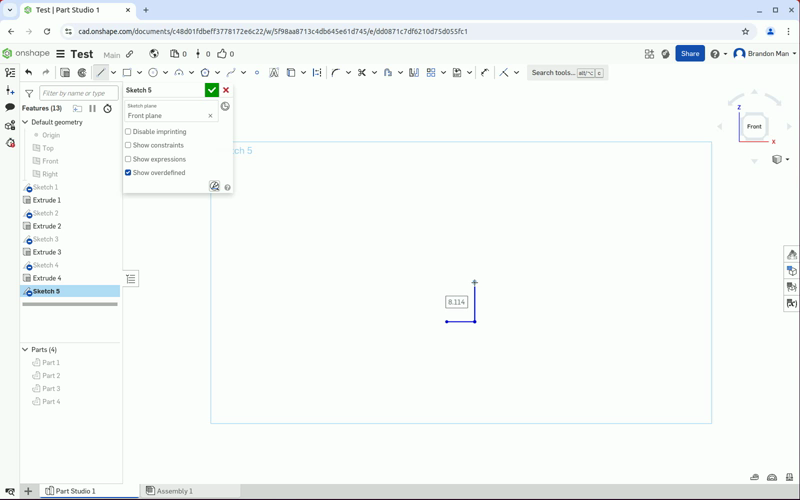
mouse_move(504, 282)
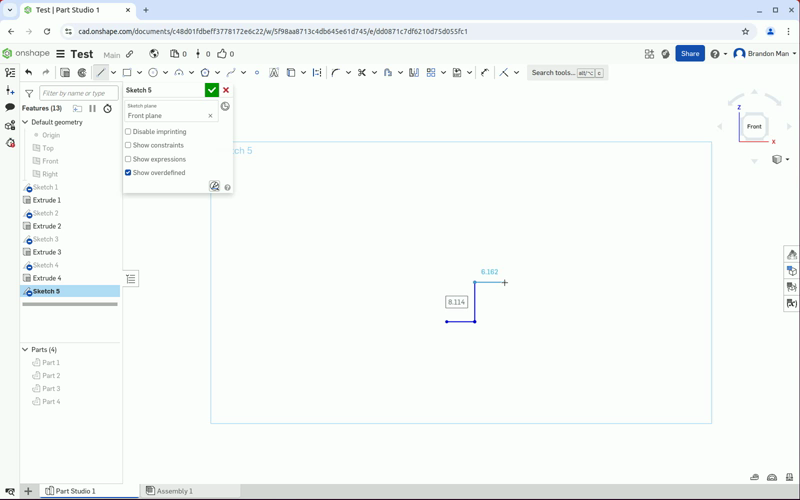
mouse_move(446, 282)
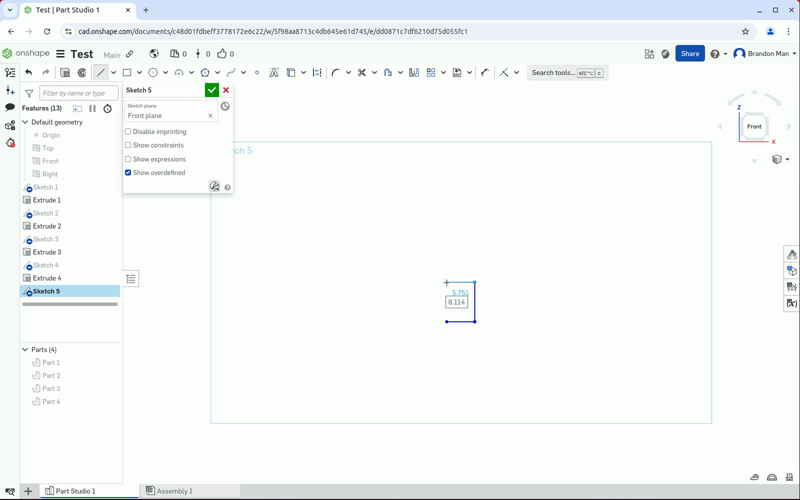
click(446, 282)
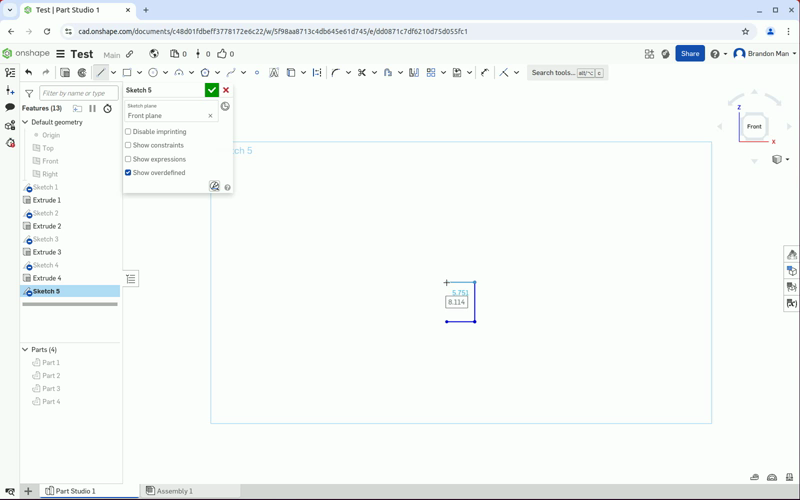
key_up(shift)
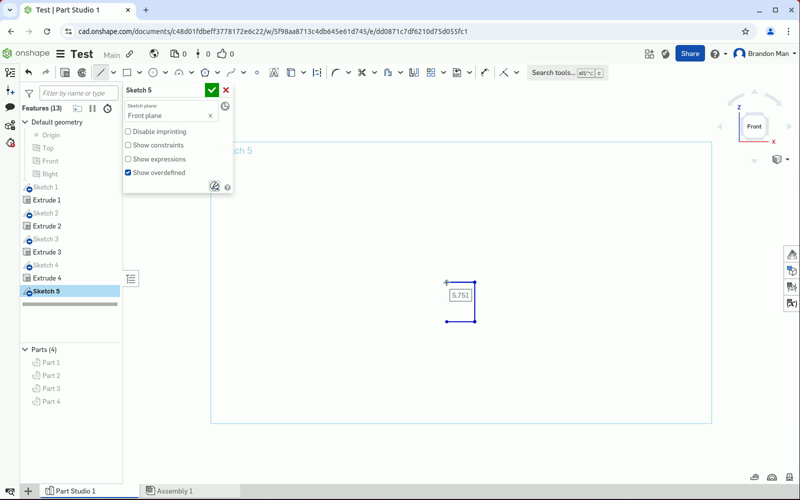
mouse_move(476, 282)
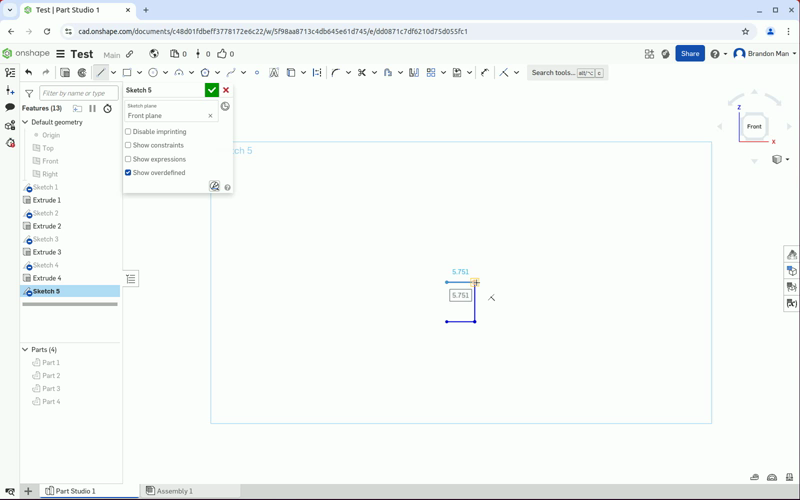
key_down(shift)
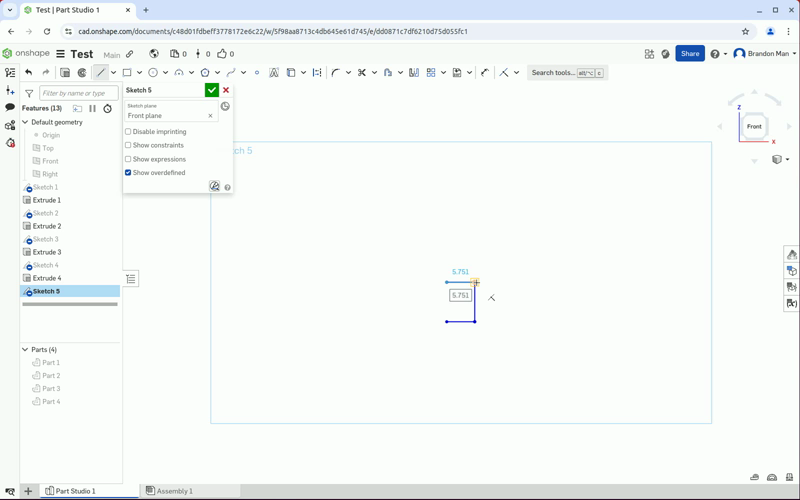
mouse_move(446, 321)
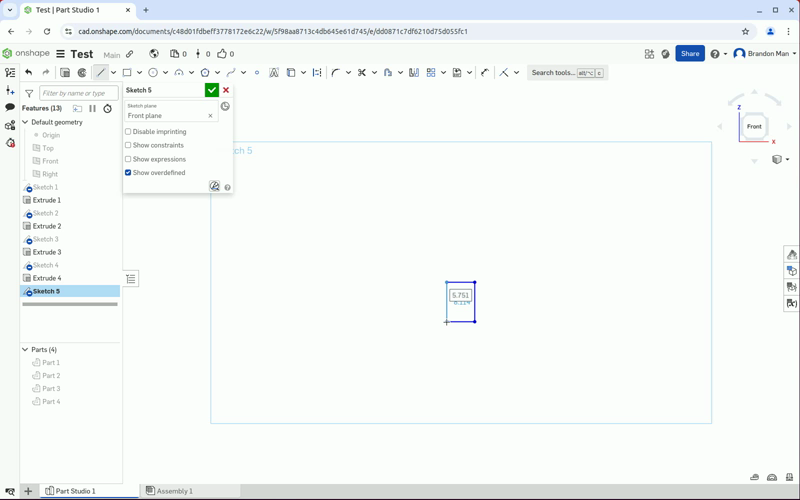
key_up(shift)
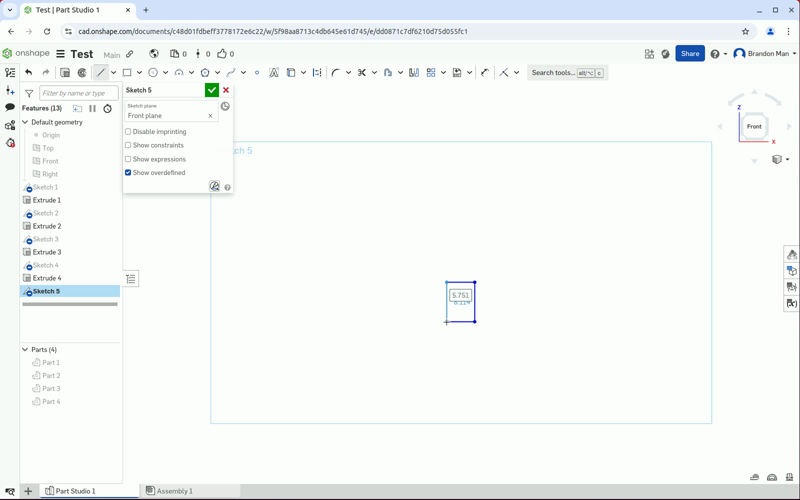
click(446, 321)
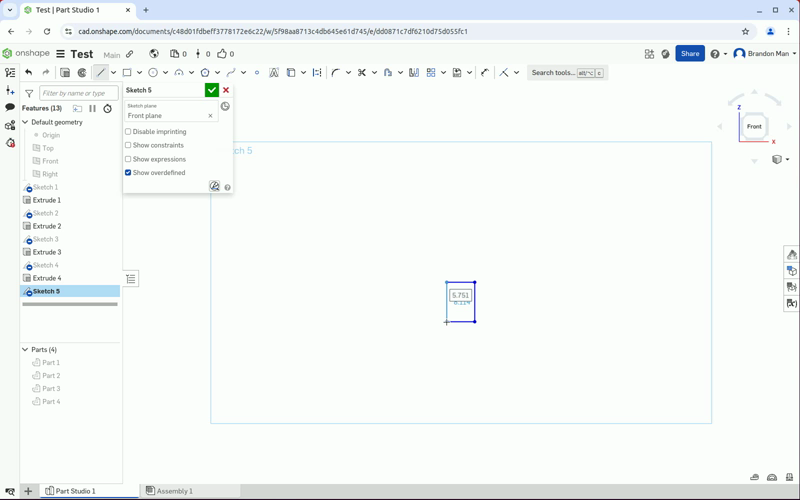
key(esc)
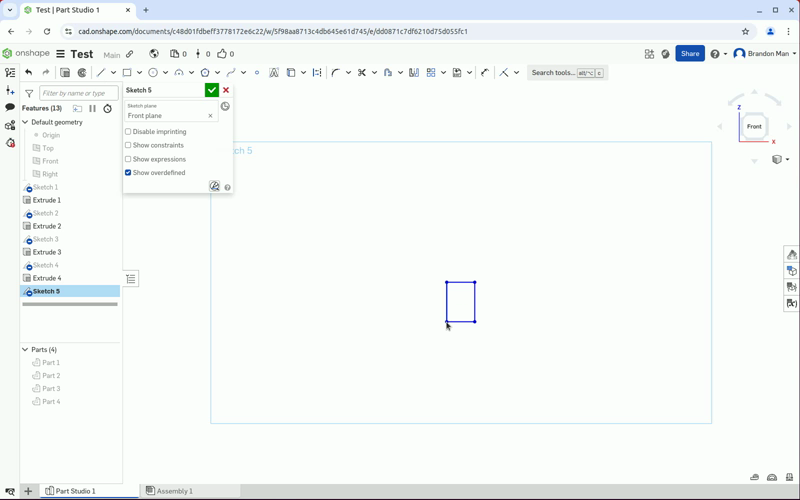
mouse_move(458, 310)
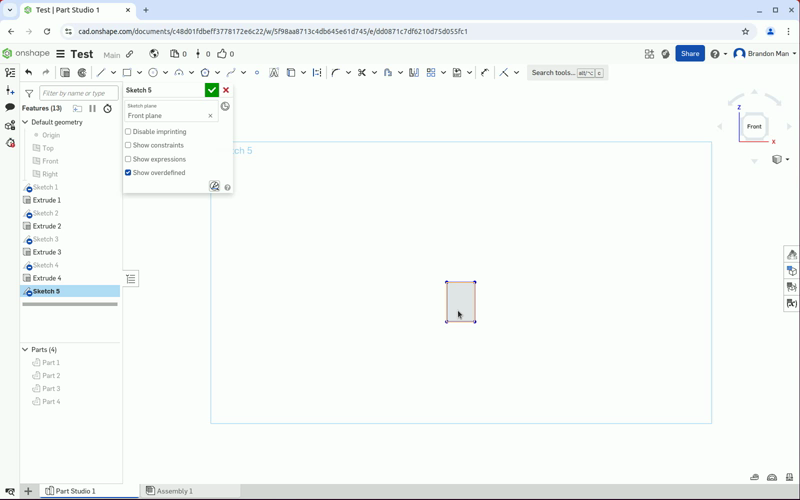
scroll(6)
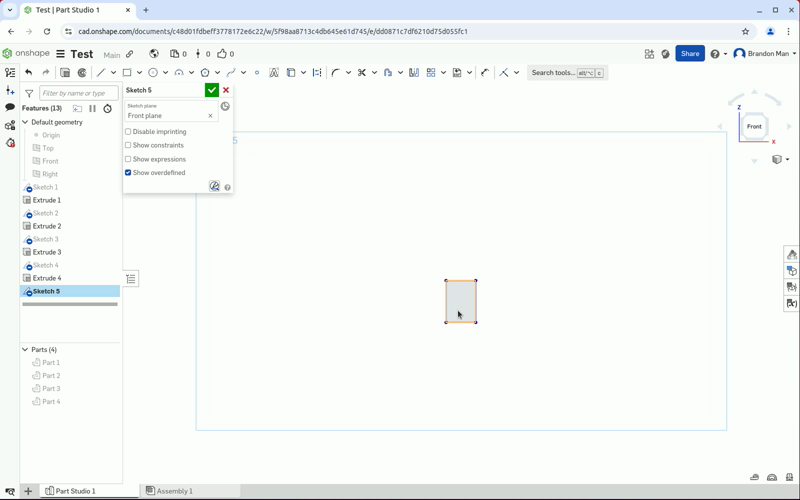
scroll(6)
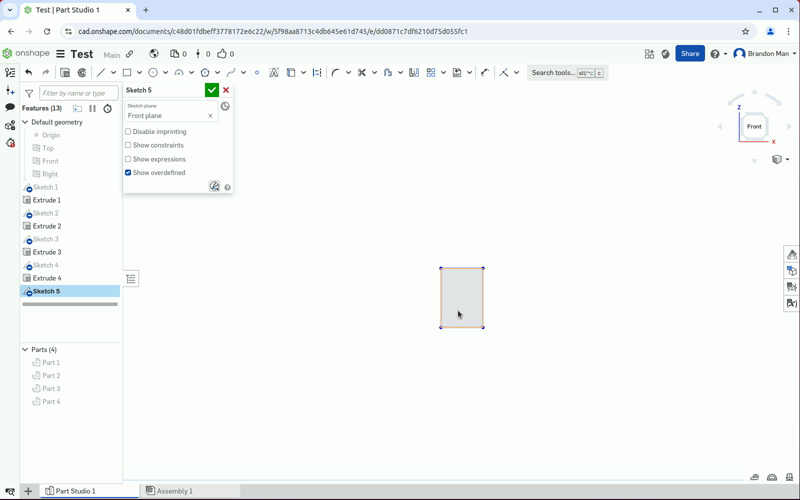
scroll(6)
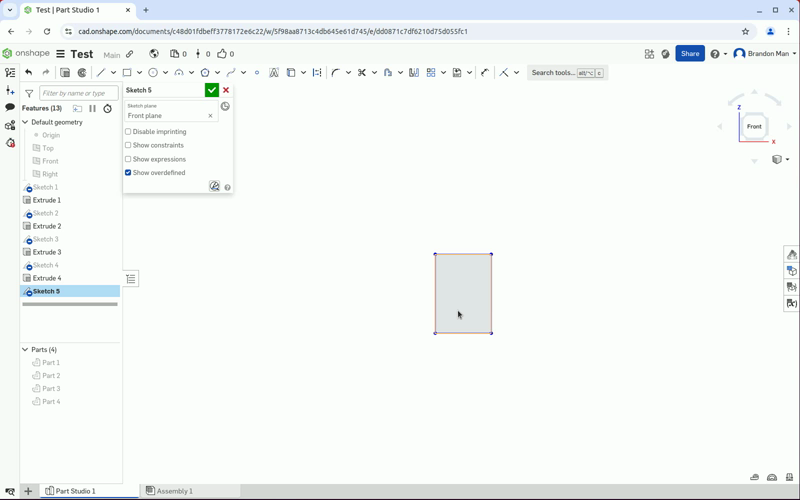
scroll(6)
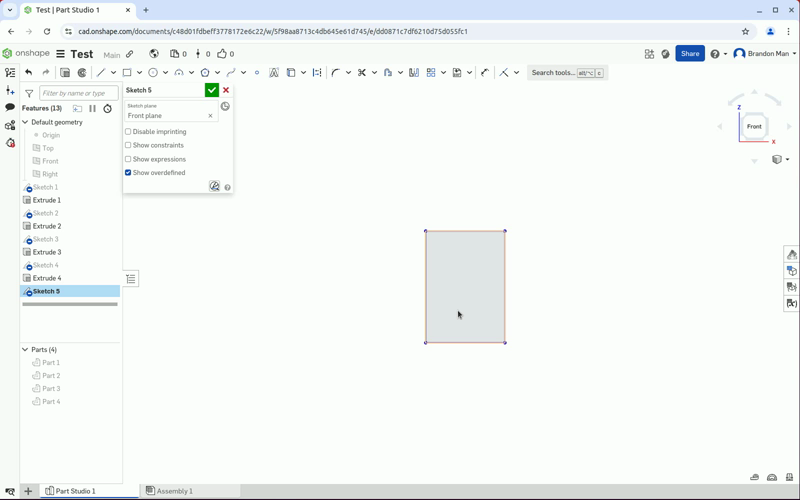
scroll(6)
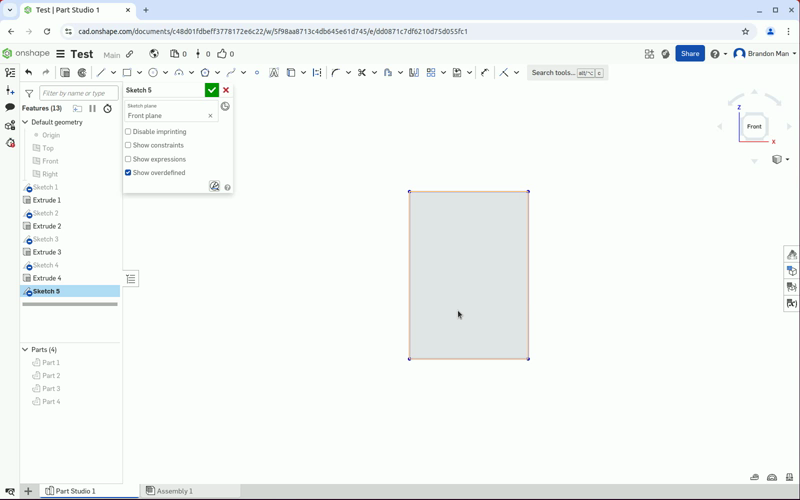
scroll(6)
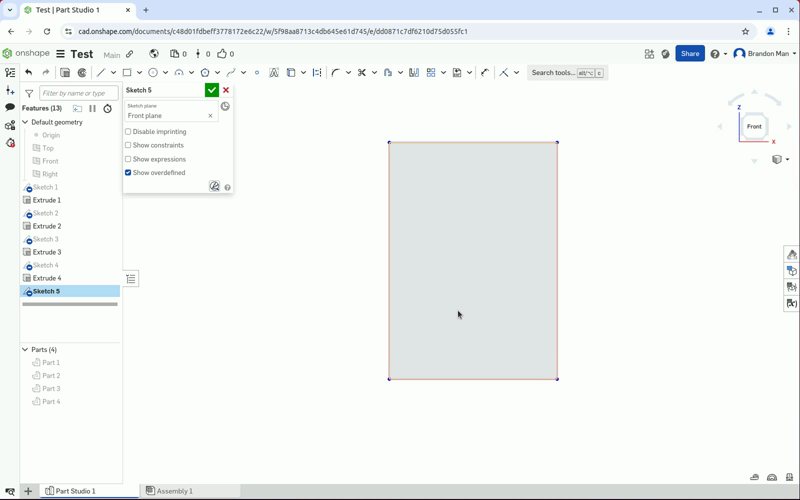
scroll(6)
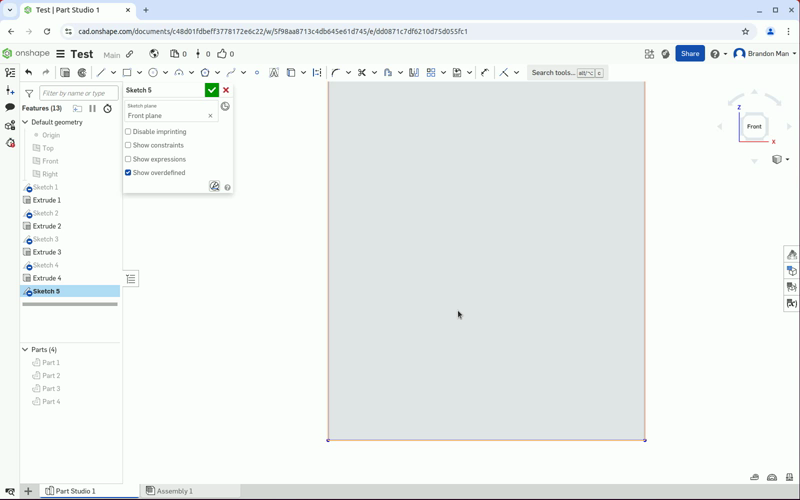
click(458, 310)
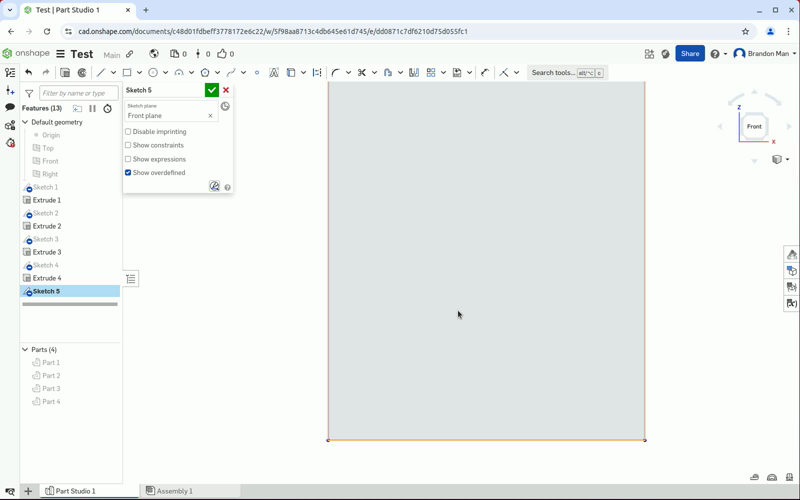
scroll(-6)
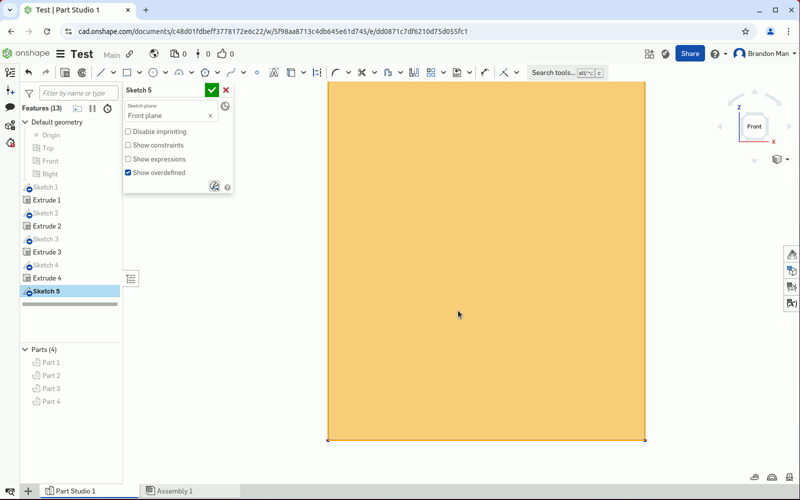
scroll(-6)
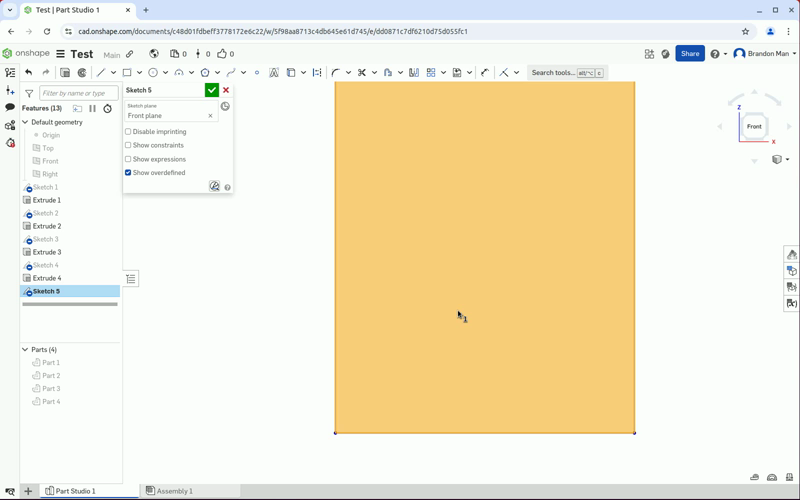
scroll(-6)
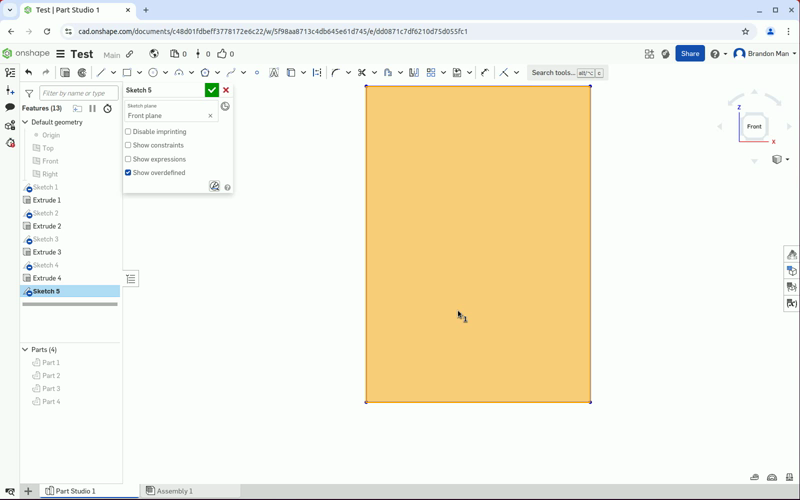
scroll(-6)
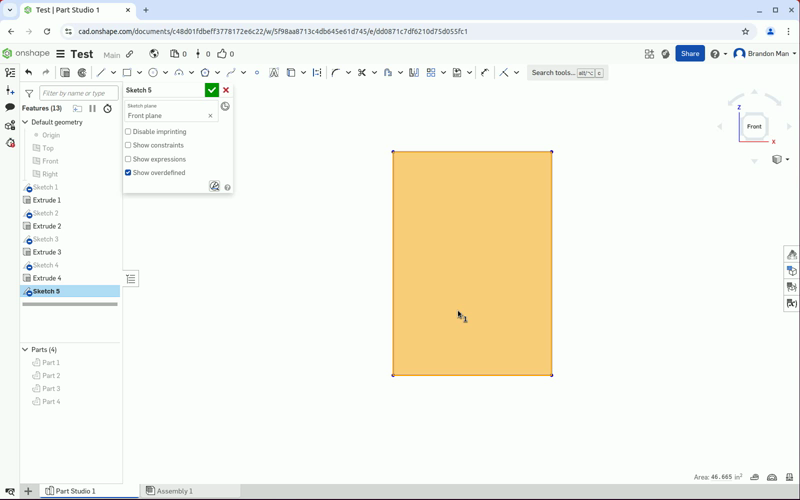
scroll(-6)
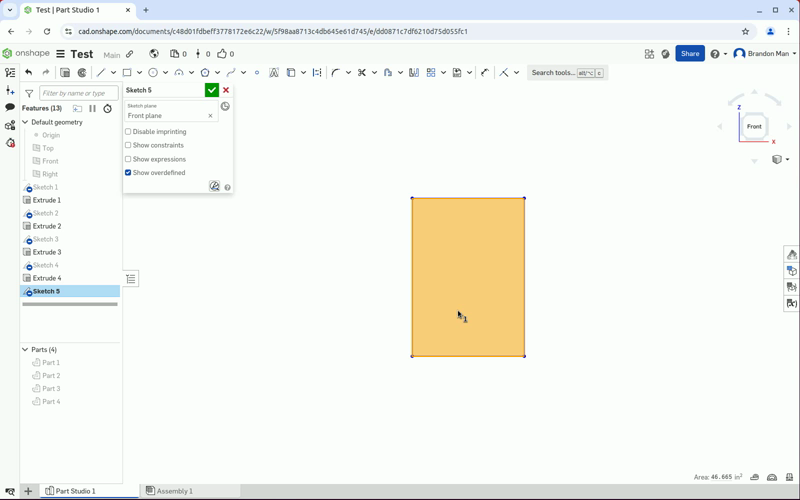
scroll(-6)
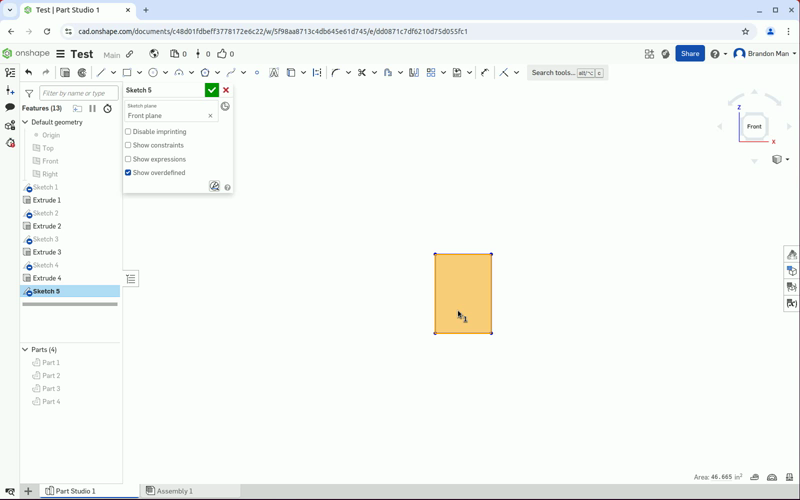
scroll(-6)
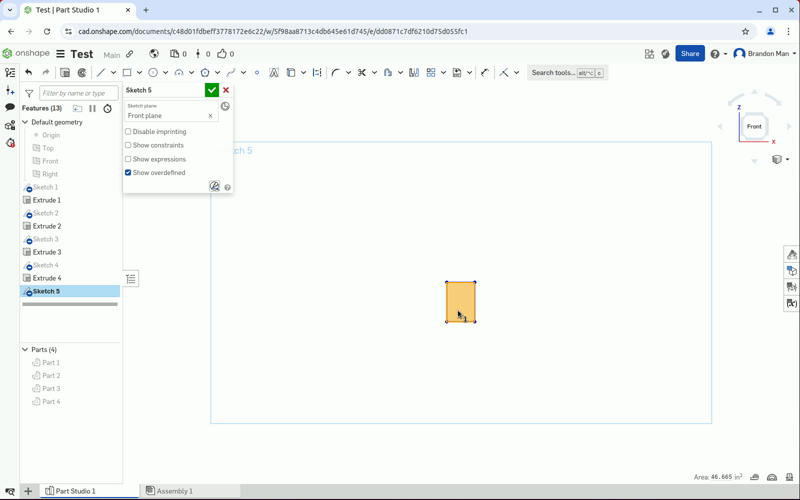
mouse_move(73, 352)
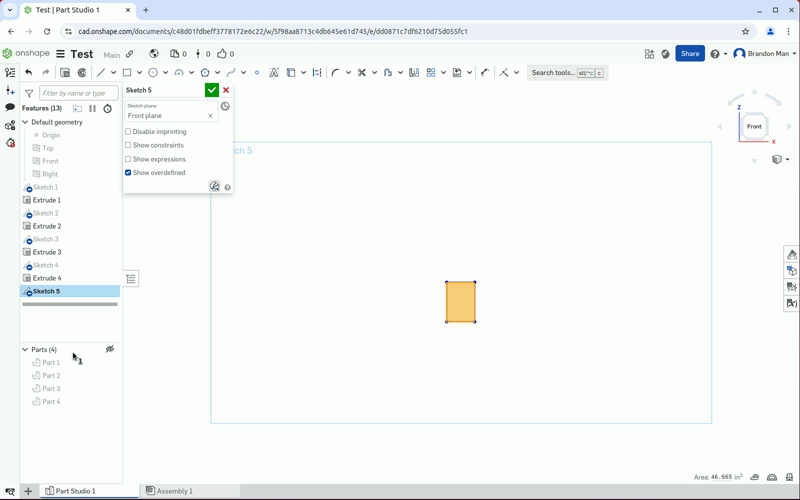
key(shift+y)
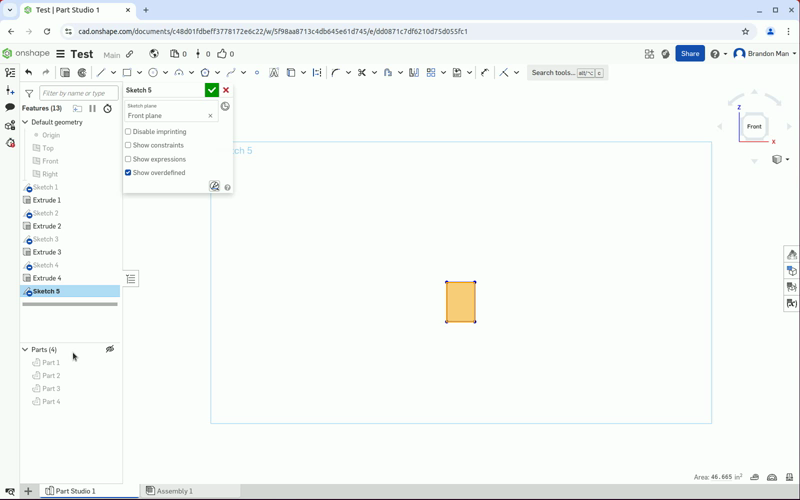
key(shift+e)
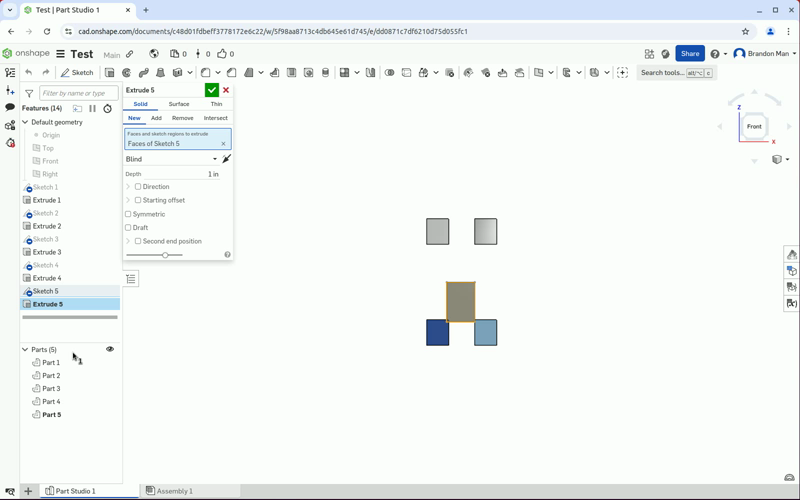
mouse_move(143, 106)
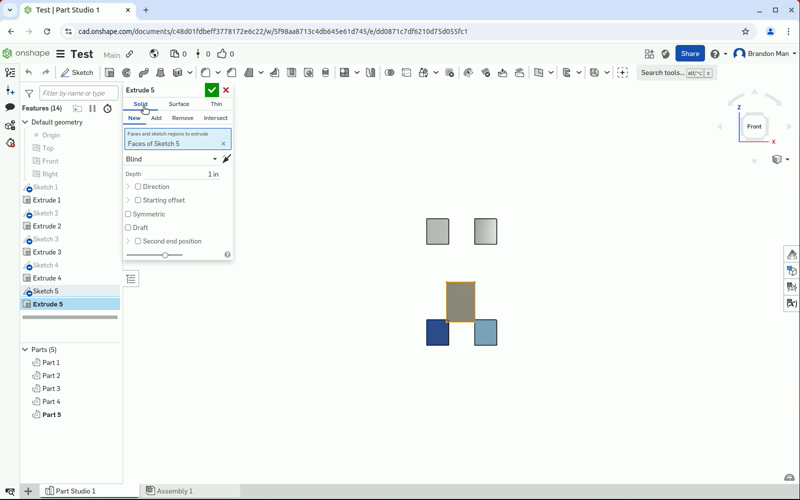
click(143, 106)
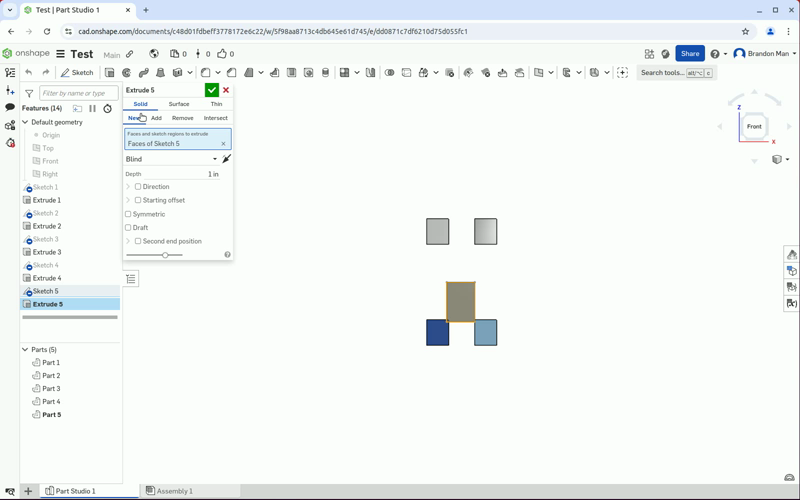
mouse_move(137, 120)
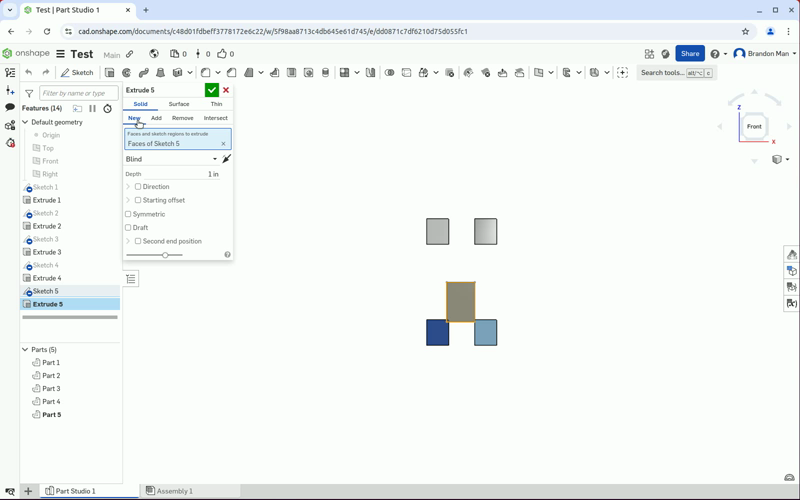
click(137, 120)
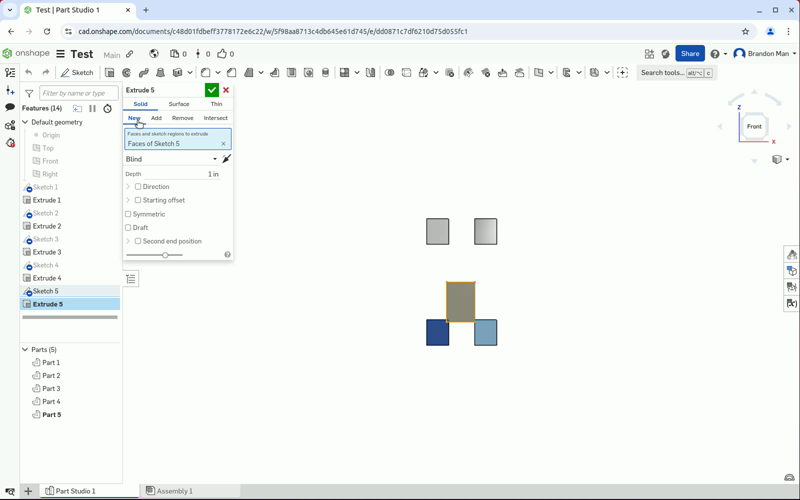
key(tab, 4)
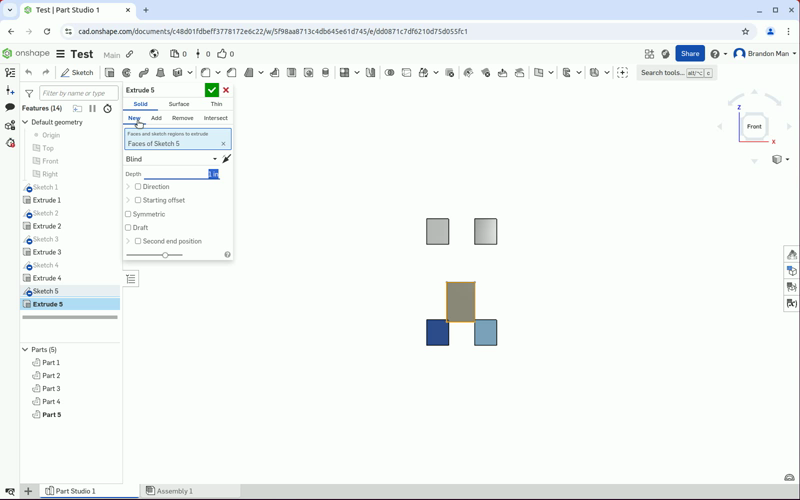
text(2.648)
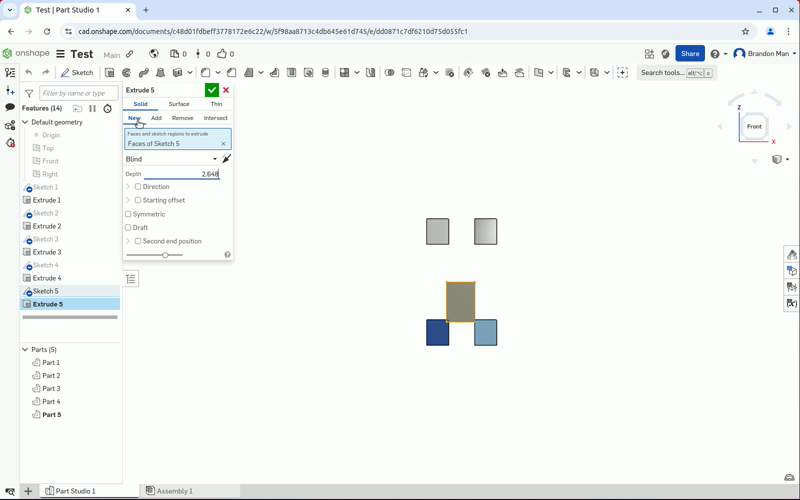
key(enter)
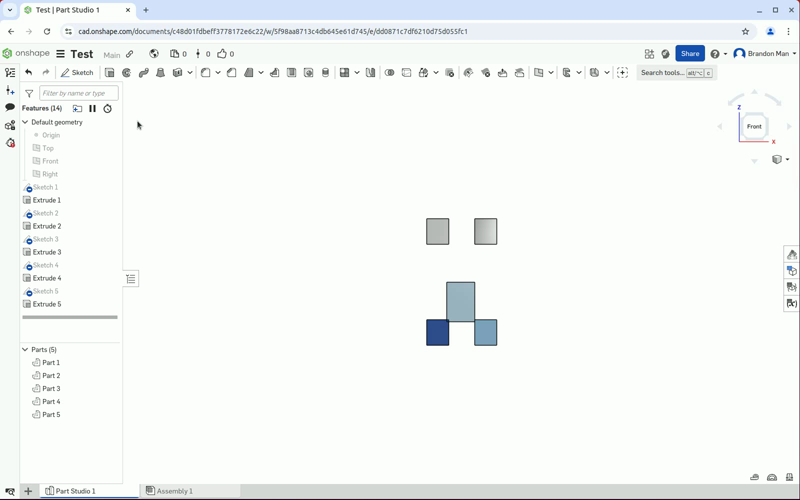
key(shift+h)
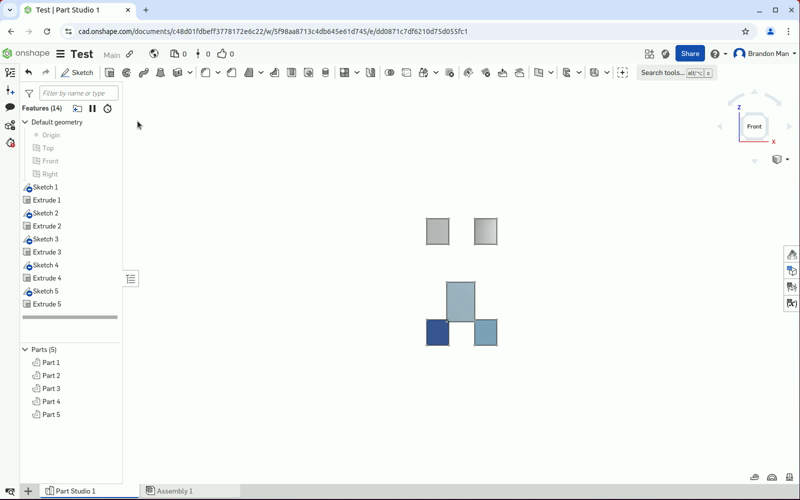
key(shift+h)
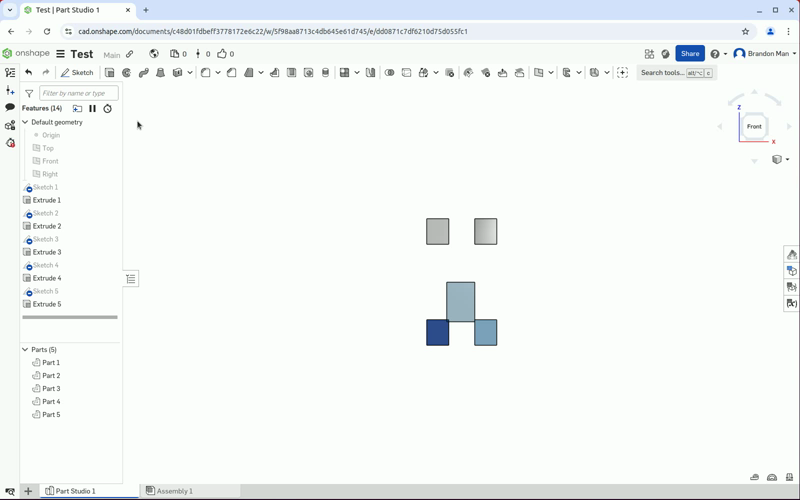
mouse_move(73, 189)
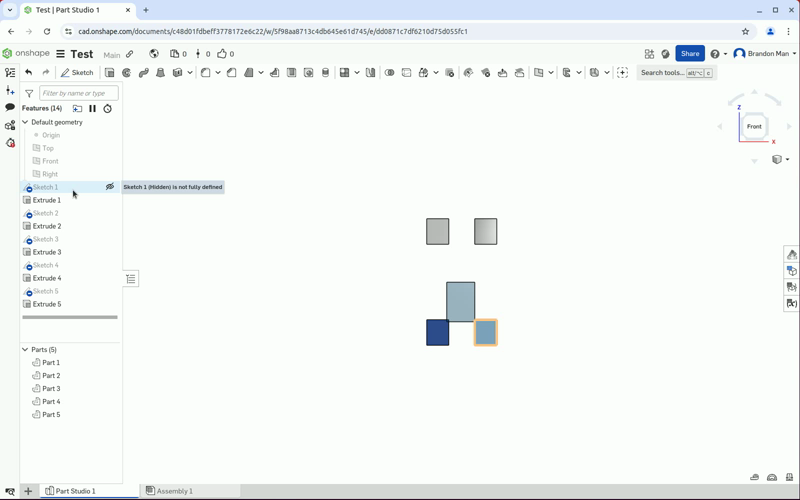
click(73, 189)
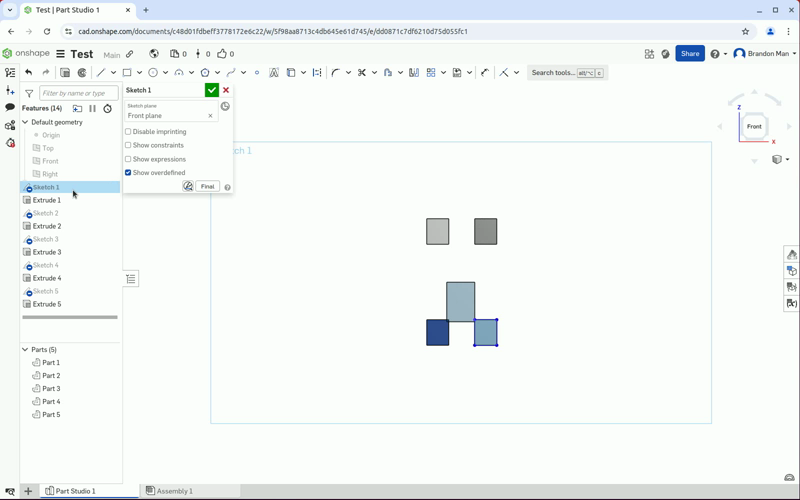
mouse_move(229, 92)
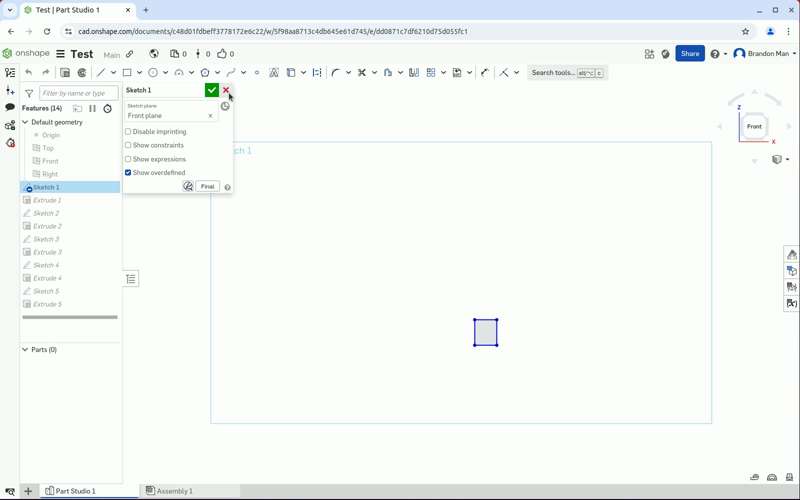
click(229, 92)
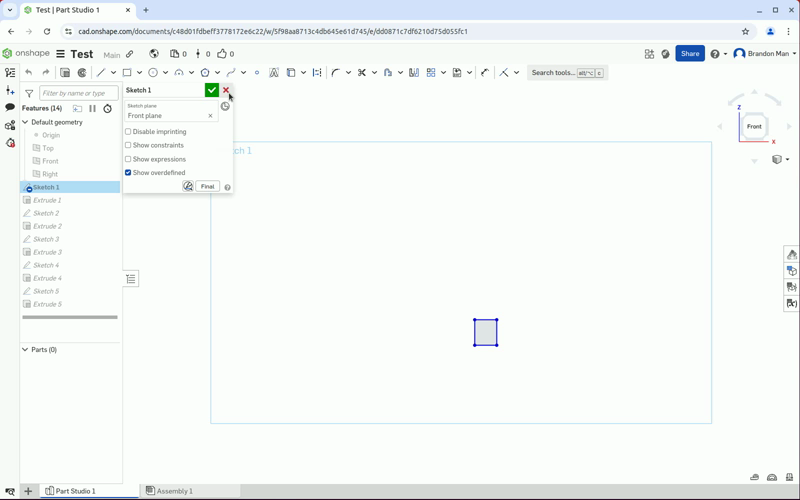
key(shift+s)
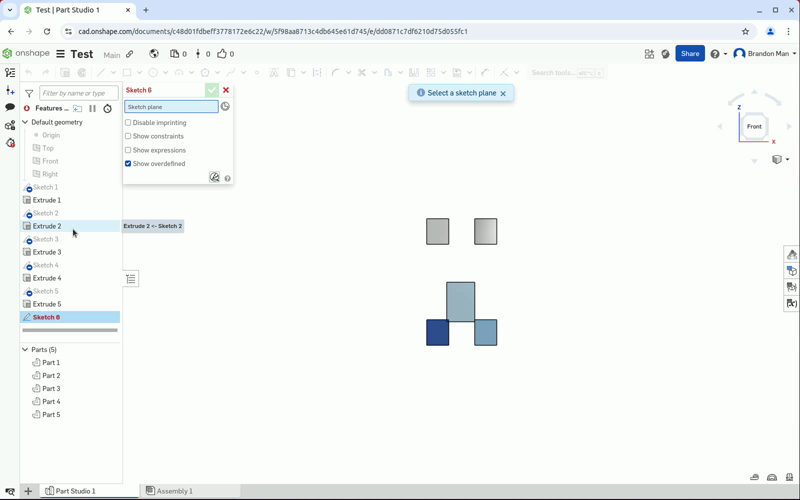
scroll(3)
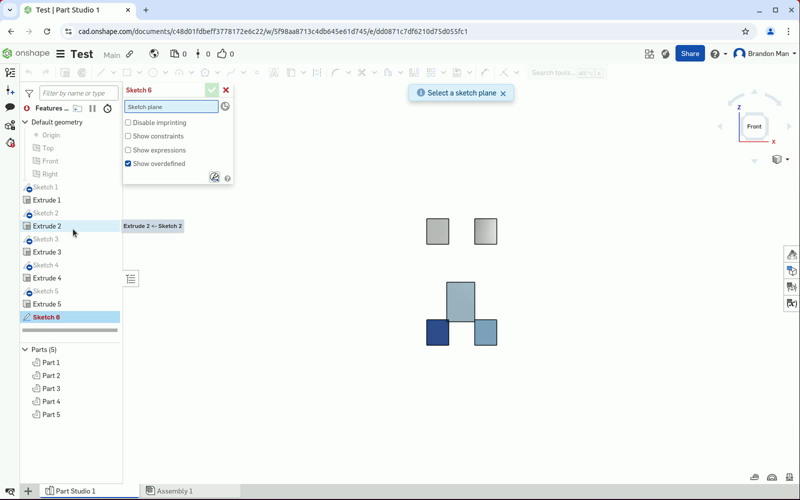
mouse_move(73, 163)
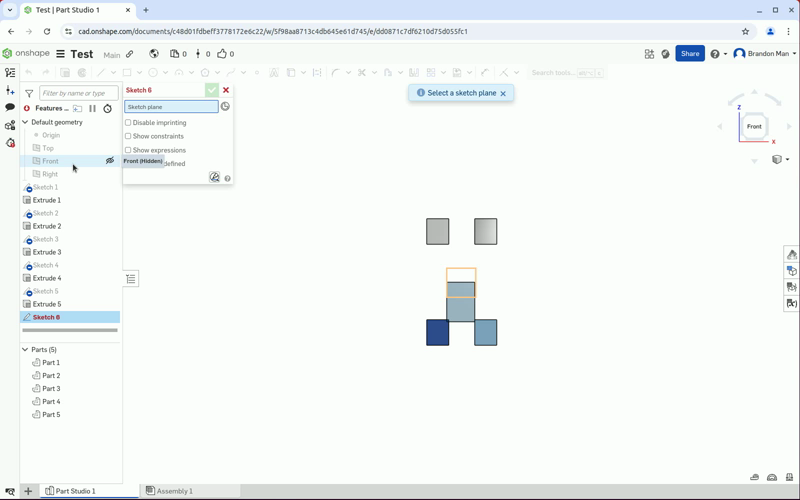
click(73, 163)
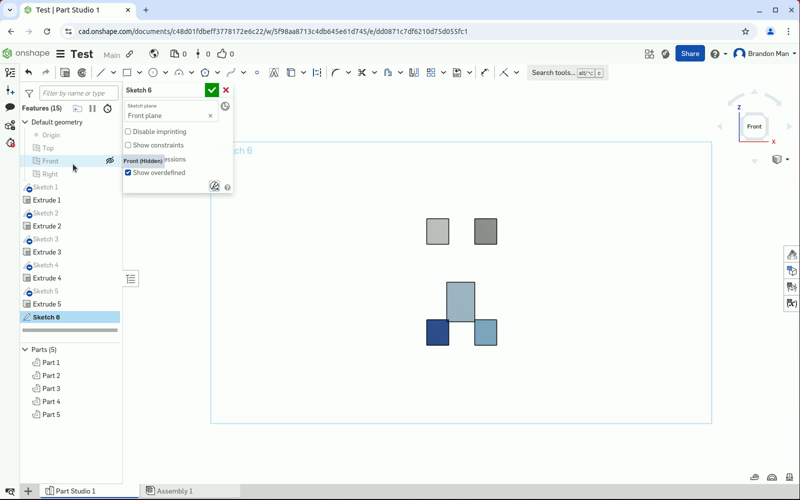
mouse_move(73, 352)
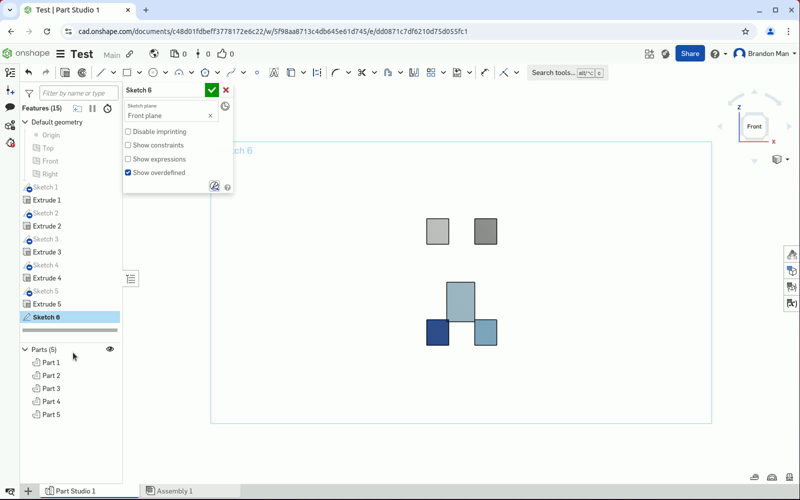
key(y)
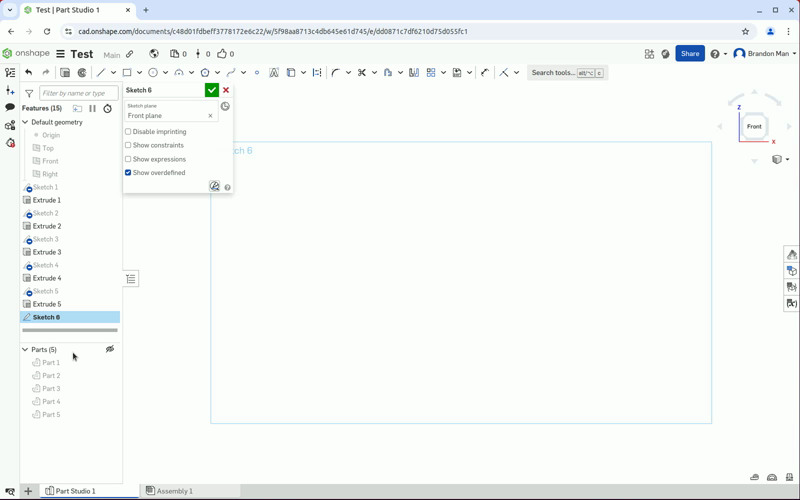
key(l)
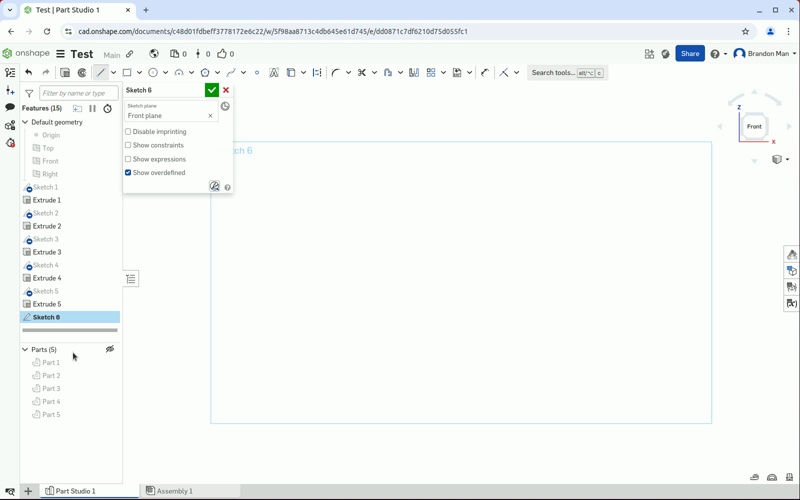
key_down(shift)
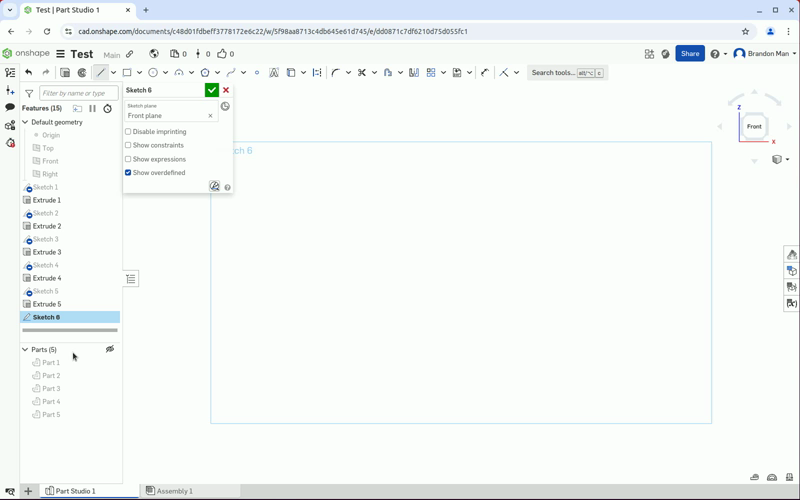
mouse_move(446, 282)
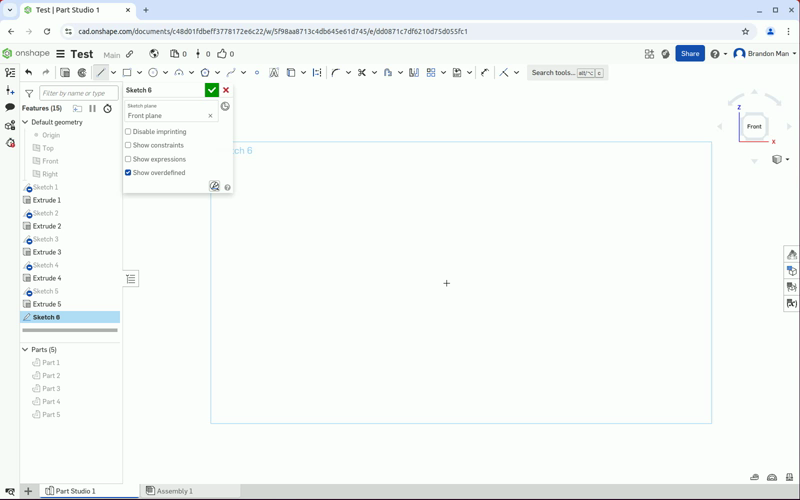
click(446, 282)
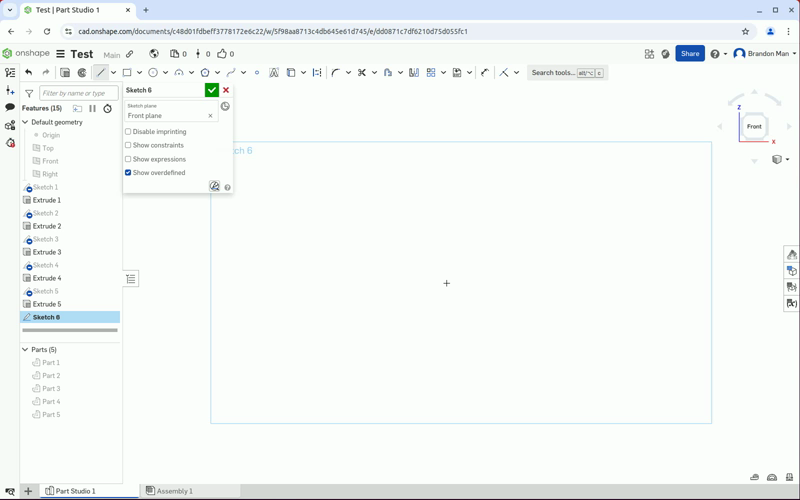
key_up(shift)
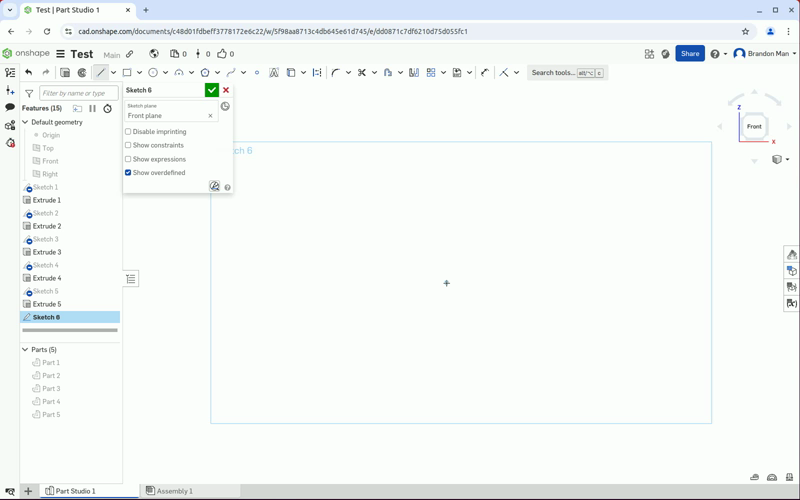
key_down(shift)
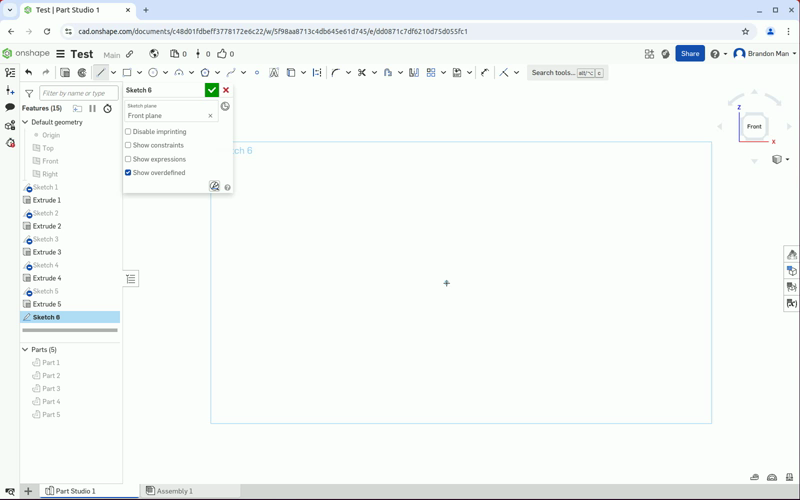
mouse_move(476, 282)
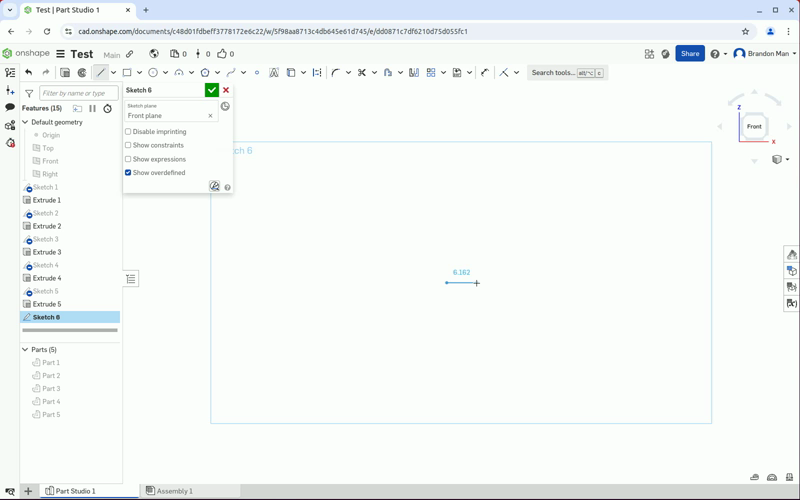
mouse_move(474, 282)
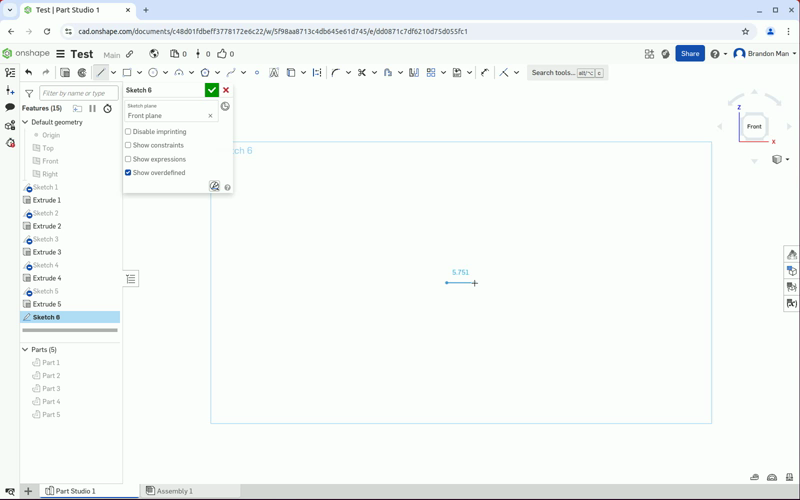
click(474, 282)
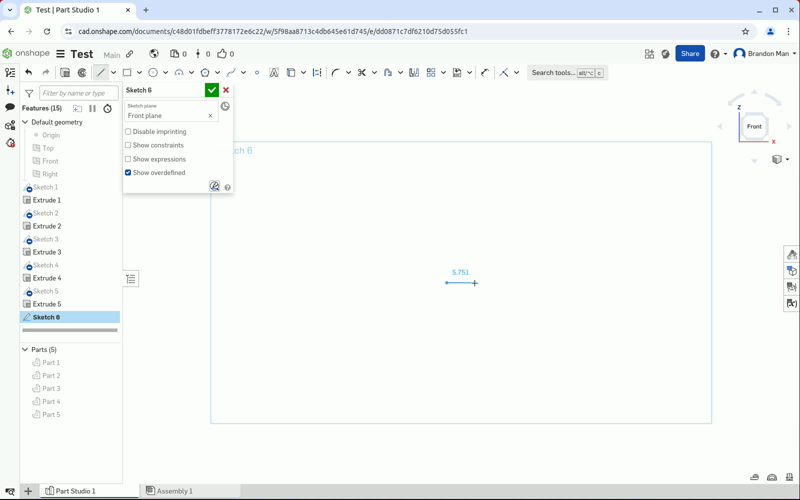
key_up(shift)
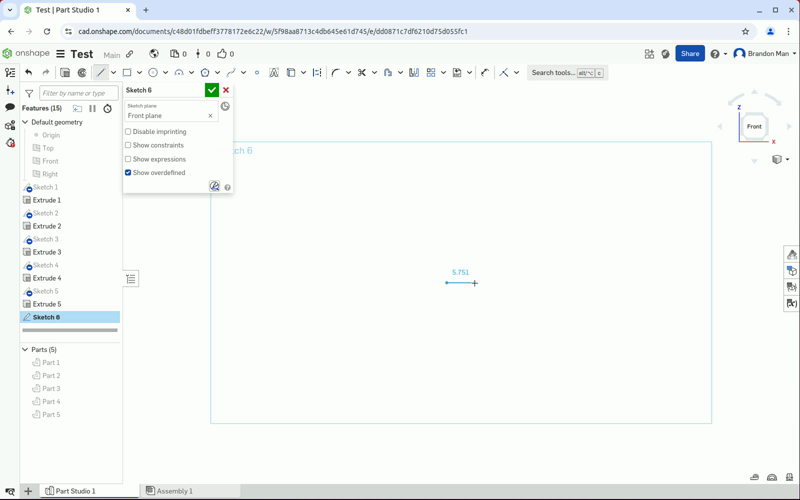
key_down(shift)
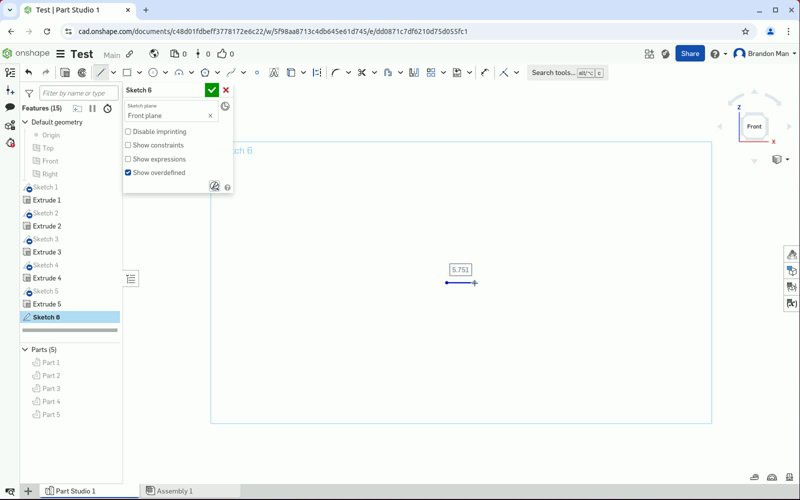
mouse_move(504, 282)
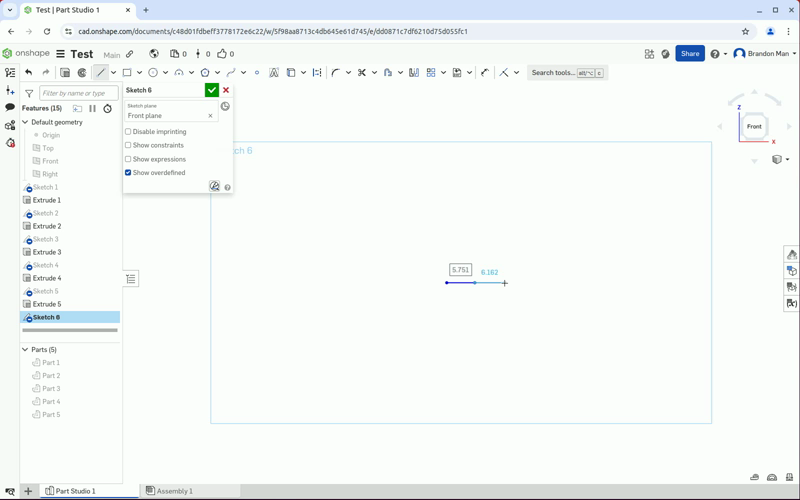
mouse_move(474, 243)
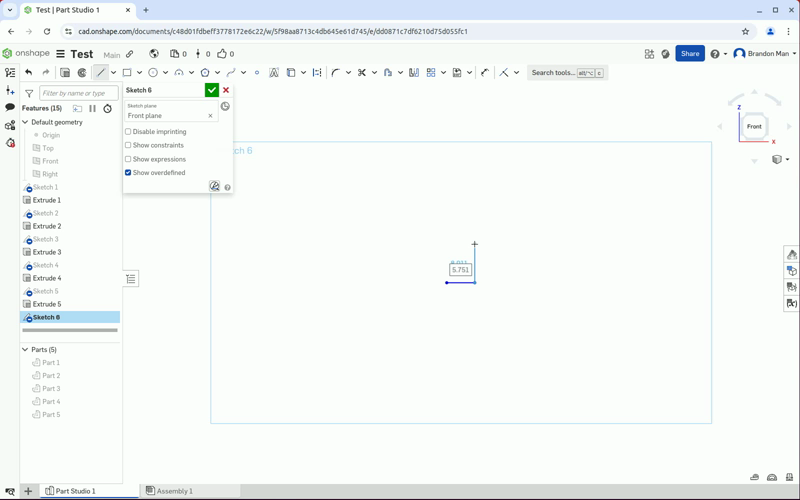
click(474, 243)
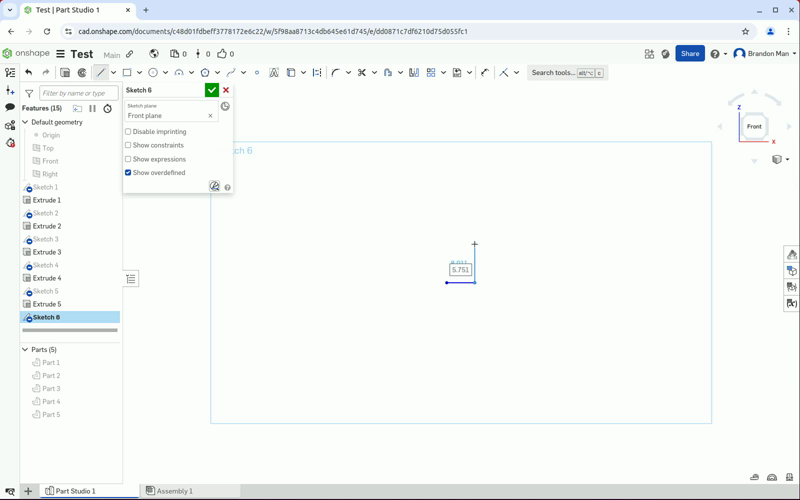
key_up(shift)
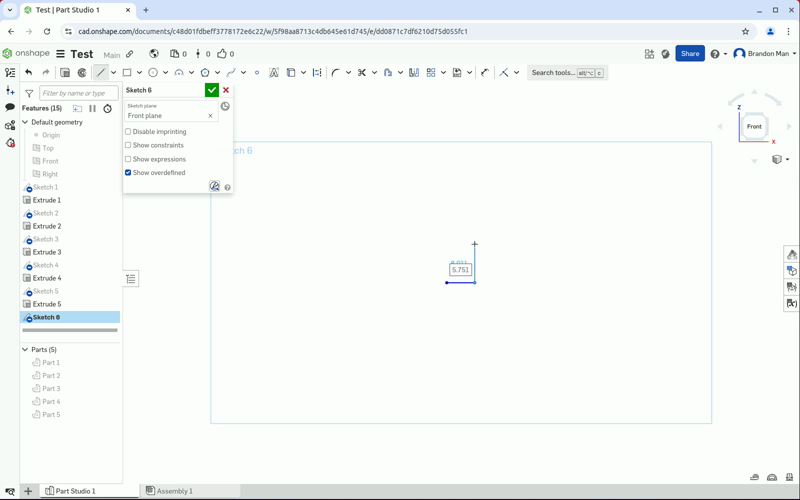
key_down(shift)
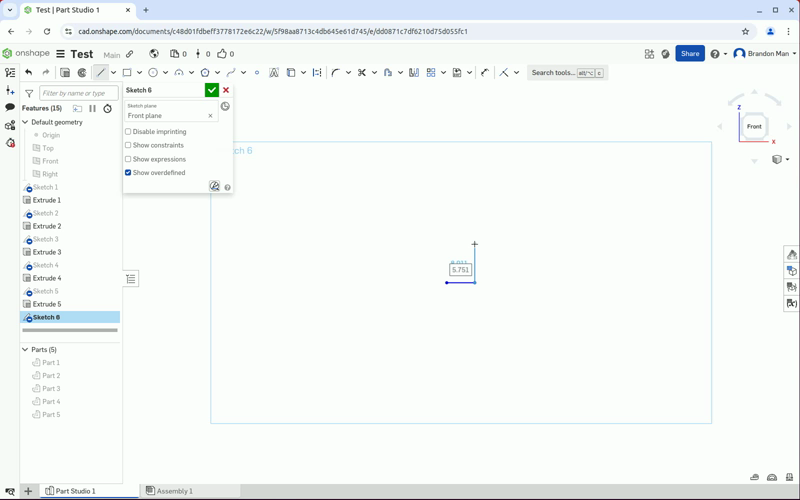
mouse_move(504, 243)
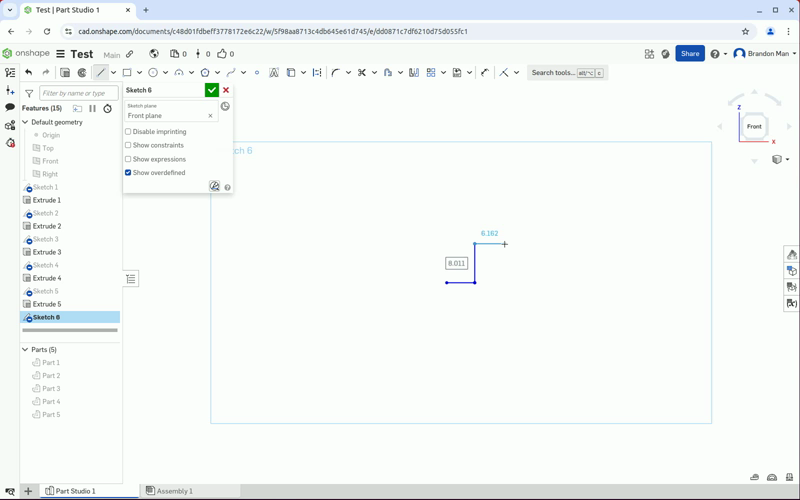
mouse_move(446, 243)
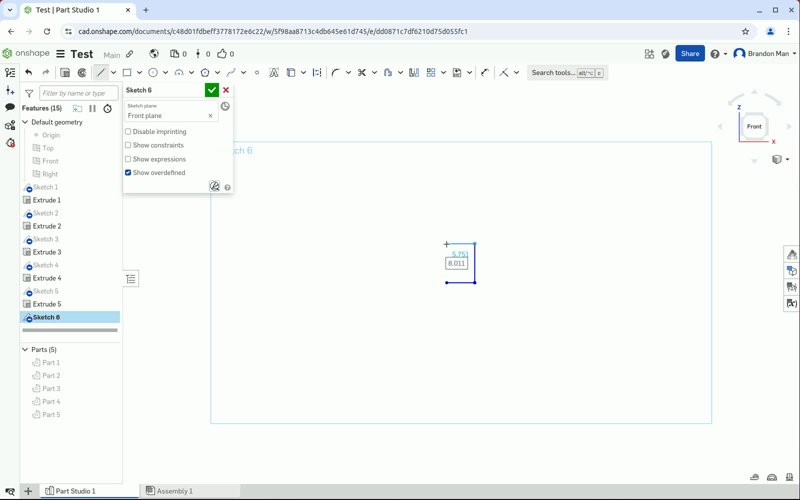
click(446, 243)
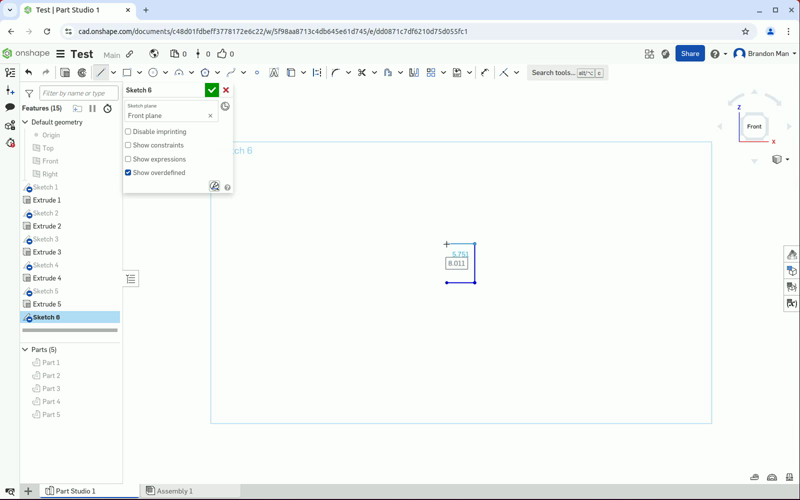
key_up(shift)
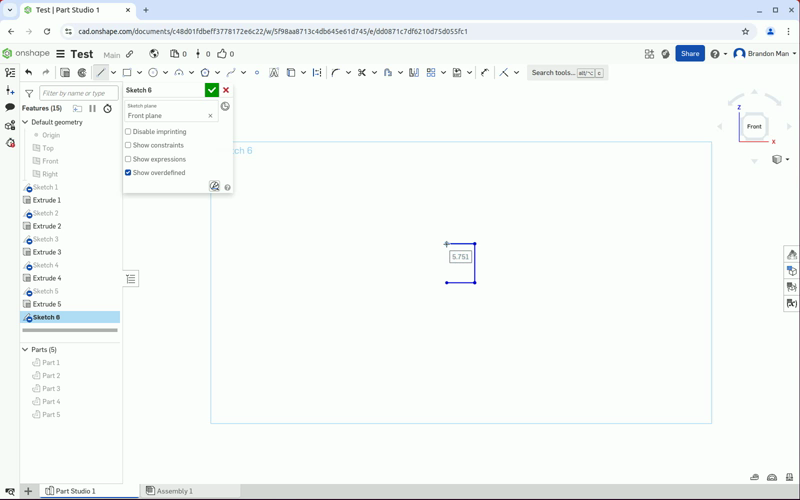
mouse_move(476, 243)
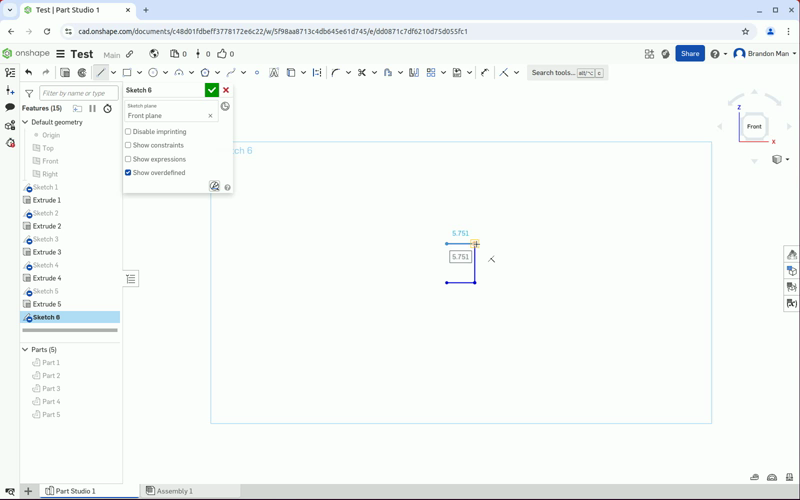
key_down(shift)
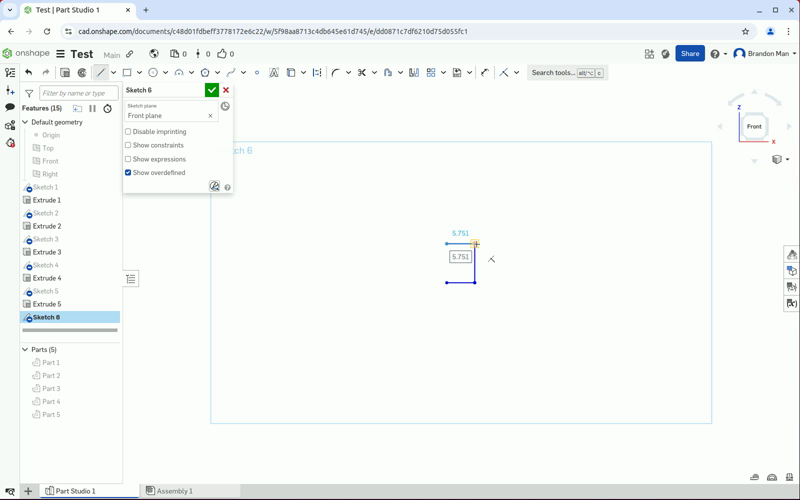
mouse_move(446, 282)
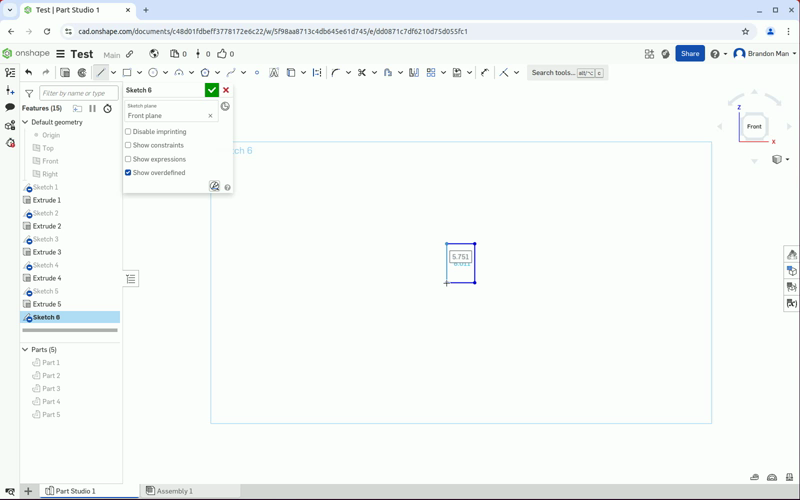
key_up(shift)
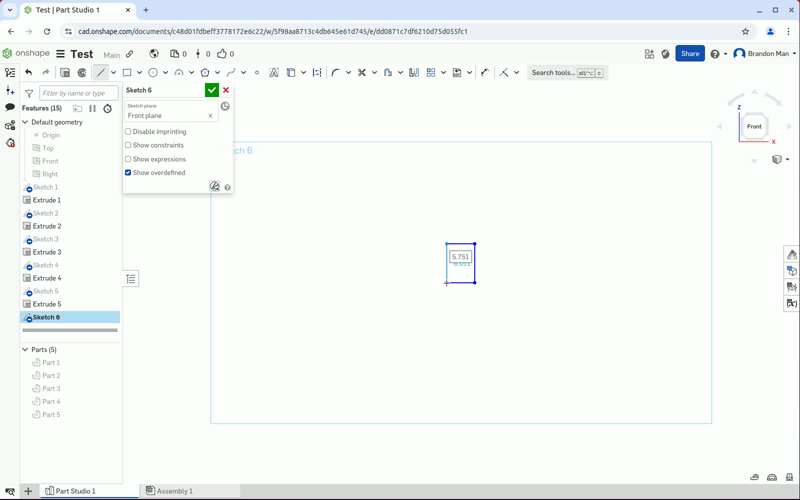
click(446, 282)
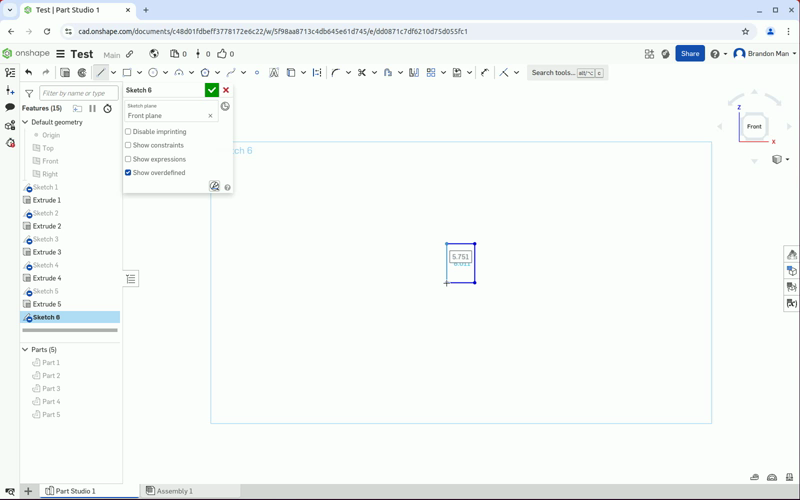
key(esc)
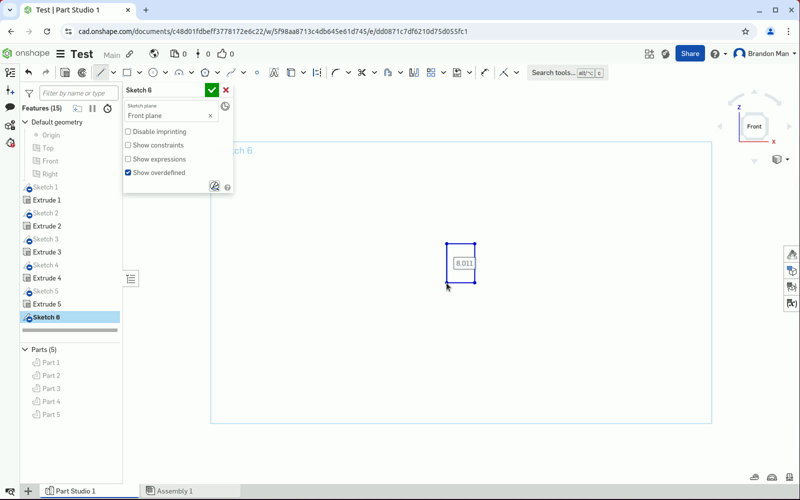
mouse_move(473, 273)
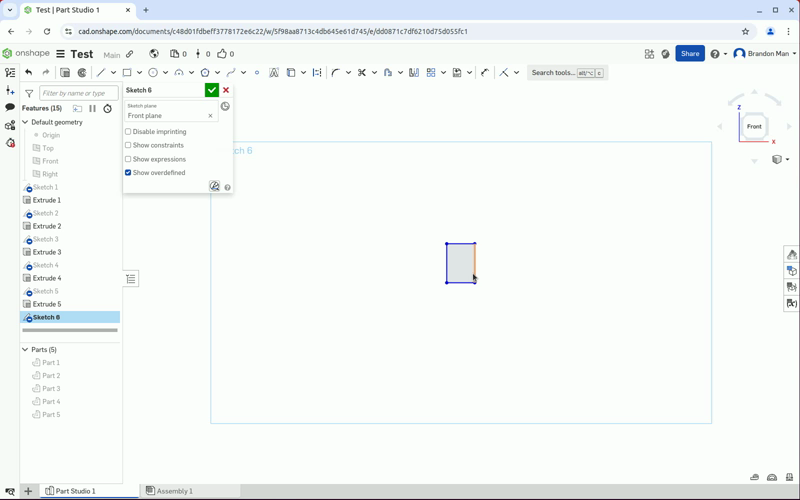
scroll(6)
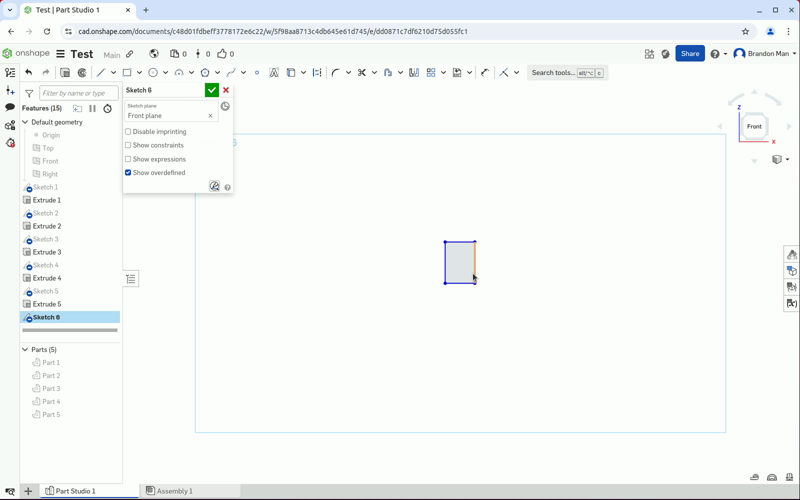
scroll(6)
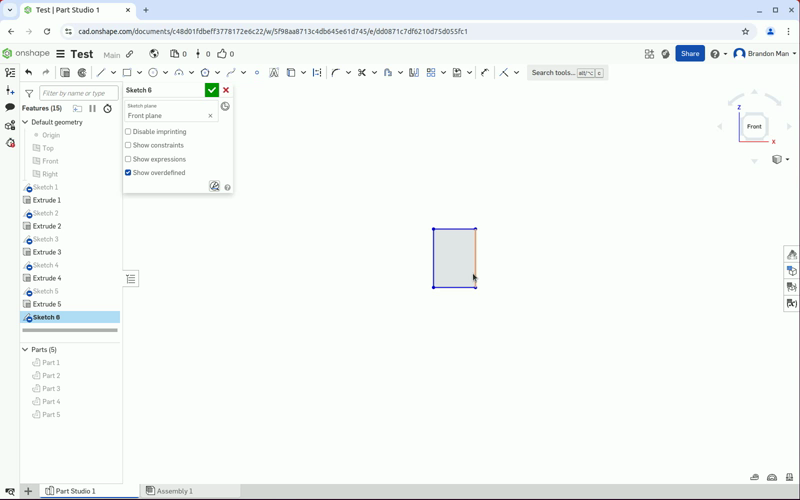
scroll(6)
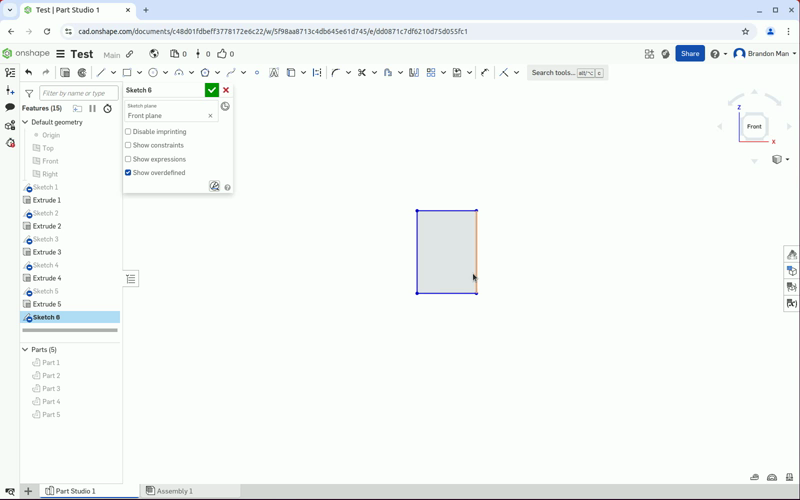
scroll(6)
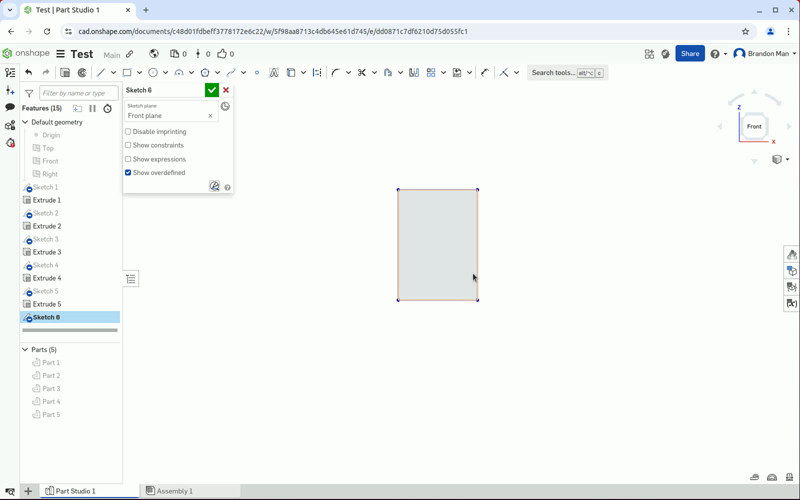
scroll(6)
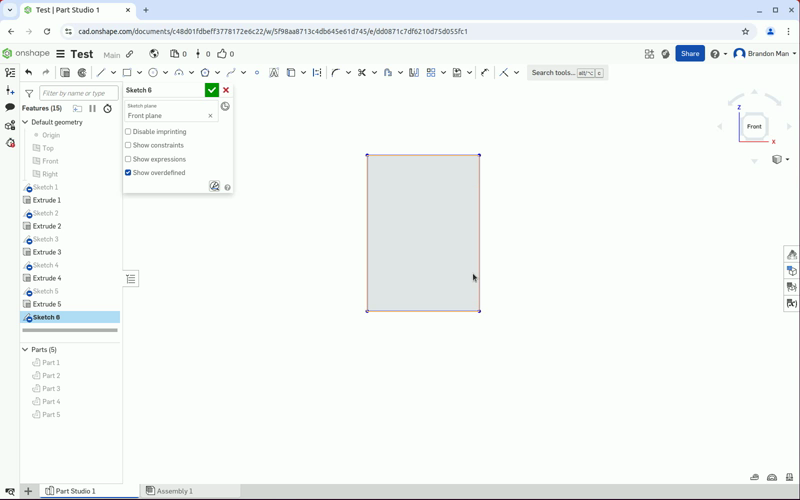
scroll(6)
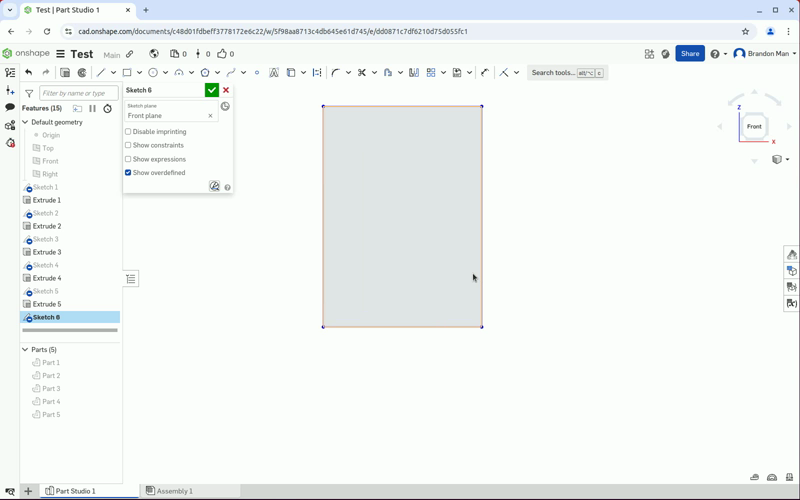
scroll(6)
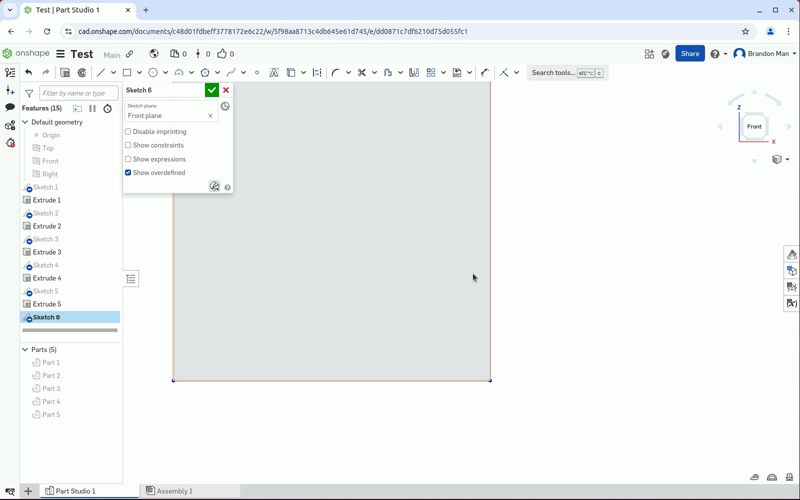
click(473, 273)
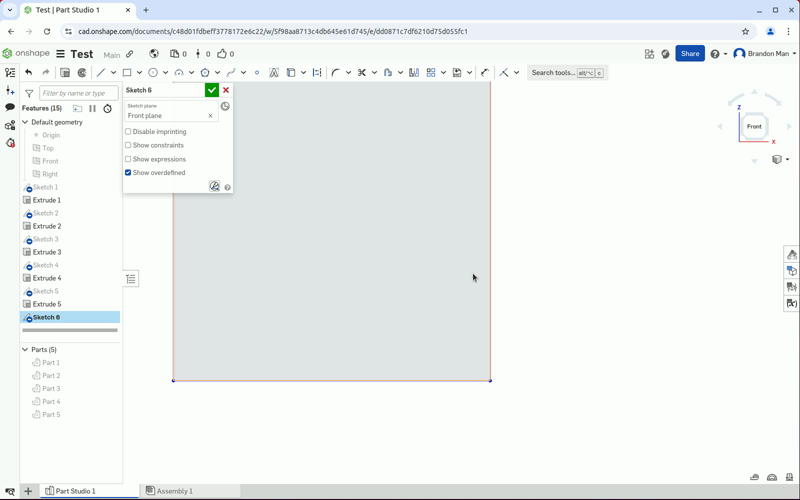
scroll(-6)
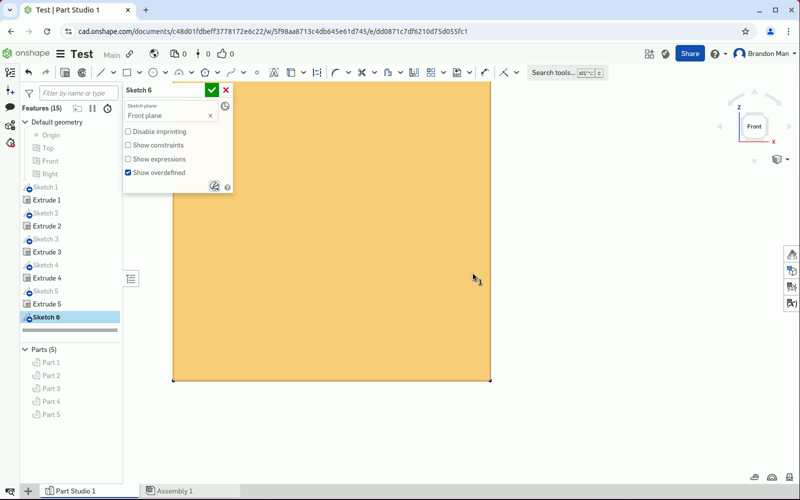
scroll(-6)
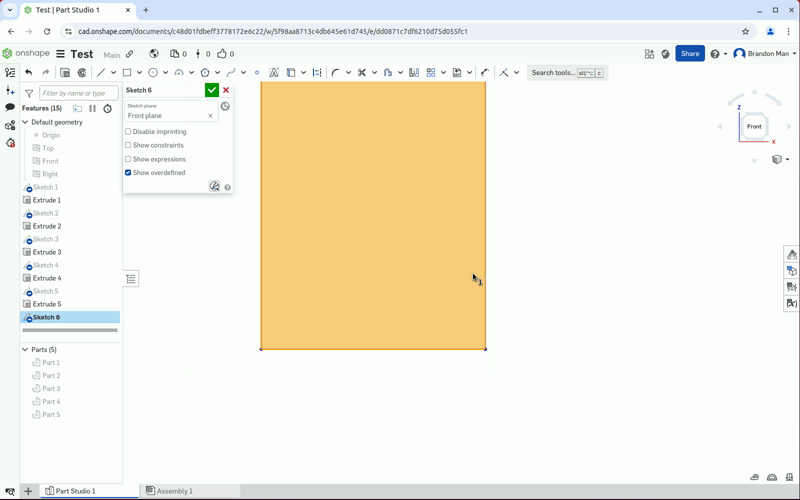
scroll(-6)
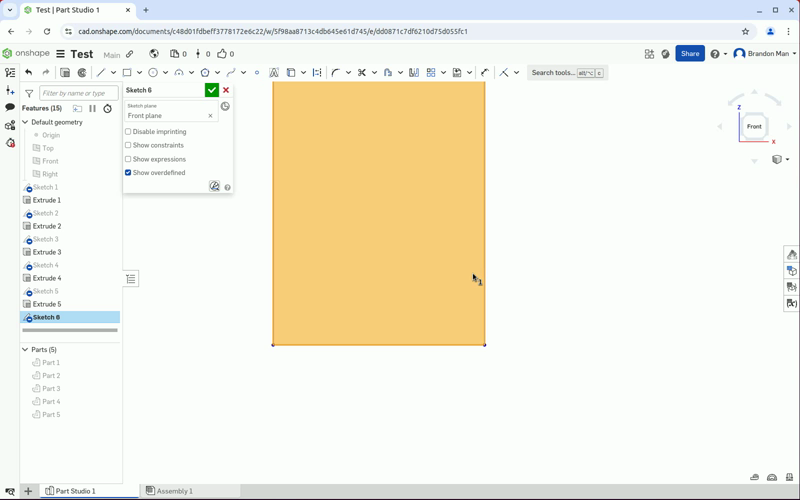
scroll(-6)
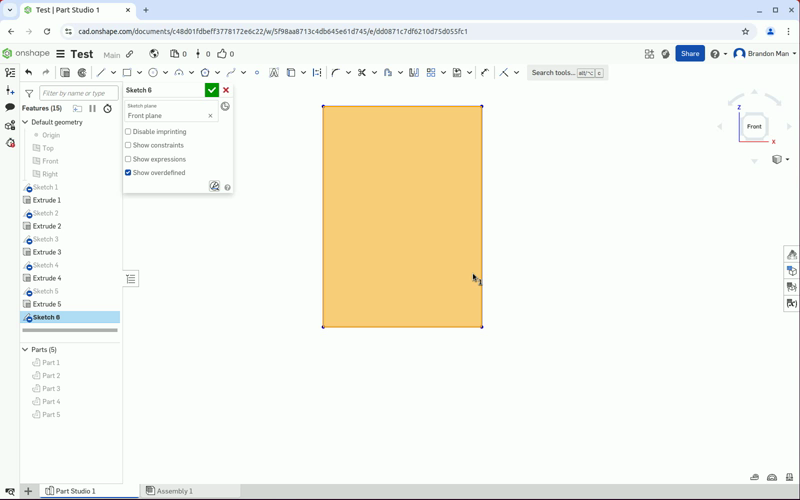
scroll(-6)
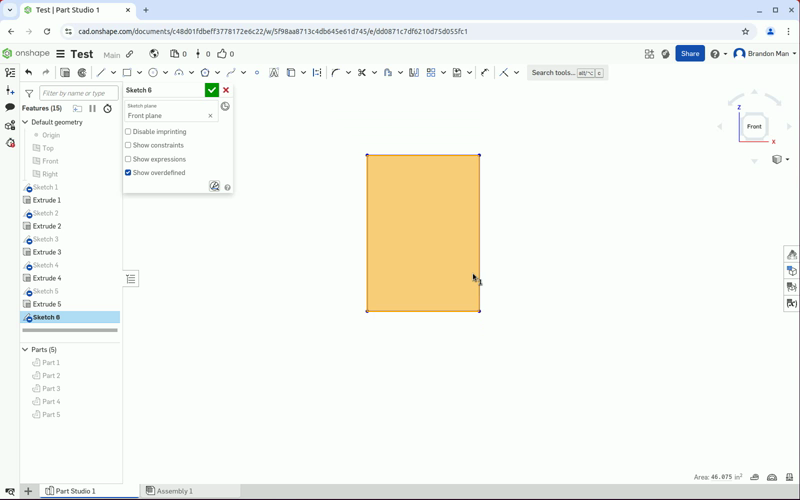
scroll(-6)
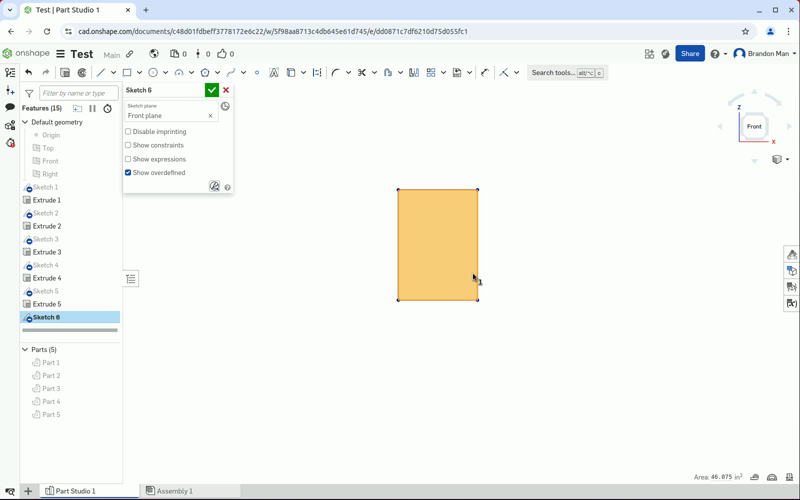
scroll(-6)
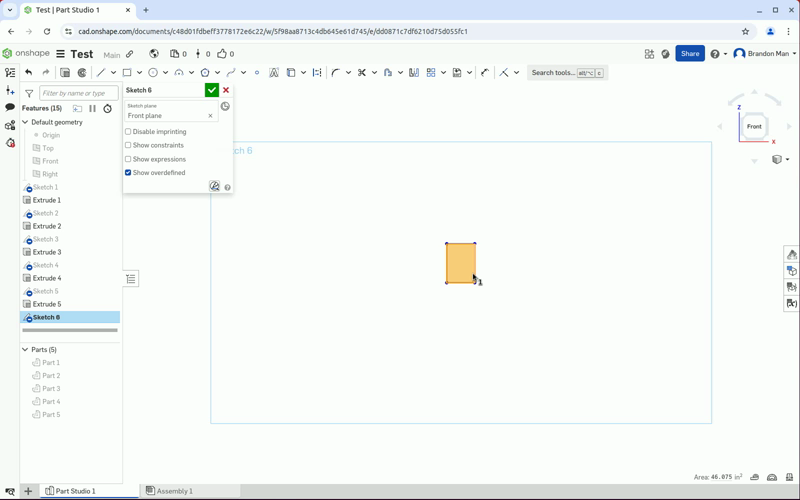
mouse_move(73, 352)
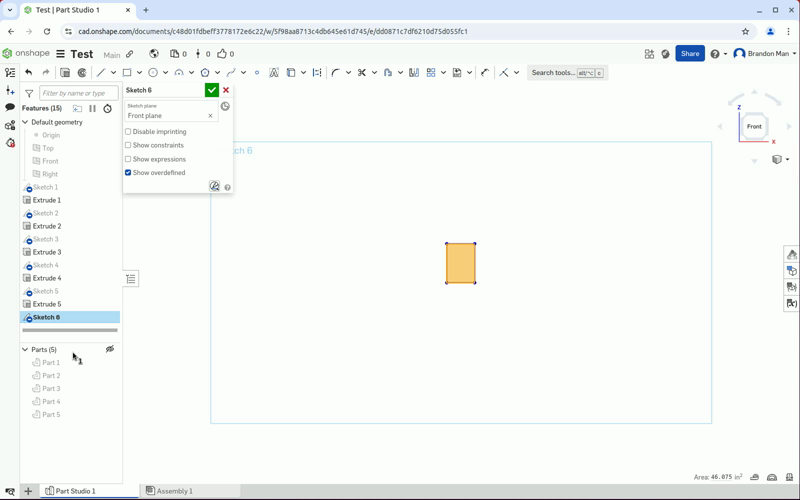
key(shift+y)
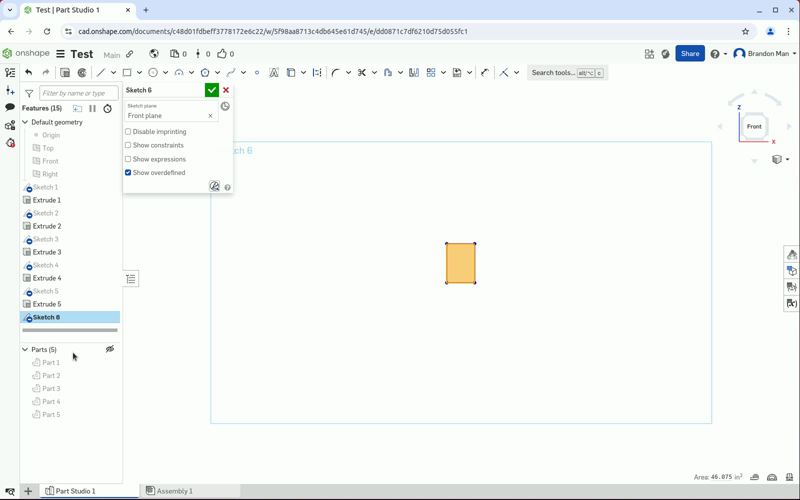
key(shift+e)
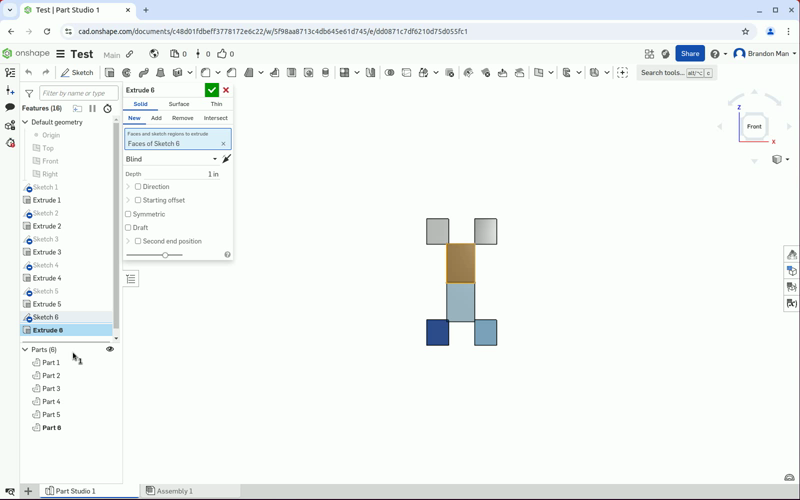
mouse_move(143, 106)
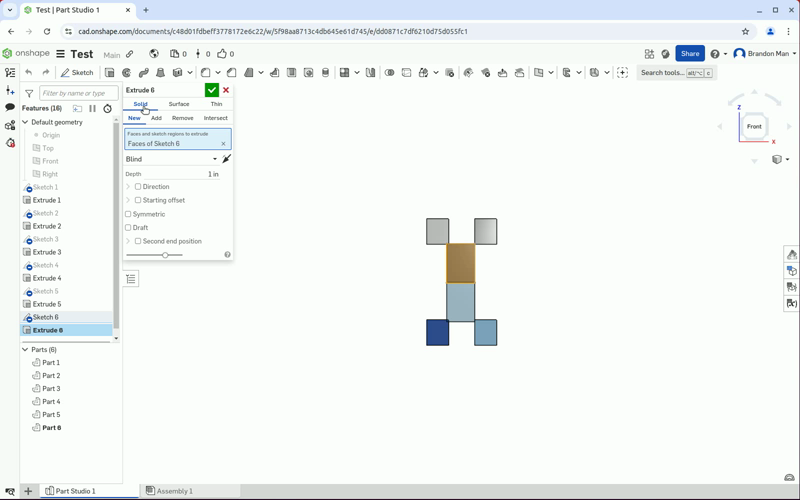
click(143, 106)
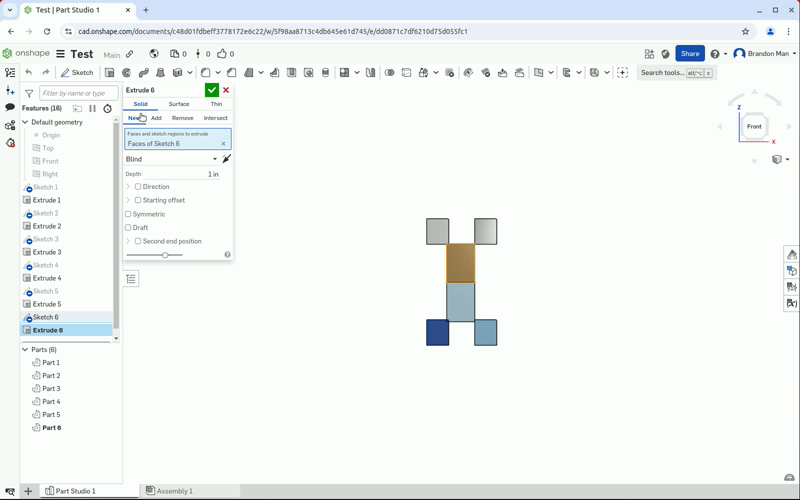
mouse_move(137, 120)
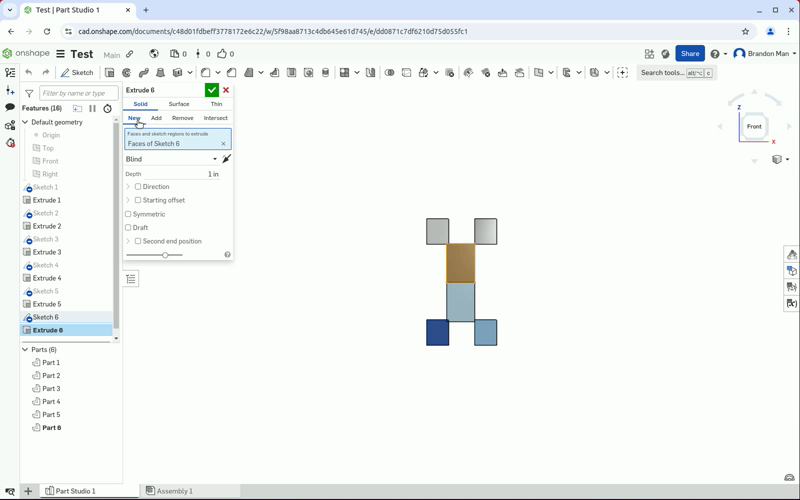
click(137, 120)
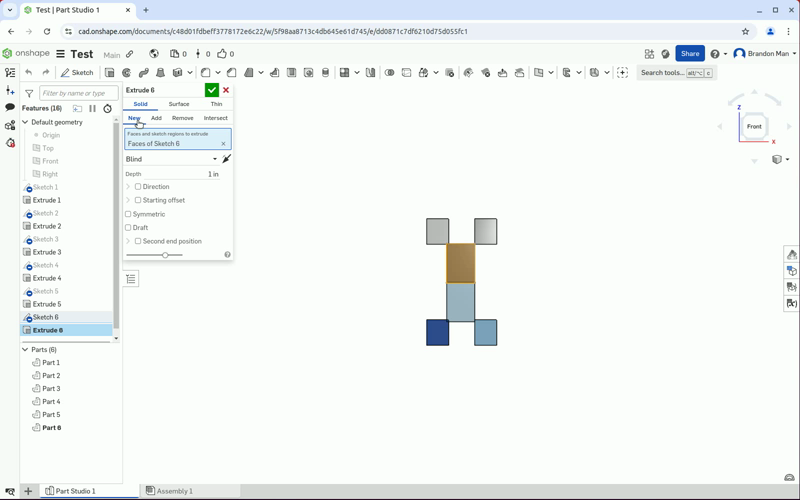
key(tab, 4)
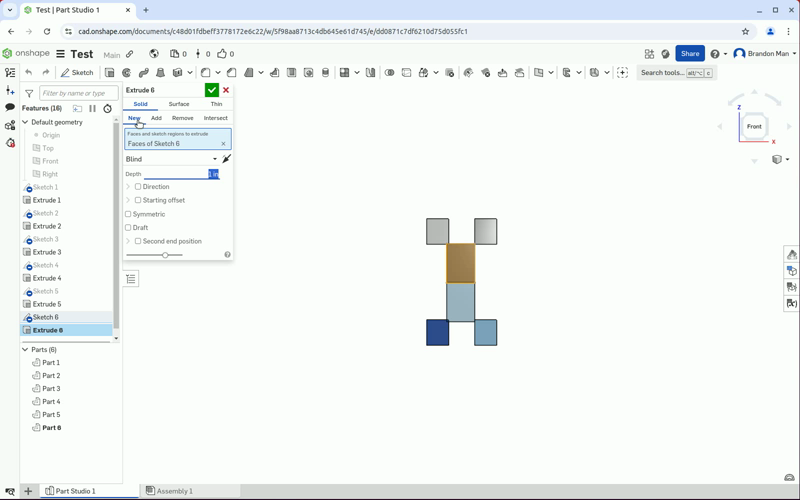
text(2.648)
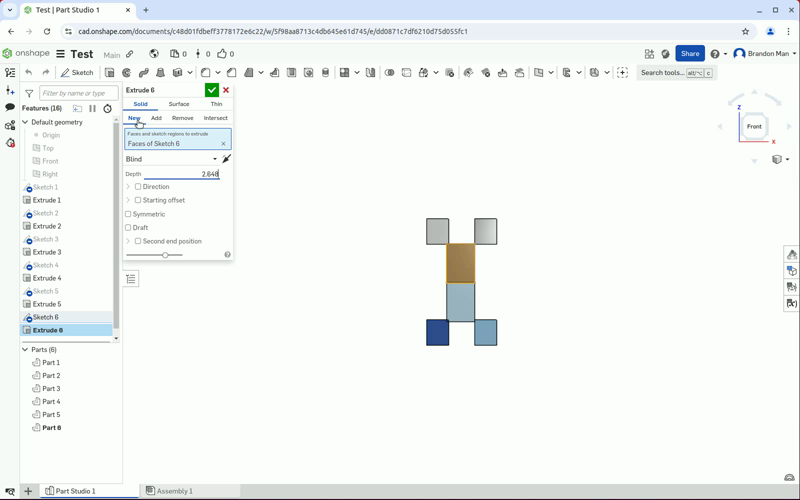
key(enter)
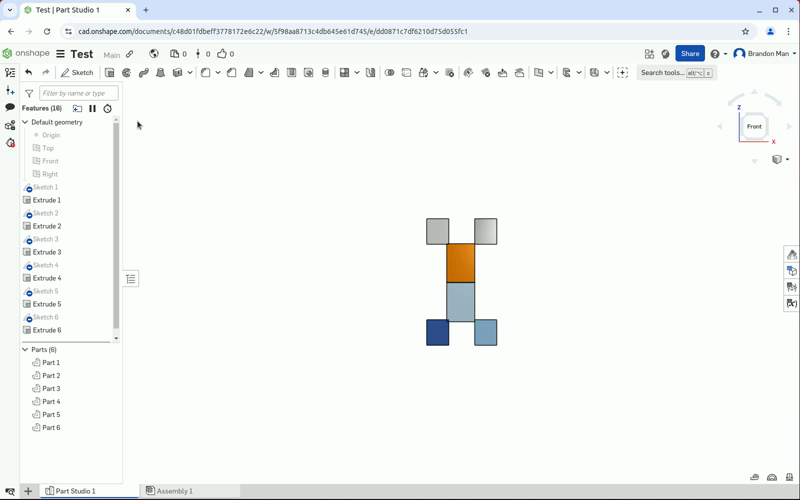
key(shift+h)
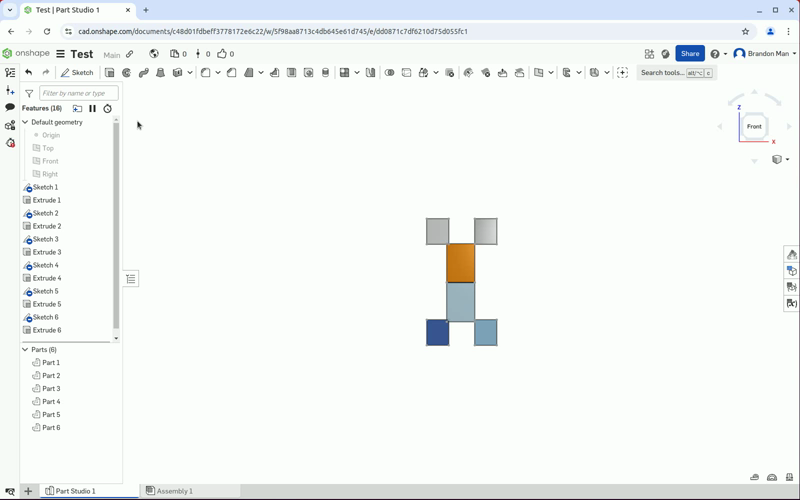
key(shift+h)
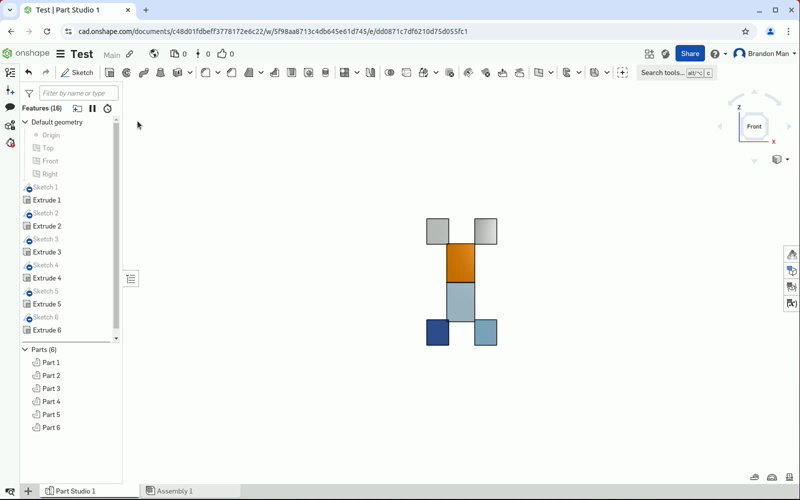
mouse_move(69, 189)
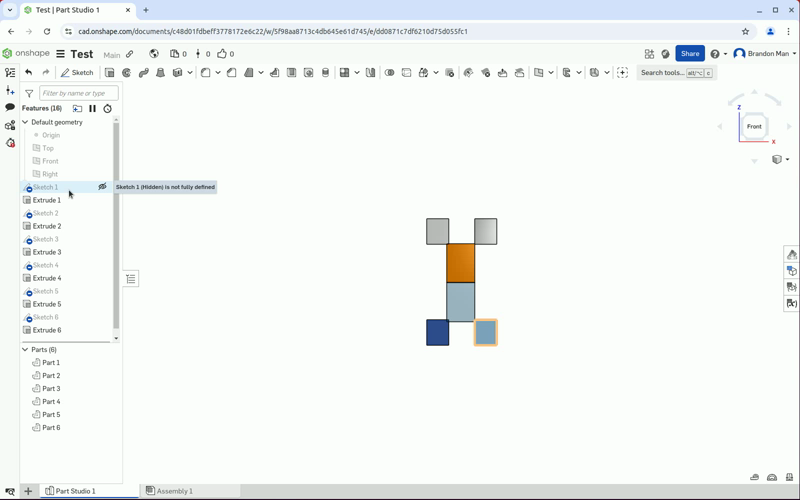
click(69, 189)
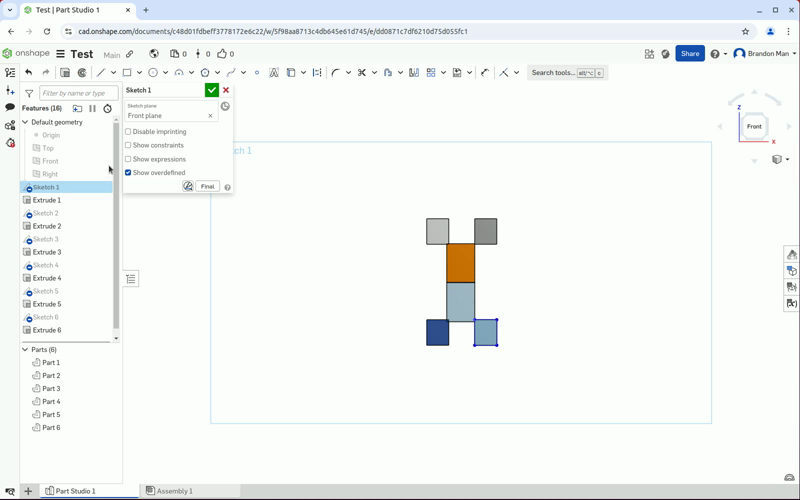
mouse_move(229, 92)
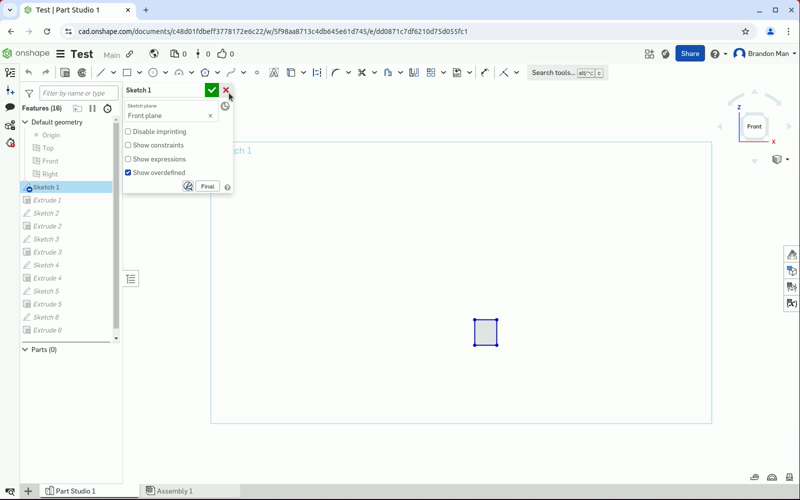
click(229, 92)
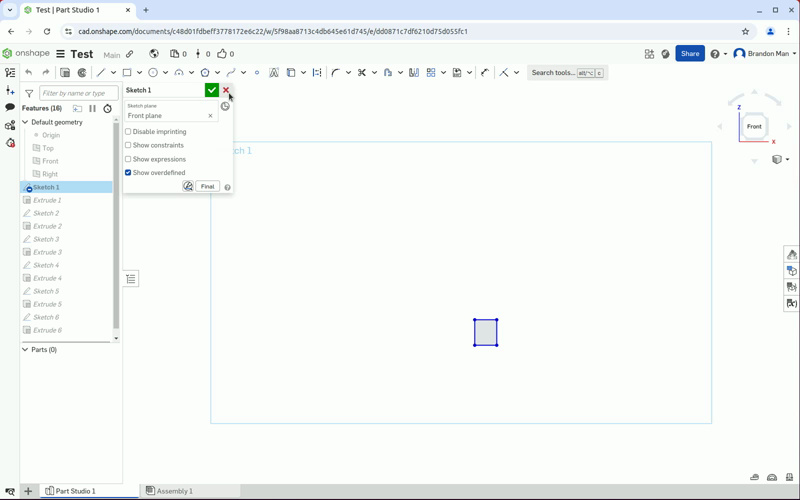
key(shift+s)
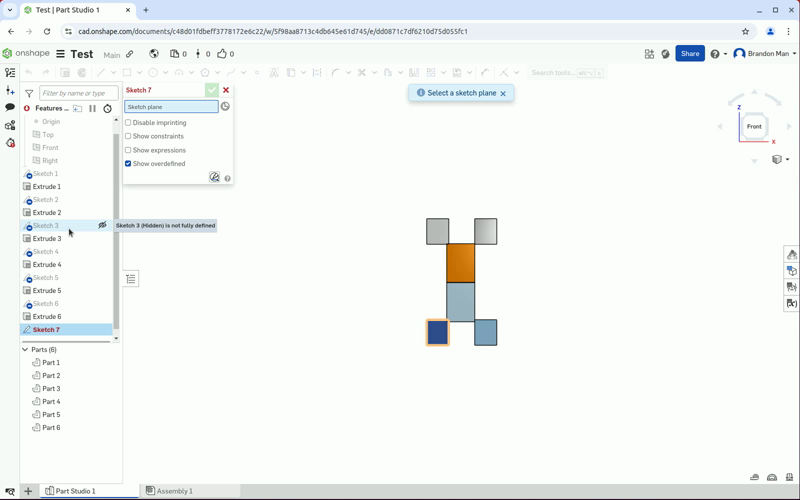
scroll(3)
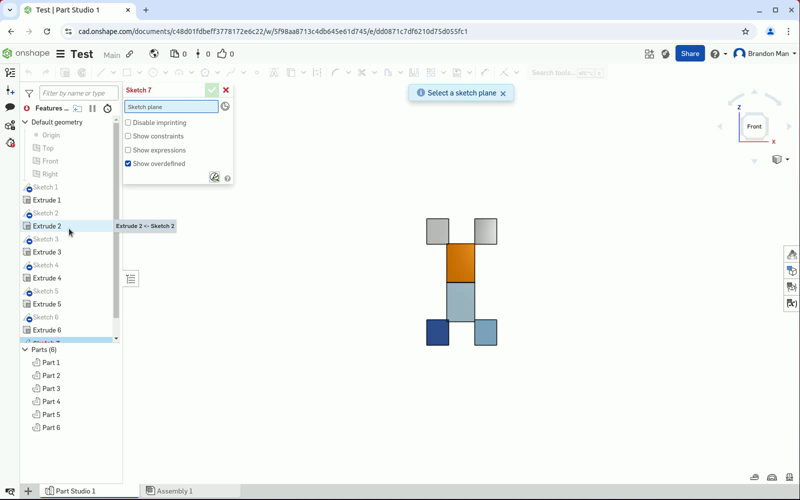
mouse_move(69, 163)
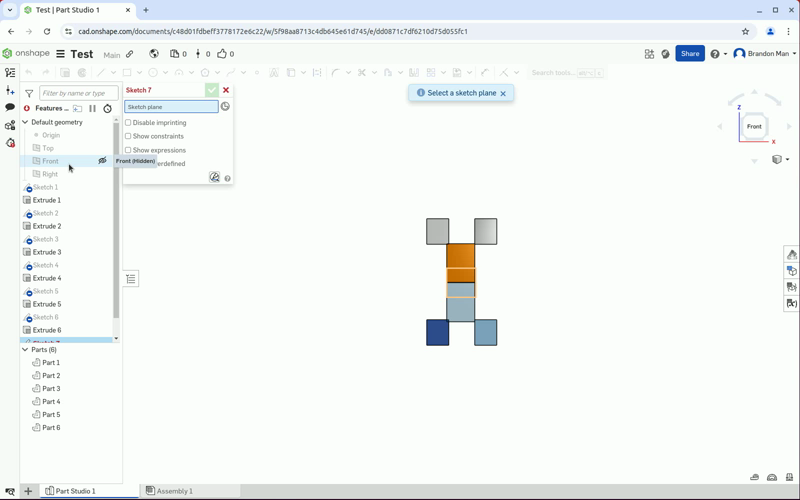
click(69, 163)
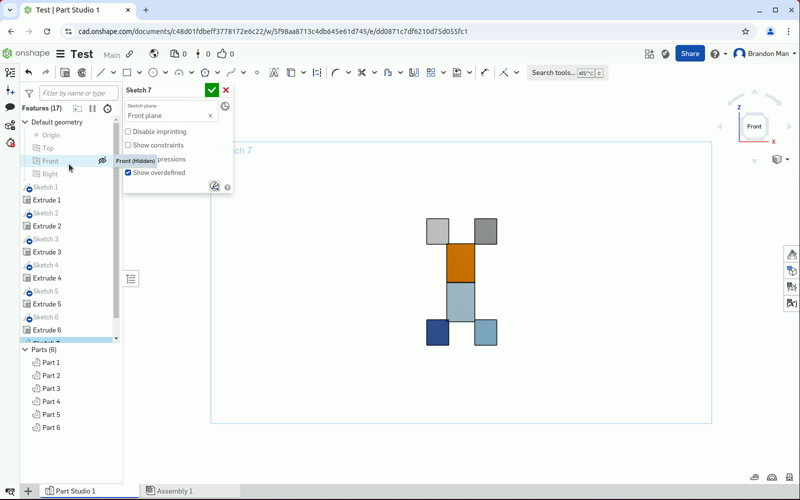
mouse_move(73, 352)
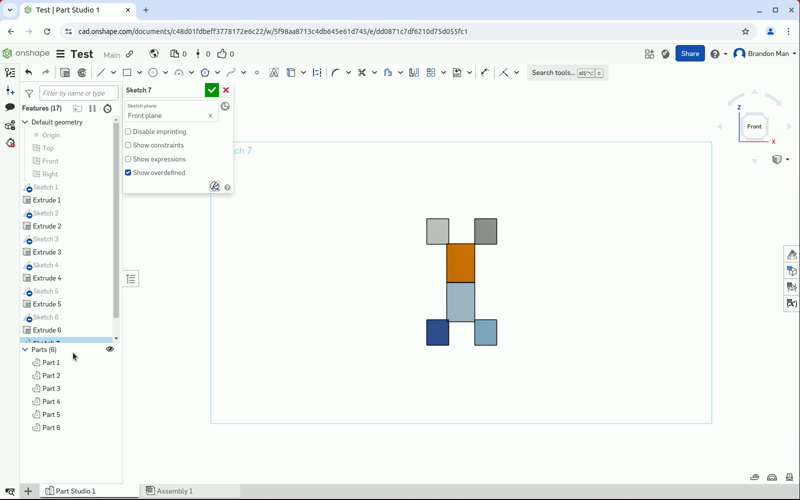
key(y)
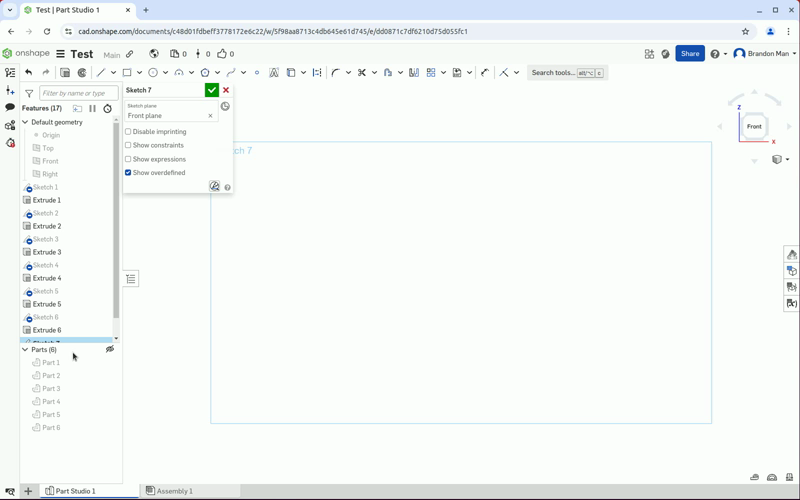
key(l)
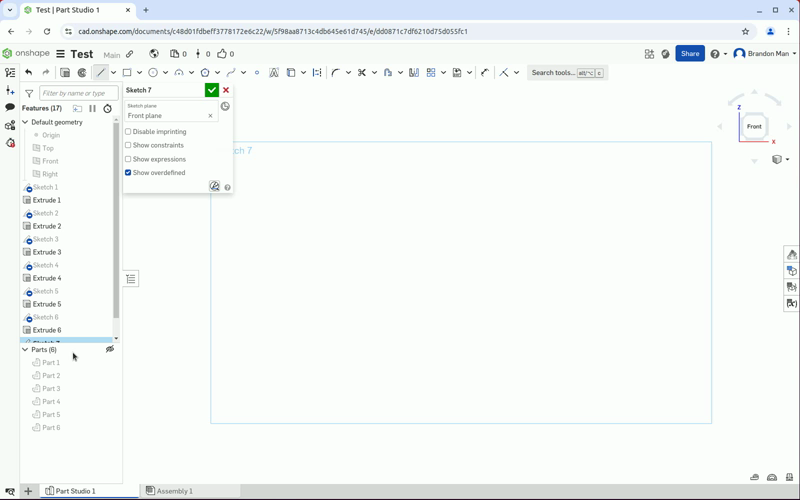
key_down(shift)
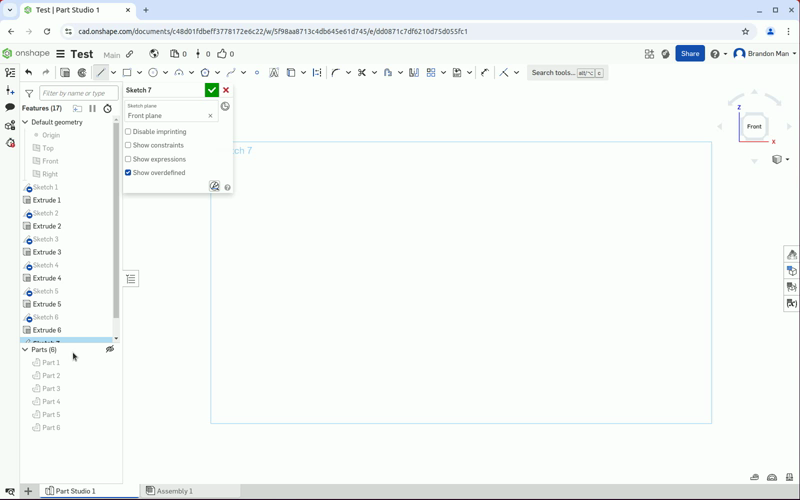
mouse_move(446, 345)
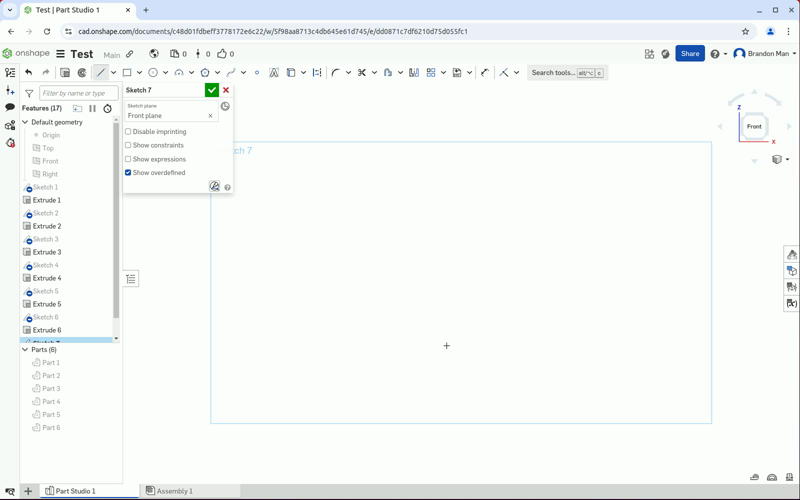
click(446, 345)
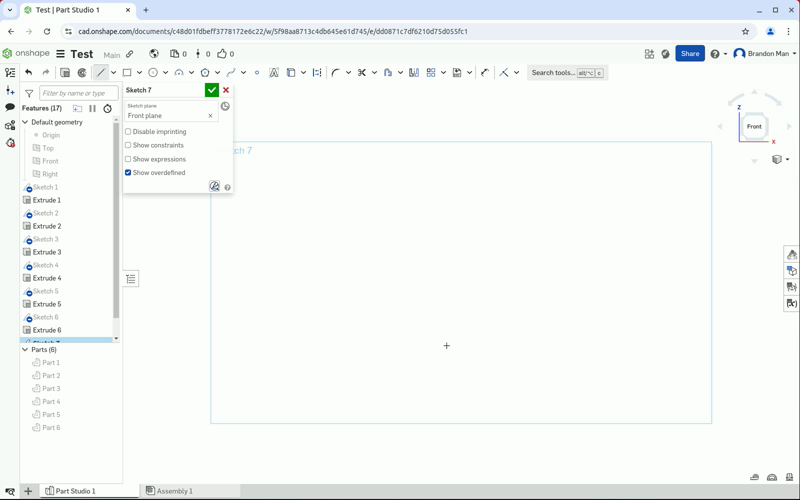
key_up(shift)
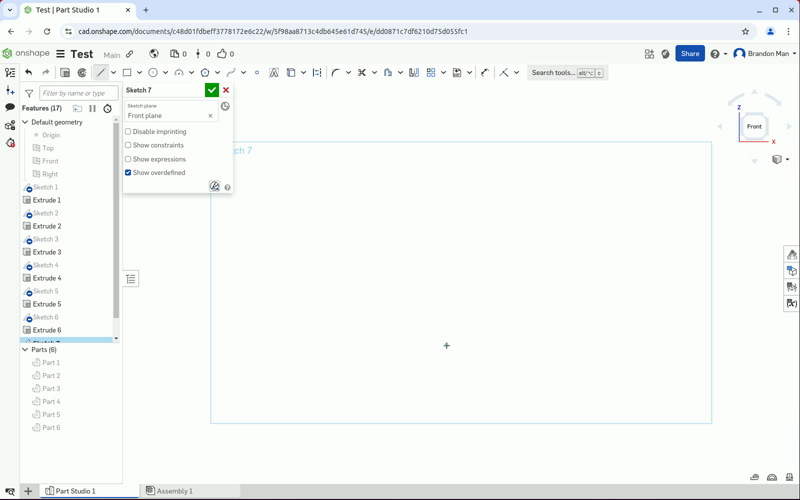
key_down(shift)
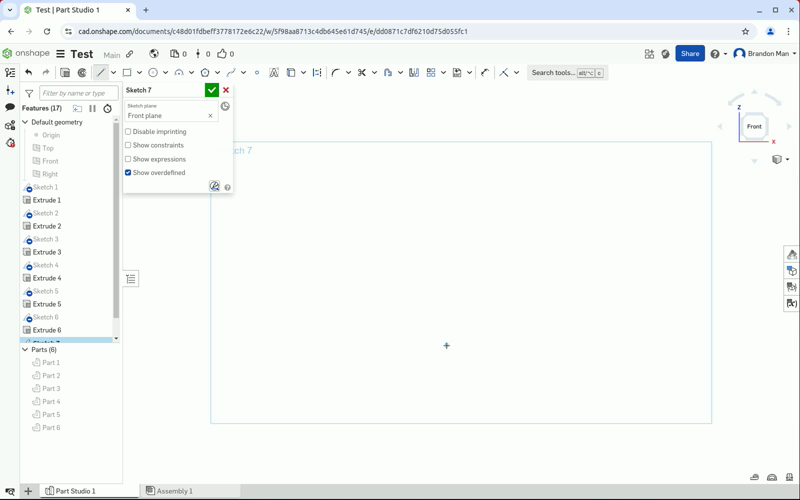
mouse_move(476, 345)
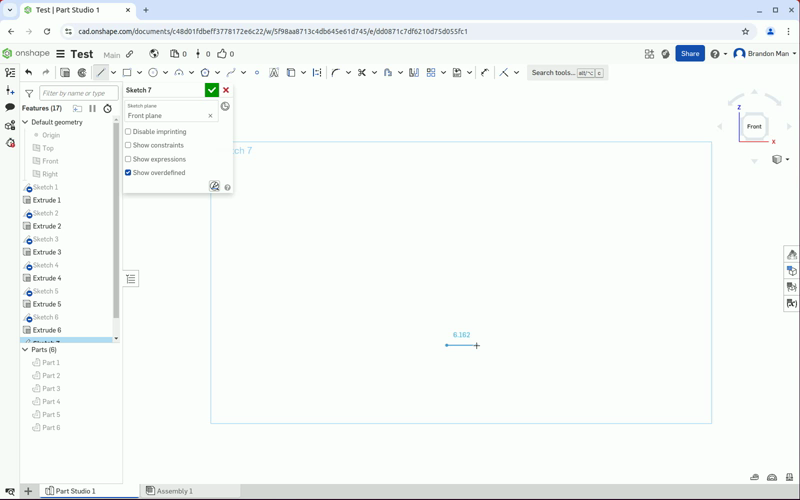
mouse_move(475, 345)
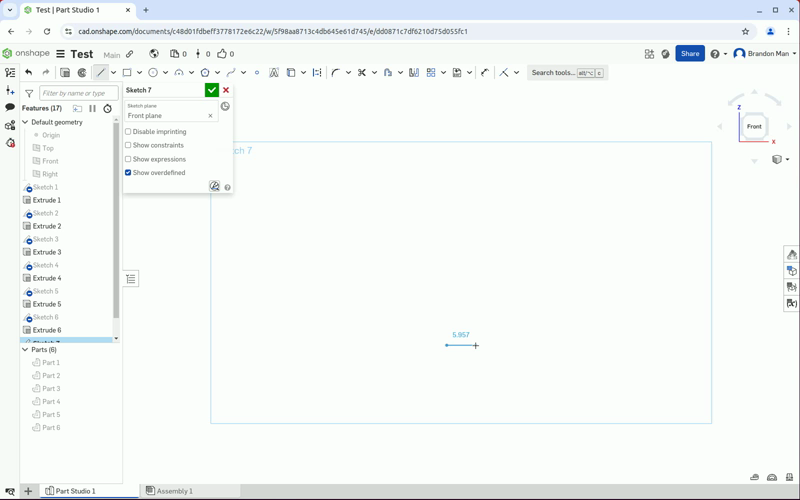
click(475, 345)
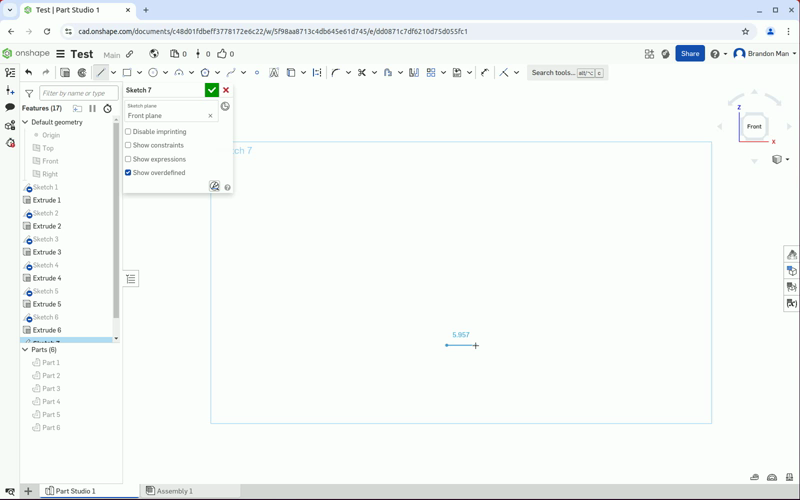
key_up(shift)
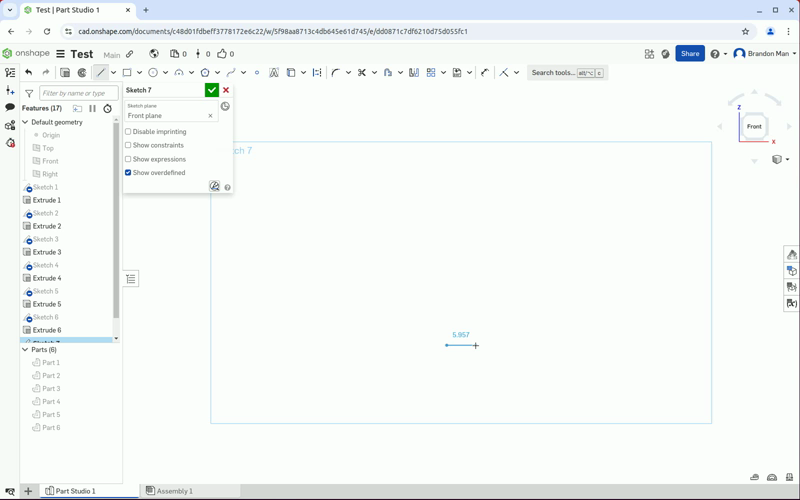
key_down(shift)
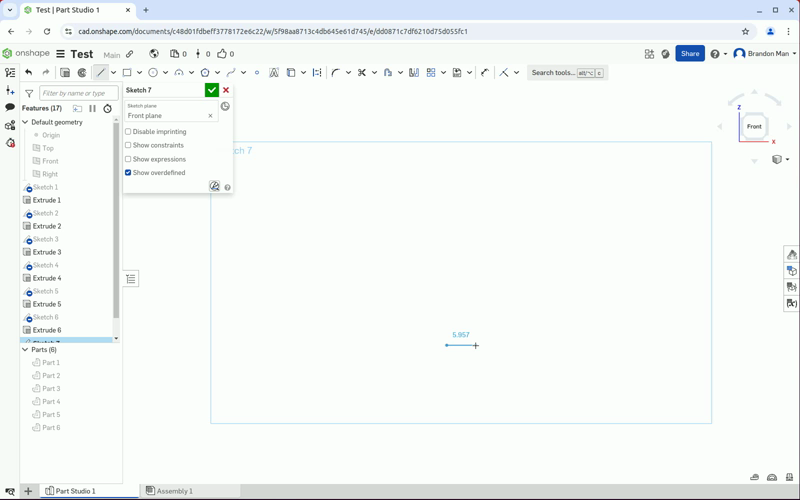
mouse_move(505, 345)
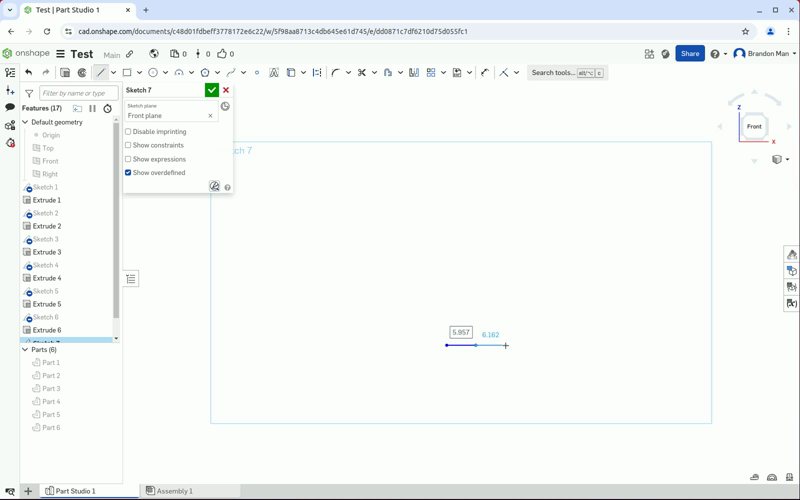
mouse_move(475, 319)
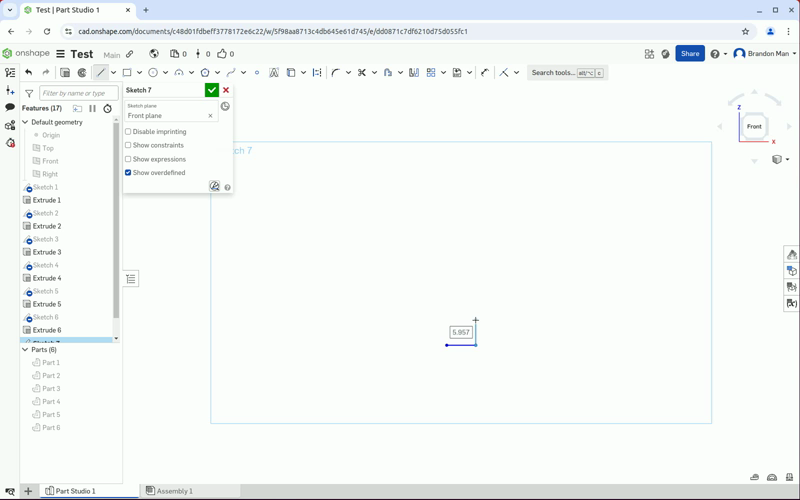
click(475, 319)
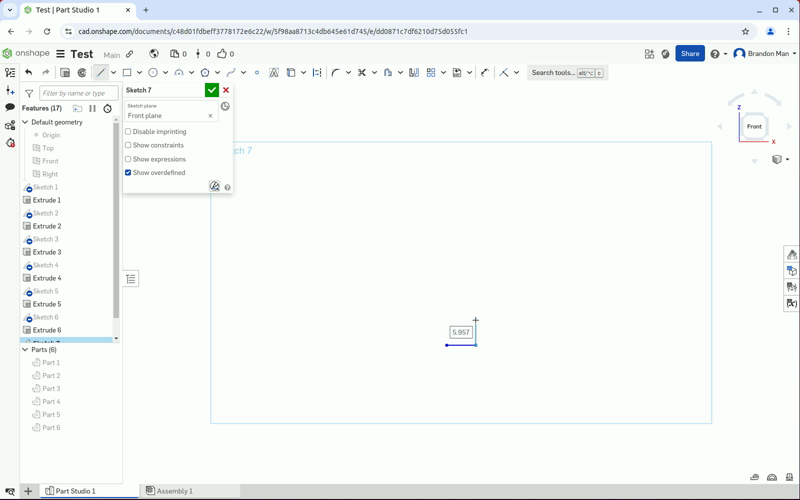
key_up(shift)
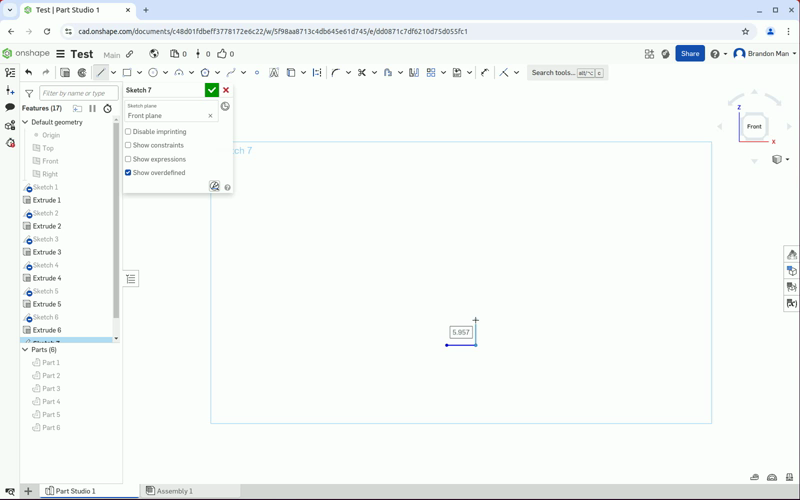
key_down(shift)
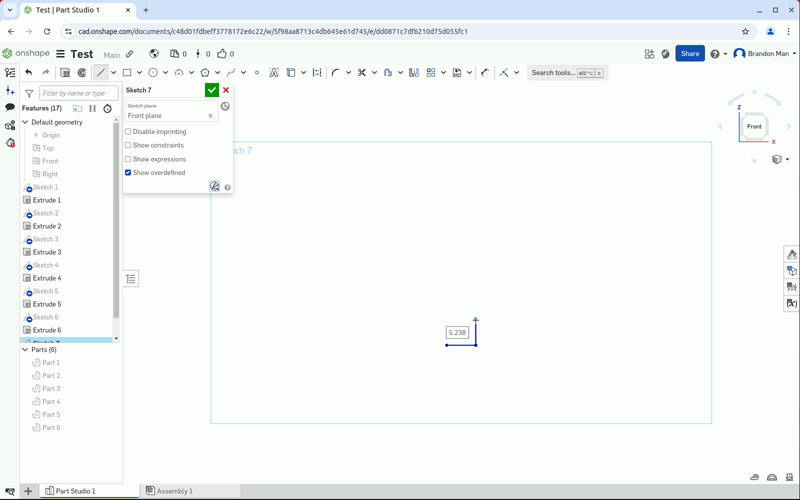
mouse_move(505, 319)
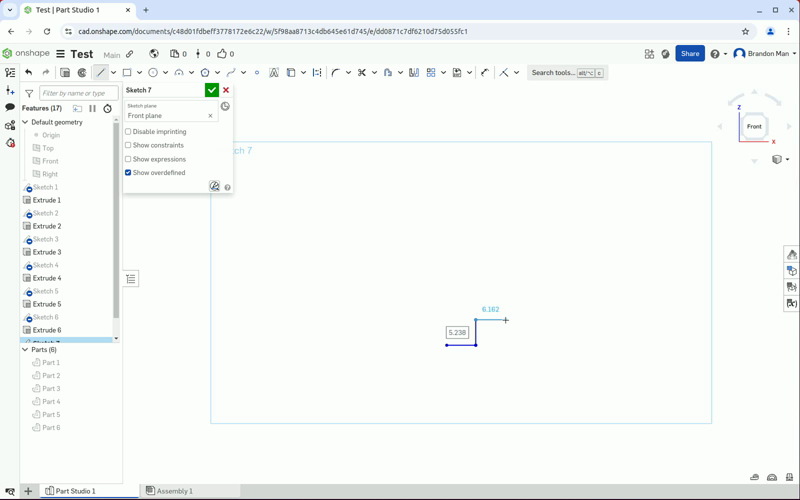
mouse_move(446, 319)
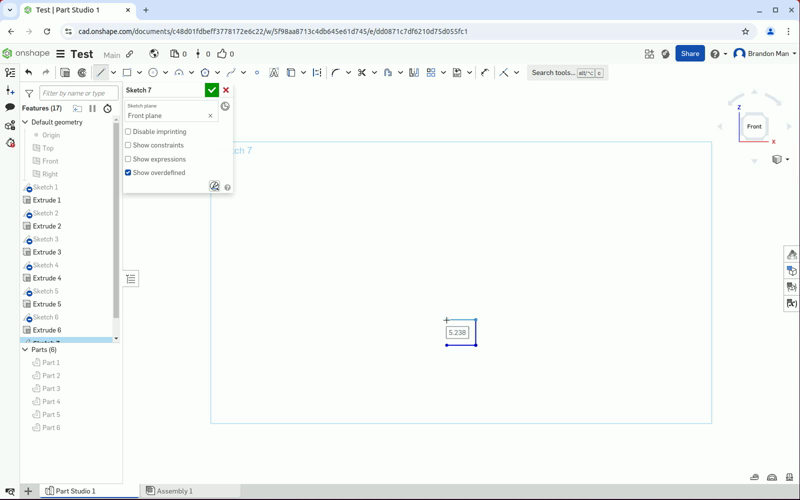
click(446, 319)
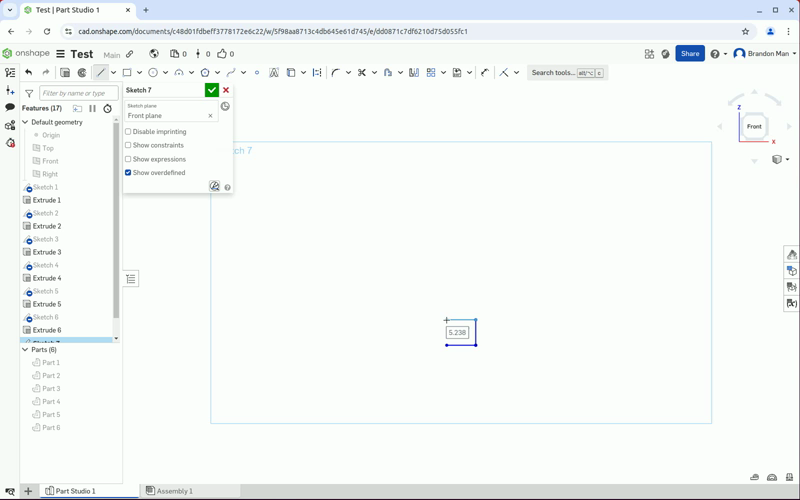
key_up(shift)
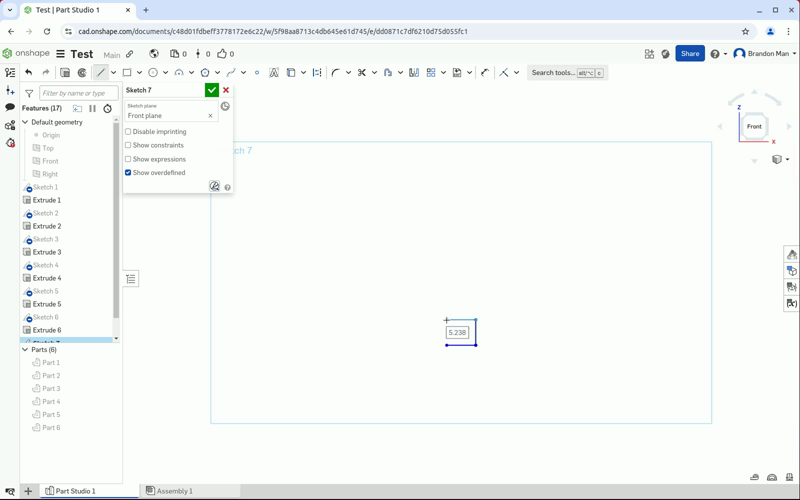
mouse_move(476, 319)
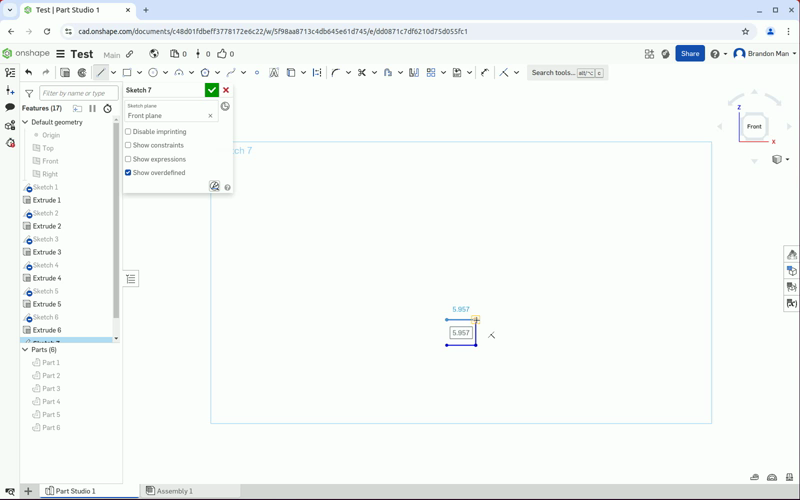
key_down(shift)
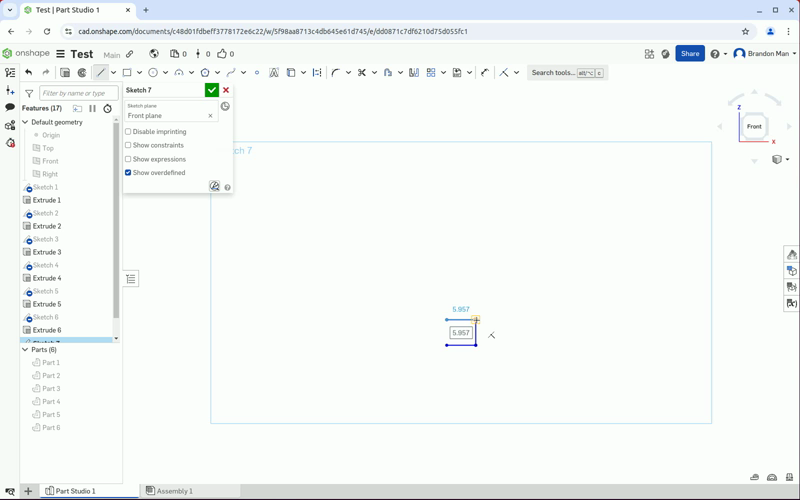
mouse_move(446, 345)
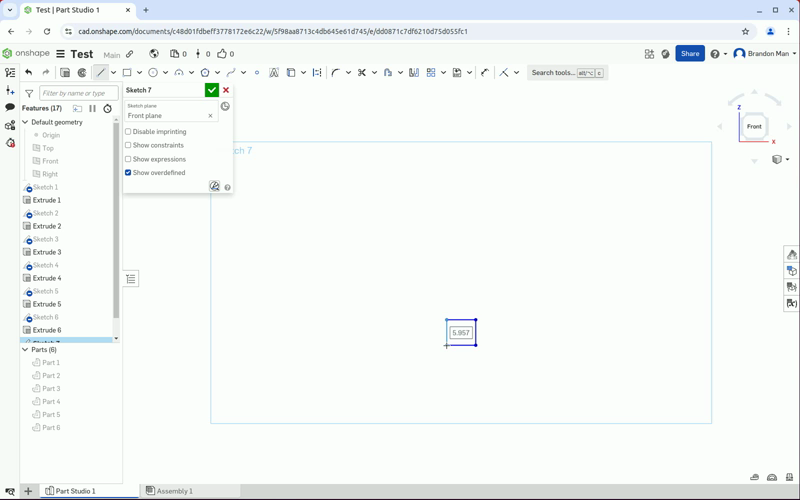
key_up(shift)
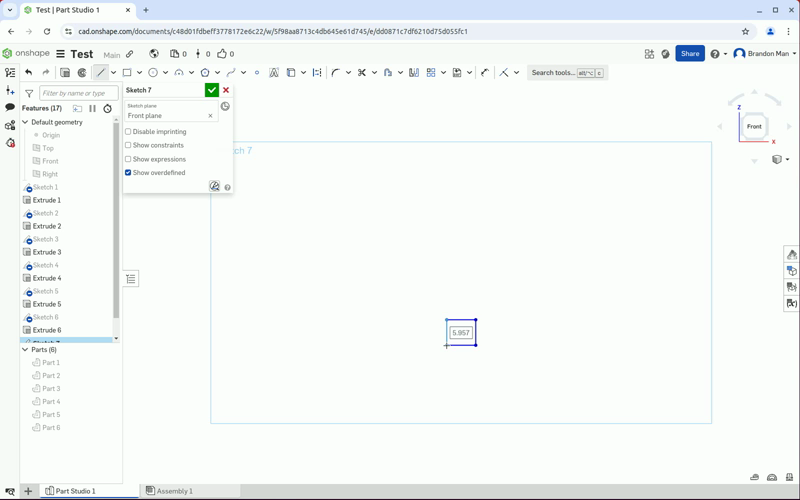
click(446, 345)
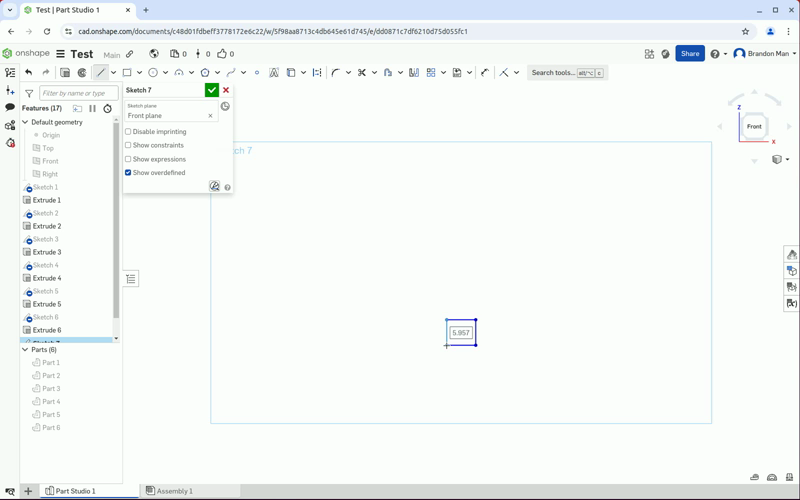
key(esc)
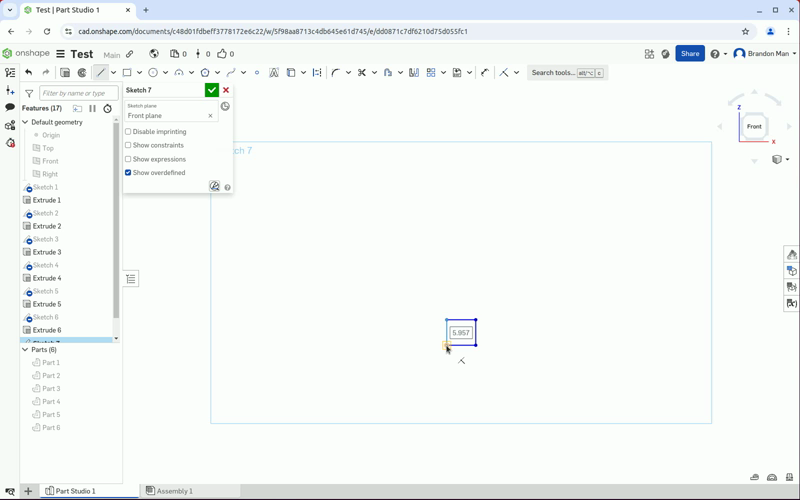
mouse_move(462, 329)
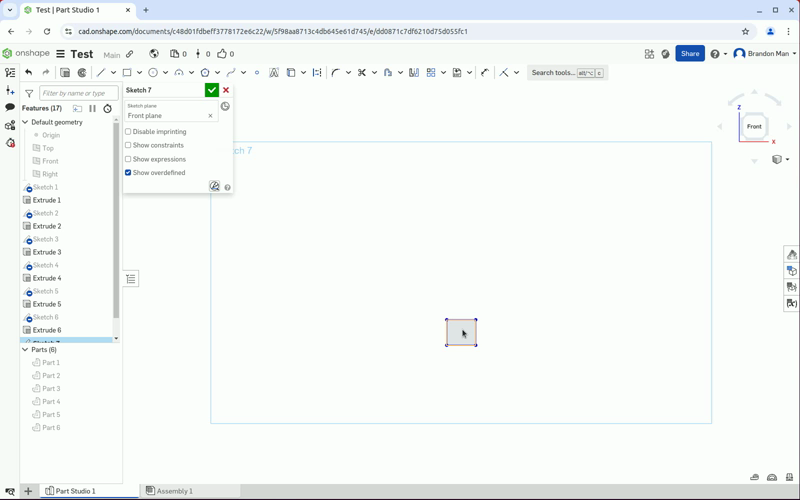
scroll(6)
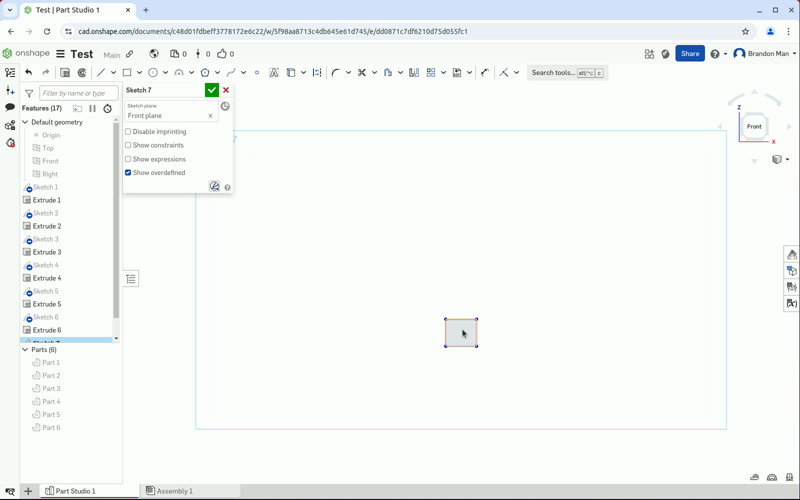
scroll(6)
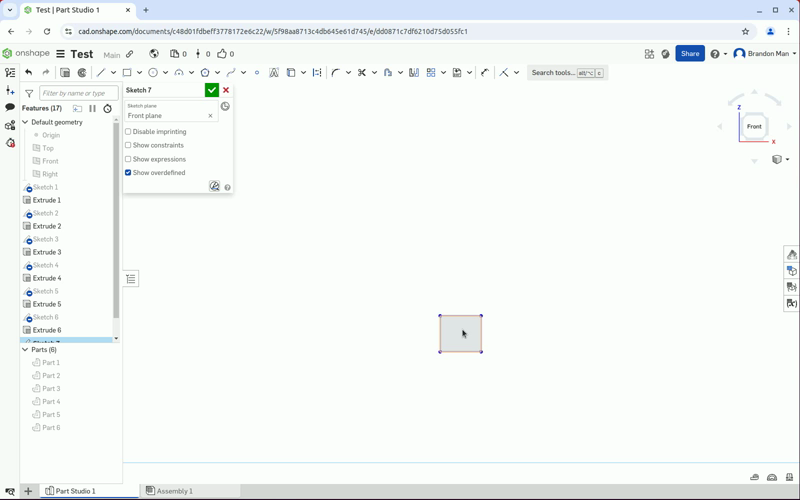
scroll(6)
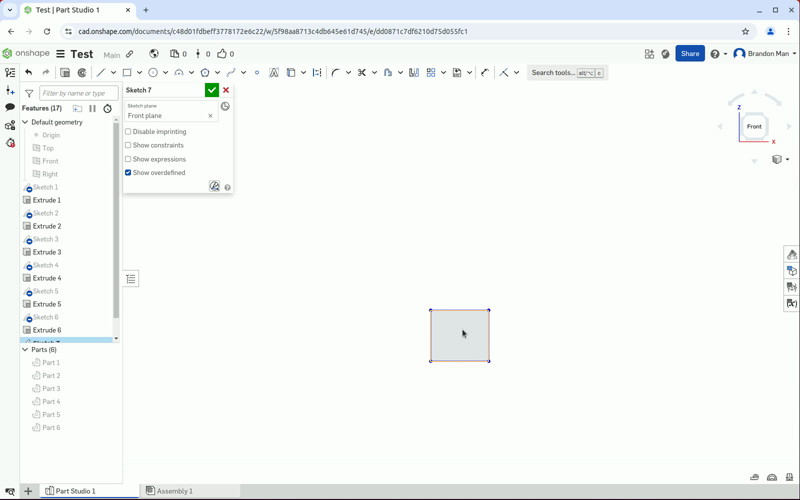
scroll(6)
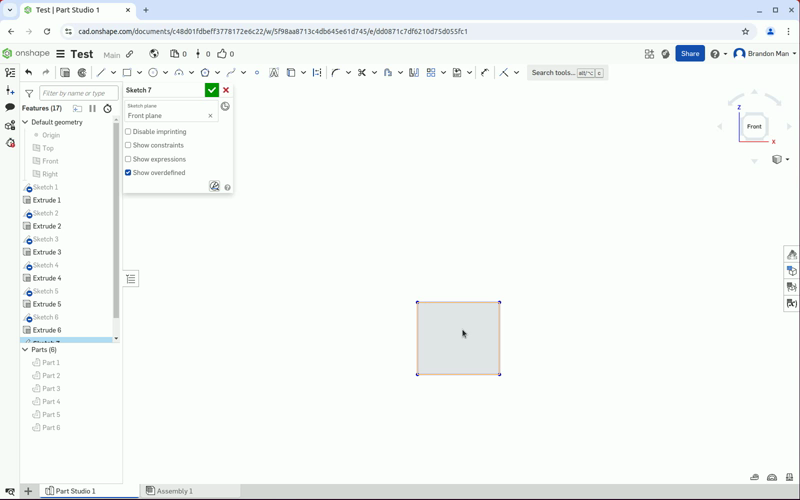
scroll(6)
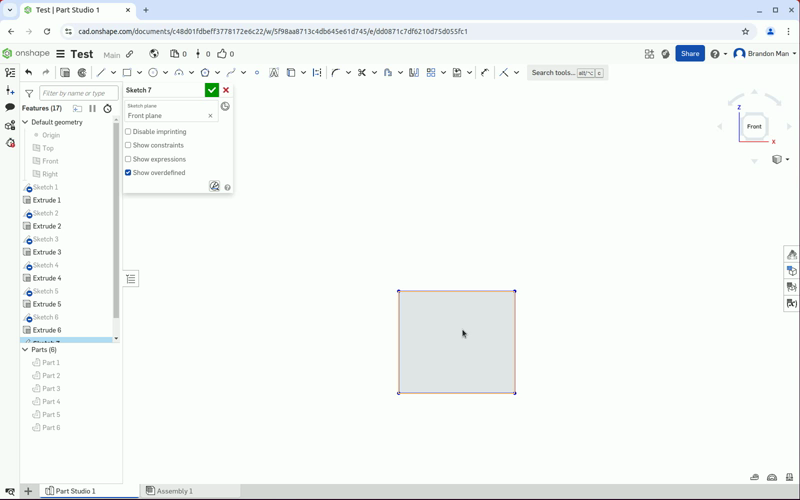
scroll(6)
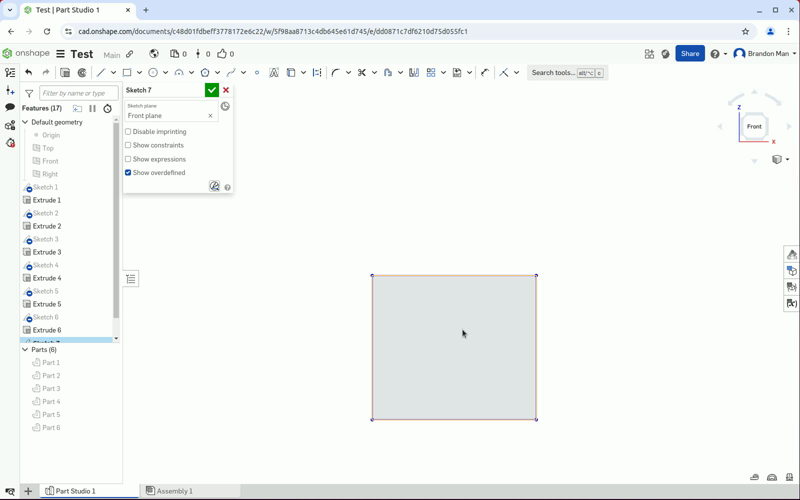
scroll(6)
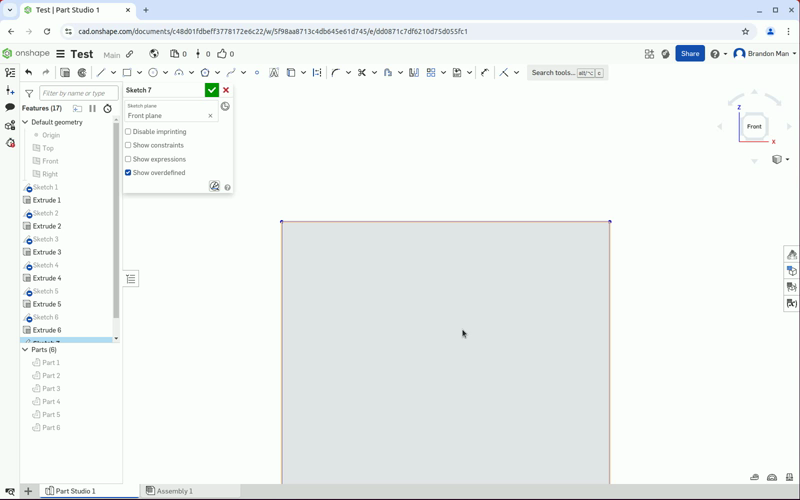
click(462, 329)
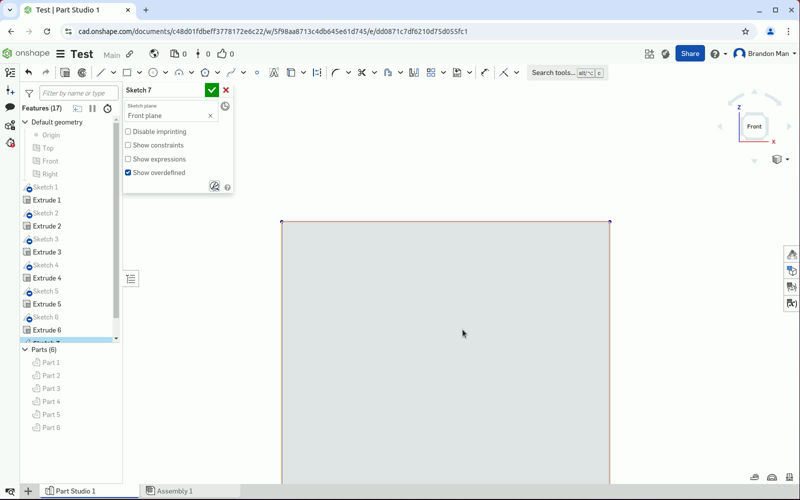
scroll(-6)
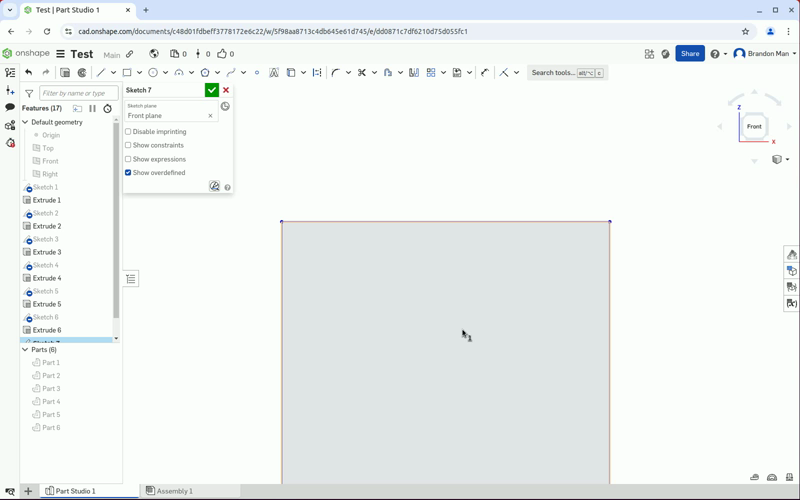
scroll(-6)
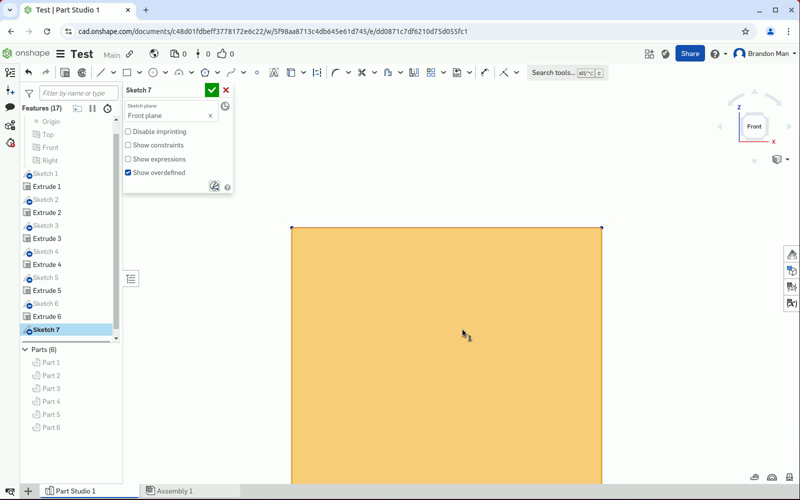
scroll(-6)
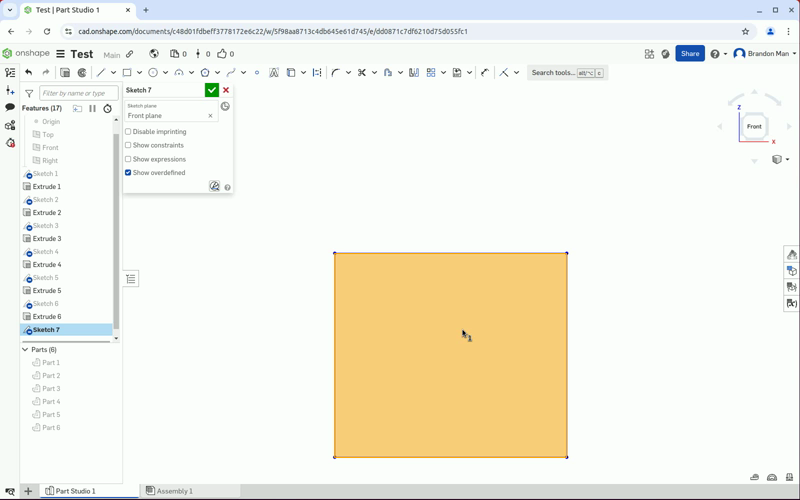
scroll(-6)
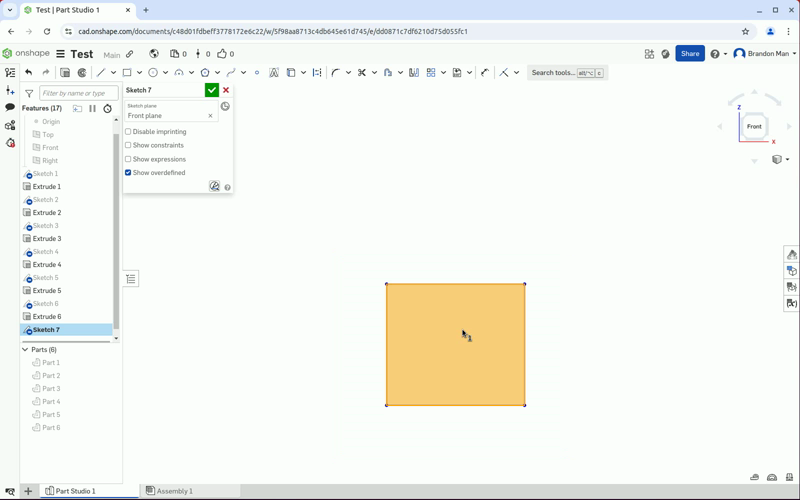
scroll(-6)
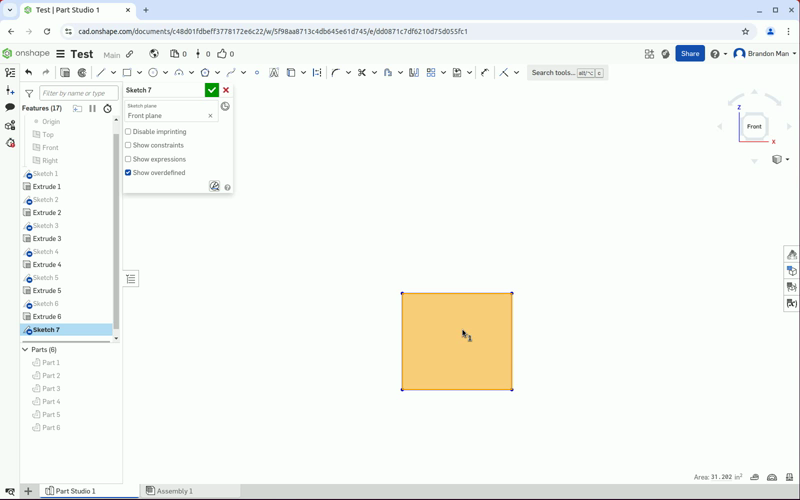
scroll(-6)
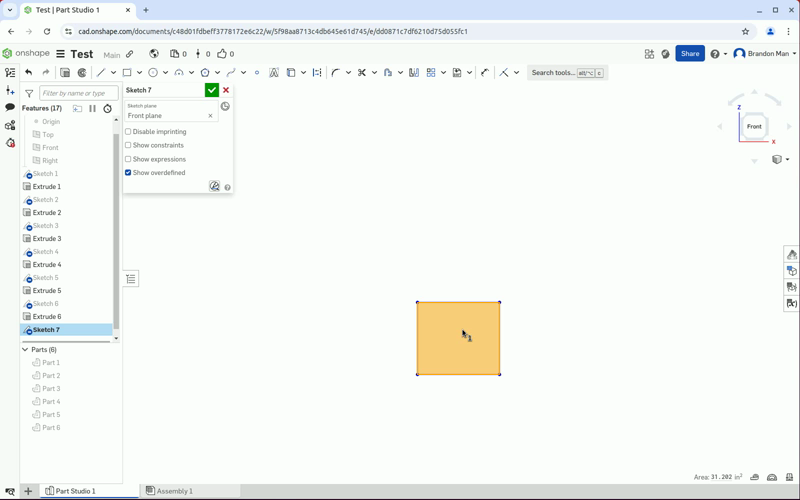
scroll(-6)
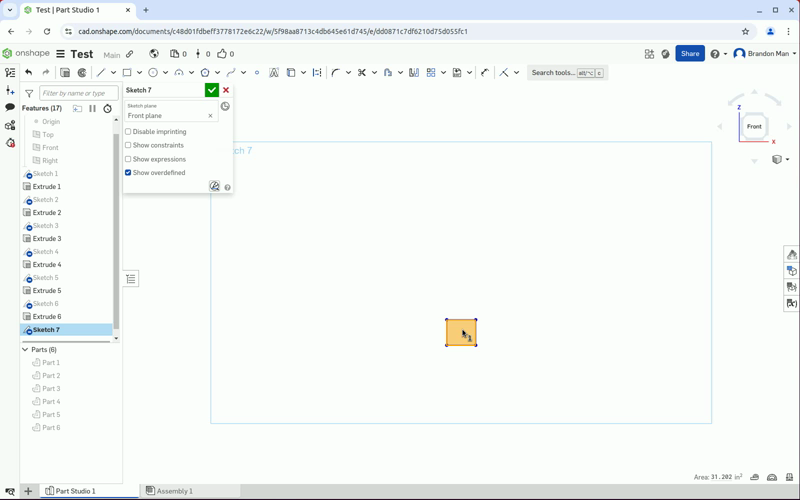
mouse_move(73, 352)
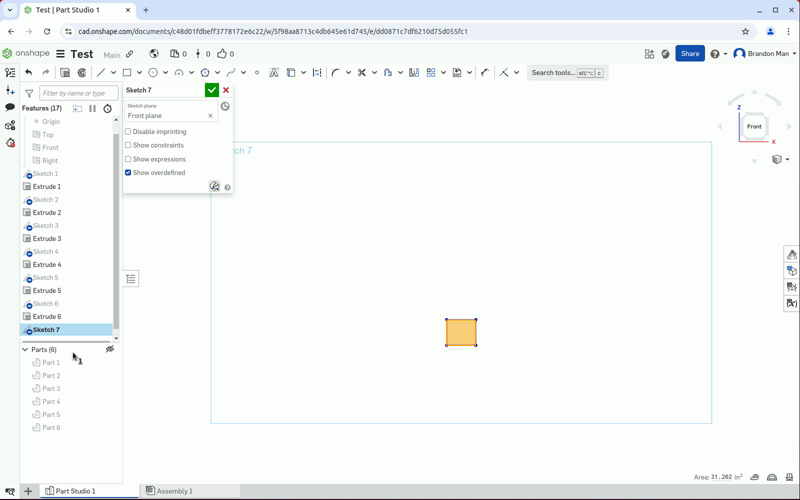
key(shift+y)
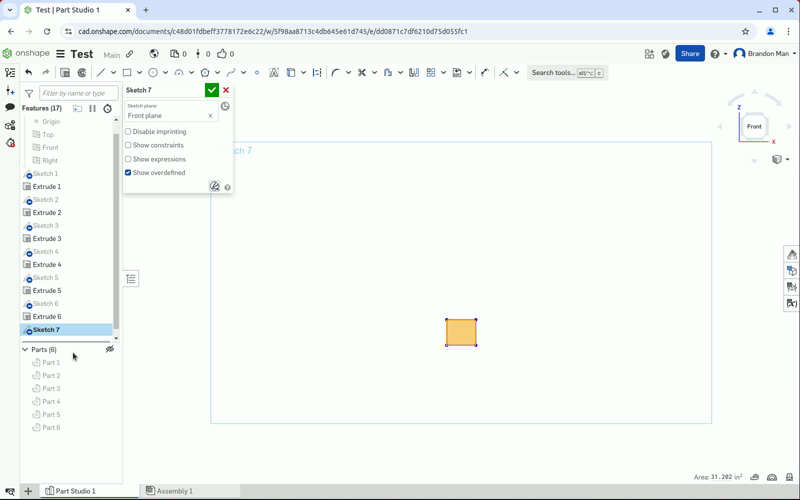
key(shift+e)
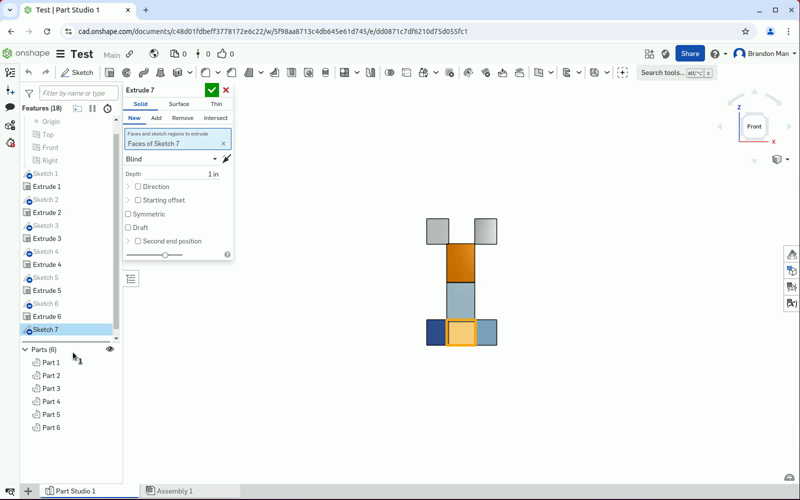
mouse_move(143, 106)
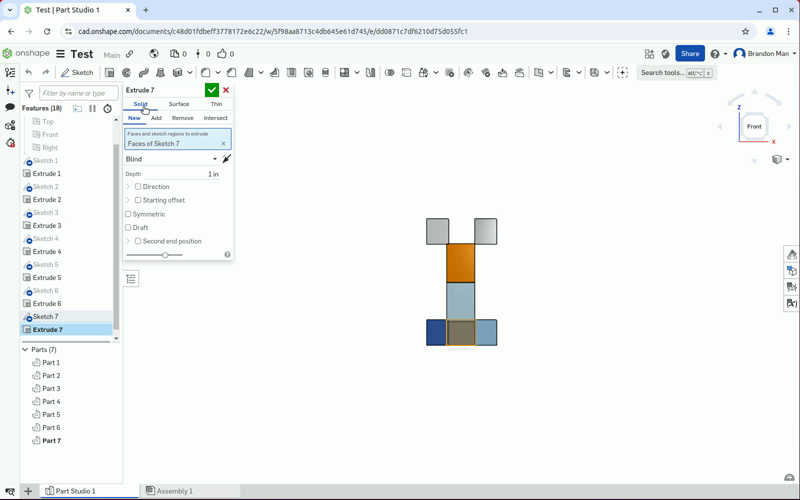
click(143, 106)
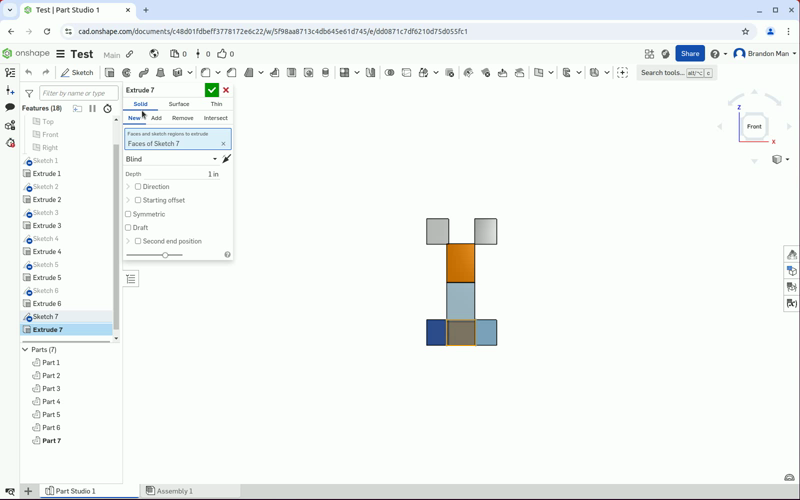
mouse_move(137, 120)
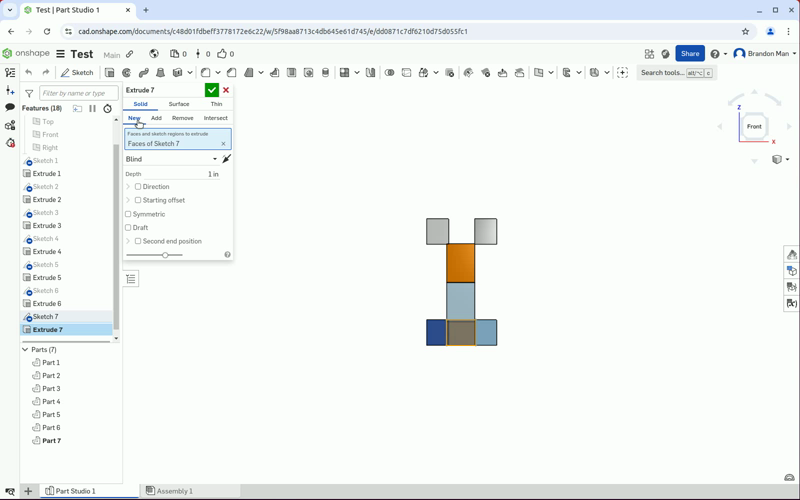
click(137, 120)
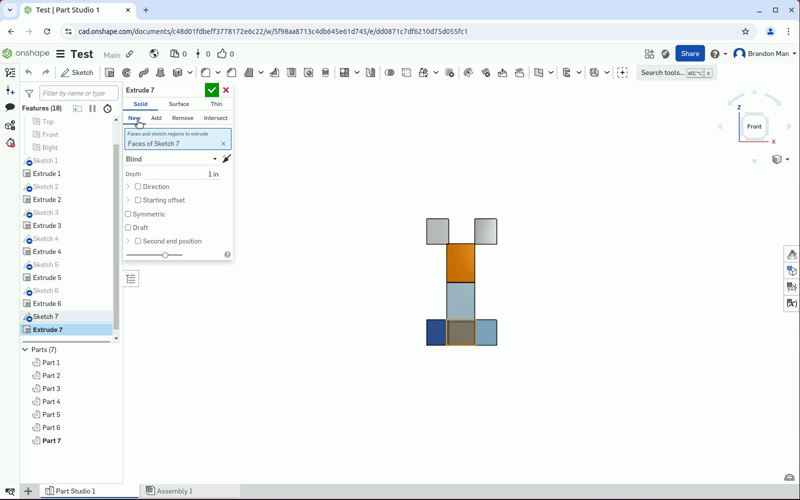
key(tab, 4)
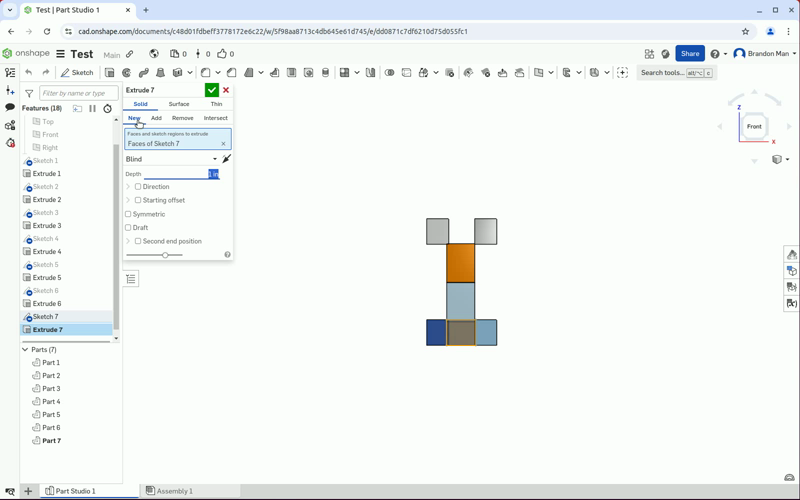
text(2.648)
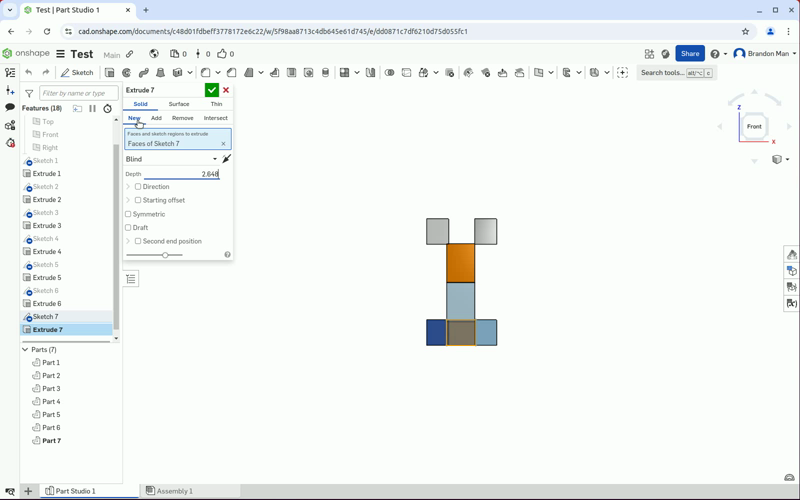
key(enter)
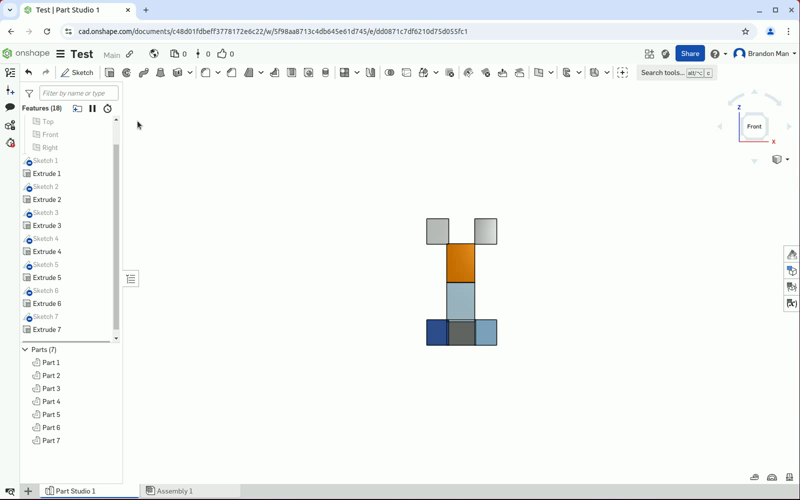
key(shift+h)
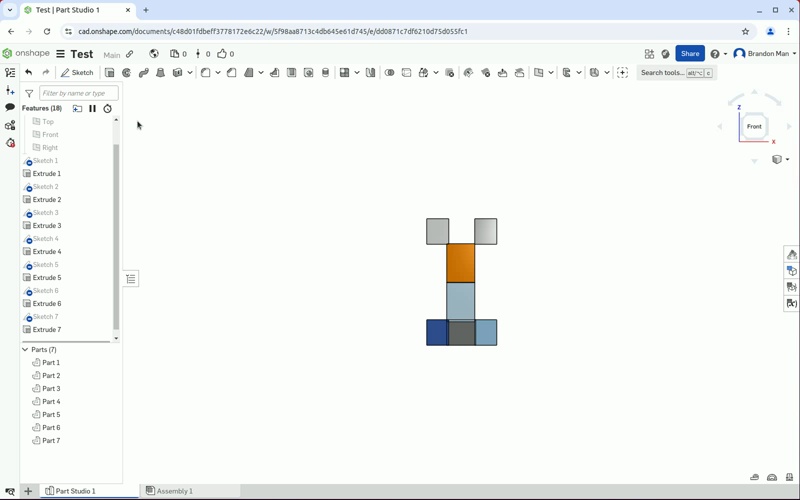
key(shift+h)
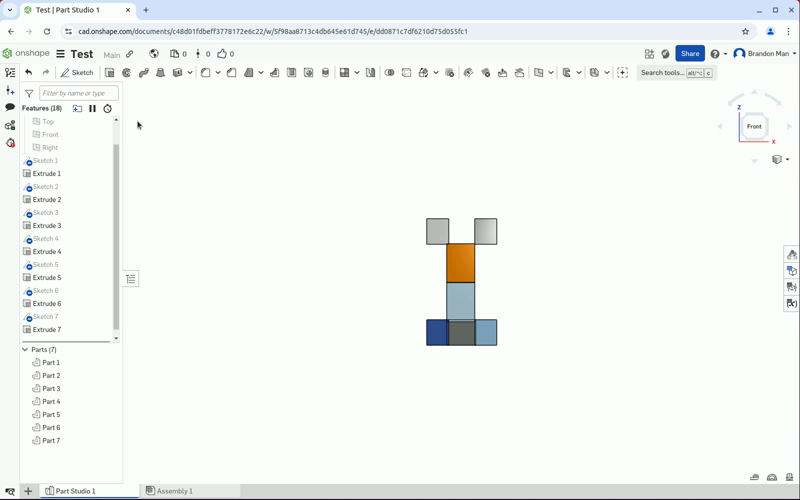
mouse_move(69, 163)
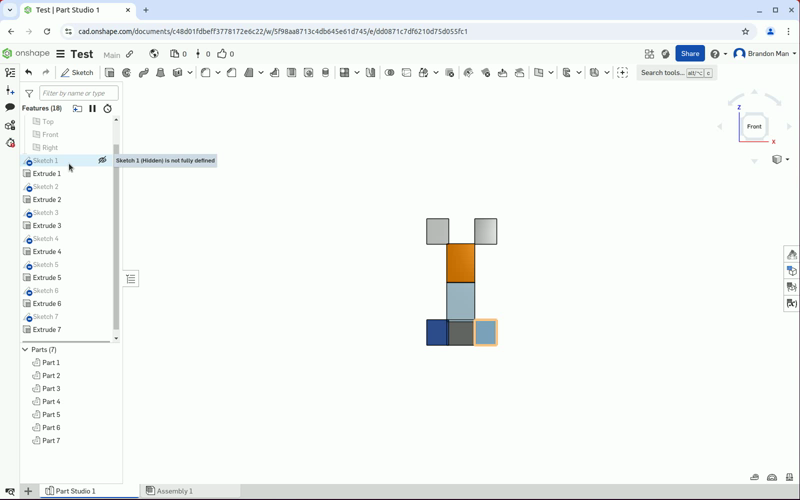
click(69, 163)
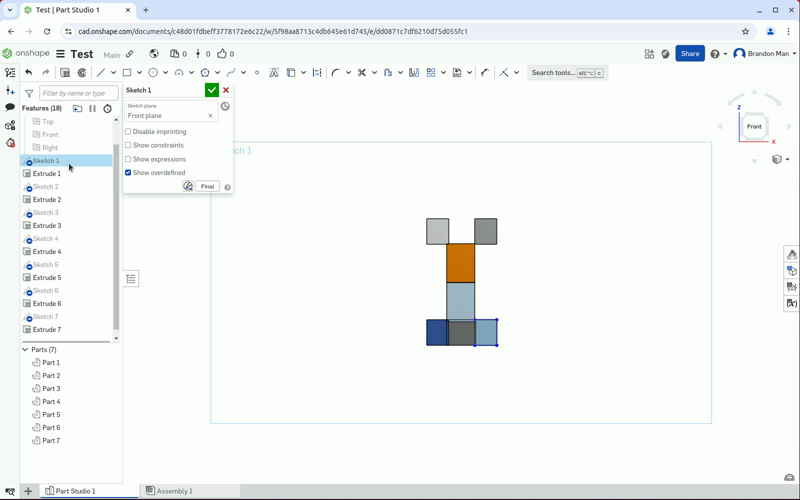
mouse_move(229, 92)
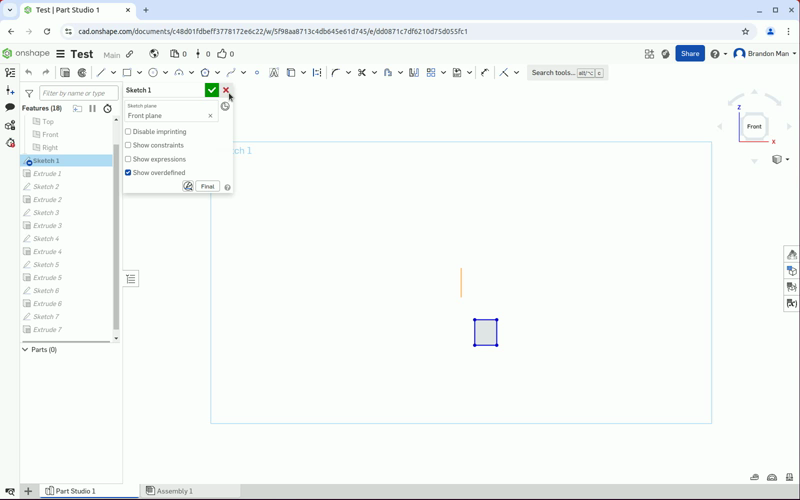
click(229, 92)
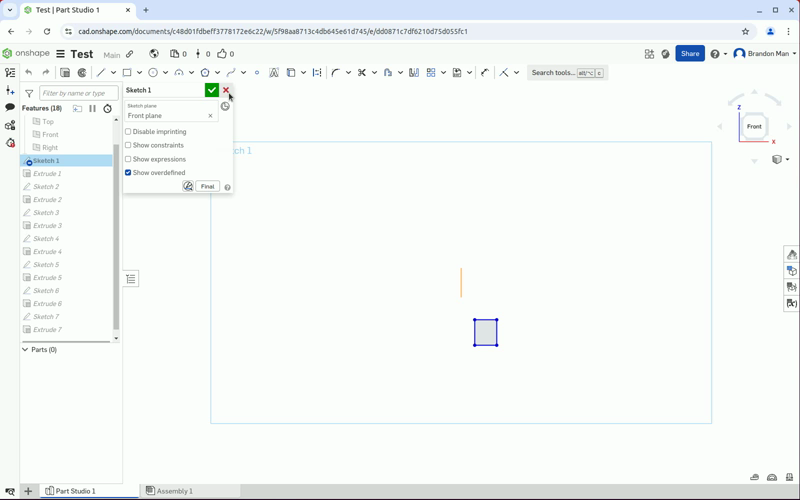
key(shift+s)
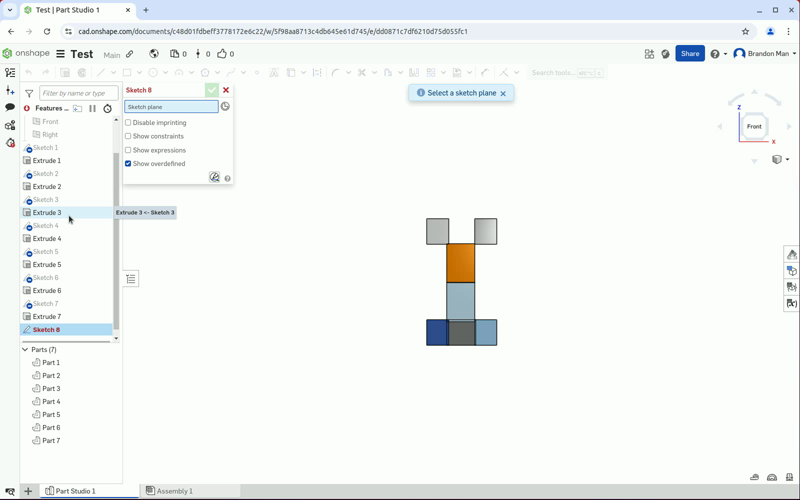
scroll(3)
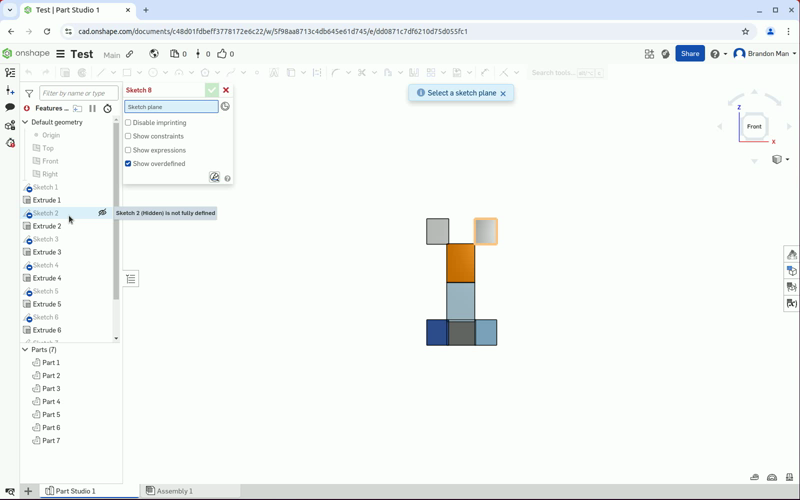
mouse_move(69, 163)
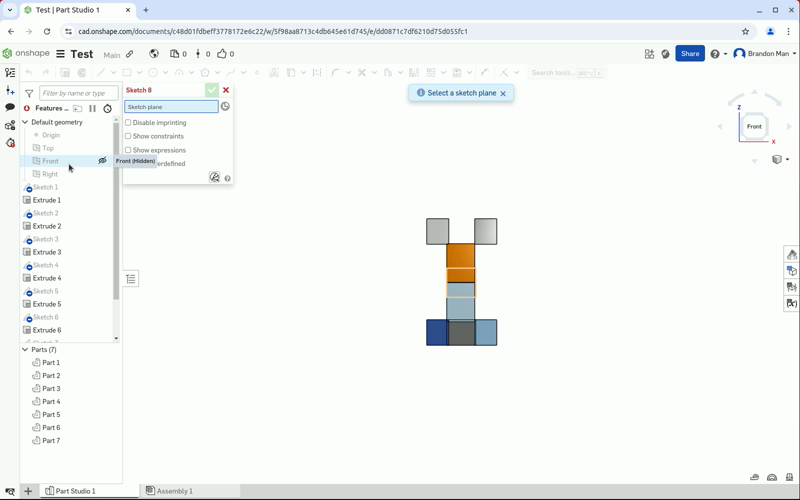
click(69, 163)
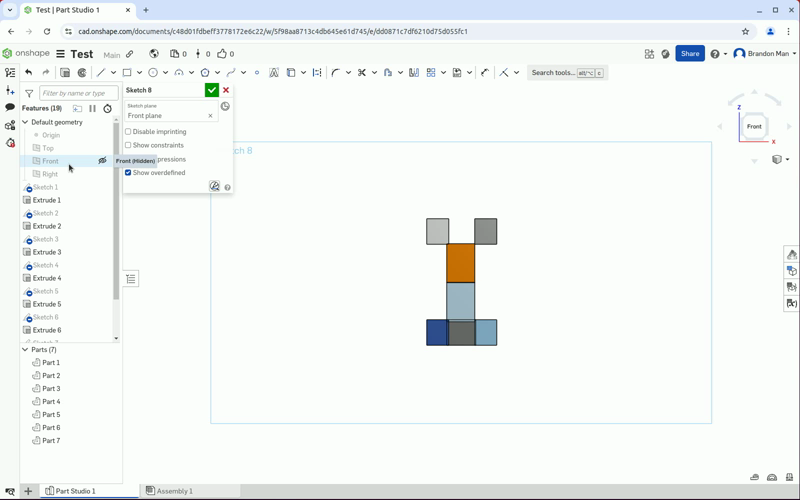
mouse_move(73, 352)
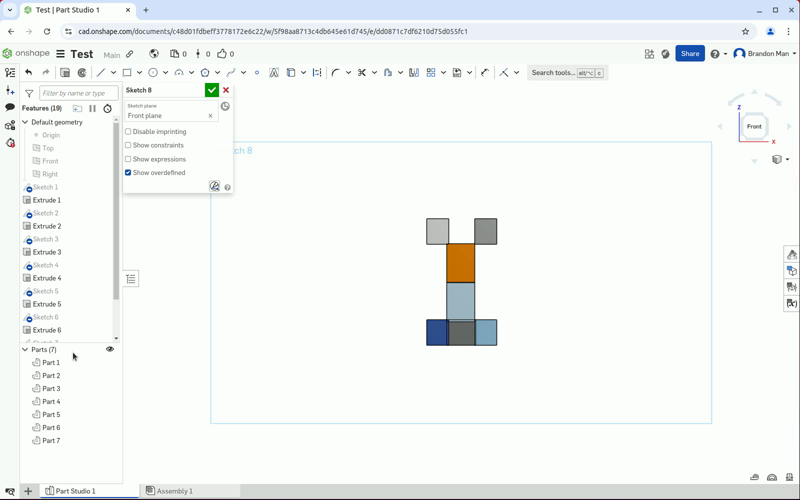
key(y)
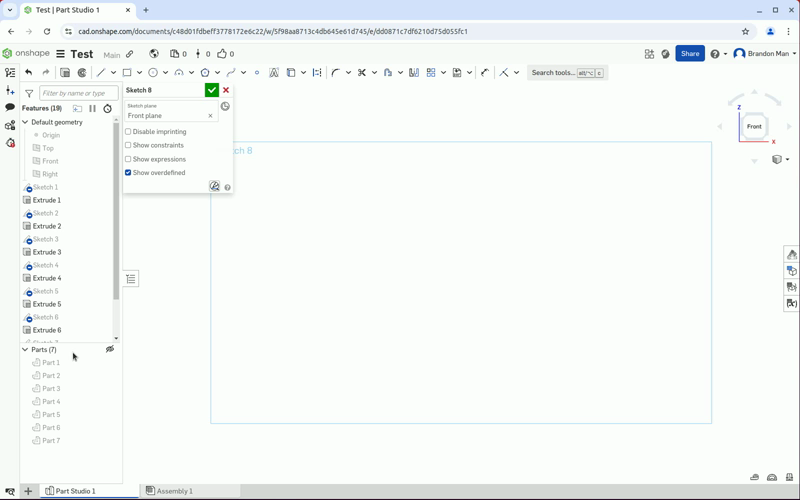
key(l)
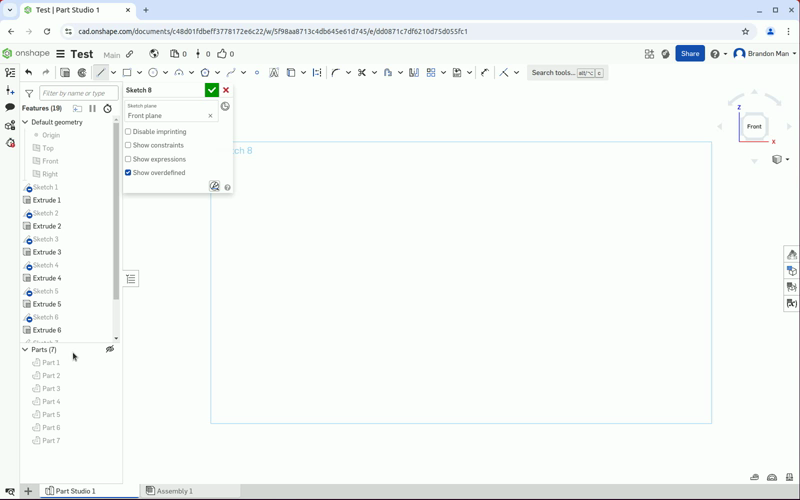
key_down(shift)
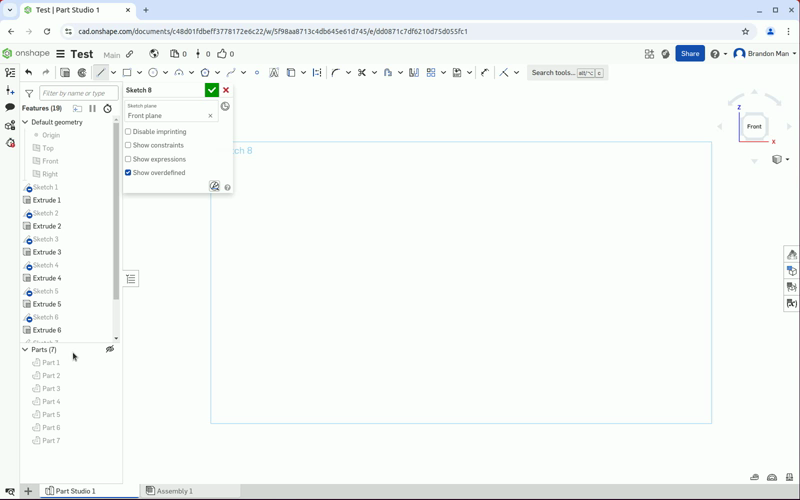
mouse_move(446, 244)
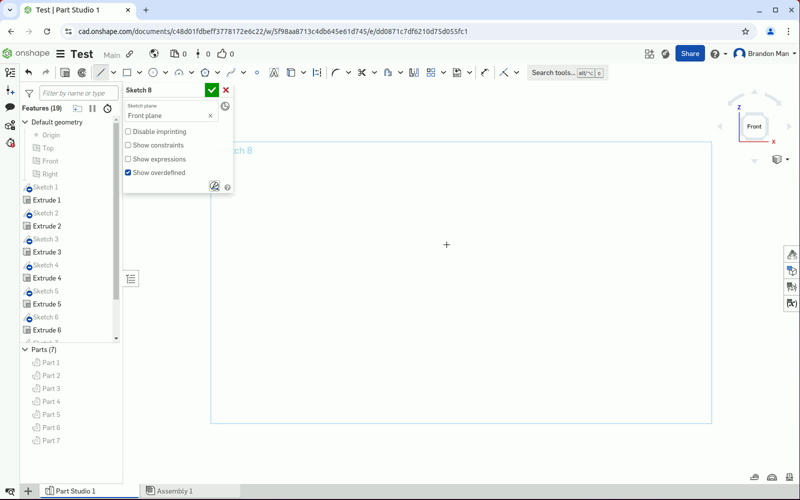
click(446, 244)
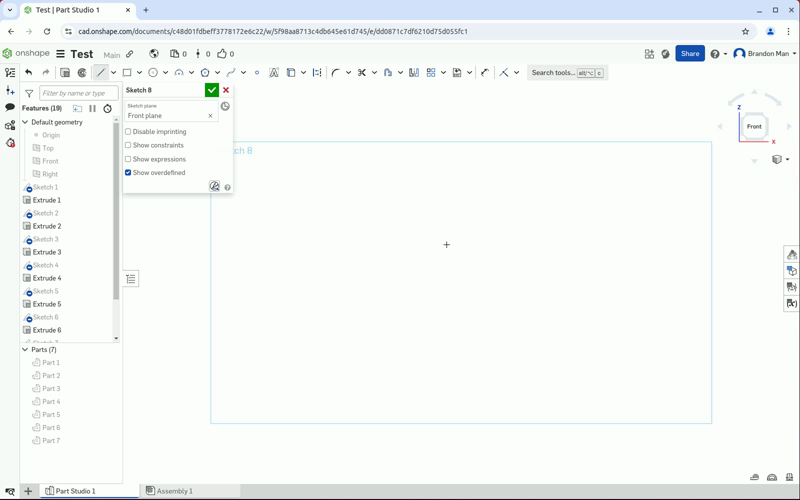
key_up(shift)
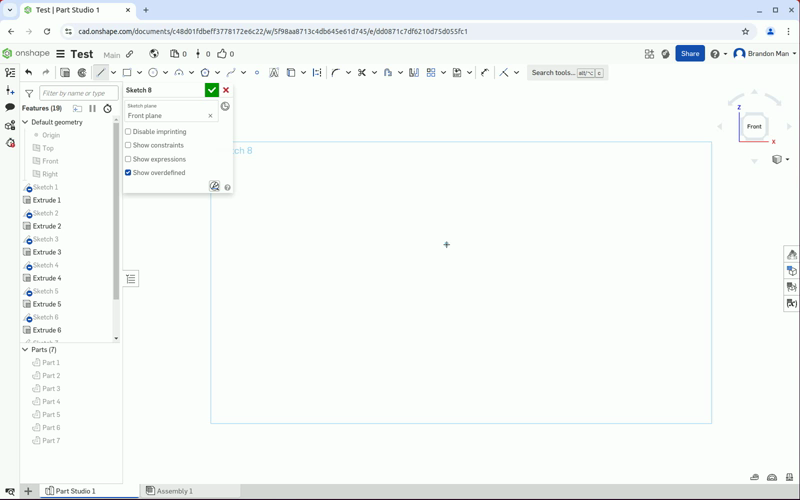
key_down(shift)
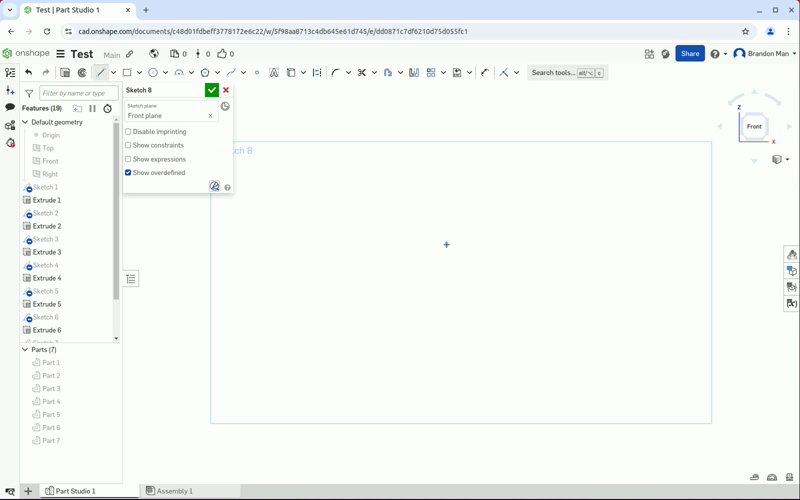
mouse_move(476, 244)
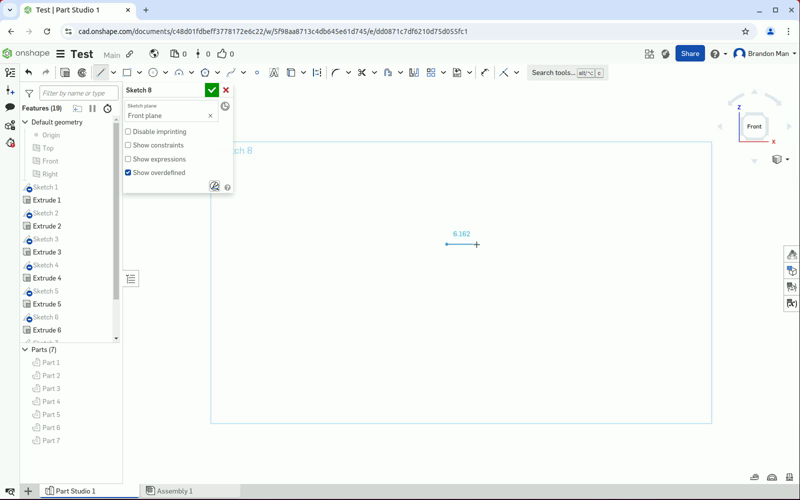
mouse_move(475, 244)
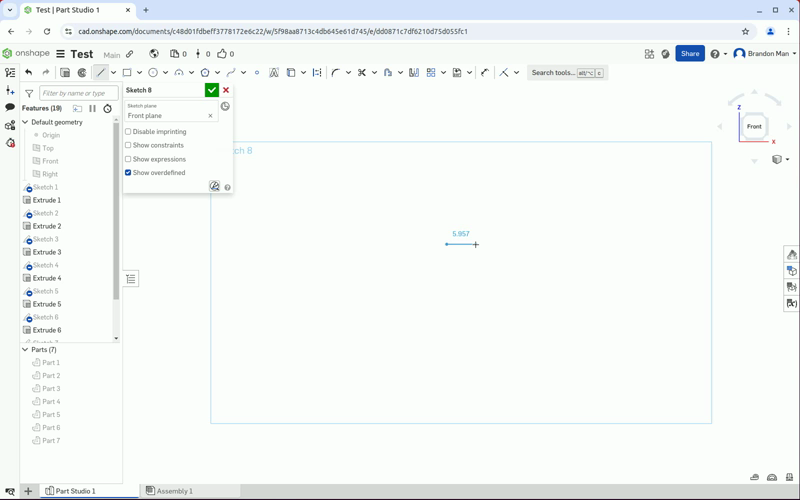
click(475, 244)
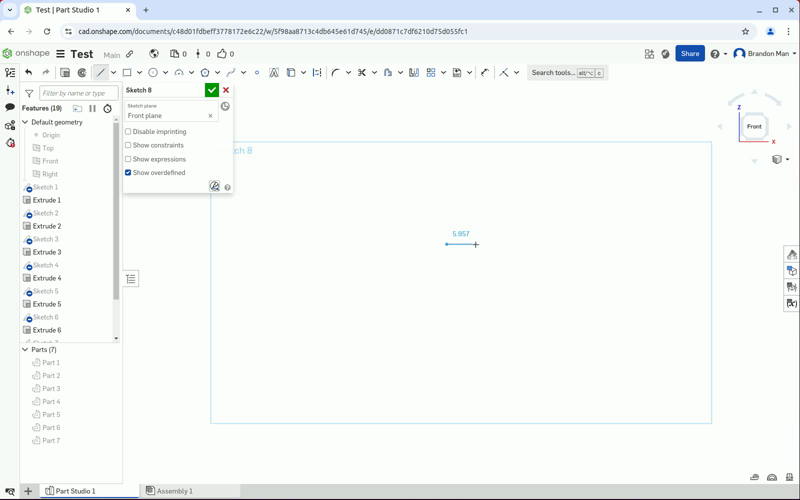
key_up(shift)
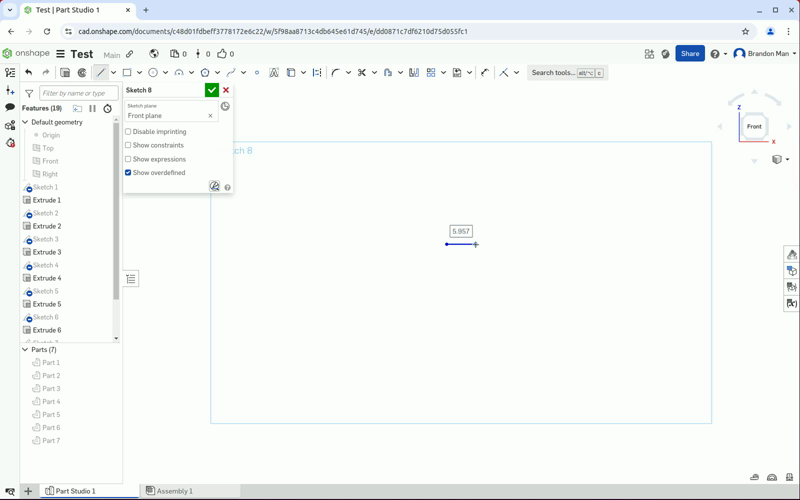
key_down(shift)
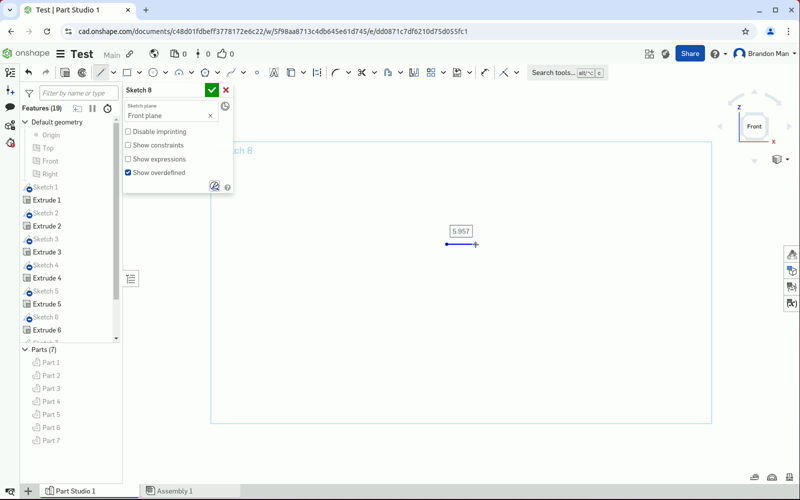
mouse_move(505, 244)
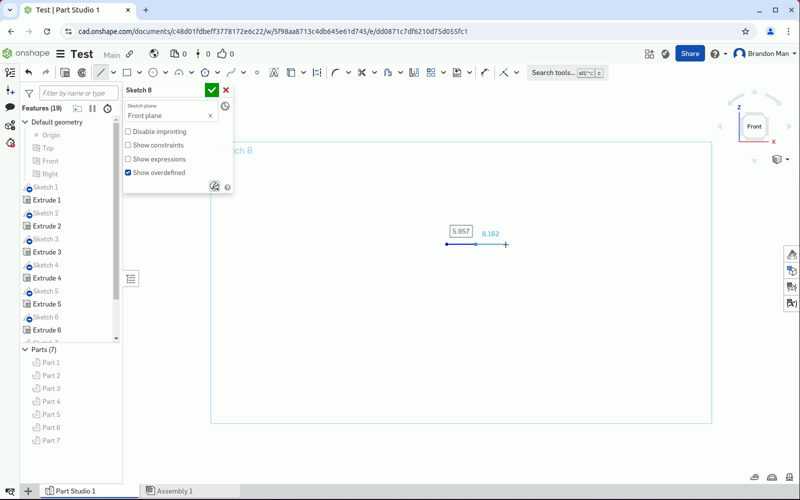
mouse_move(475, 219)
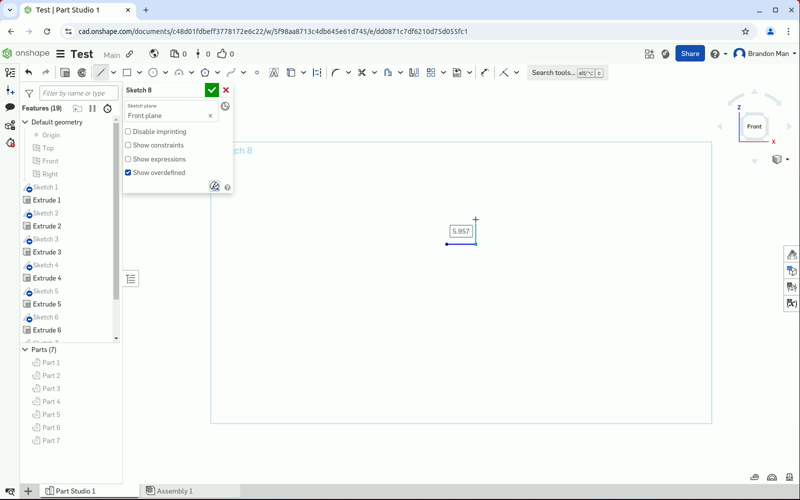
click(475, 219)
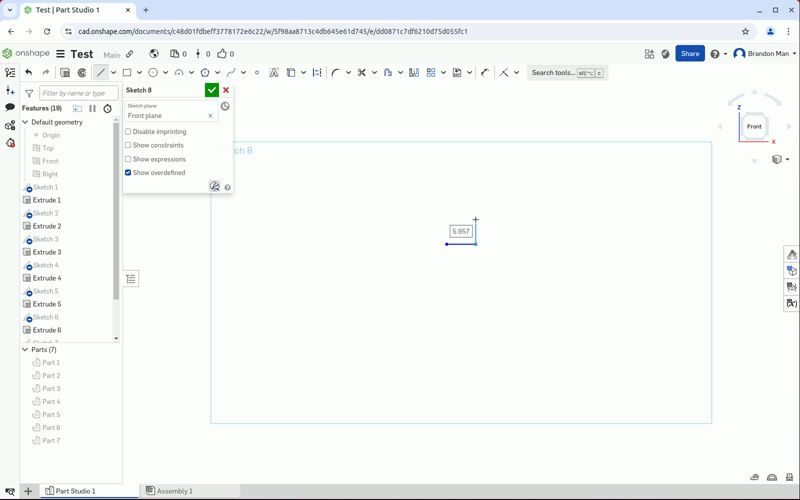
key_up(shift)
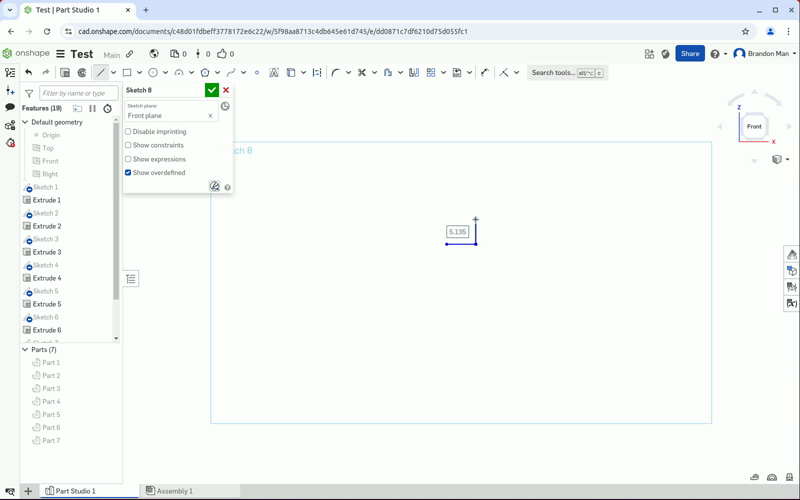
key_down(shift)
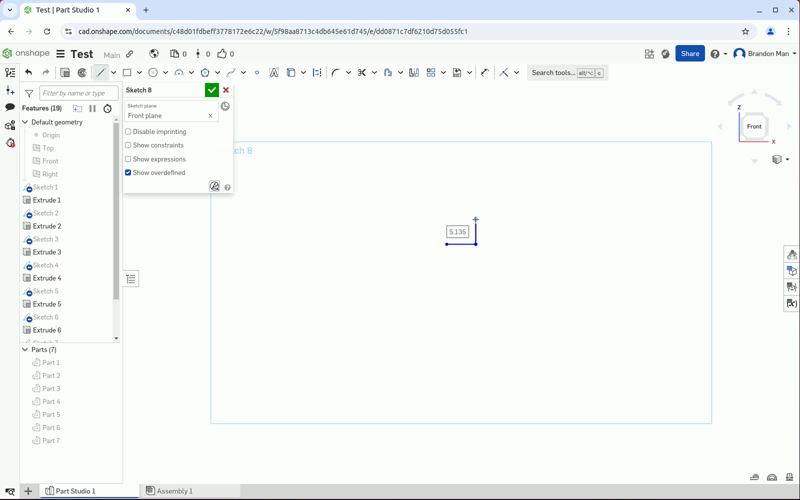
mouse_move(505, 219)
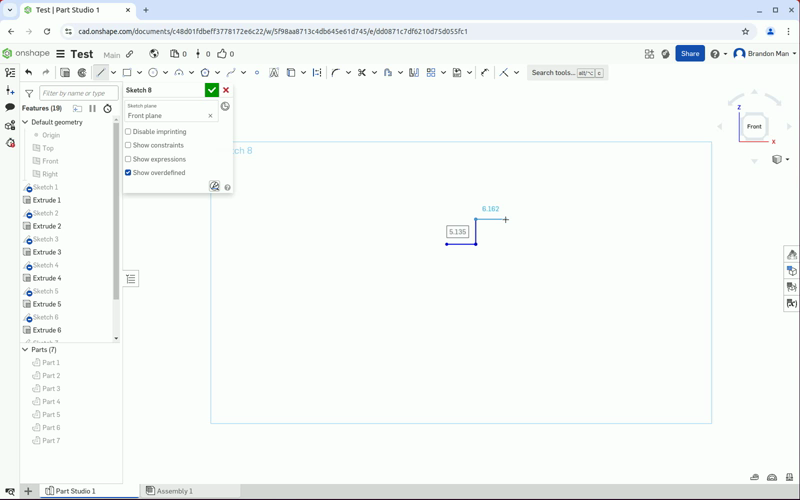
mouse_move(446, 219)
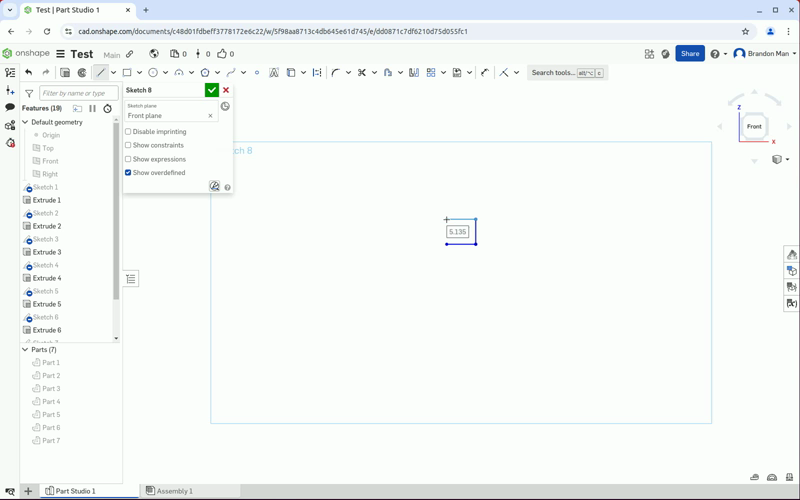
click(446, 219)
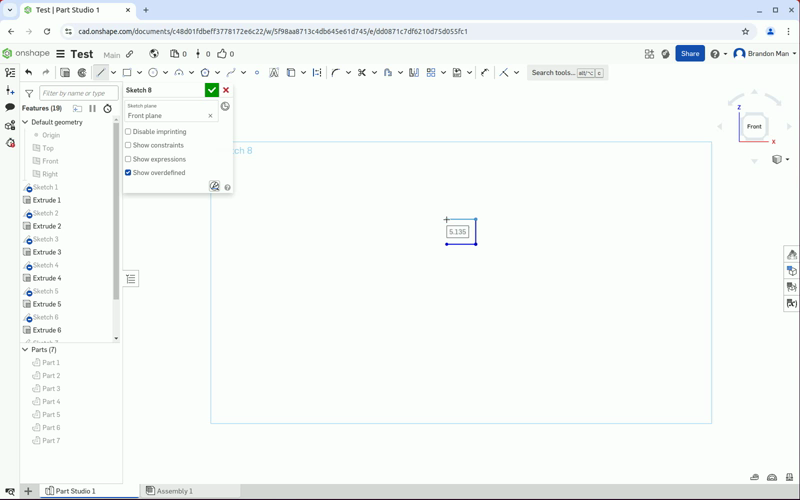
key_up(shift)
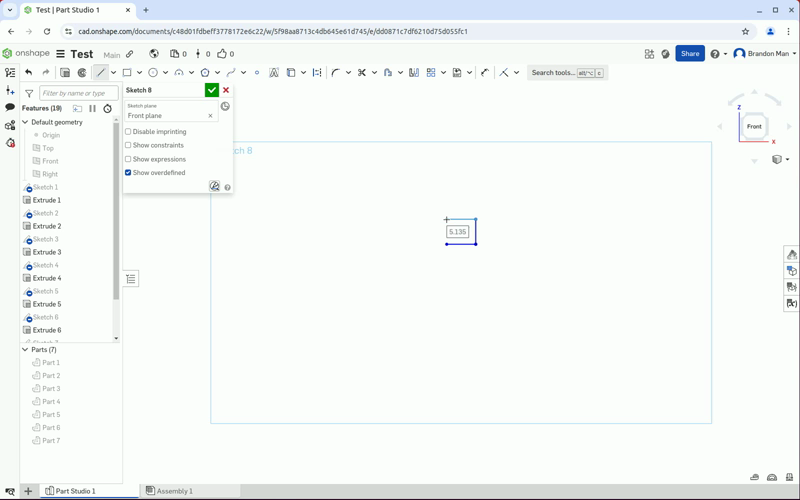
mouse_move(476, 219)
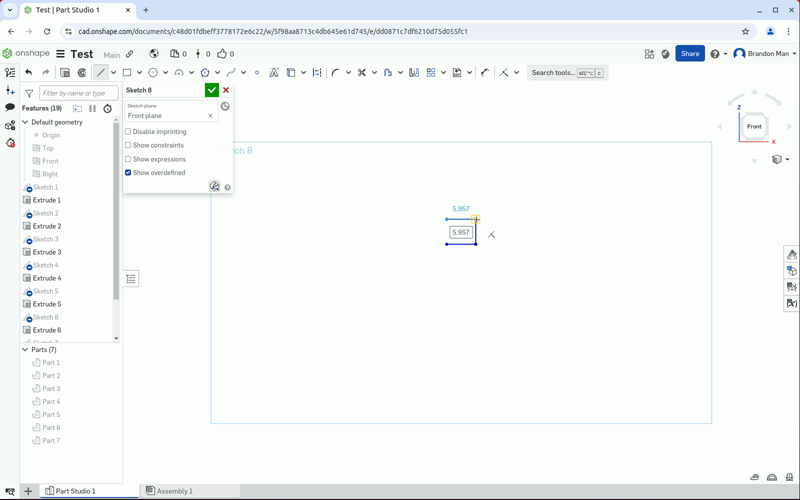
key_down(shift)
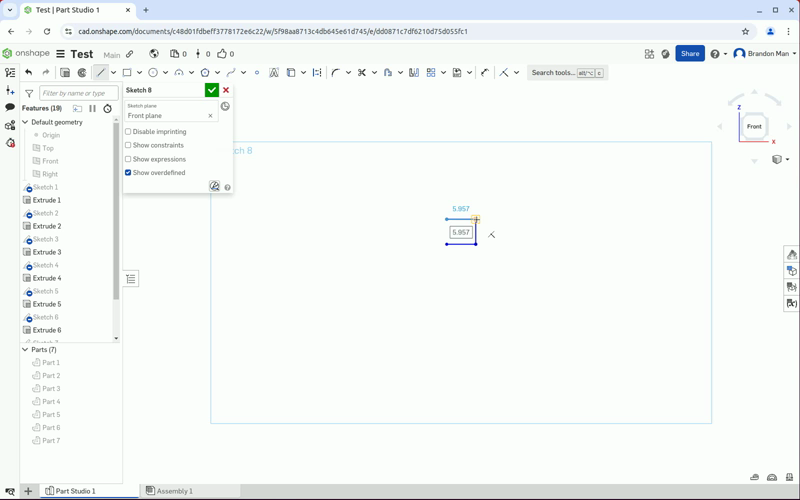
mouse_move(446, 244)
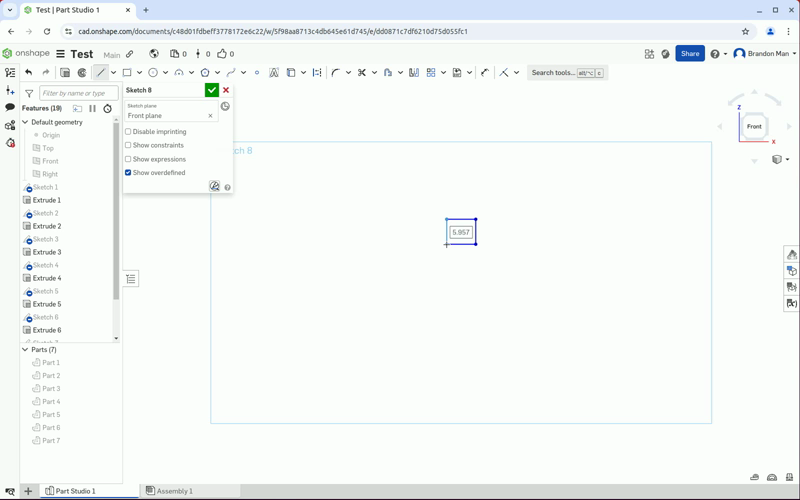
key_up(shift)
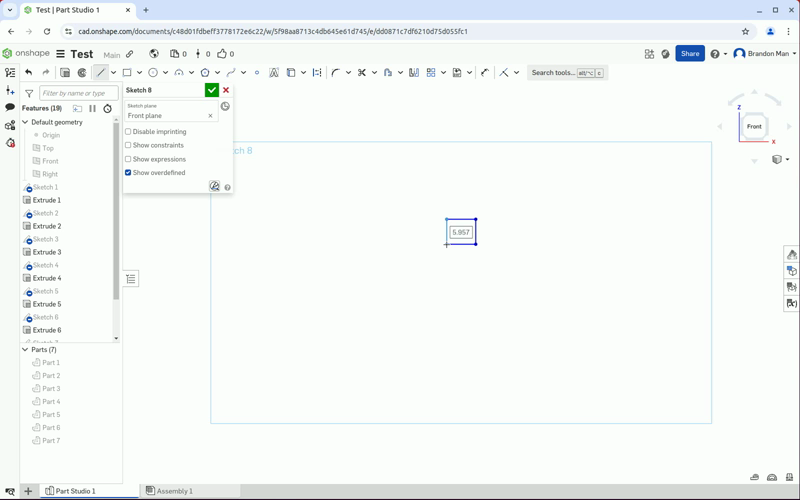
click(446, 244)
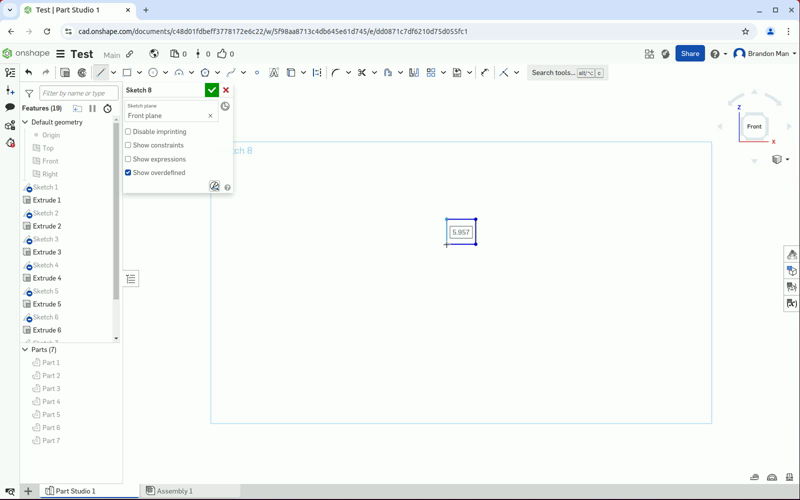
key(esc)
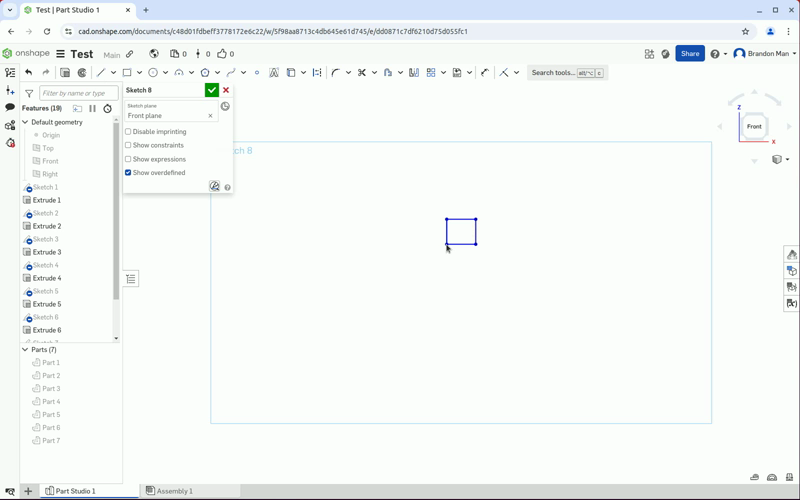
mouse_move(466, 237)
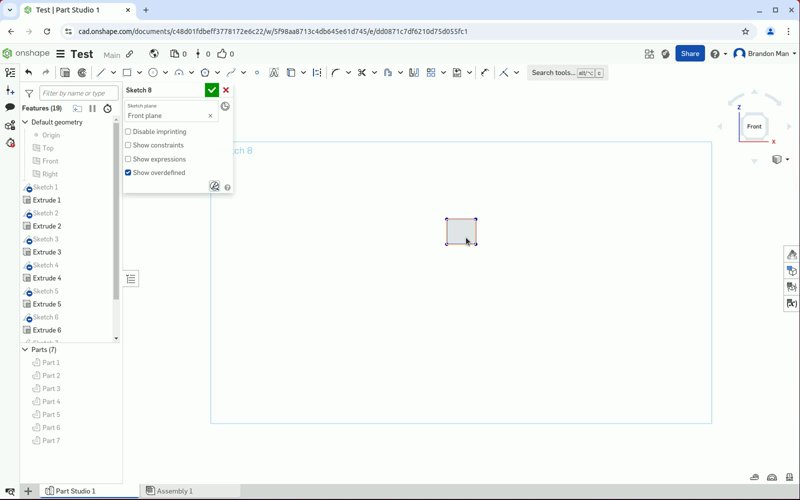
scroll(6)
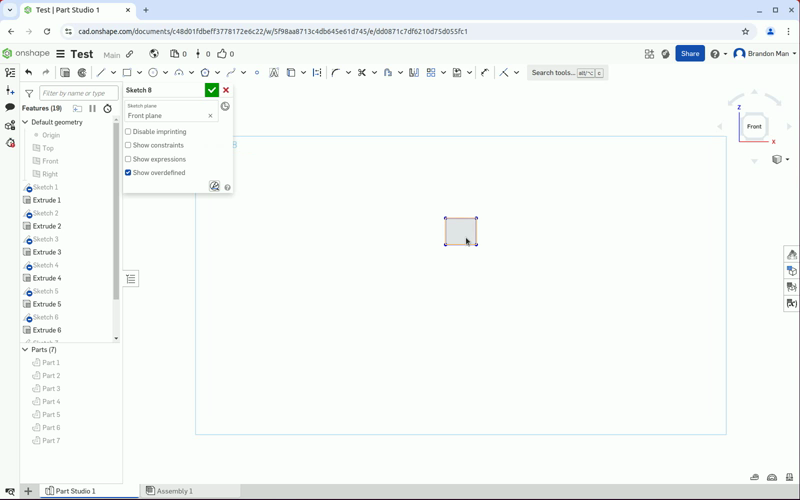
scroll(6)
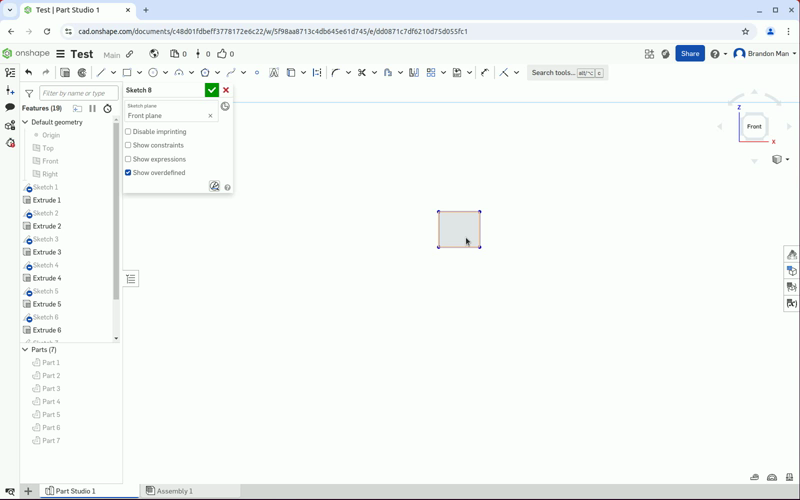
scroll(6)
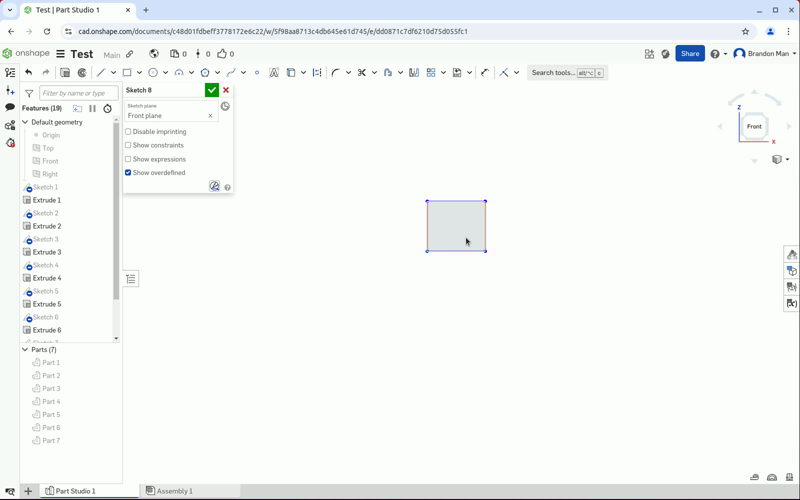
scroll(6)
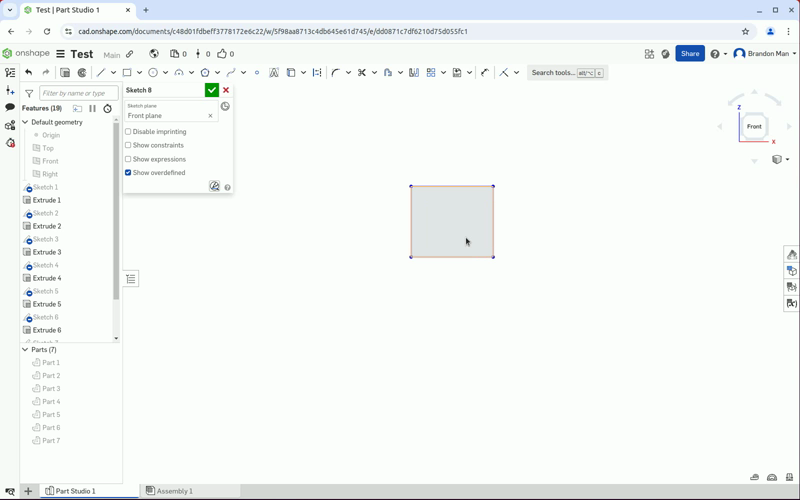
scroll(6)
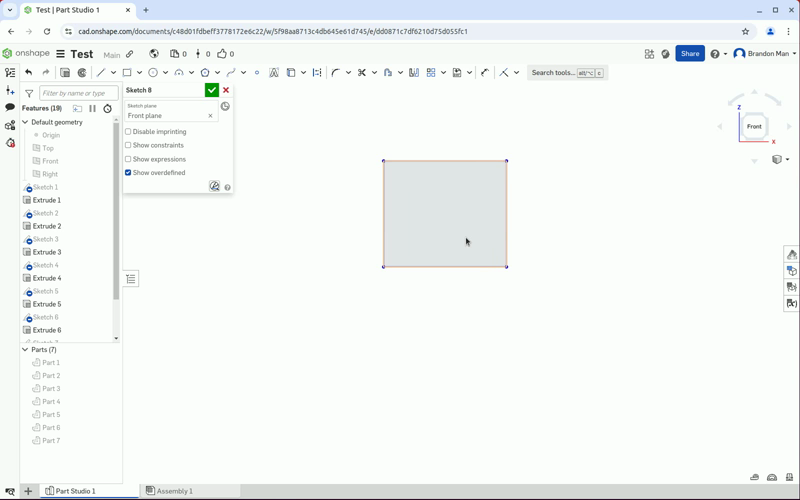
scroll(6)
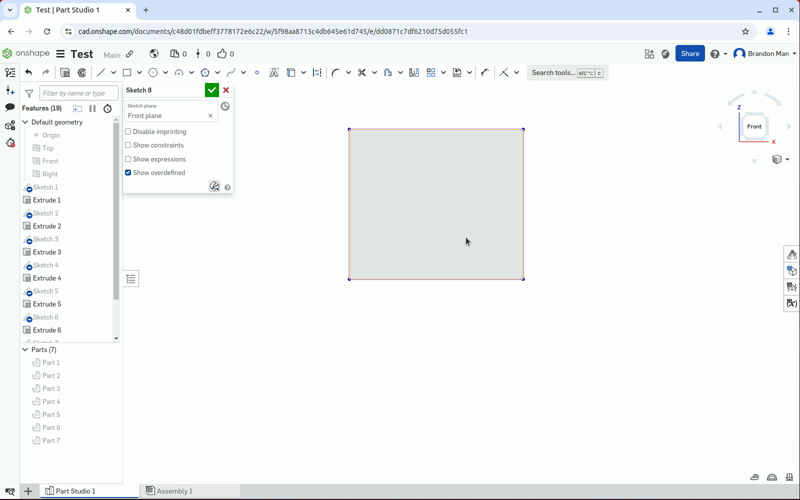
scroll(6)
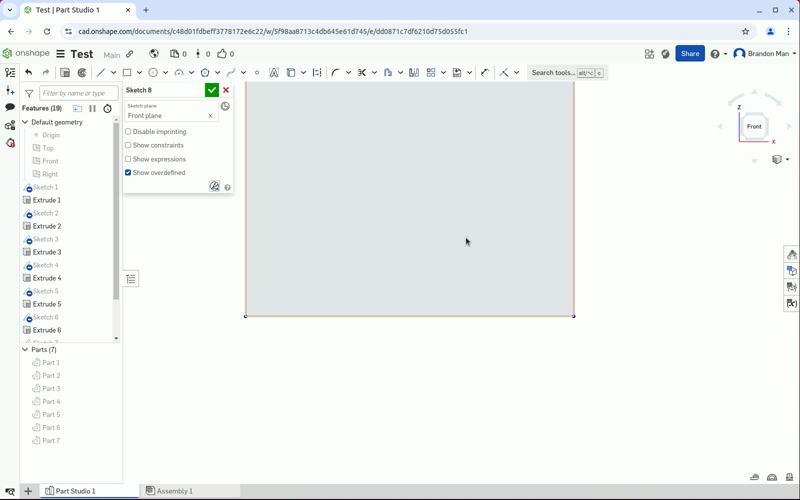
click(466, 237)
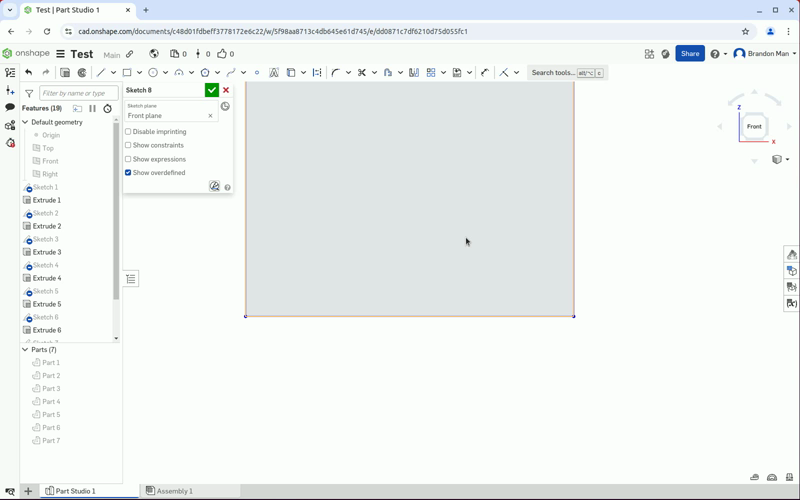
scroll(-6)
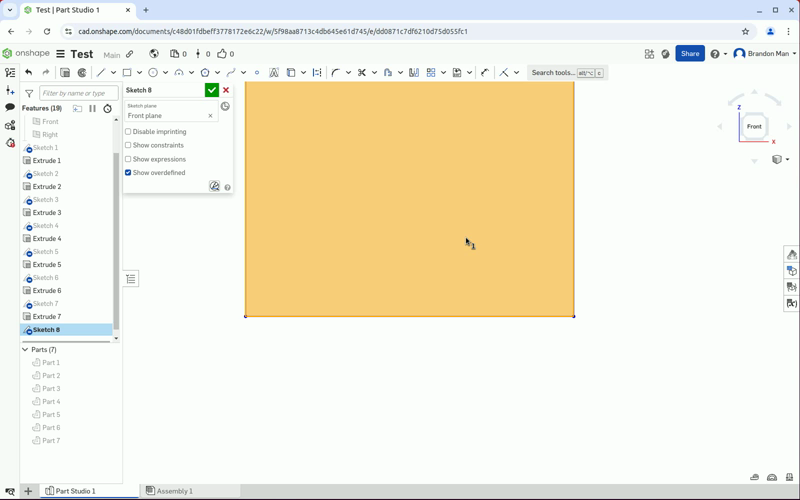
scroll(-6)
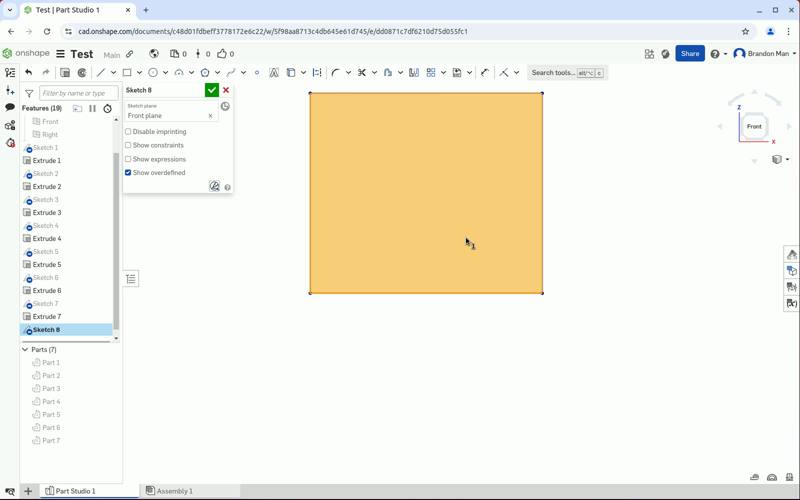
scroll(-6)
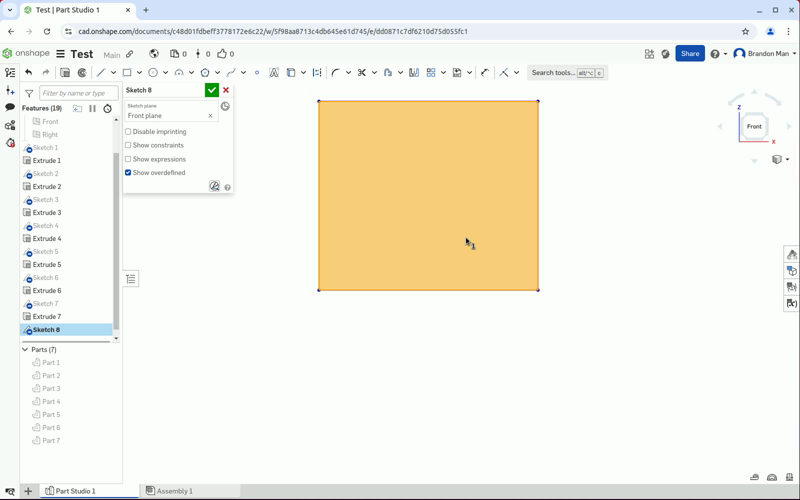
scroll(-6)
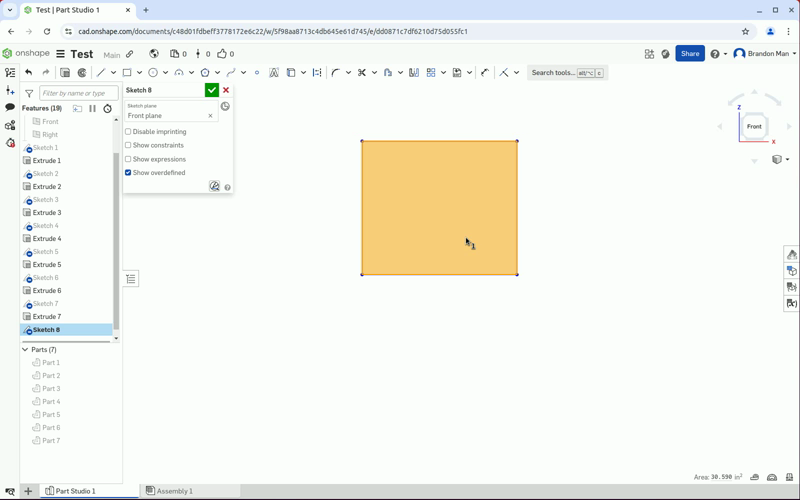
scroll(-6)
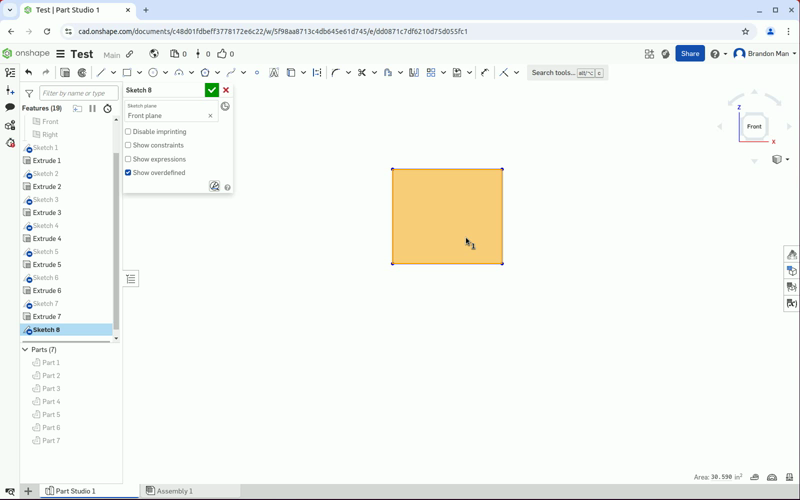
scroll(-6)
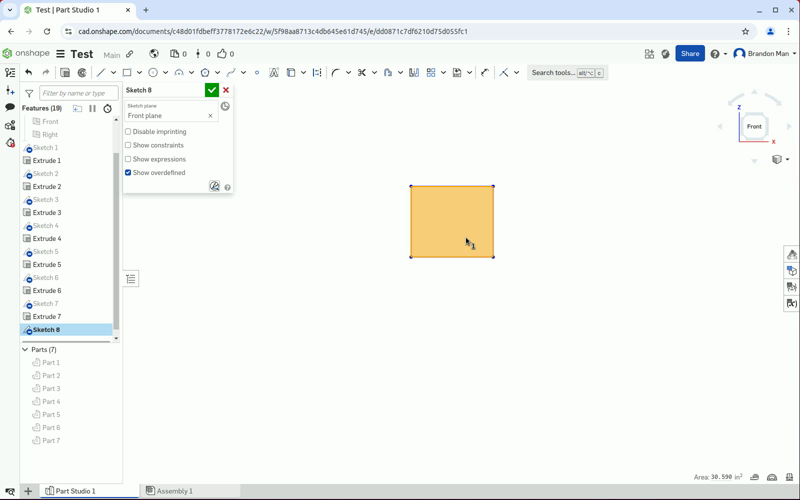
scroll(-6)
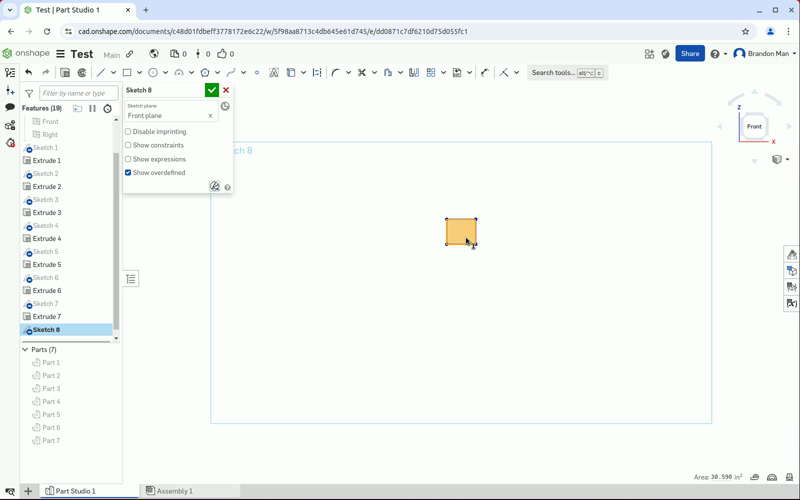
mouse_move(73, 352)
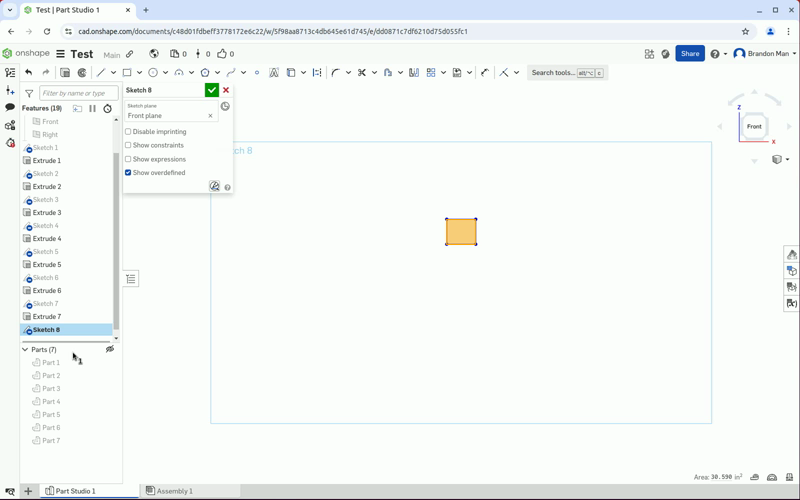
key(shift+y)
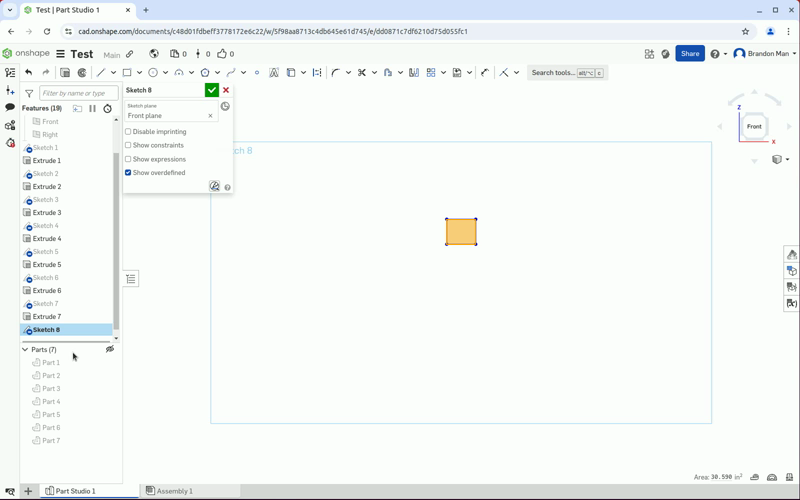
key(shift+e)
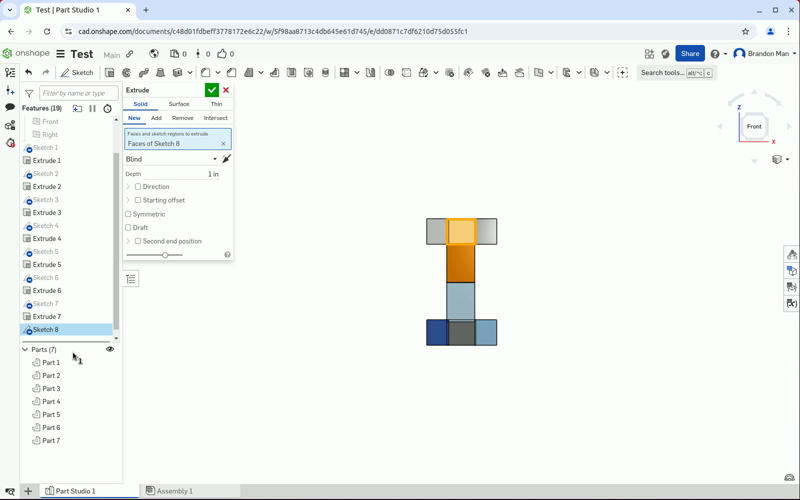
mouse_move(143, 106)
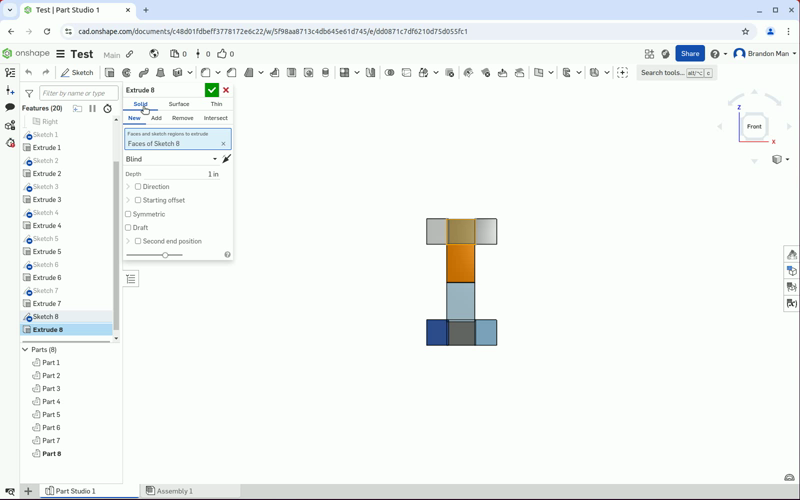
click(143, 106)
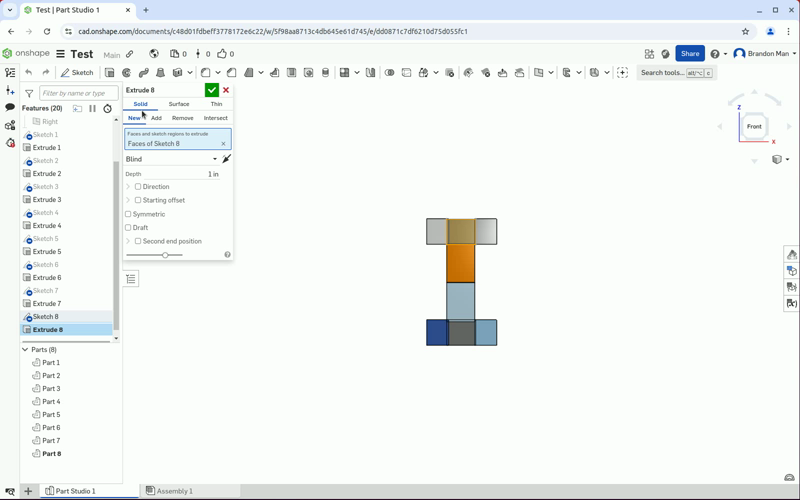
mouse_move(137, 120)
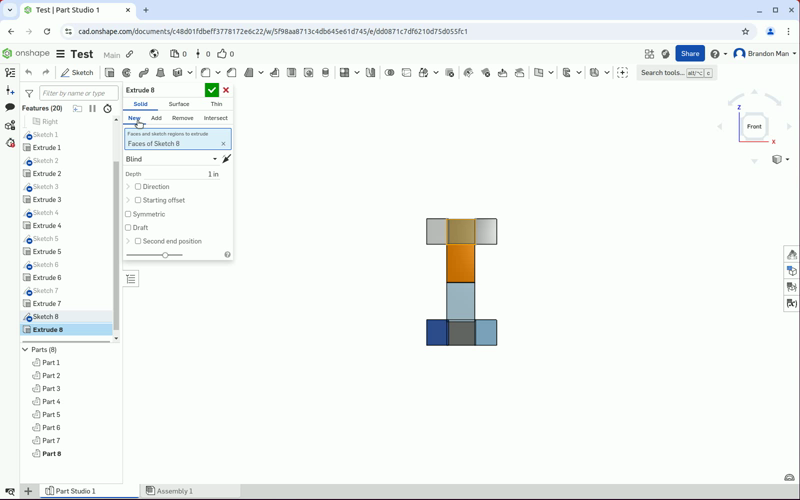
click(137, 120)
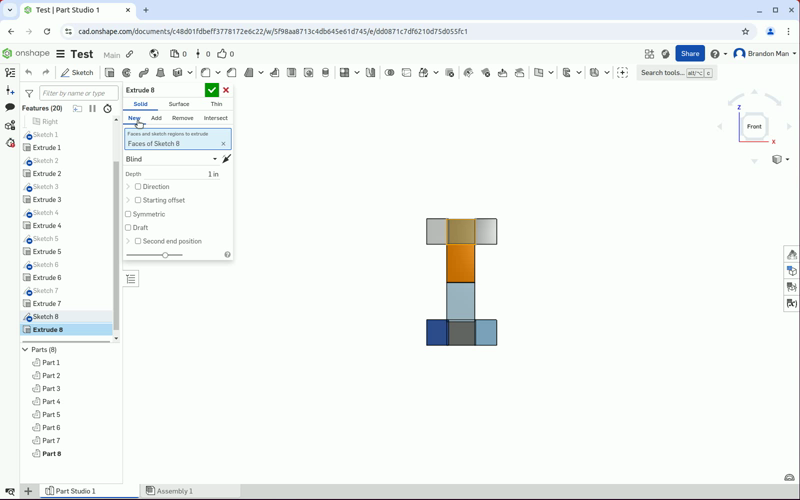
key(tab, 4)
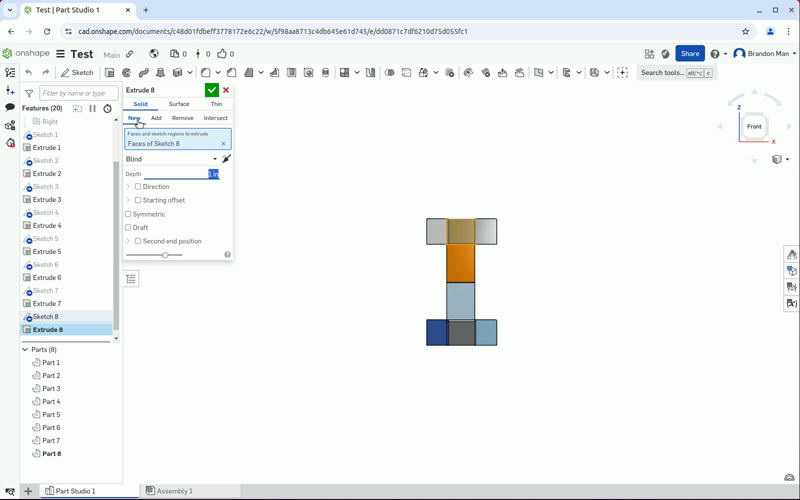
text(2.648)
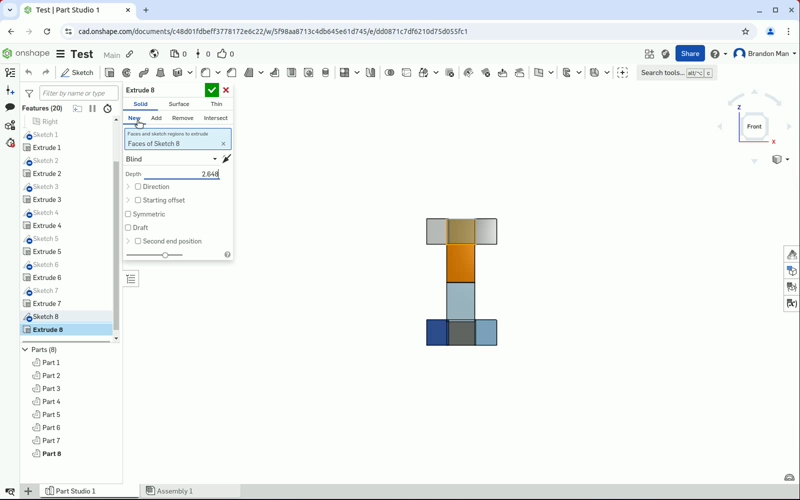
key(enter)
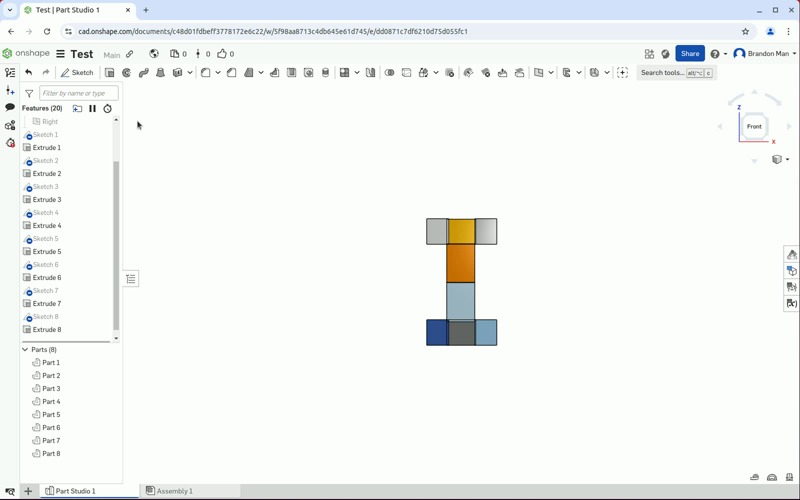
key(shift+h)
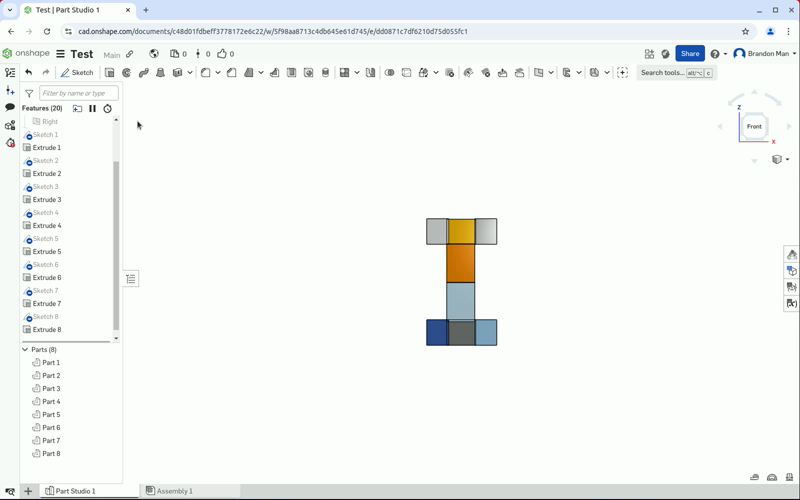
key(shift+h)
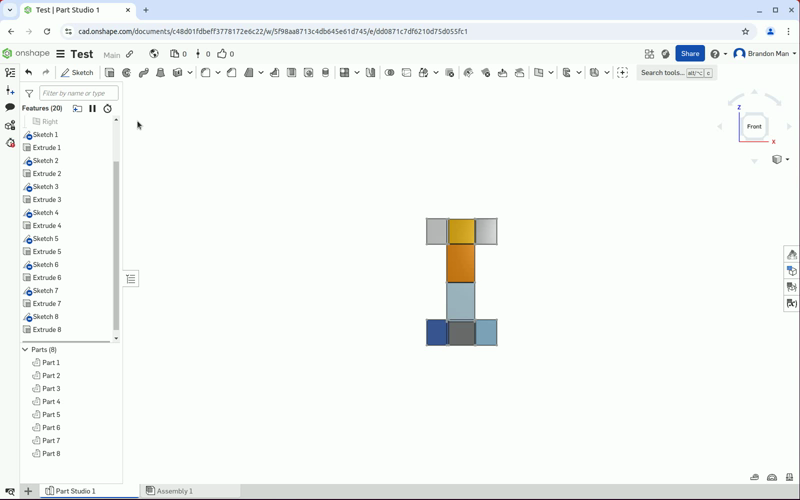
key(shift+7)
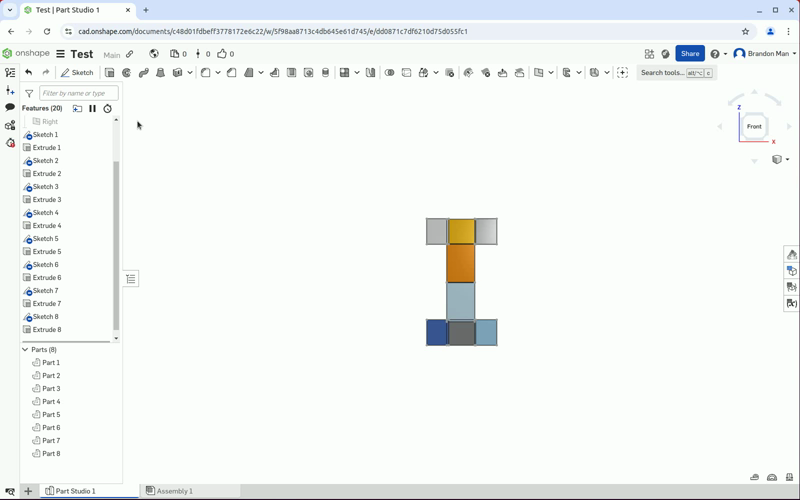
key(left, 2)
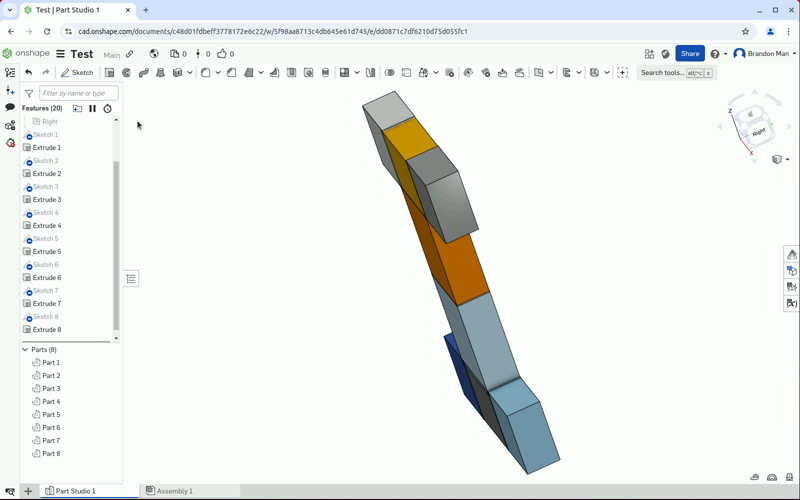
key(down, 2)
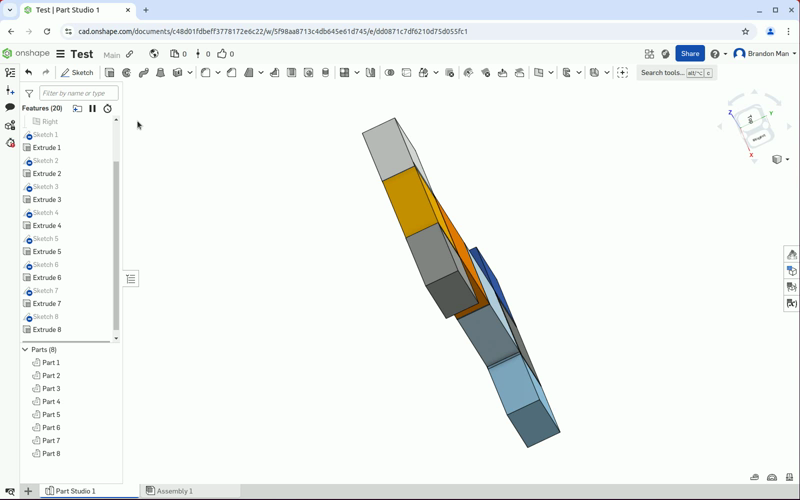
key(up, 2)
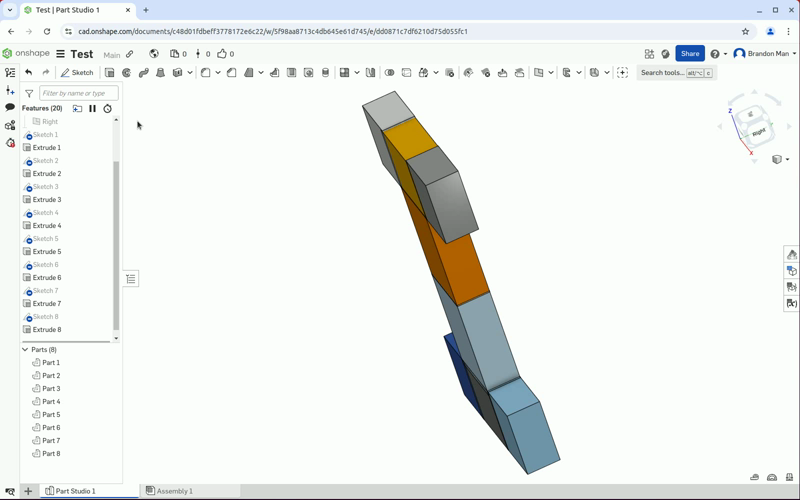
key(right, 2)
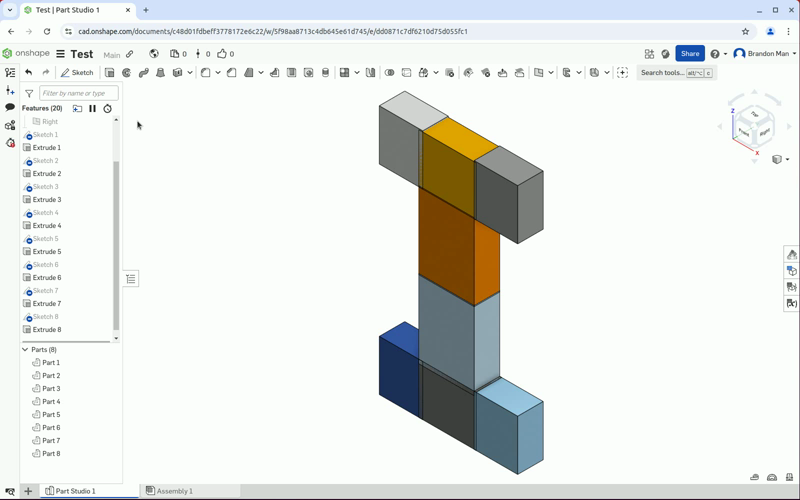
mouse_move(69, 137)
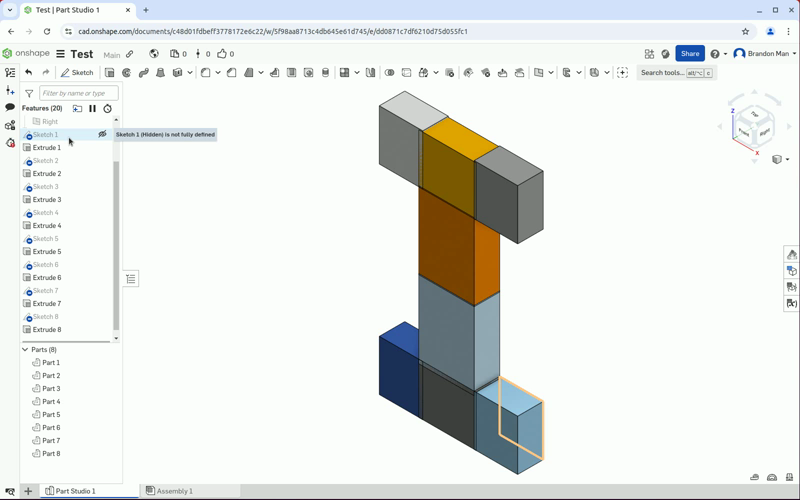
click(69, 137)